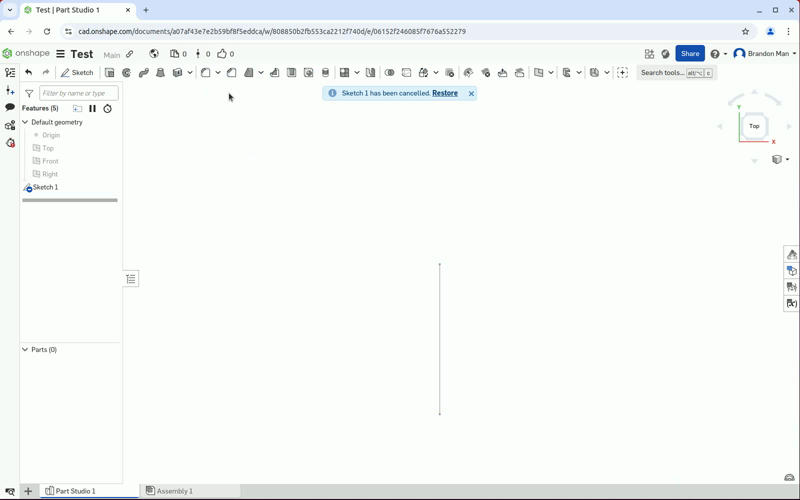
key(shift+h)
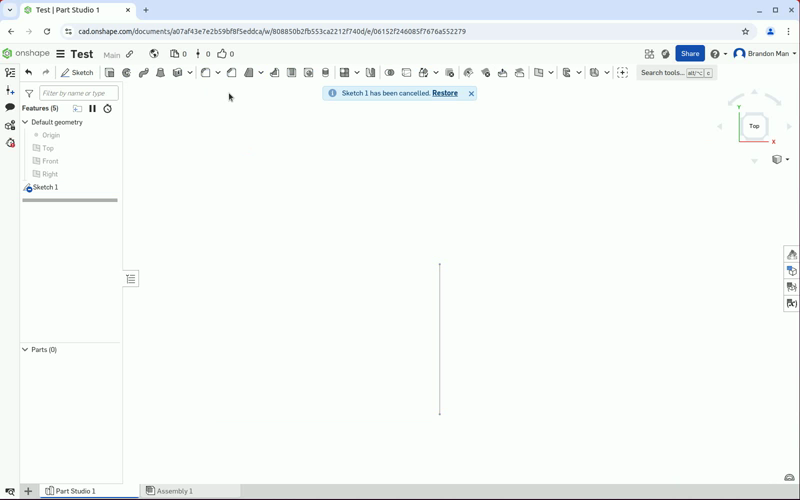
key(shift+s)
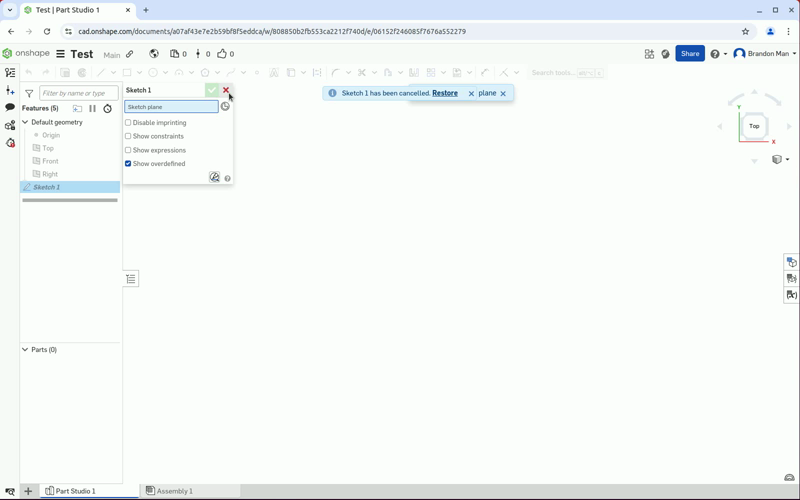
mouse_move(73, 150)
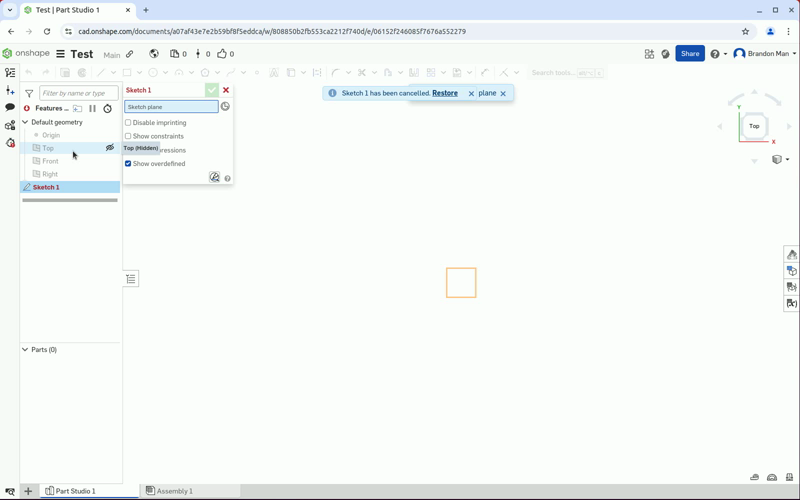
click(73, 150)
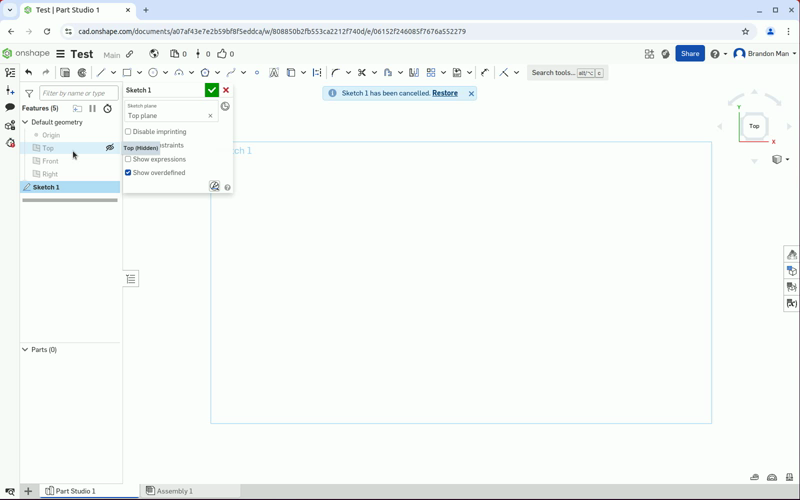
mouse_move(73, 352)
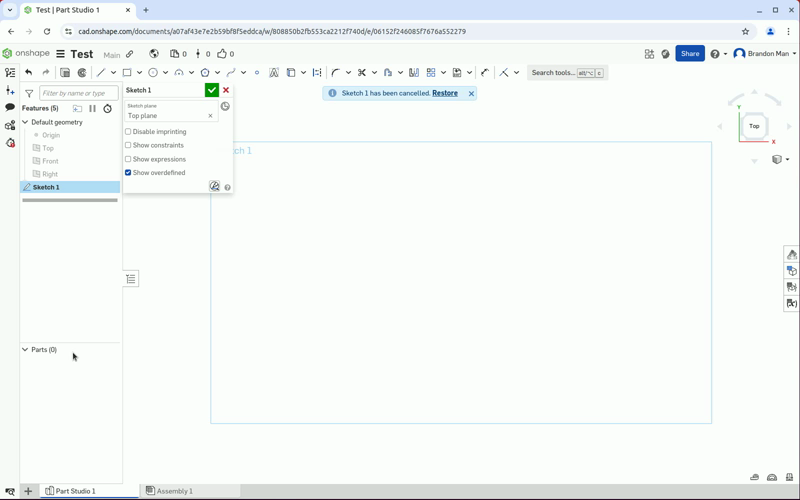
key(y)
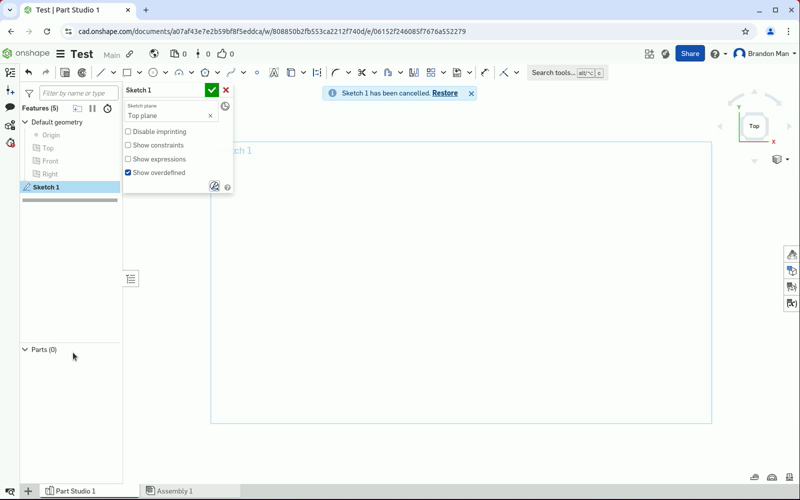
key(a)
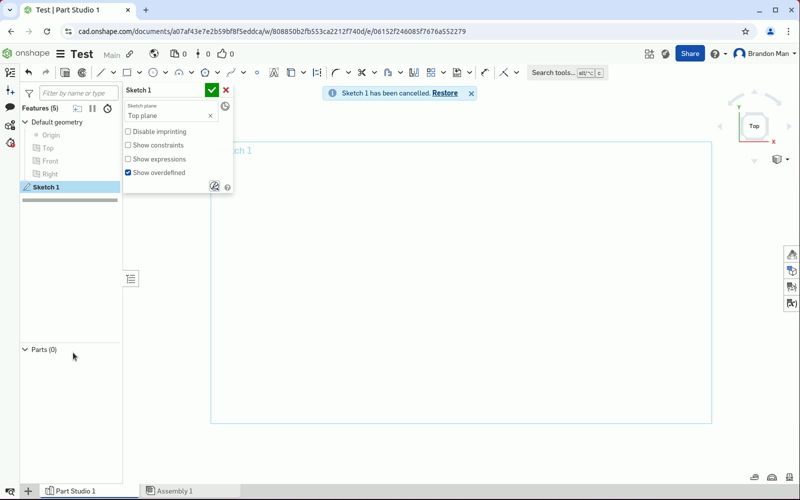
key_down(shift)
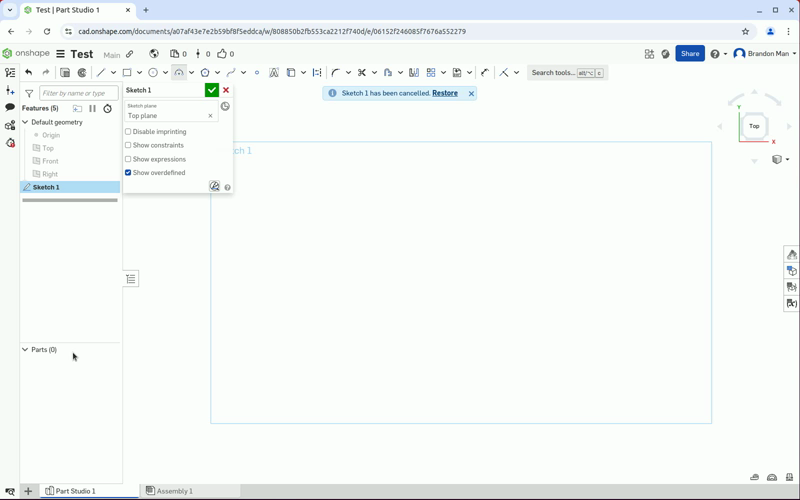
mouse_move(423, 206)
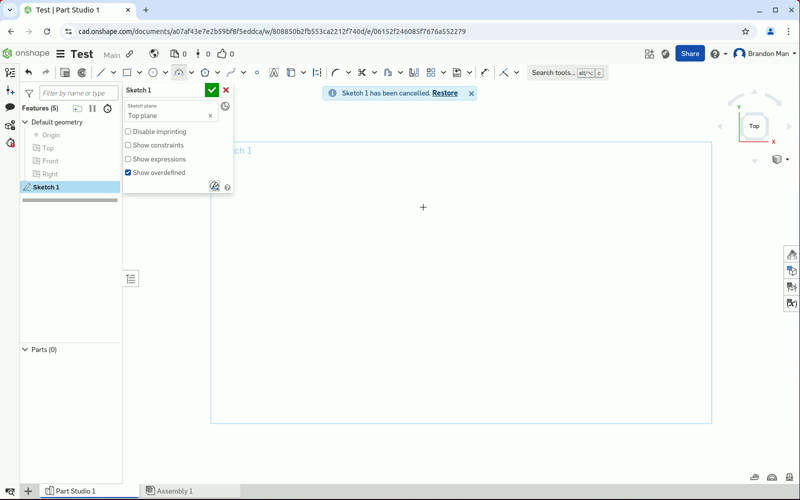
click(423, 206)
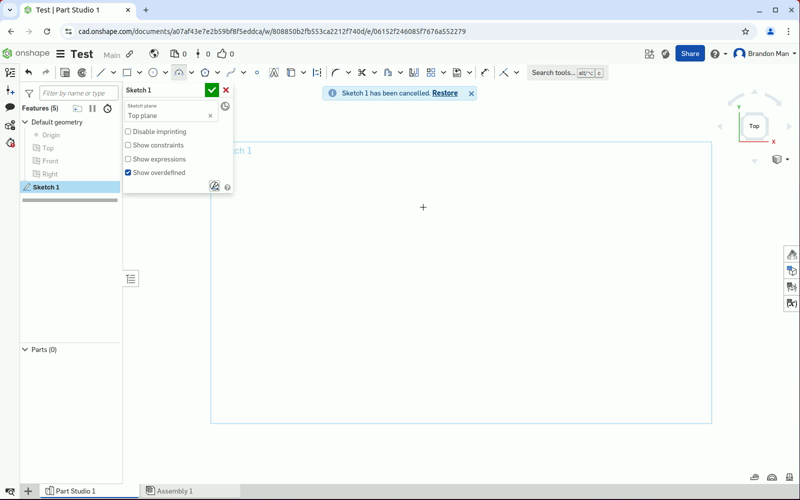
key_up(shift)
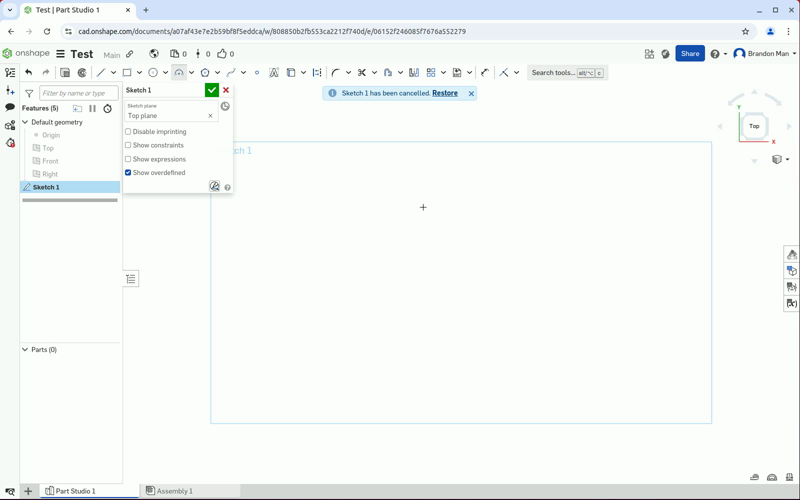
key_down(shift)
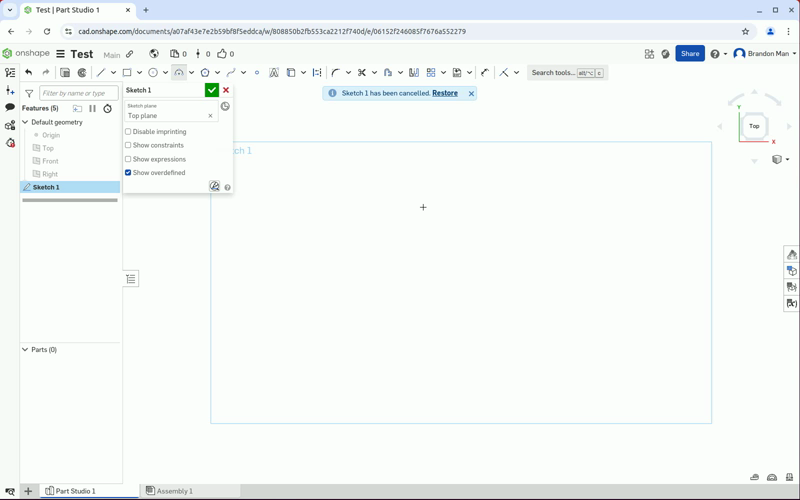
mouse_move(444, 204)
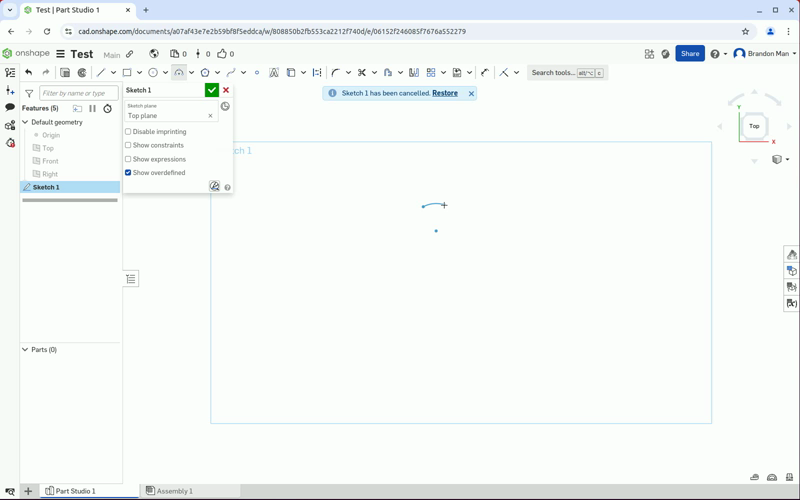
click(444, 204)
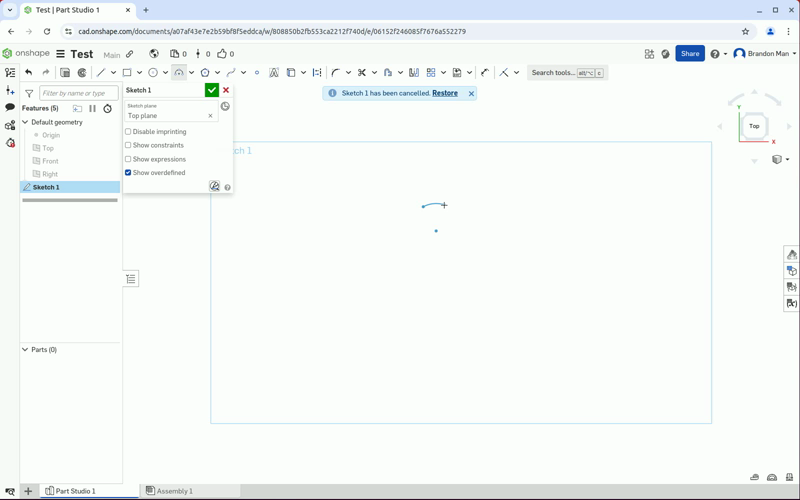
mouse_move(433, 204)
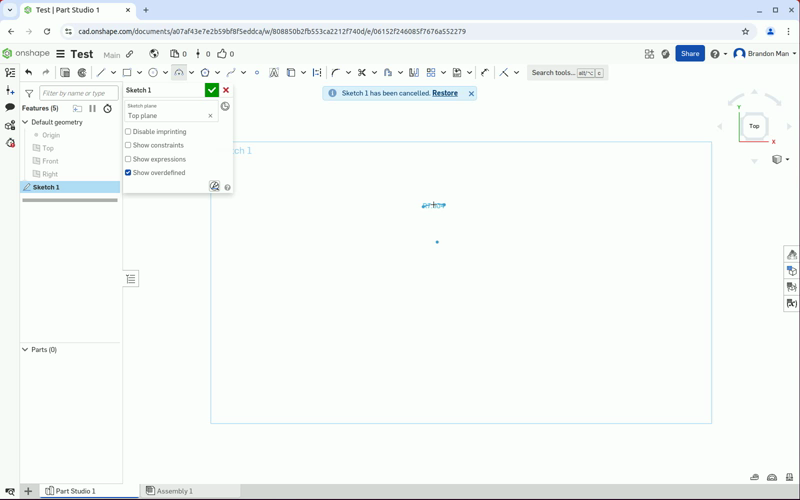
click(433, 204)
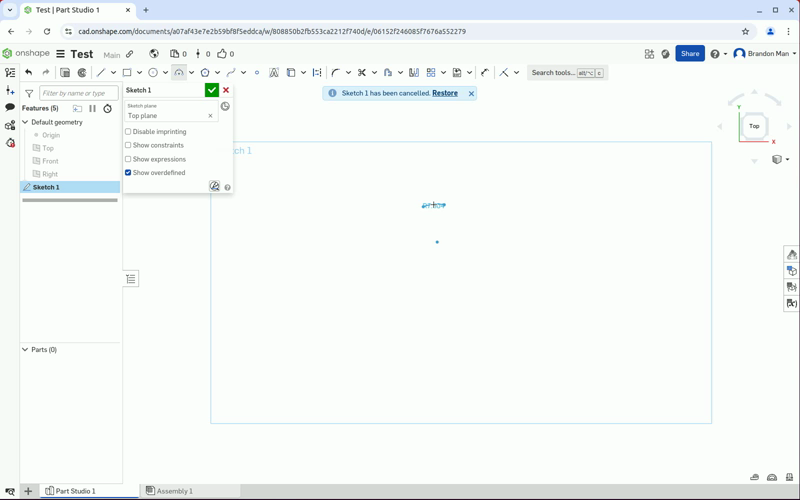
key_up(shift)
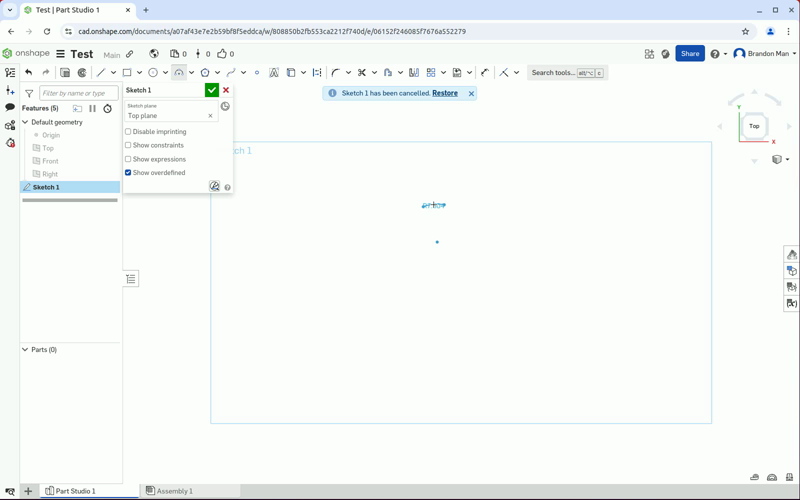
mouse_move(444, 204)
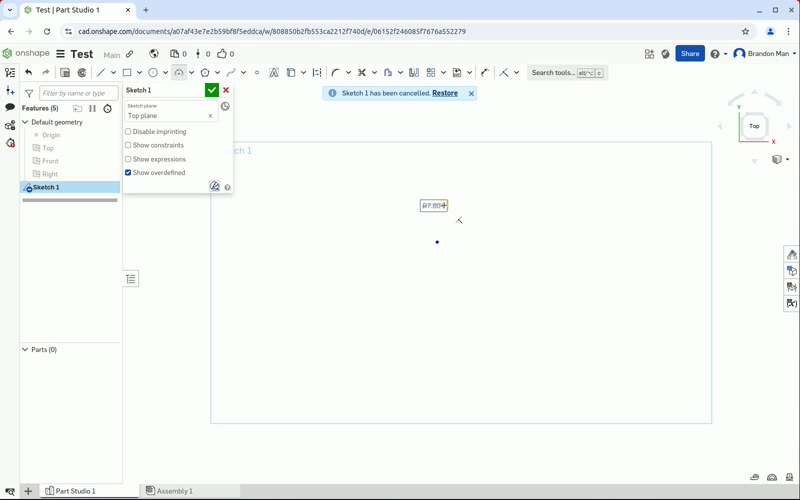
click(444, 204)
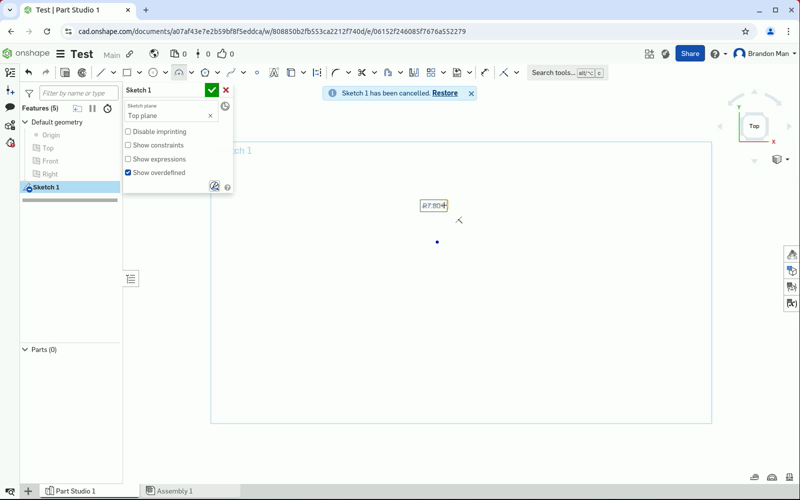
mouse_move(423, 206)
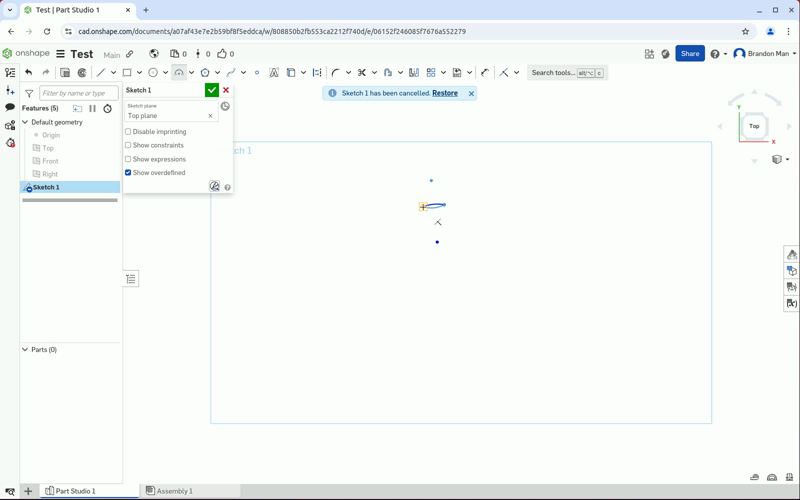
click(423, 206)
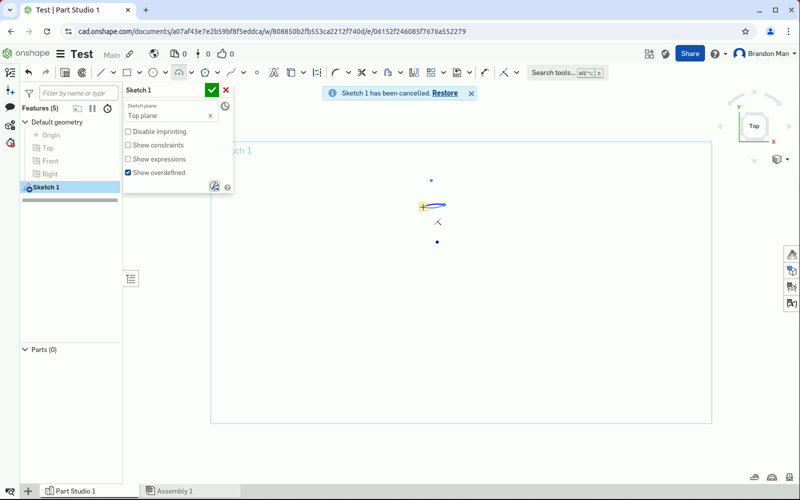
key_down(shift)
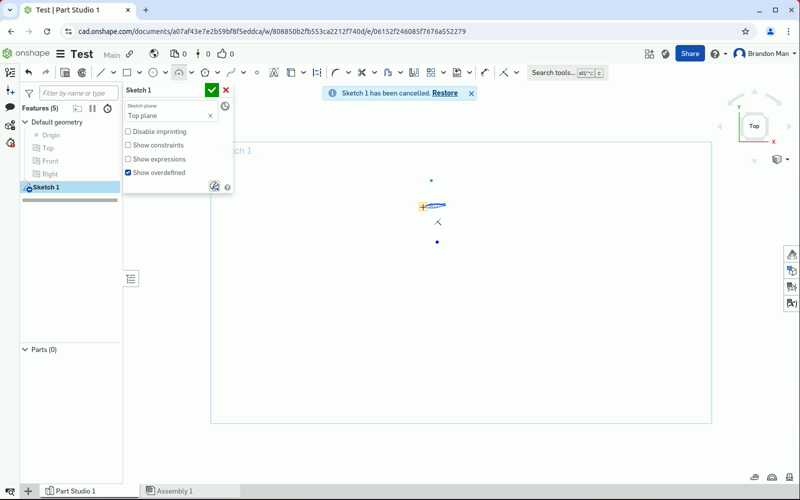
mouse_move(431, 177)
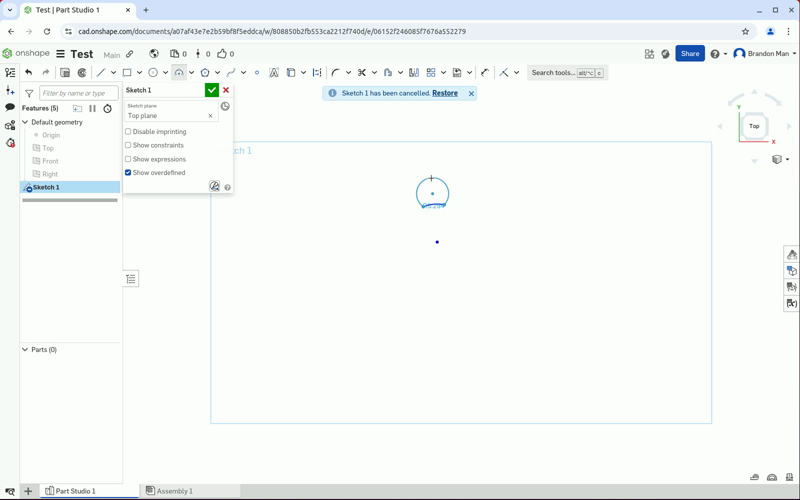
click(431, 177)
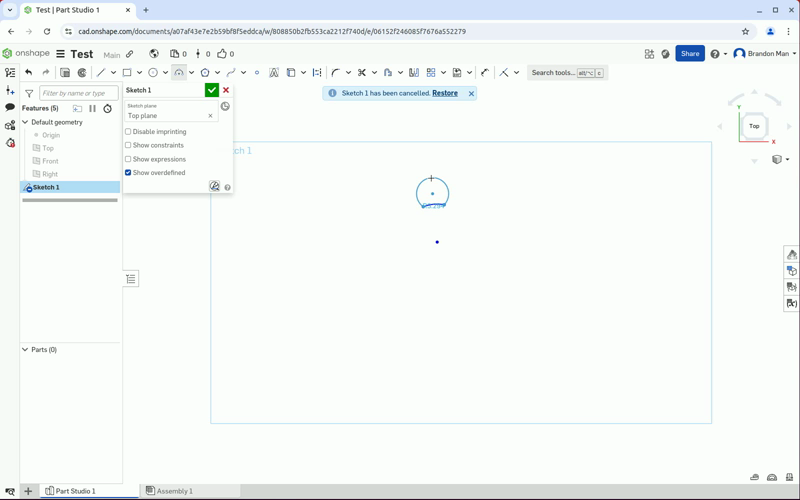
key_up(shift)
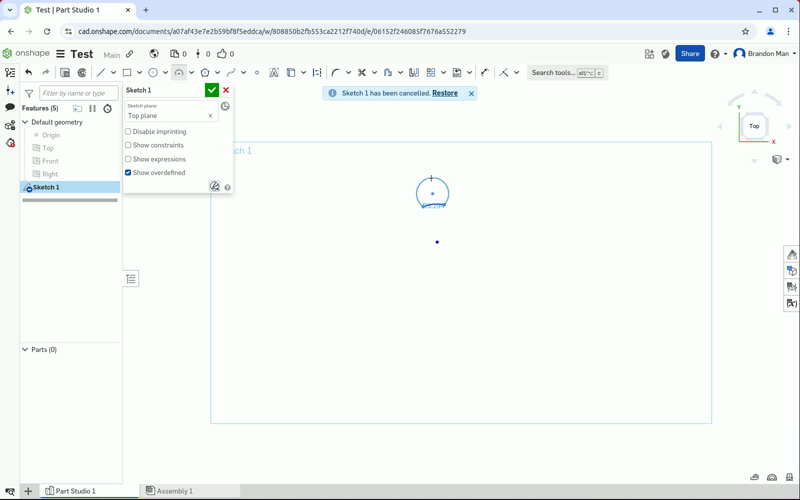
key(esc)
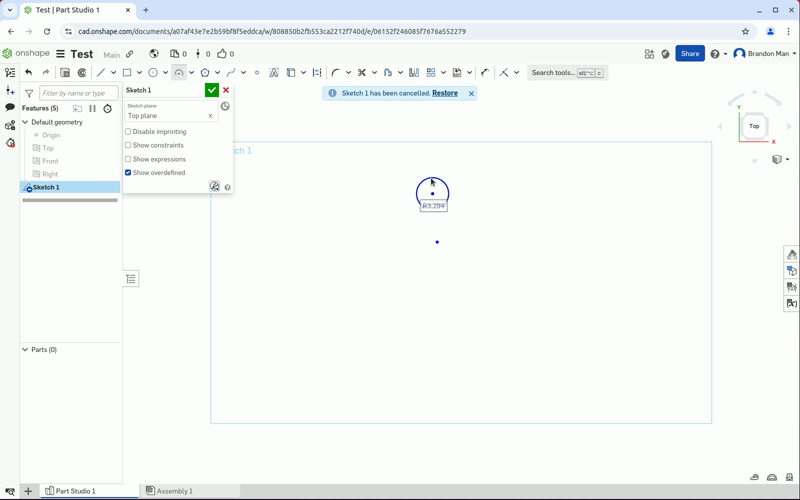
key(c)
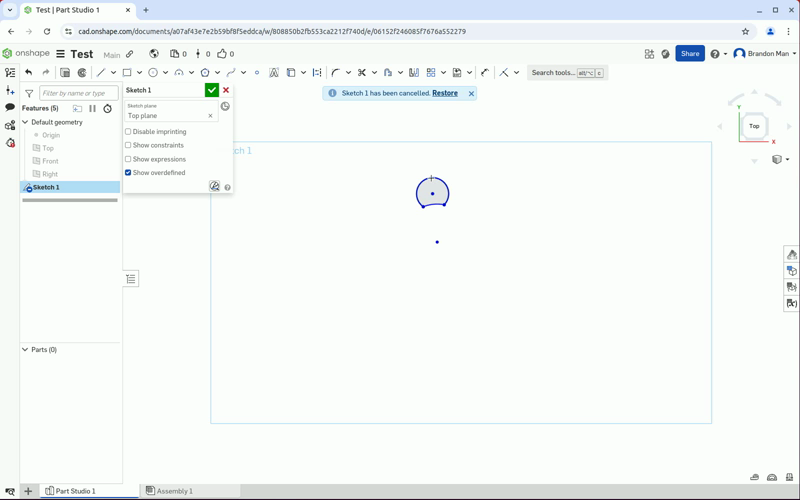
key_down(shift)
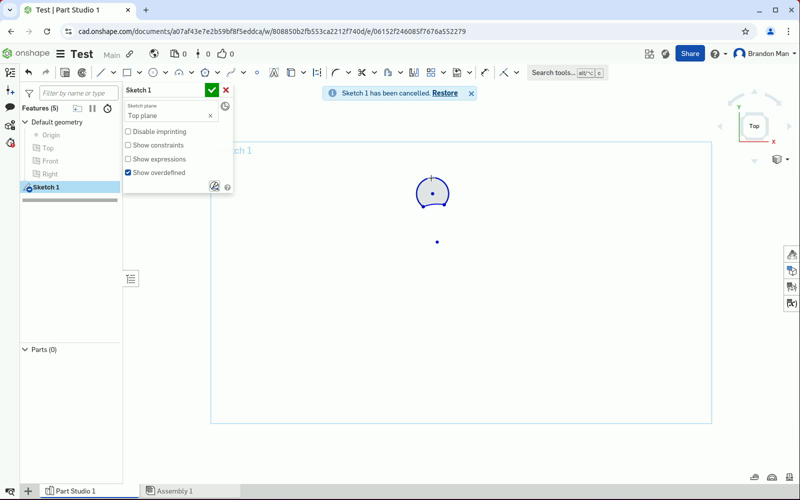
mouse_move(432, 193)
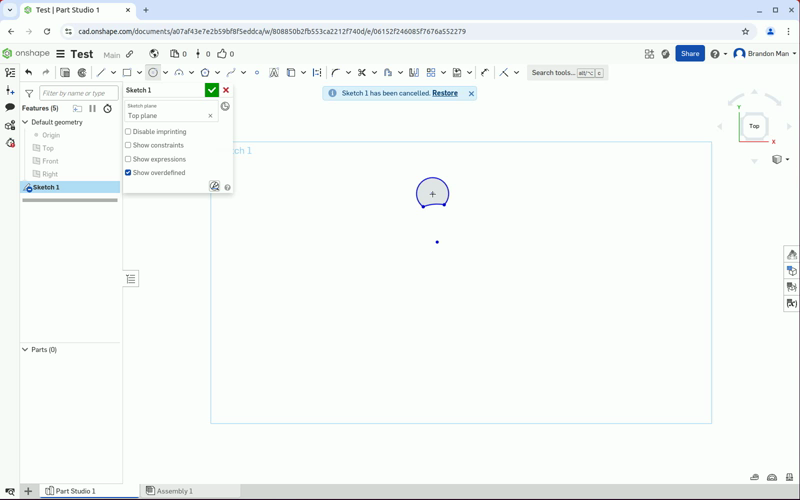
click(432, 193)
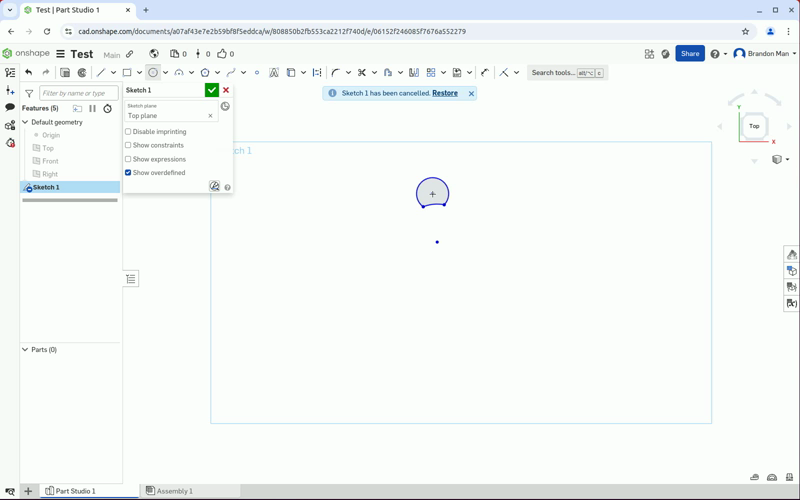
key_up(shift)
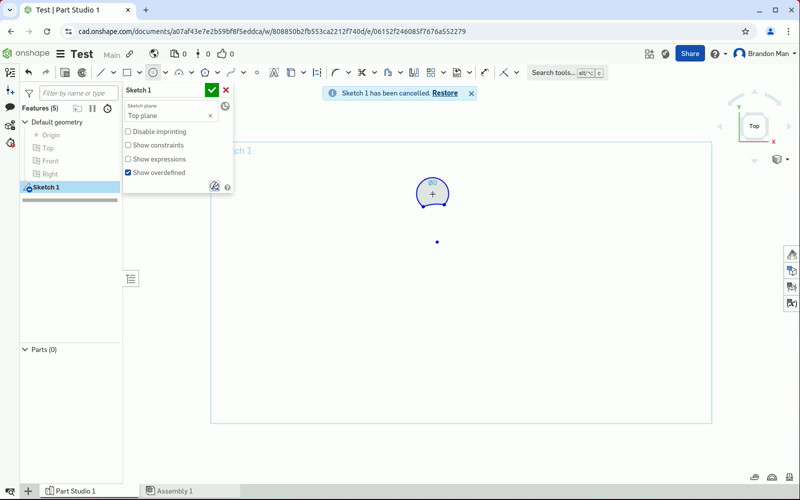
mouse_move(441, 193)
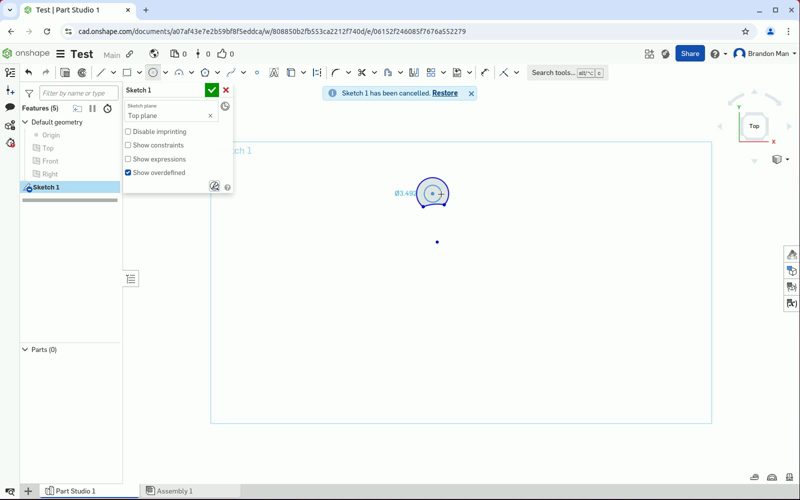
click(441, 193)
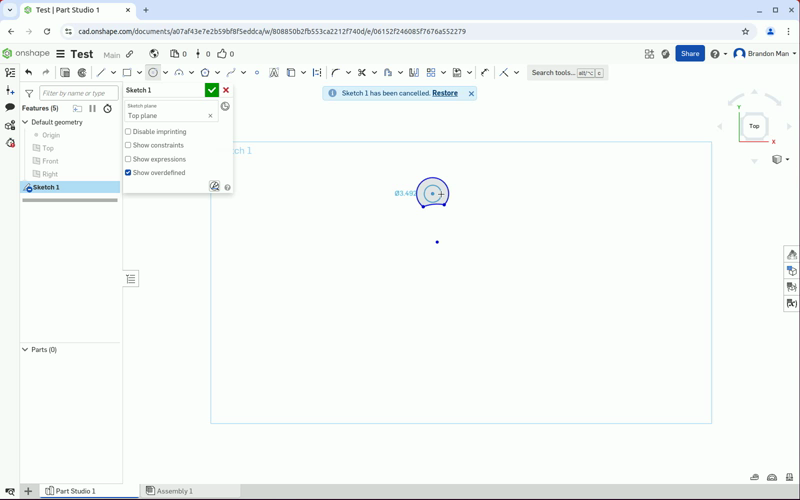
key(esc)
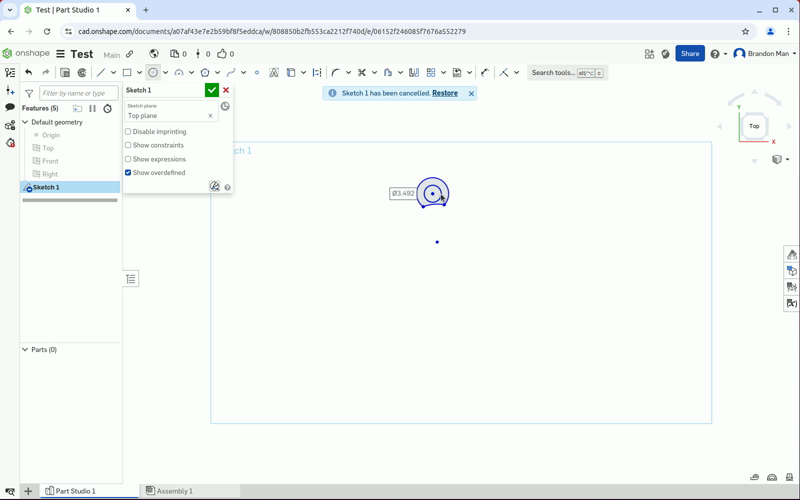
mouse_move(422, 202)
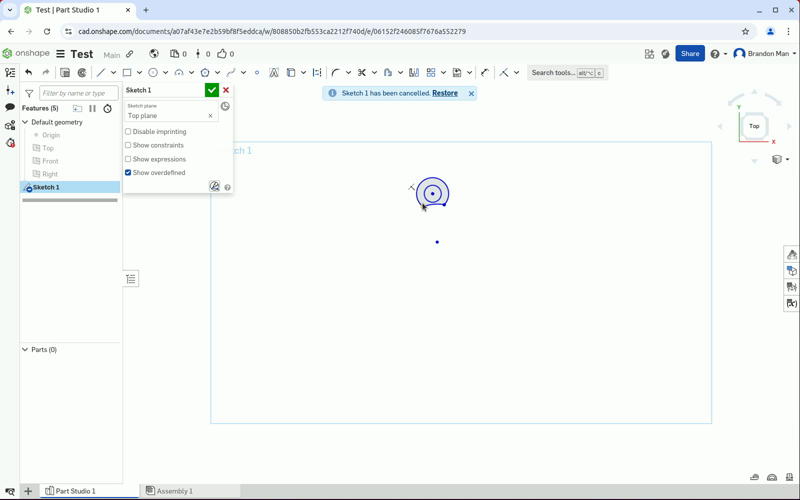
scroll(6)
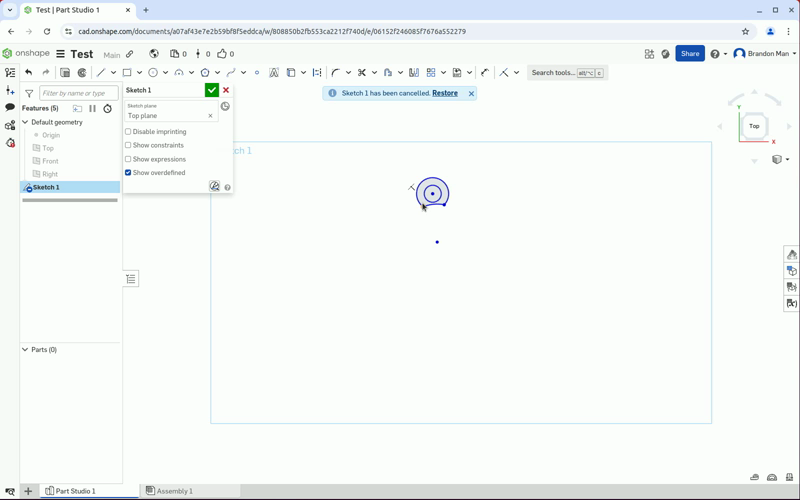
scroll(6)
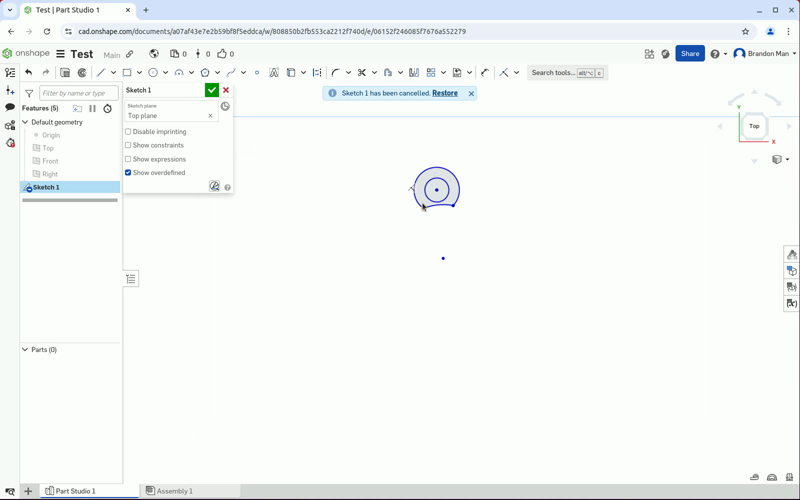
scroll(6)
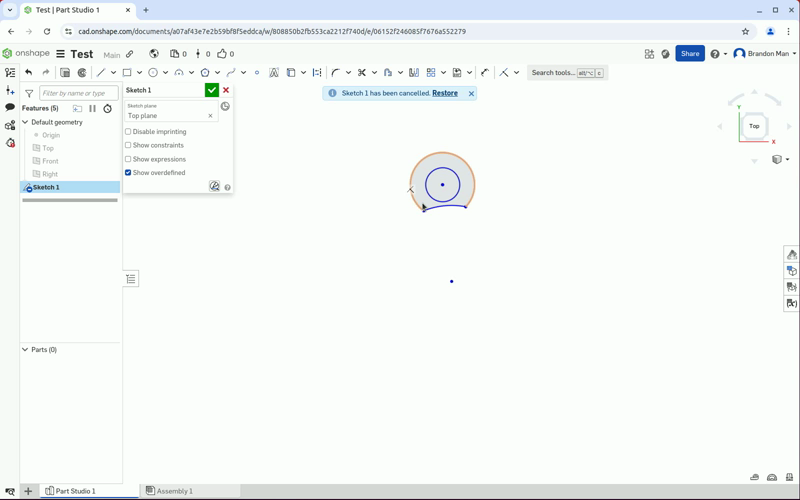
scroll(6)
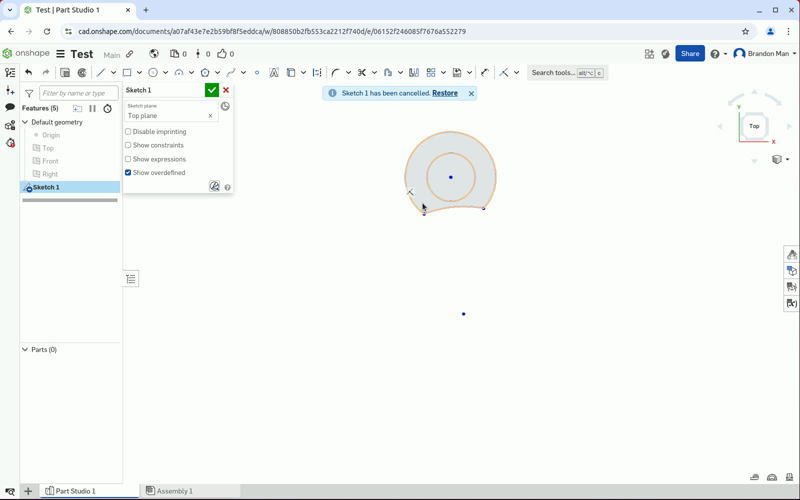
scroll(6)
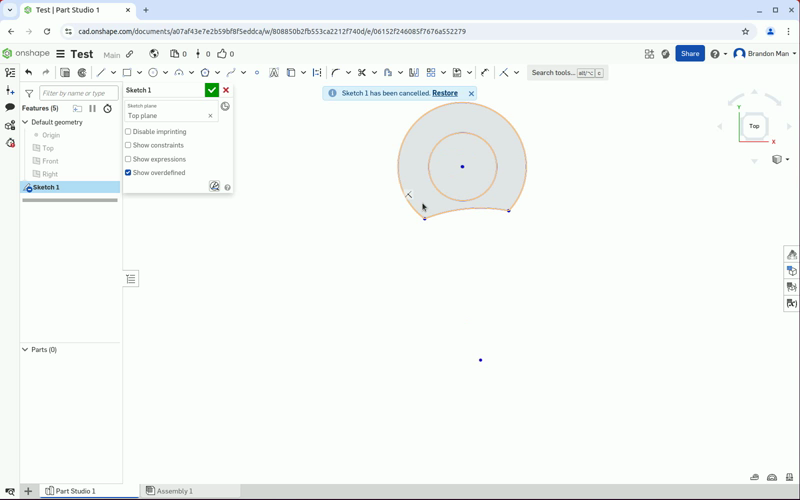
scroll(6)
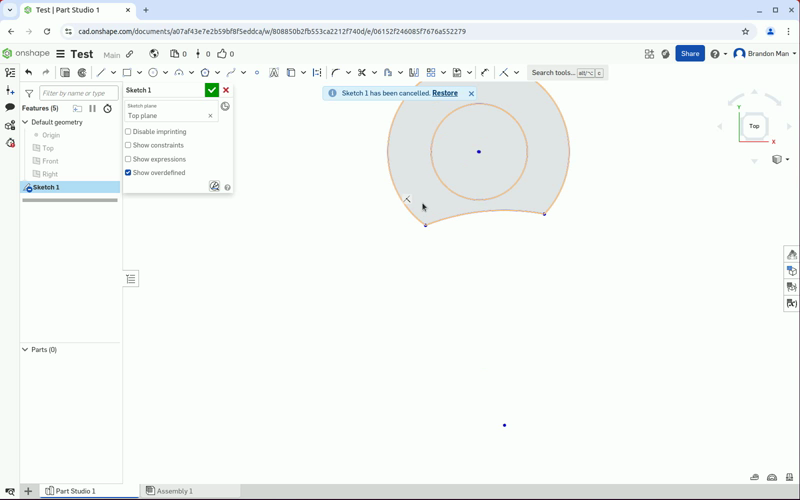
scroll(6)
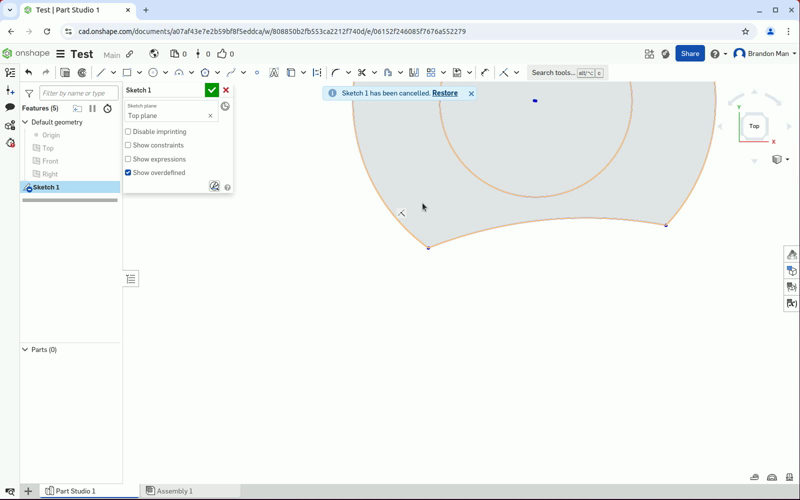
click(422, 202)
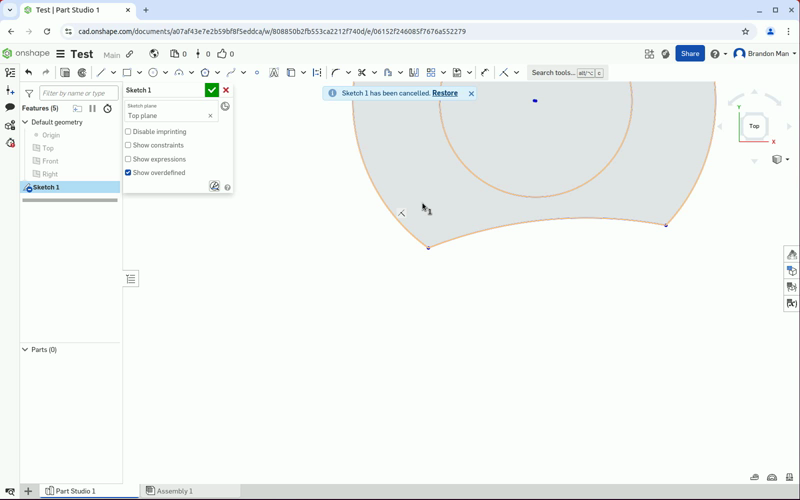
scroll(-6)
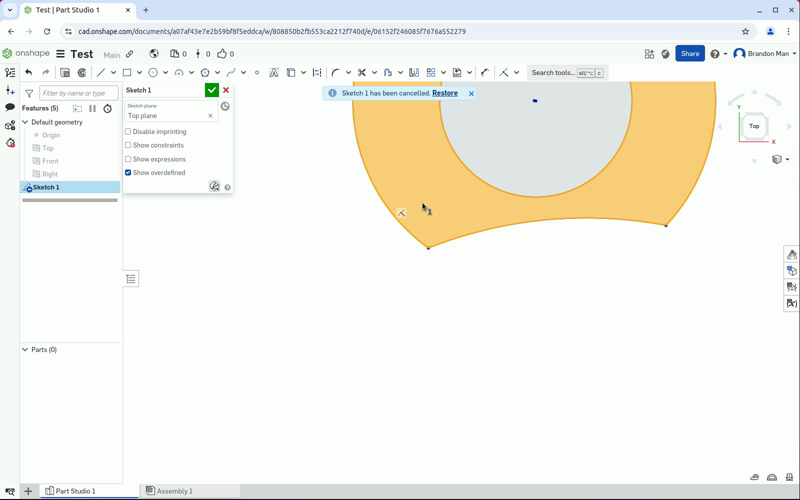
scroll(-6)
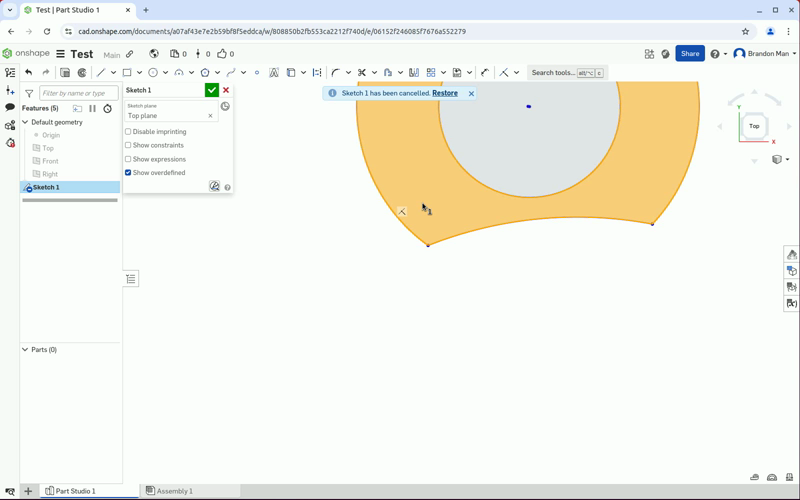
scroll(-6)
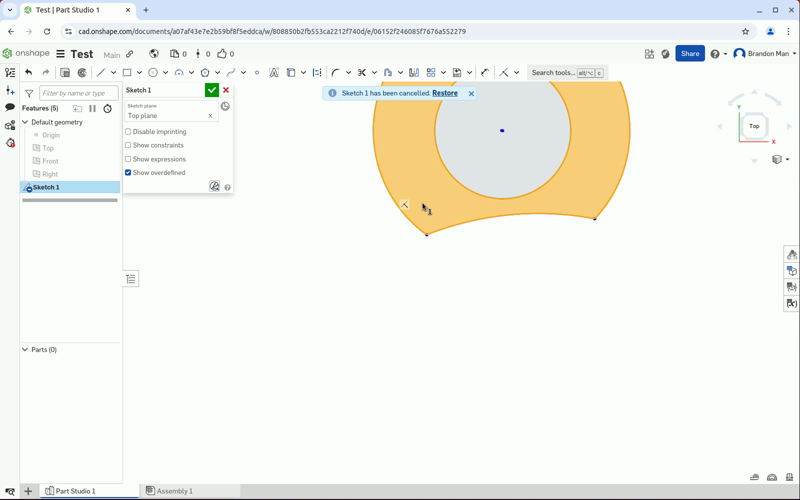
scroll(-6)
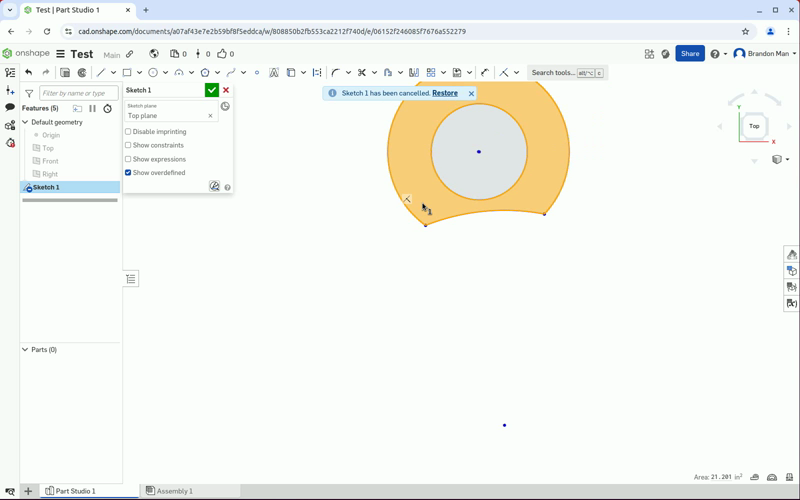
scroll(-6)
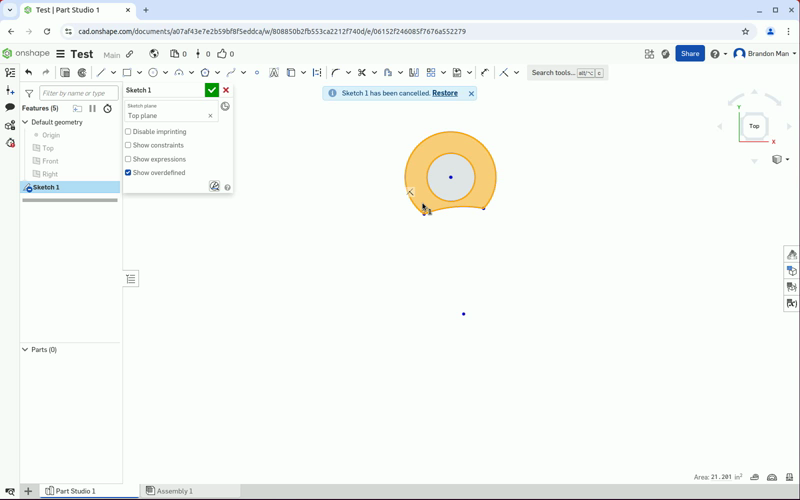
scroll(-6)
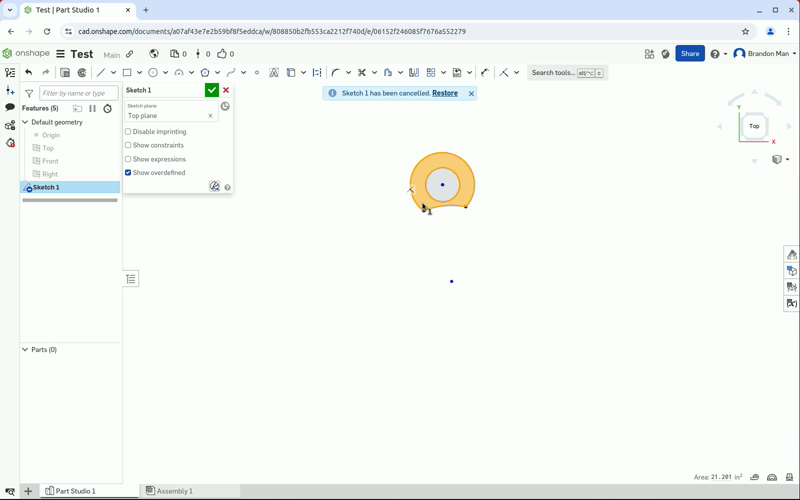
scroll(-6)
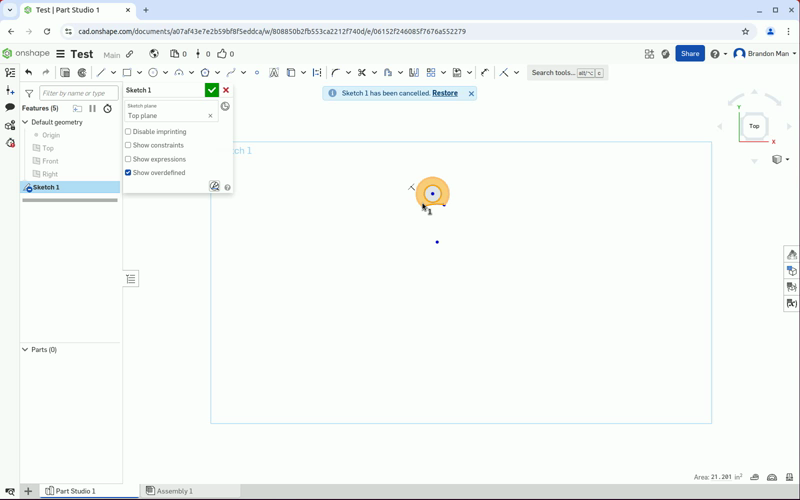
mouse_move(73, 352)
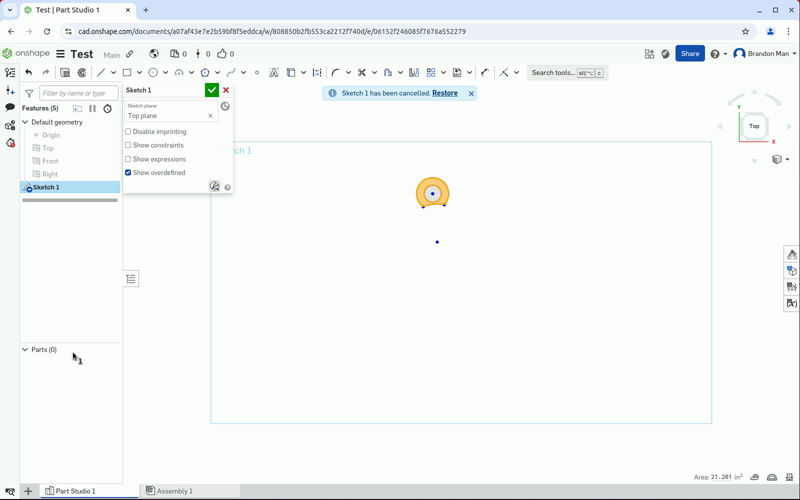
key(shift+y)
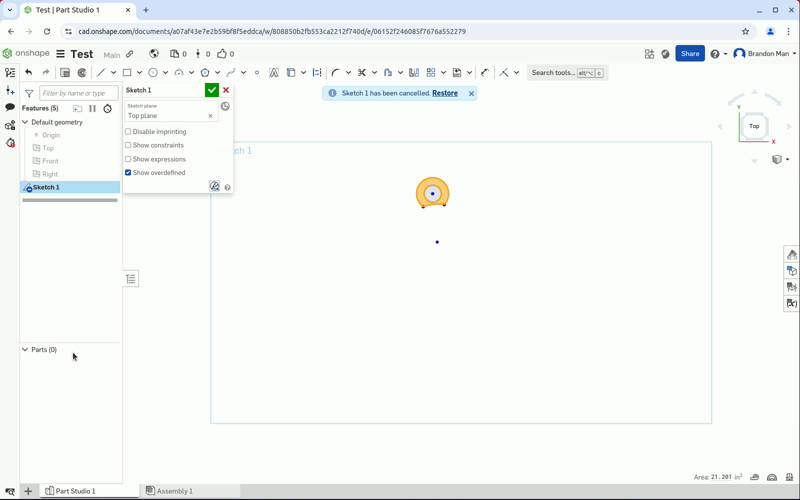
key(shift+e)
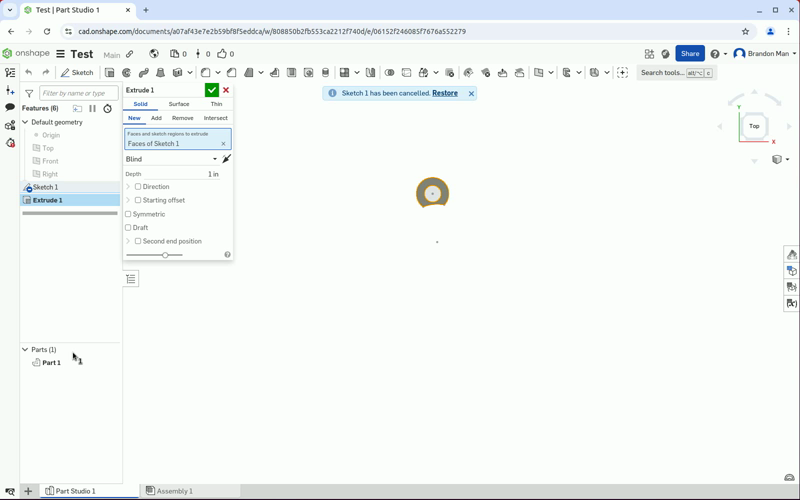
mouse_move(143, 106)
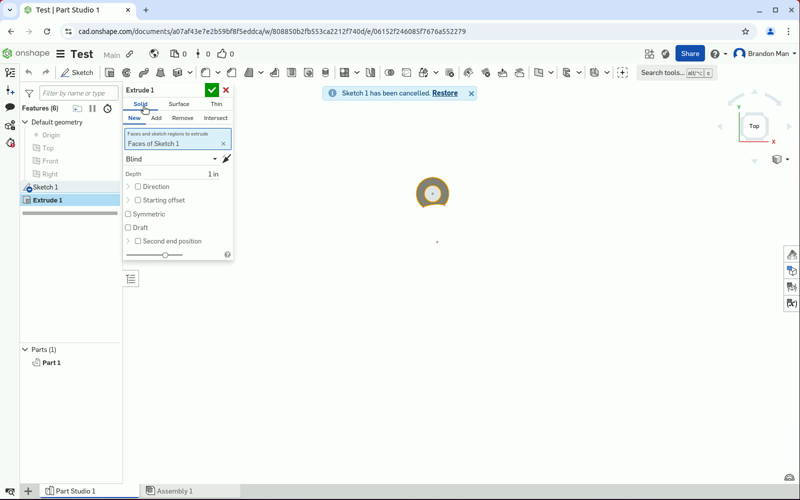
click(143, 106)
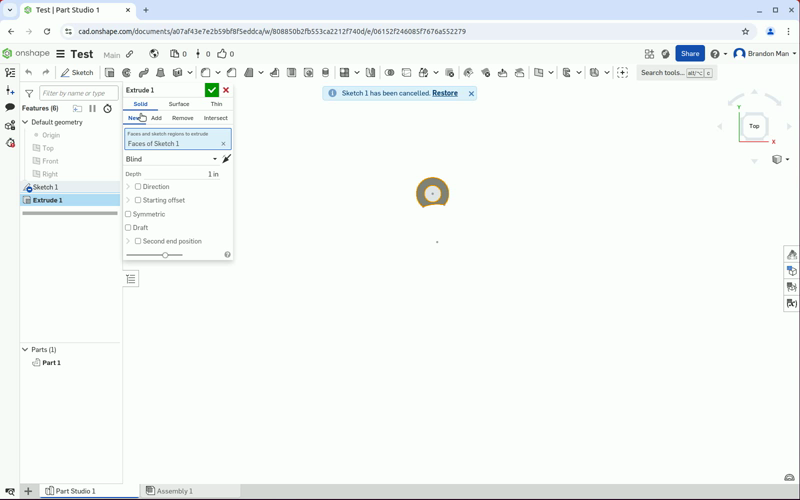
mouse_move(137, 120)
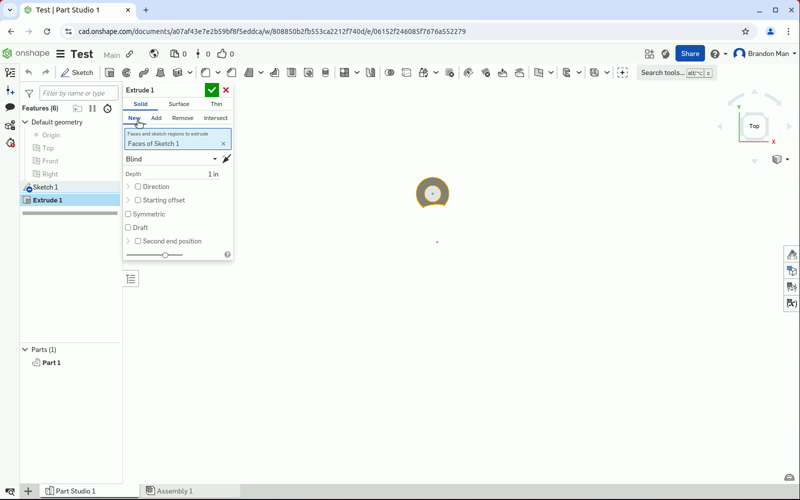
click(137, 120)
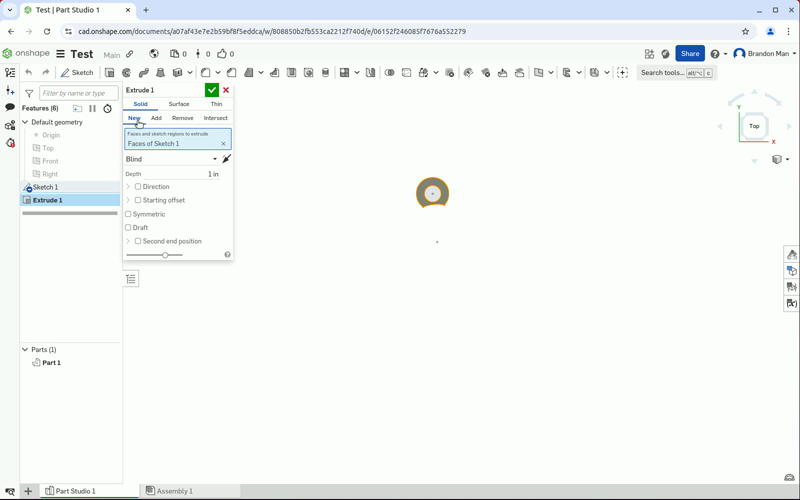
key(tab, 4)
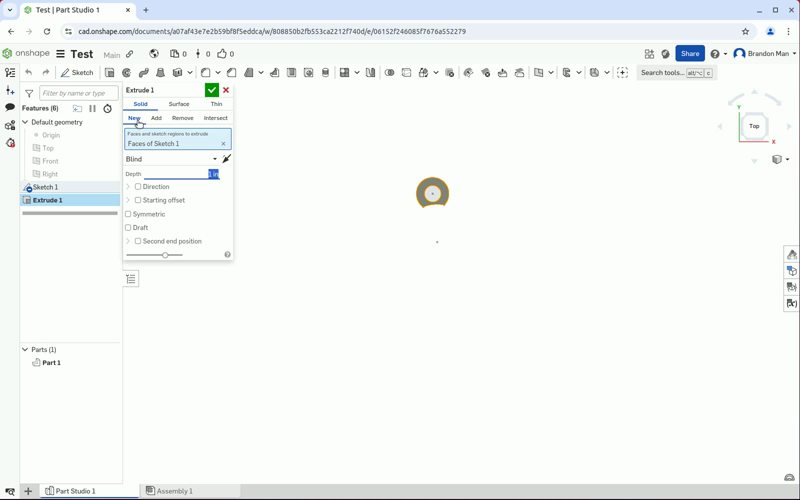
text(2.166)
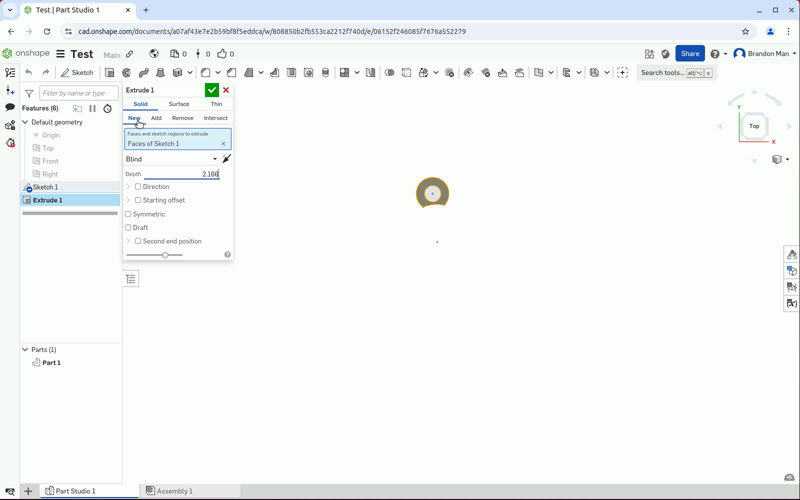
key(enter)
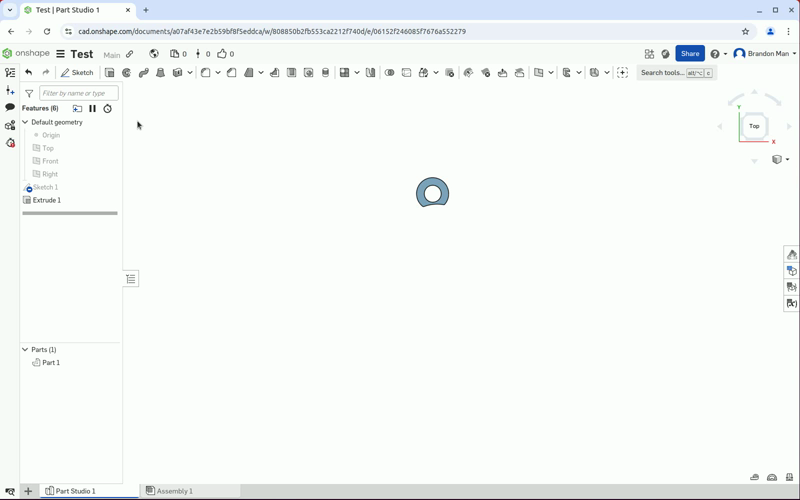
key(shift+h)
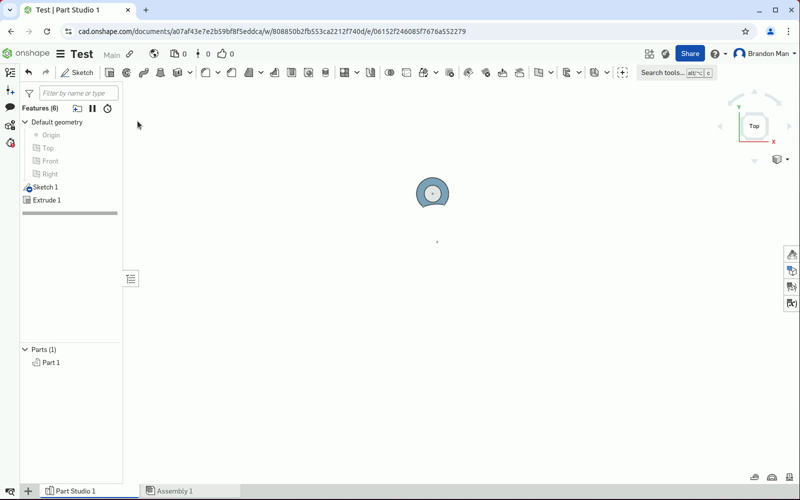
key(shift+h)
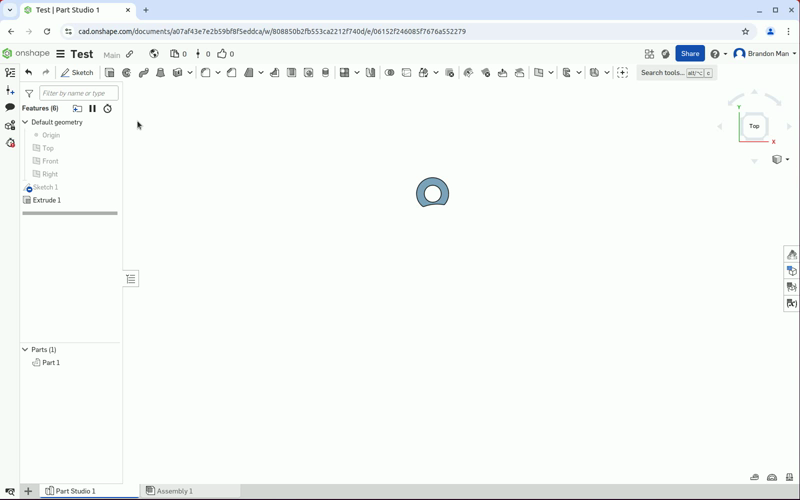
mouse_move(73, 189)
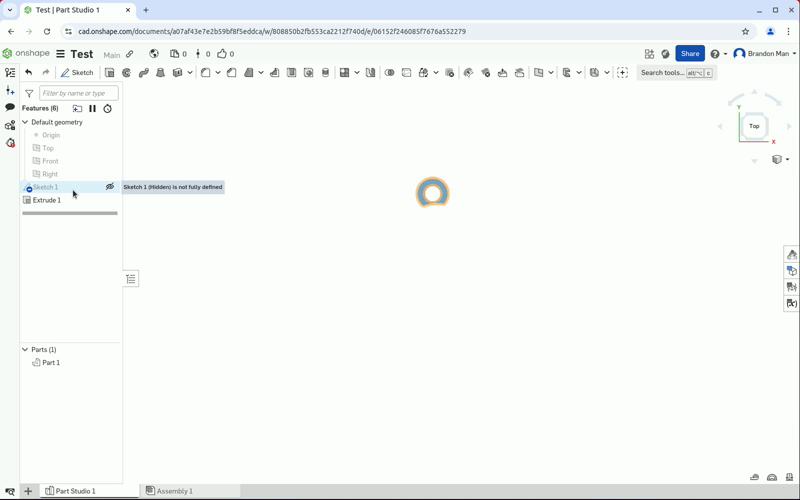
click(73, 189)
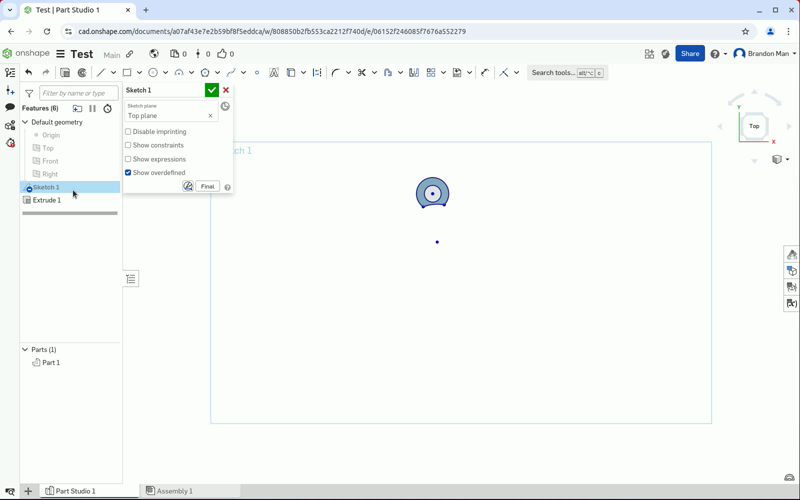
mouse_move(229, 92)
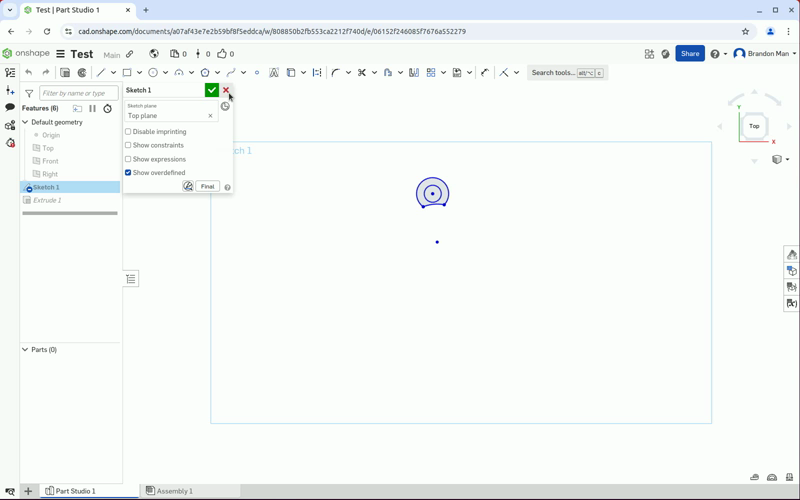
click(229, 92)
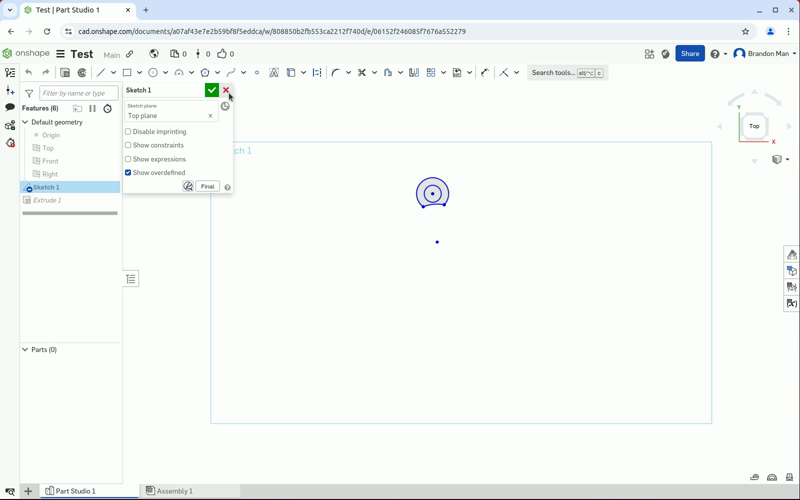
key(shift+s)
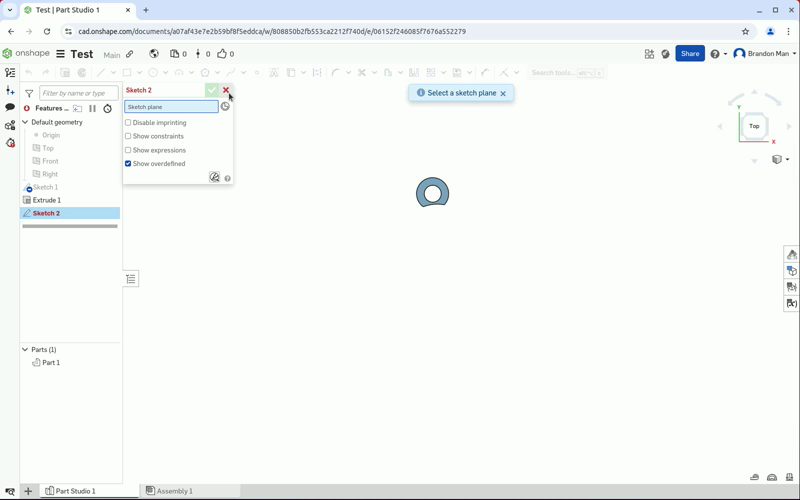
mouse_move(73, 150)
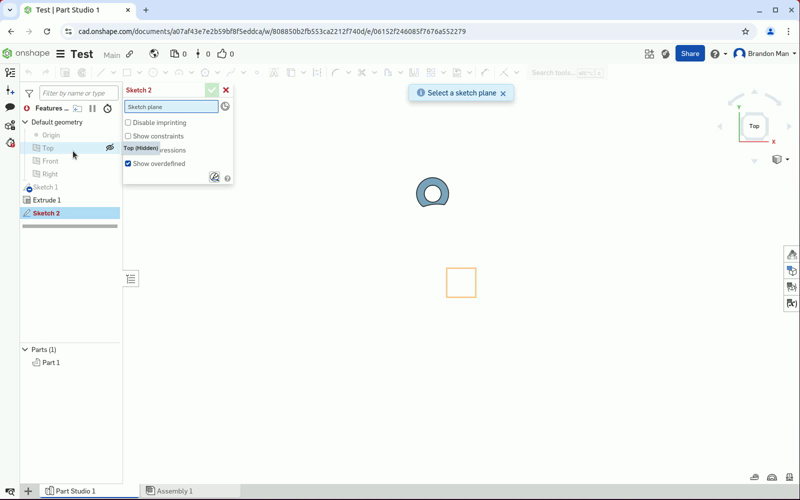
click(73, 150)
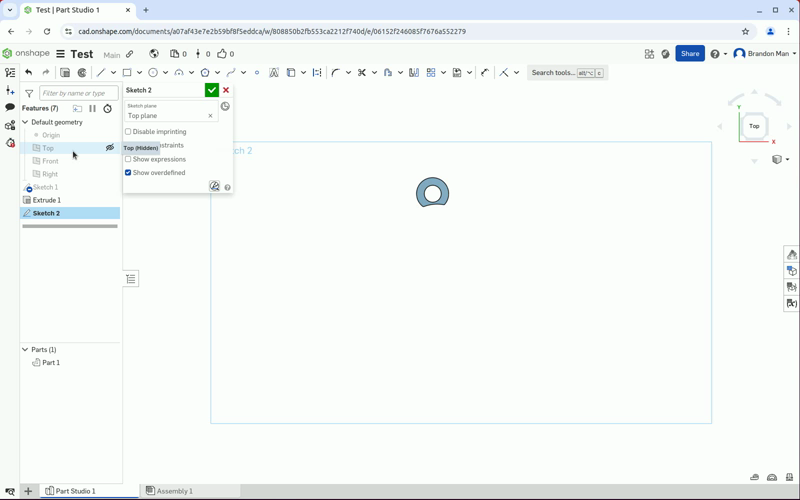
mouse_move(73, 352)
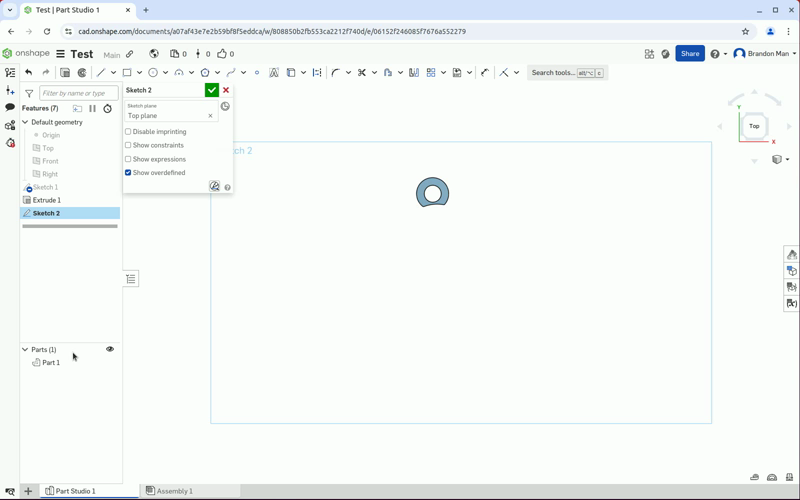
key(y)
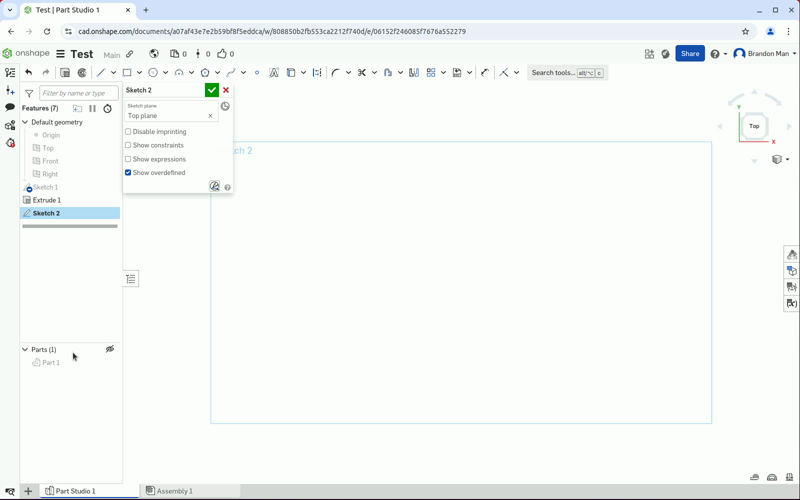
key(a)
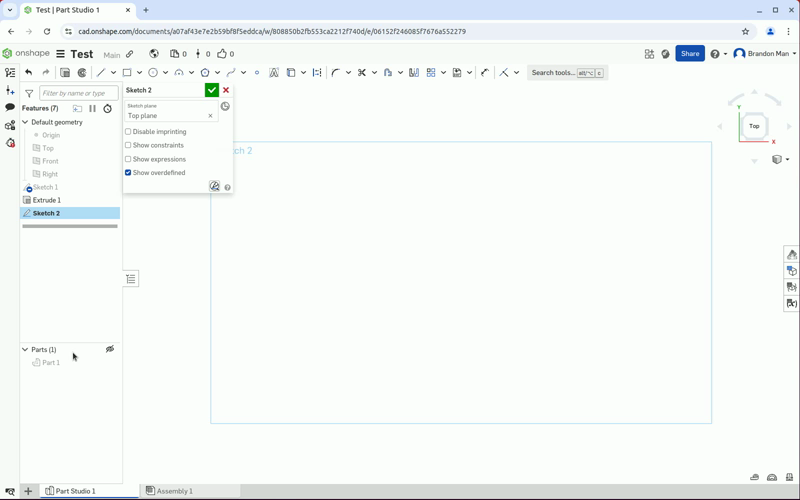
key_down(shift)
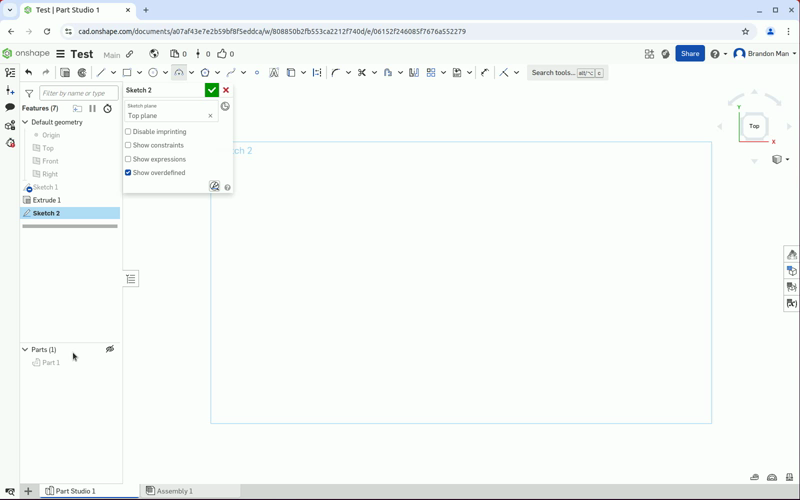
mouse_move(423, 206)
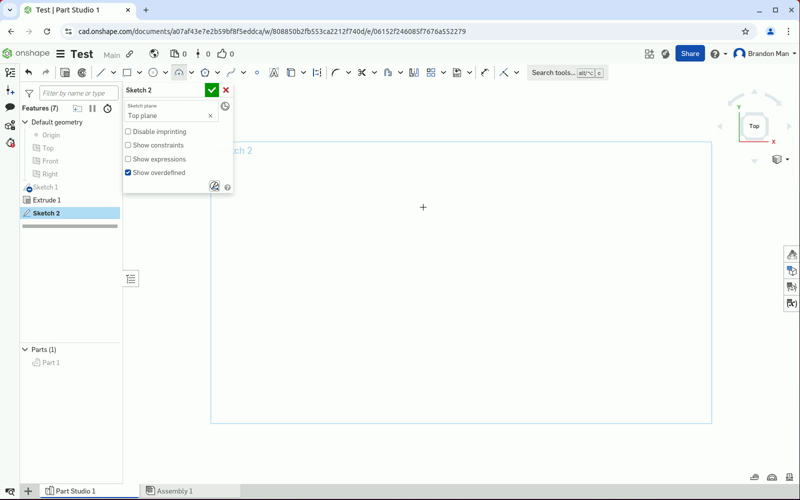
click(423, 206)
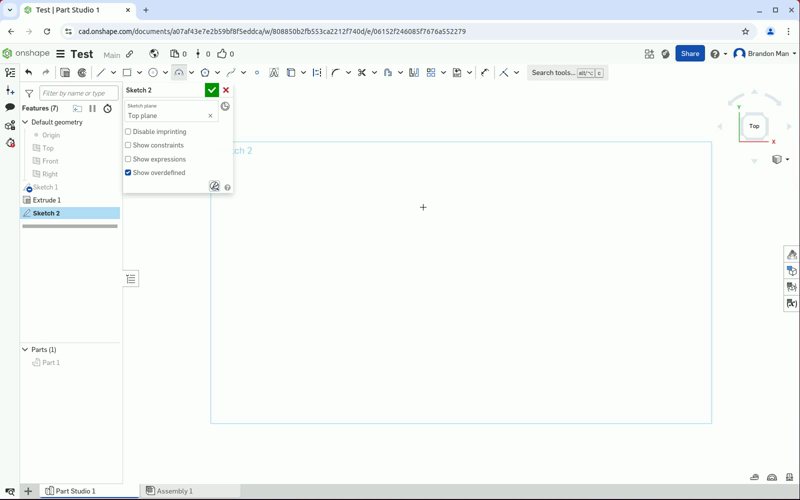
key_up(shift)
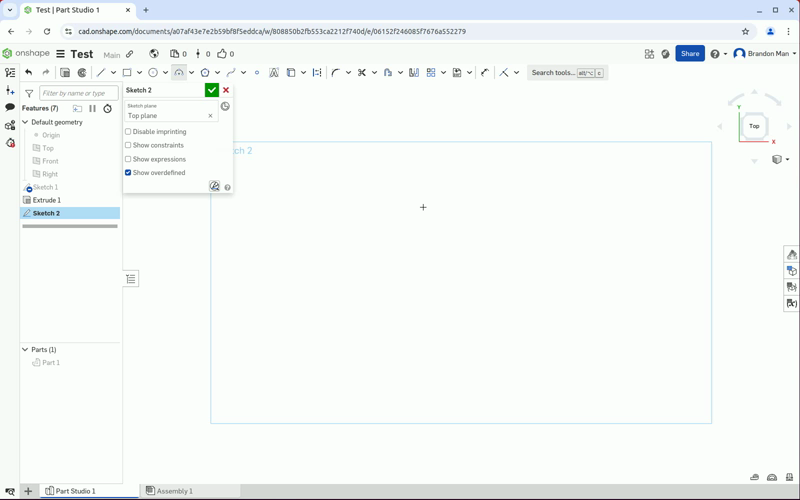
key_down(shift)
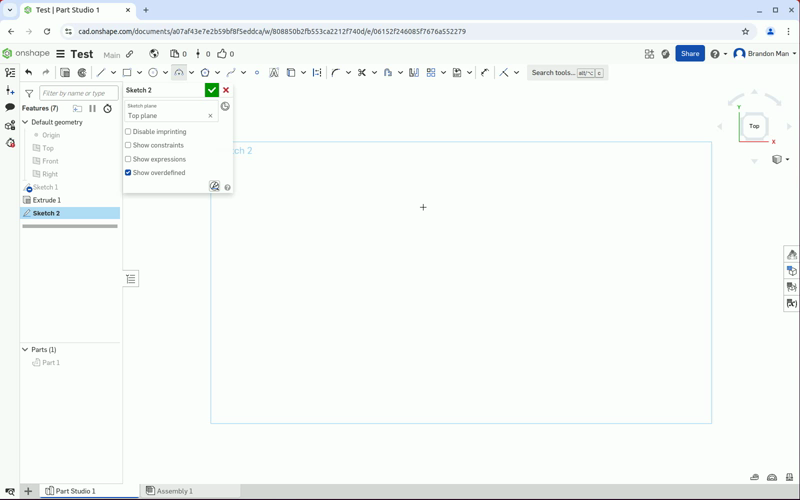
mouse_move(445, 204)
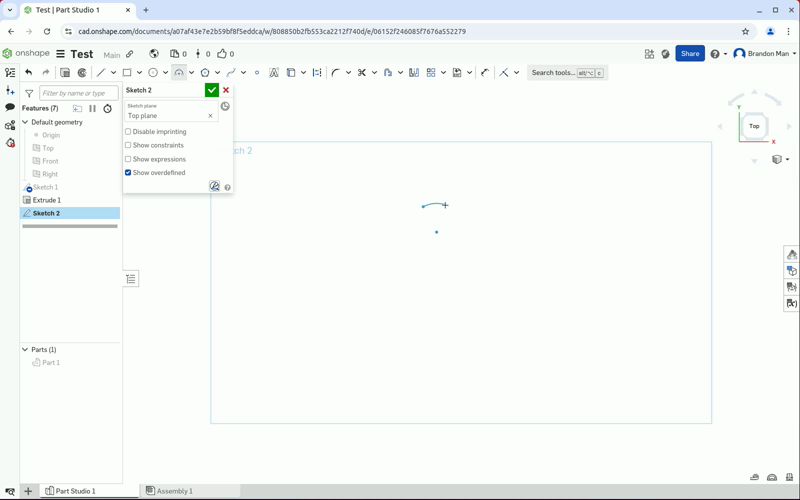
click(445, 204)
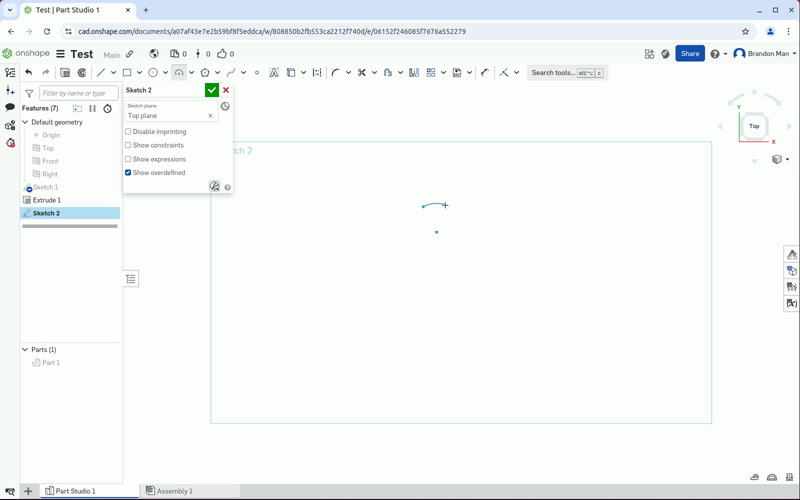
mouse_move(434, 209)
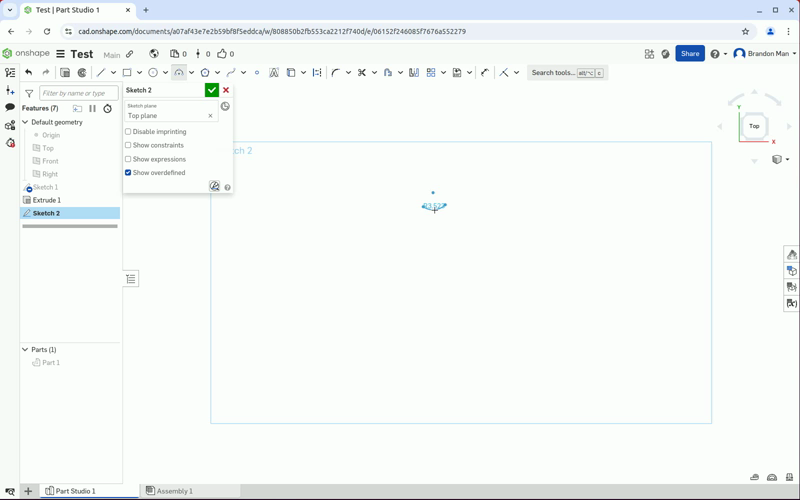
click(434, 209)
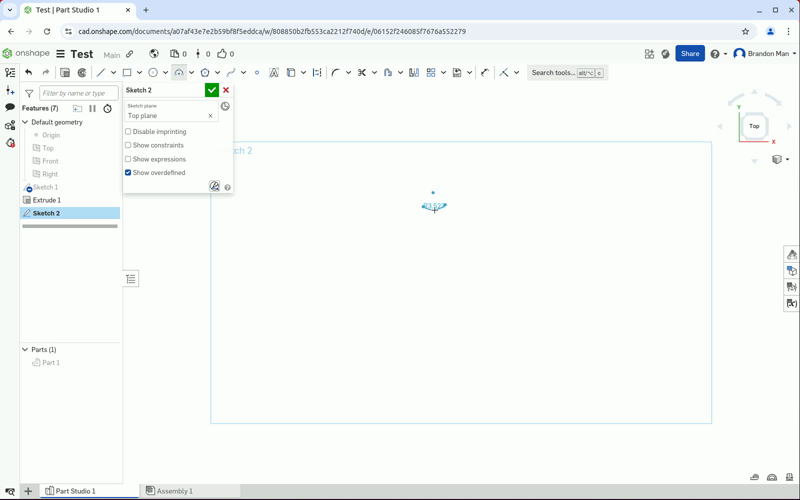
key_up(shift)
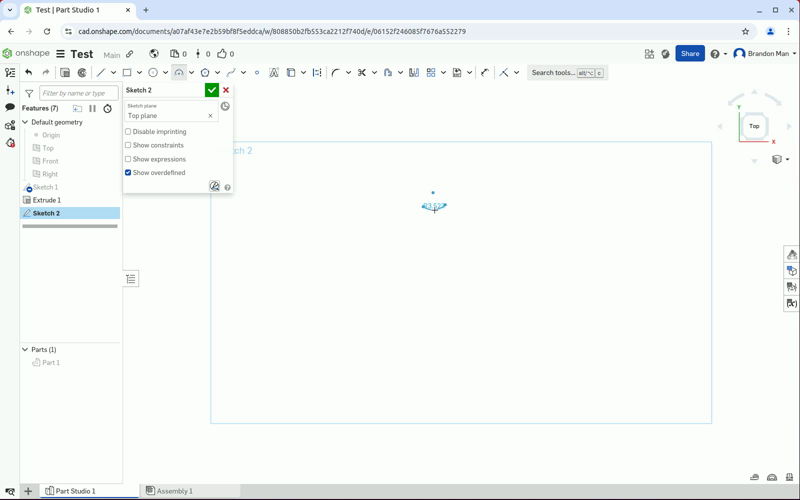
mouse_move(445, 204)
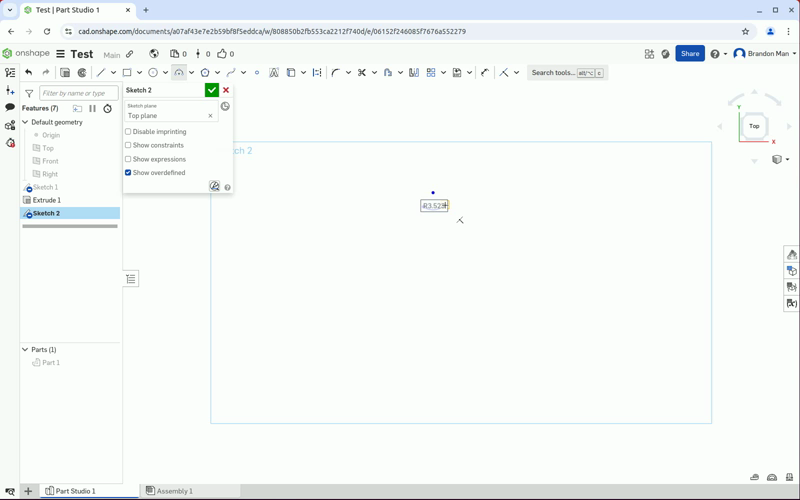
click(445, 204)
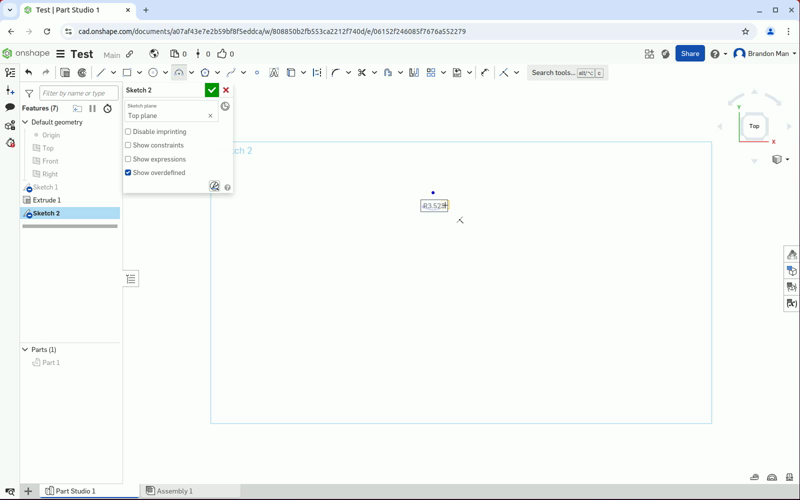
mouse_move(423, 206)
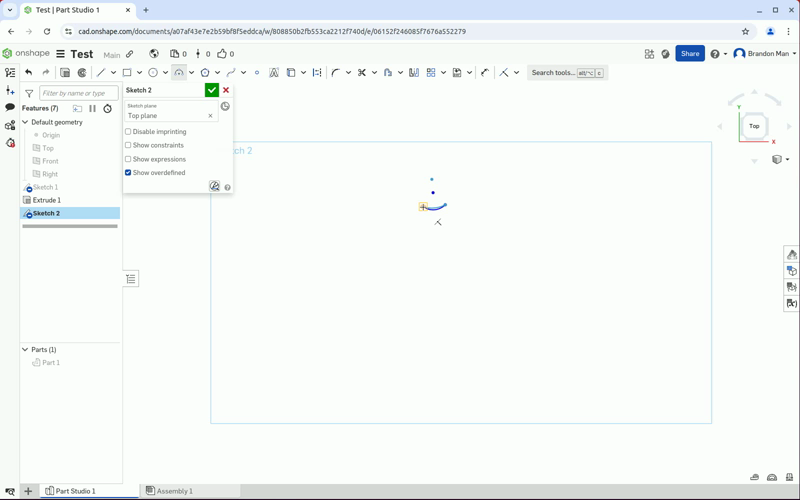
click(423, 206)
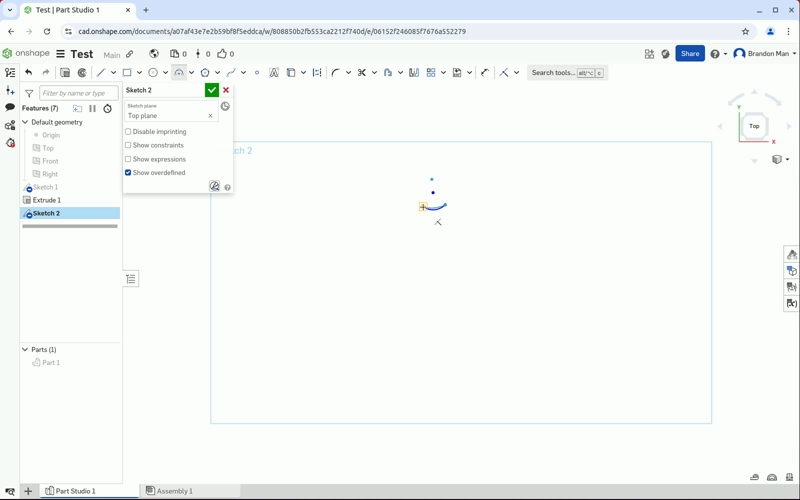
key_down(shift)
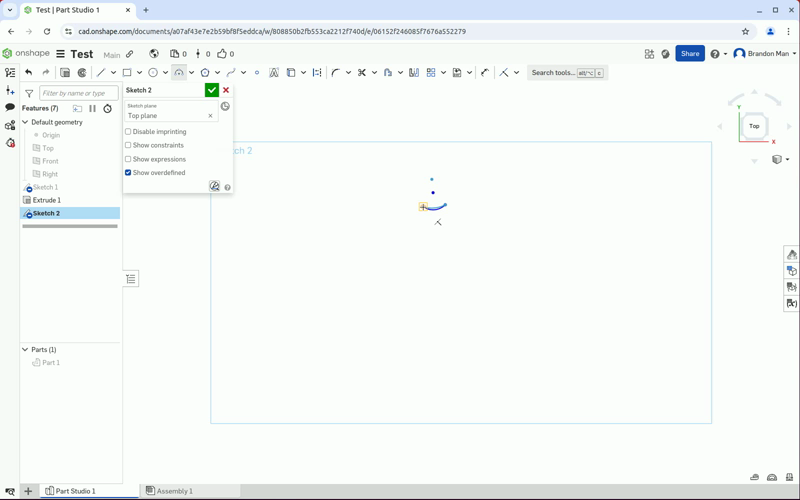
mouse_move(434, 204)
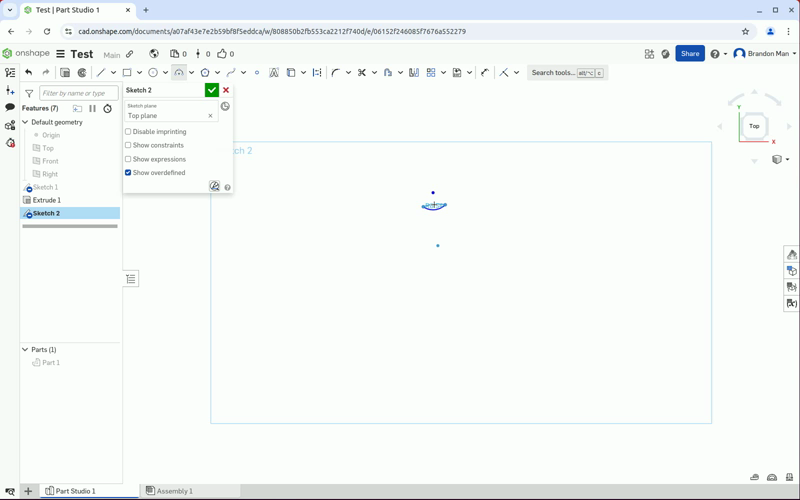
click(434, 204)
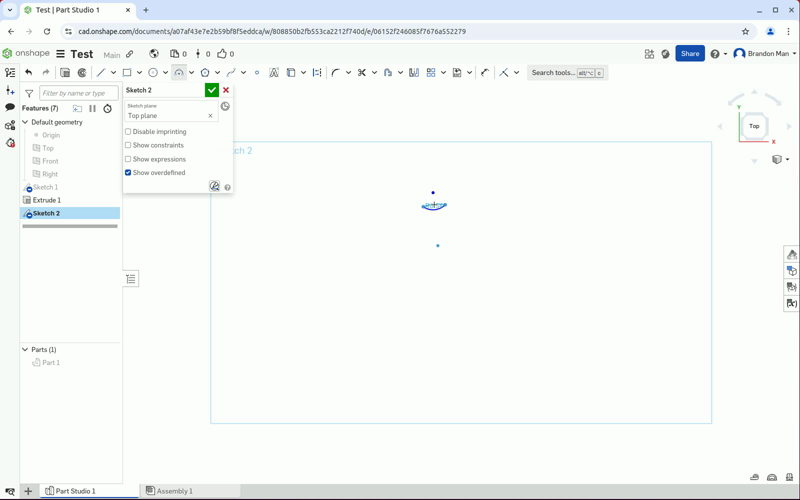
key_up(shift)
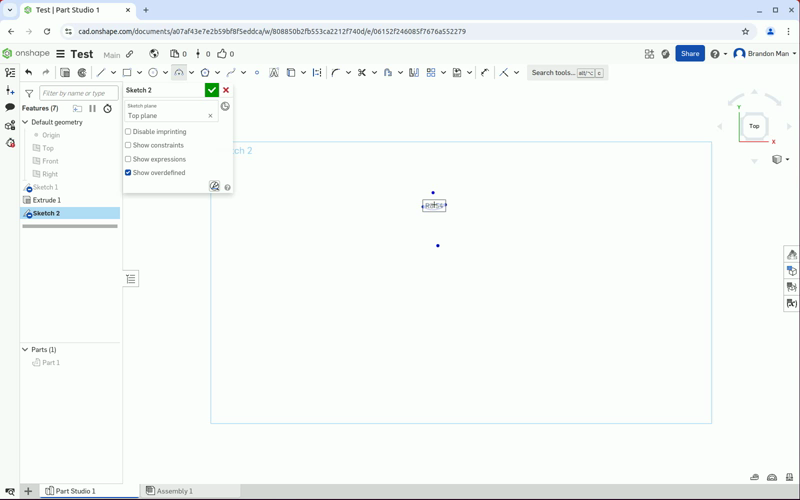
key(esc)
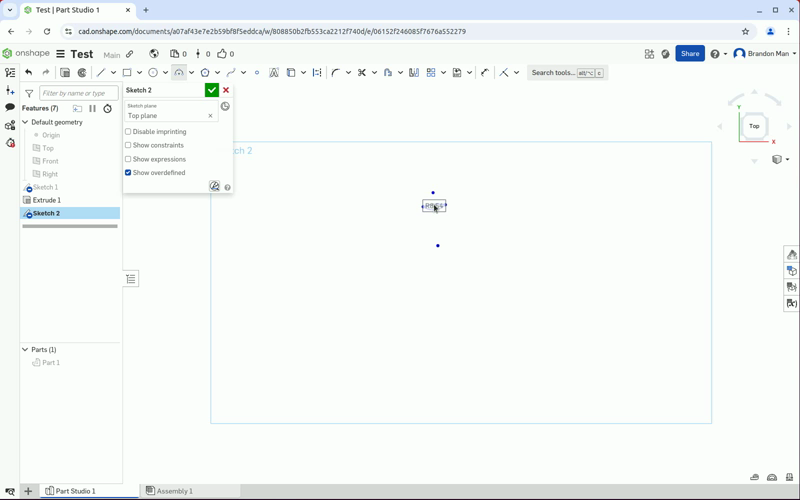
mouse_move(439, 205)
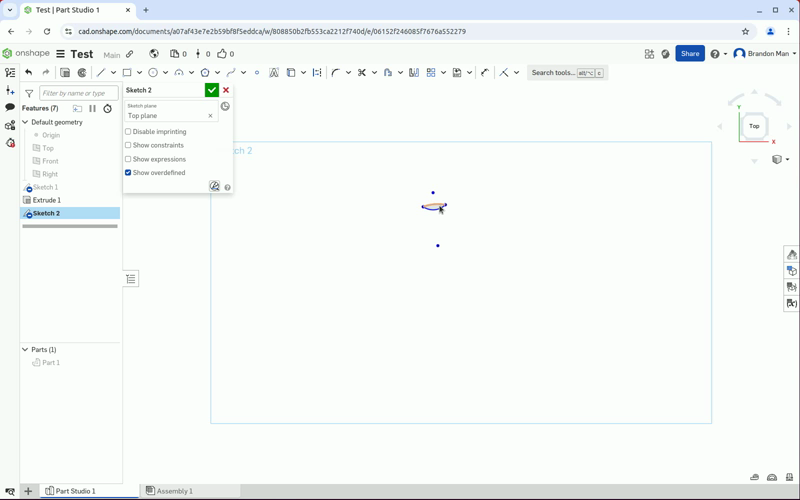
scroll(6)
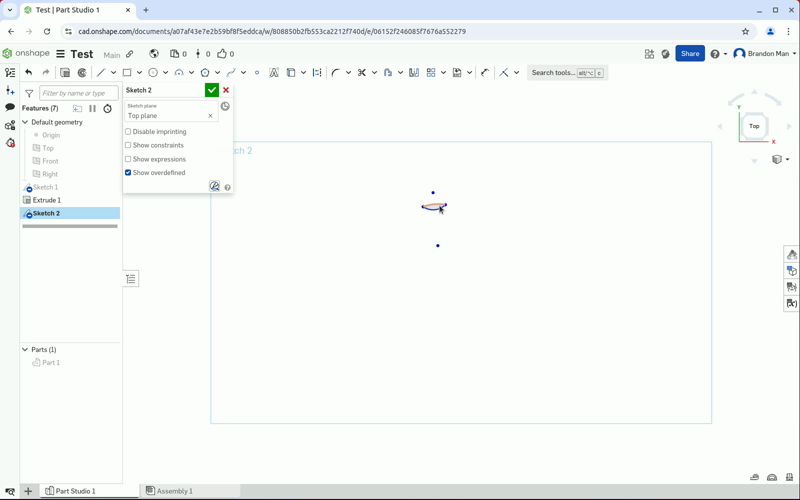
scroll(6)
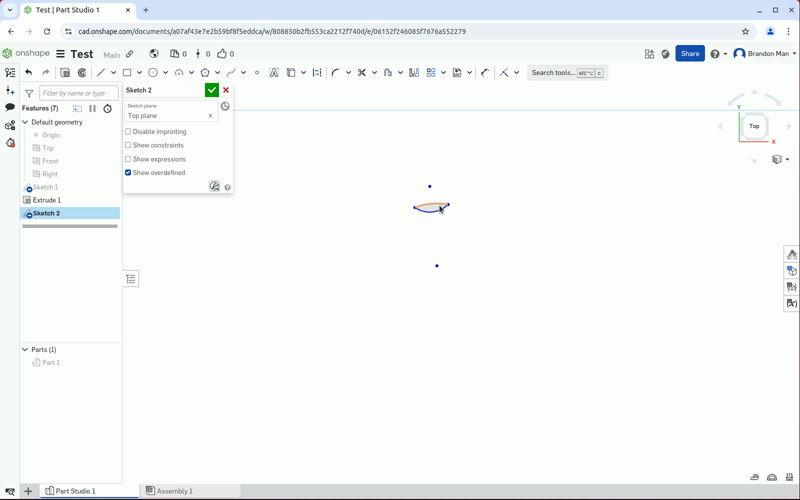
scroll(6)
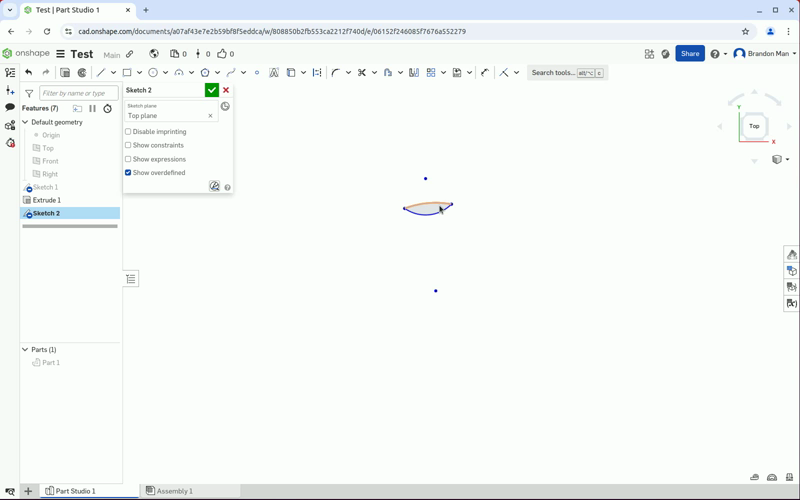
scroll(6)
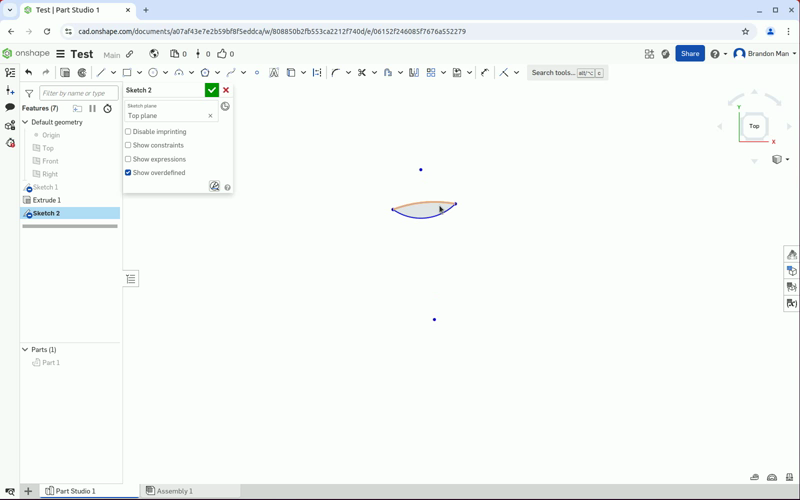
scroll(6)
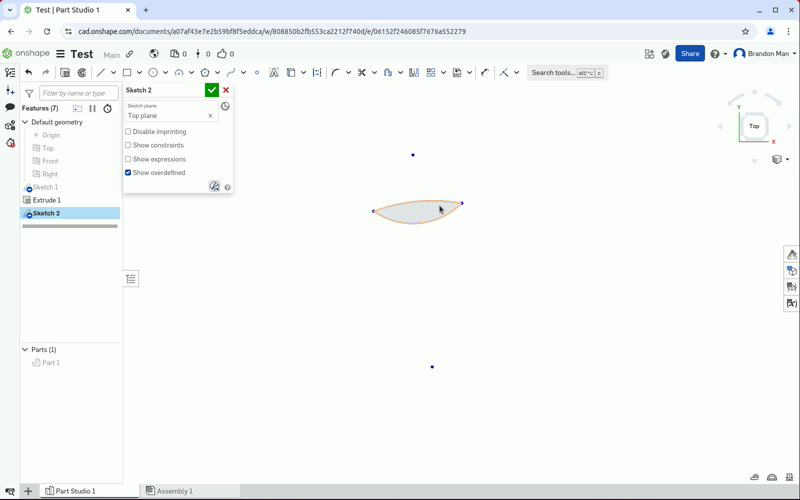
scroll(6)
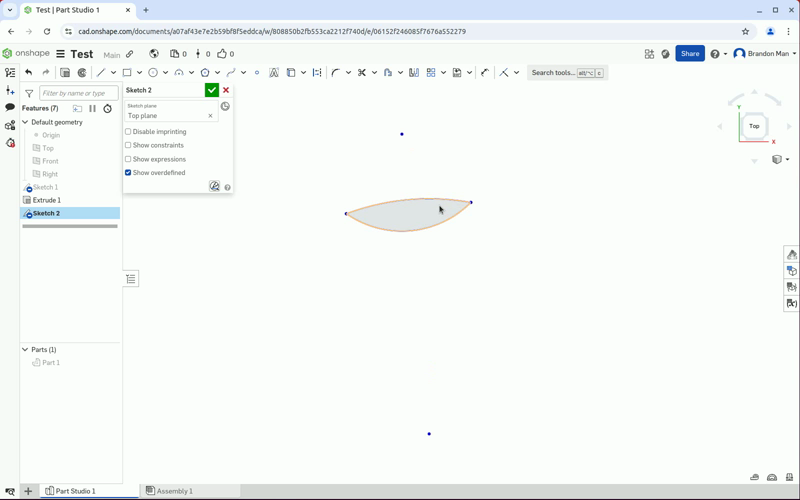
scroll(6)
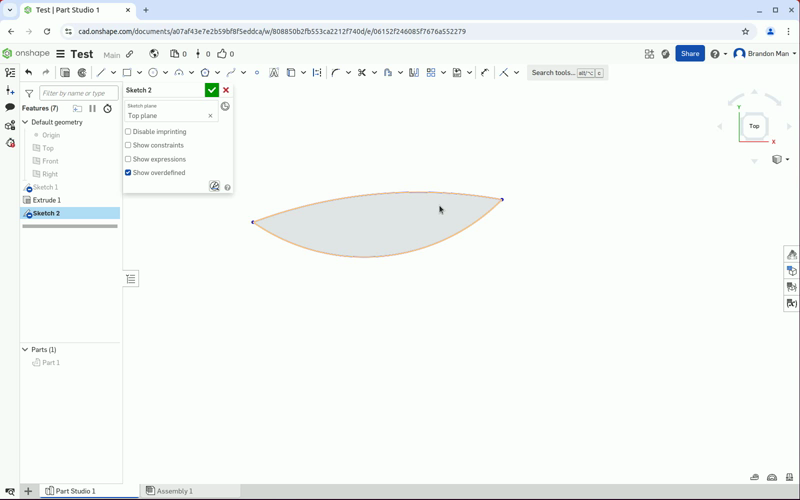
click(439, 205)
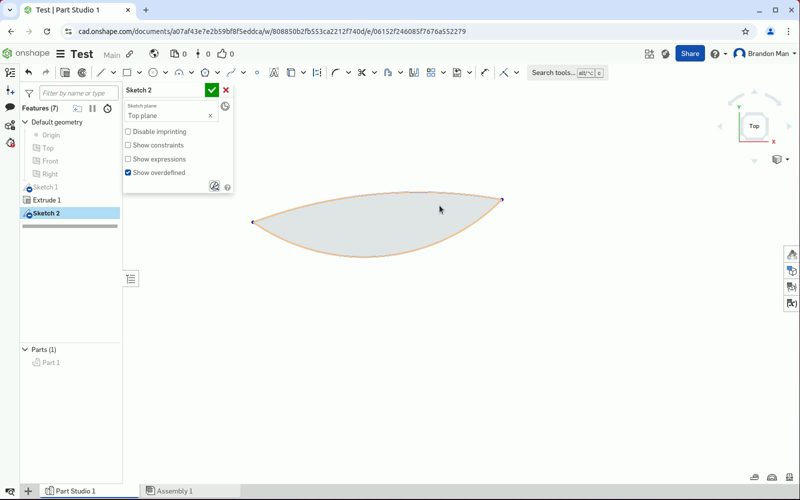
scroll(-6)
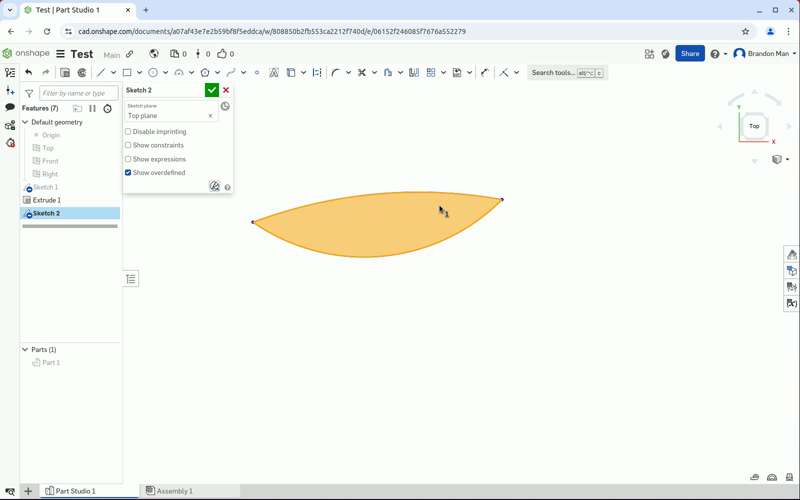
scroll(-6)
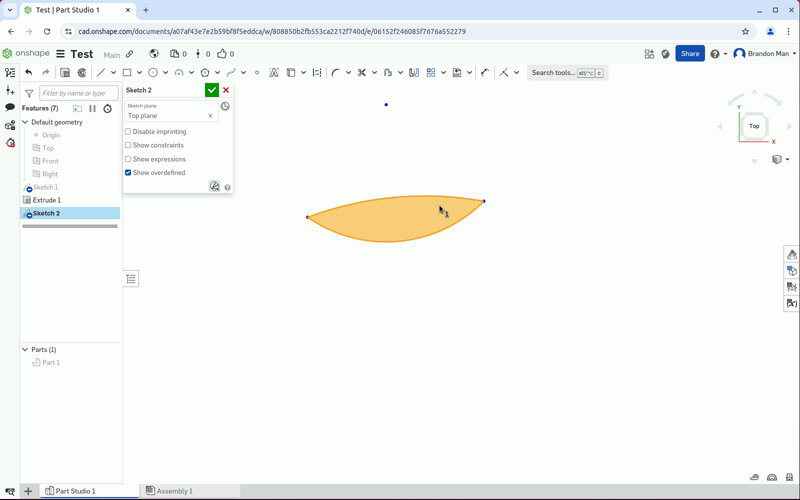
scroll(-6)
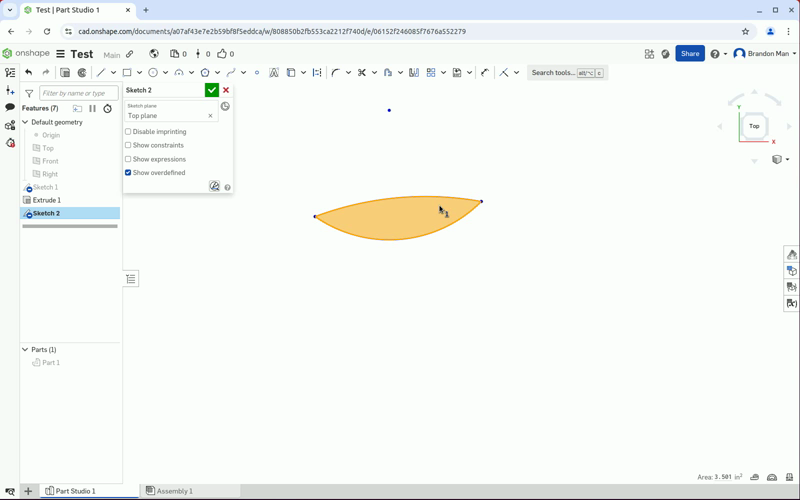
scroll(-6)
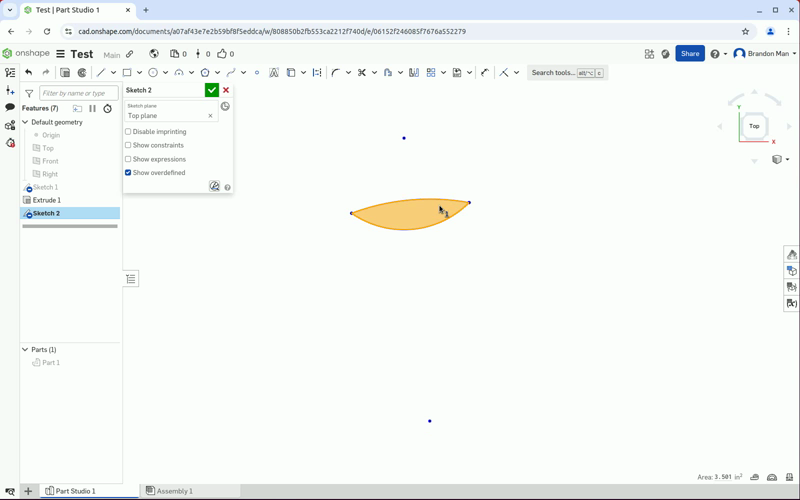
scroll(-6)
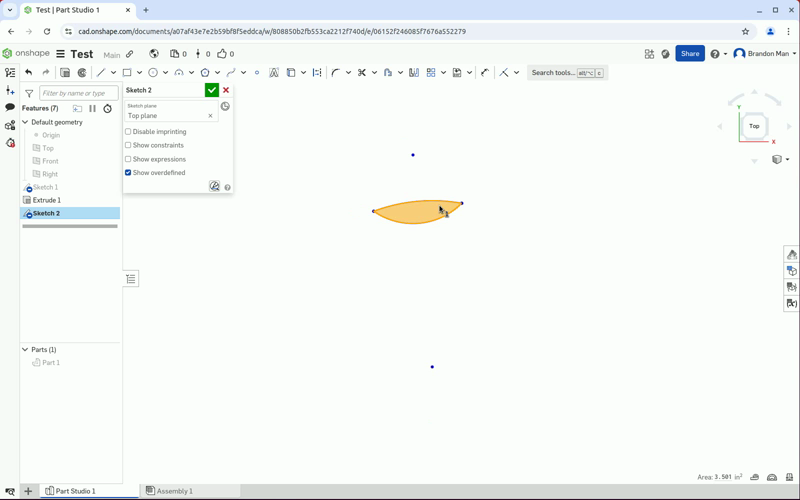
scroll(-6)
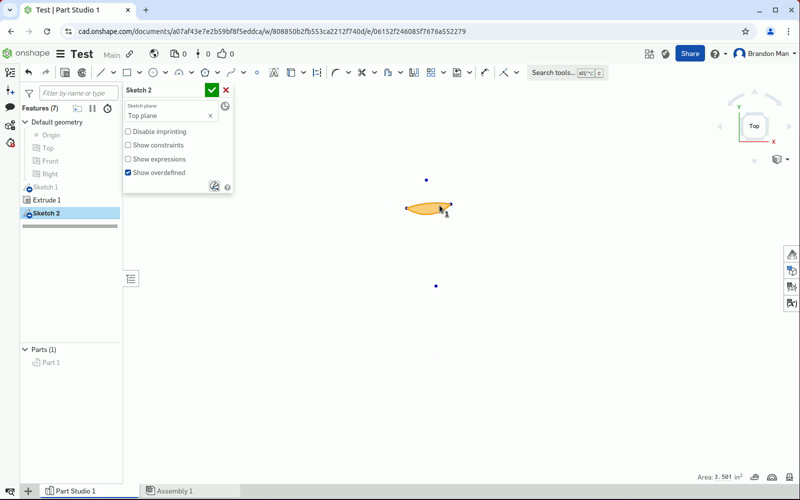
scroll(-6)
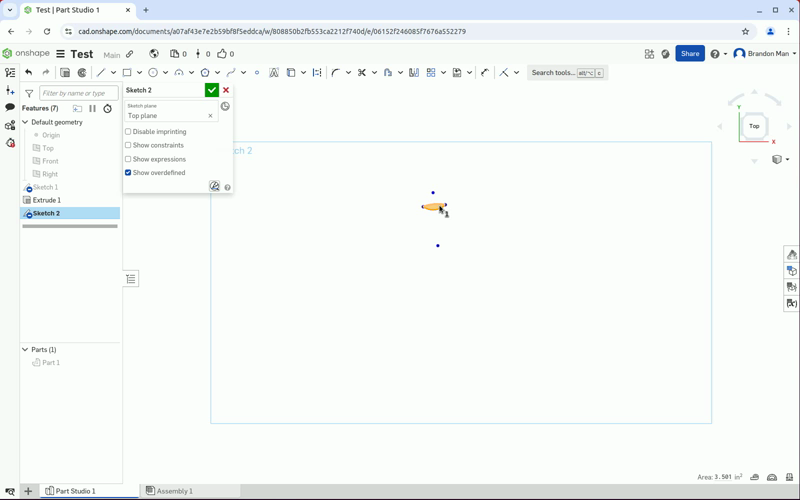
mouse_move(73, 352)
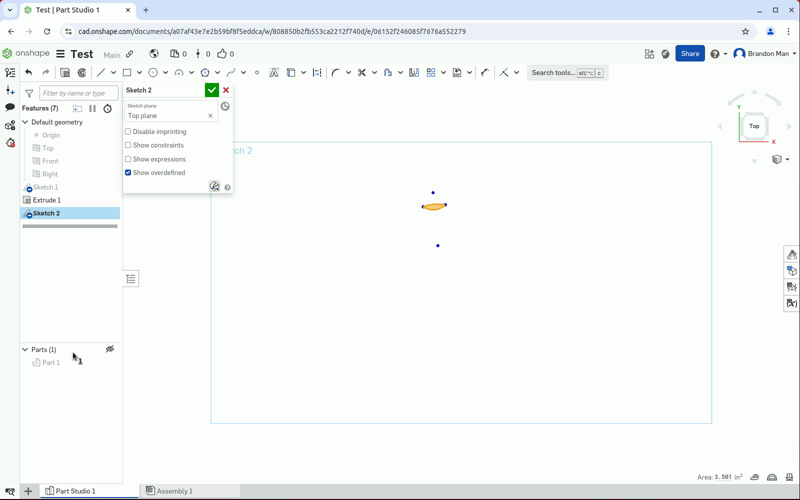
key(shift+y)
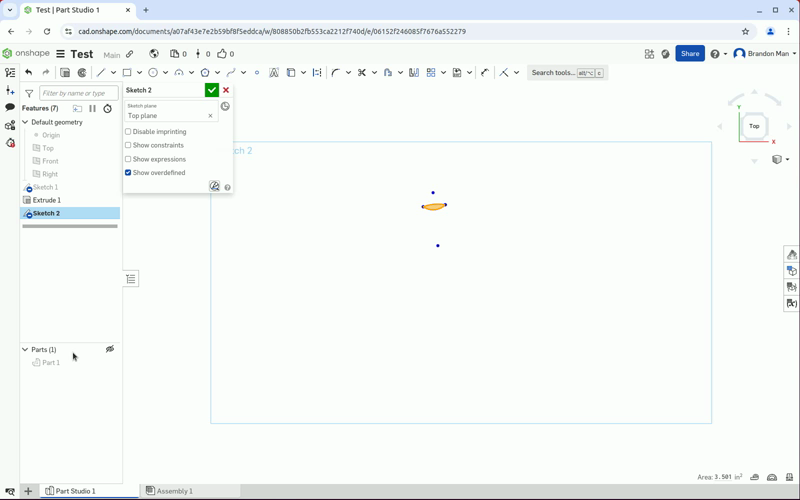
key(shift+e)
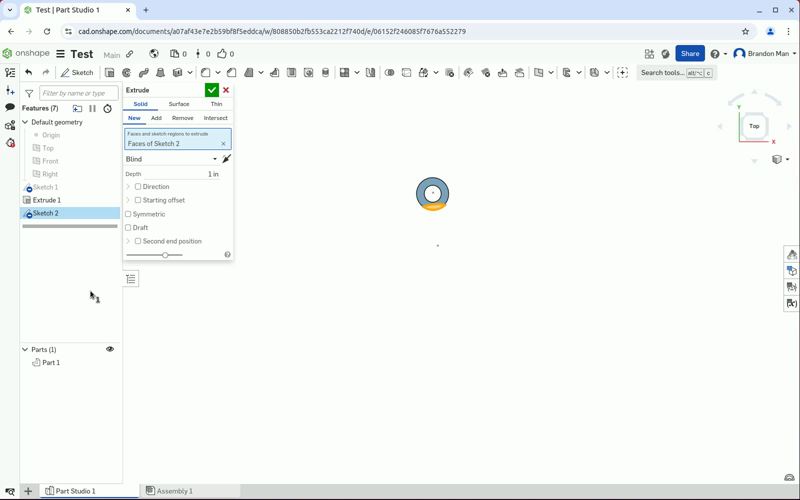
mouse_move(143, 106)
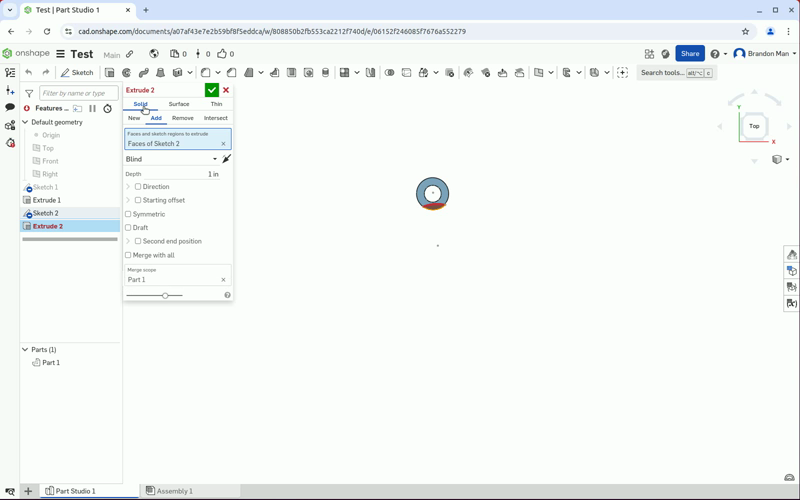
click(143, 106)
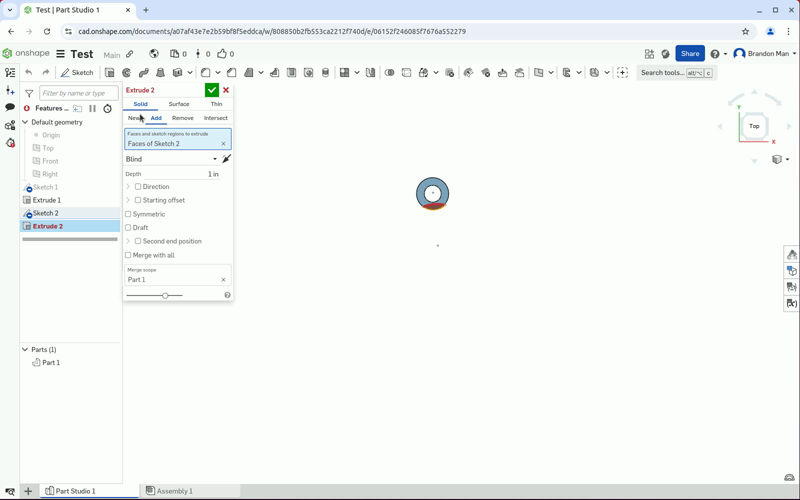
mouse_move(137, 120)
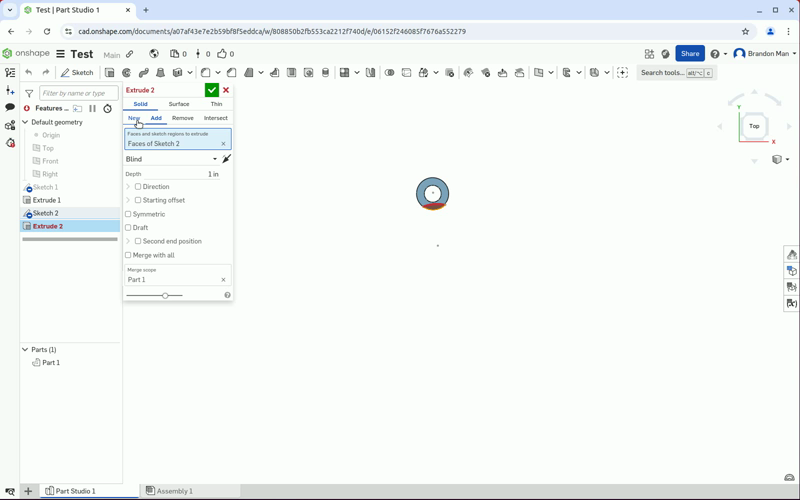
click(137, 120)
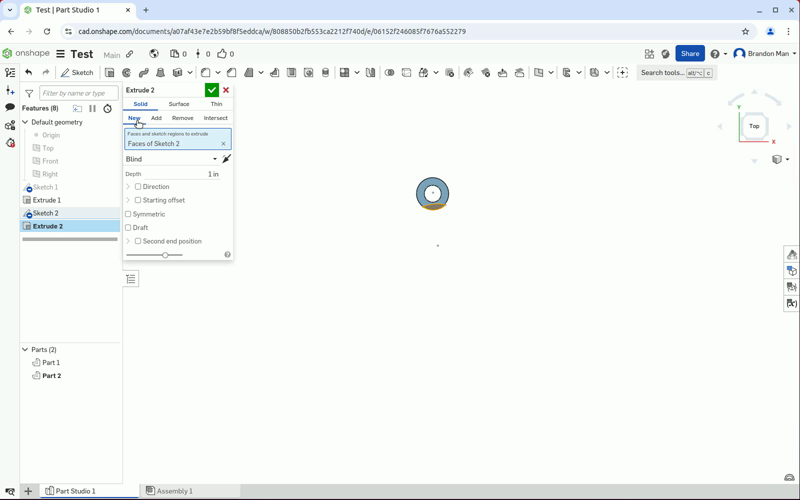
key(tab, 4)
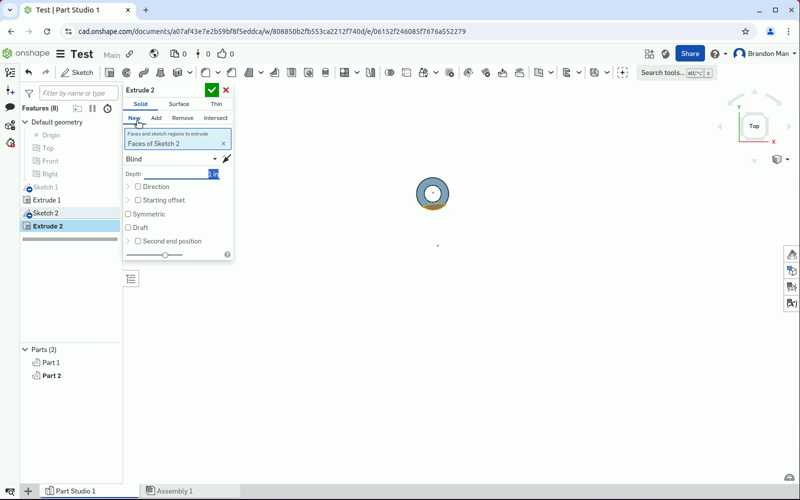
text(2.166)
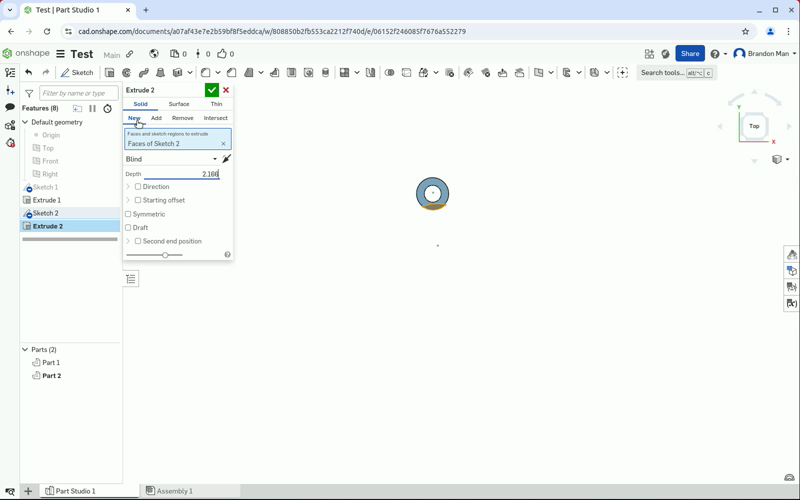
key(enter)
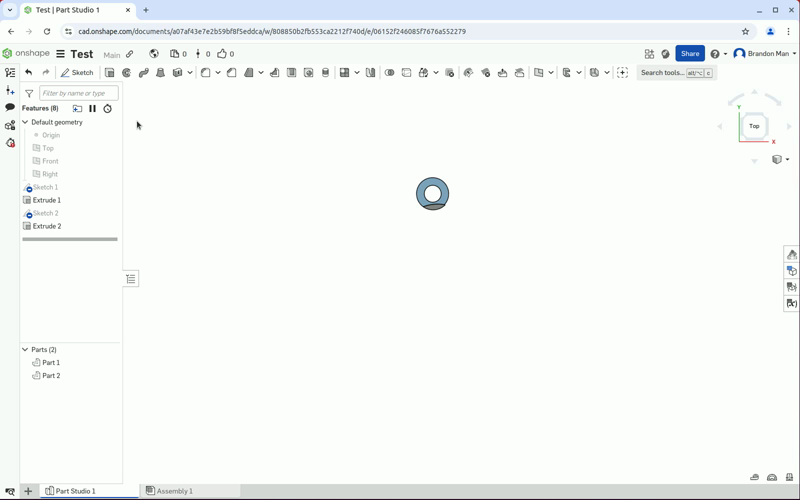
key(shift+h)
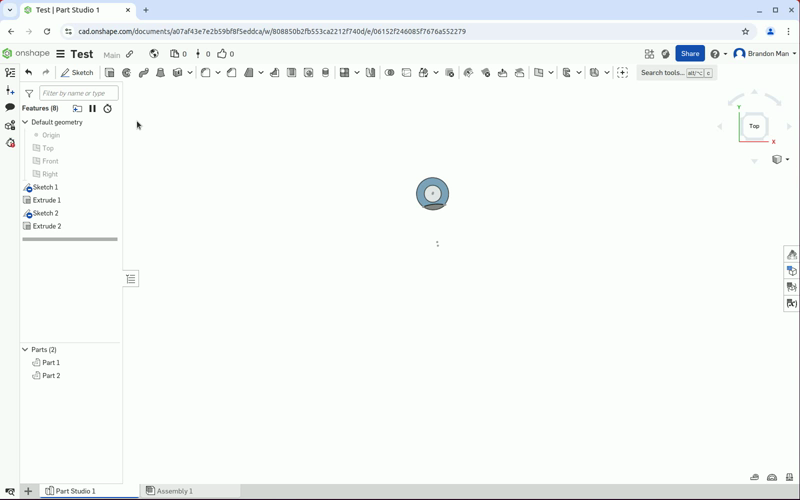
key(shift+h)
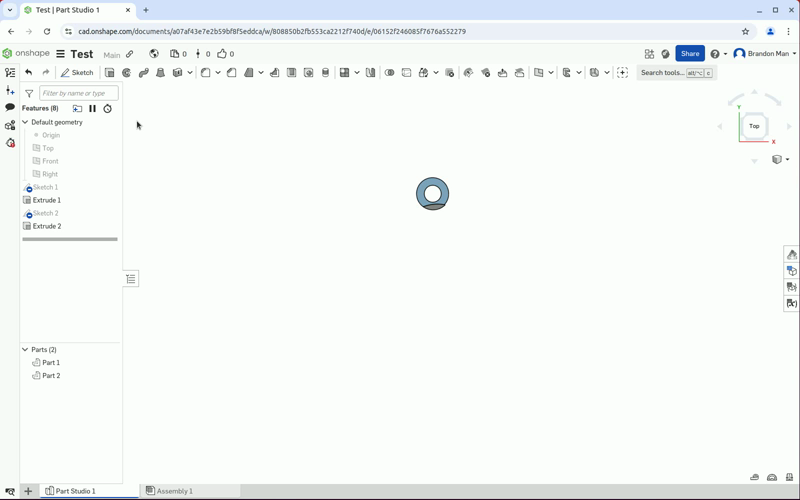
mouse_move(73, 189)
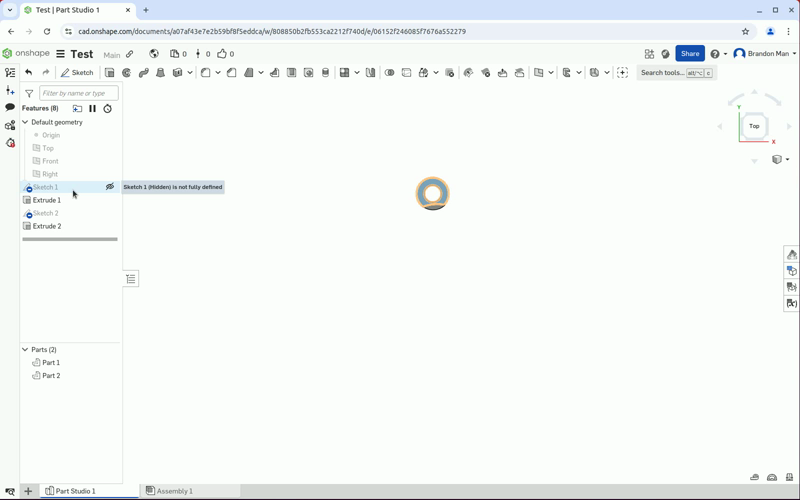
click(73, 189)
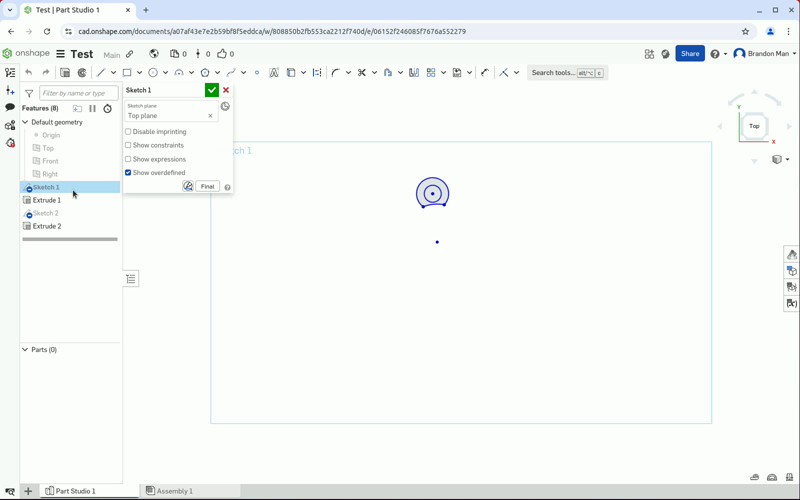
mouse_move(229, 92)
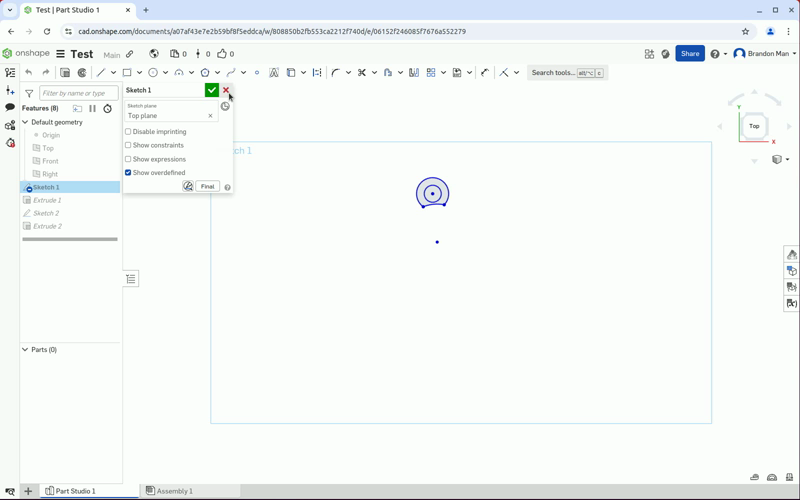
click(229, 92)
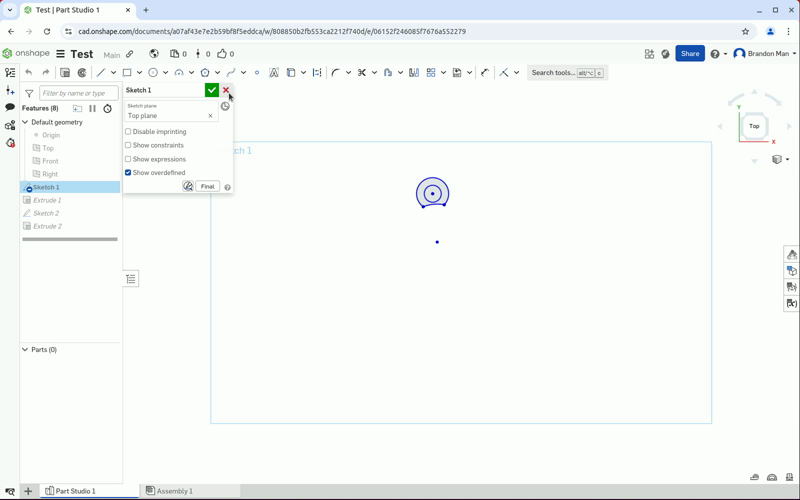
key(shift+s)
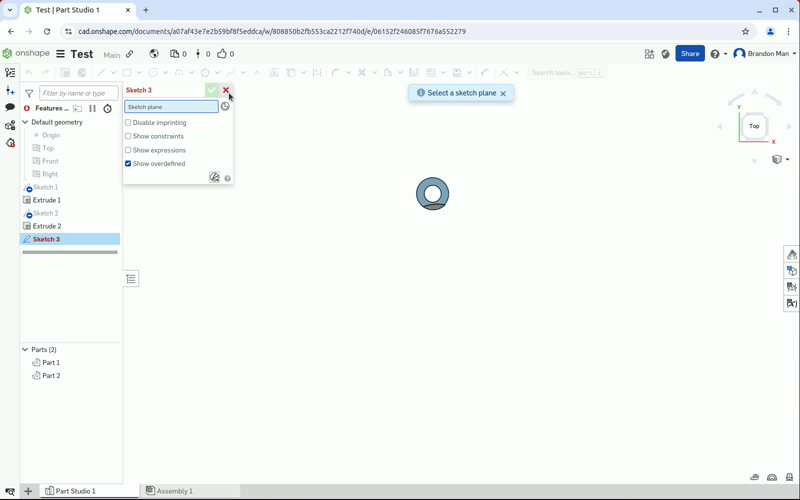
mouse_move(73, 150)
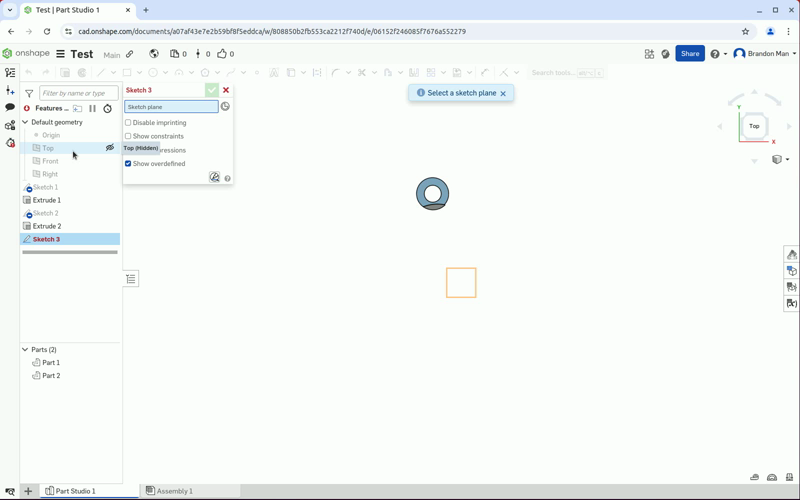
click(73, 150)
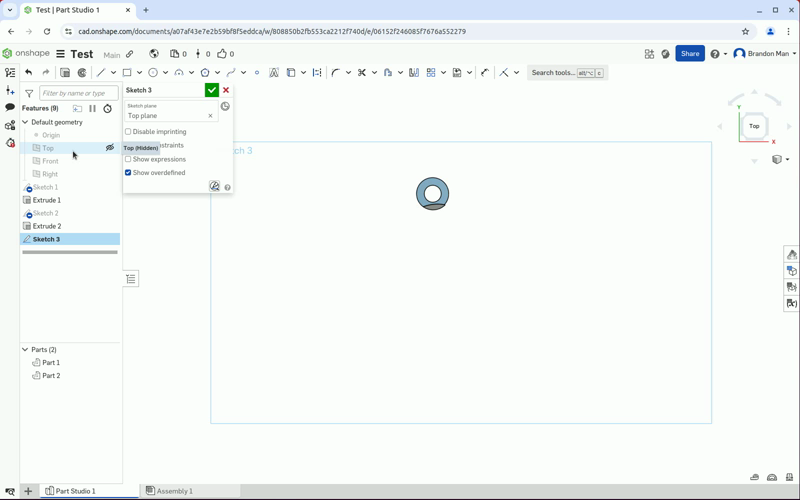
mouse_move(73, 352)
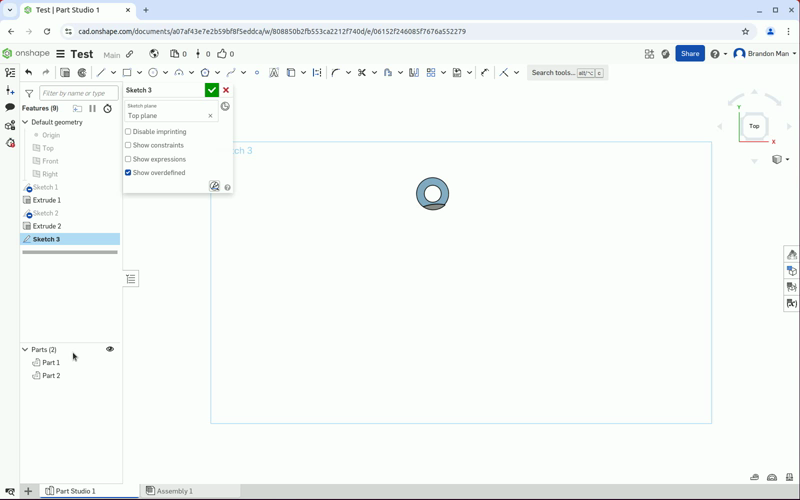
key(y)
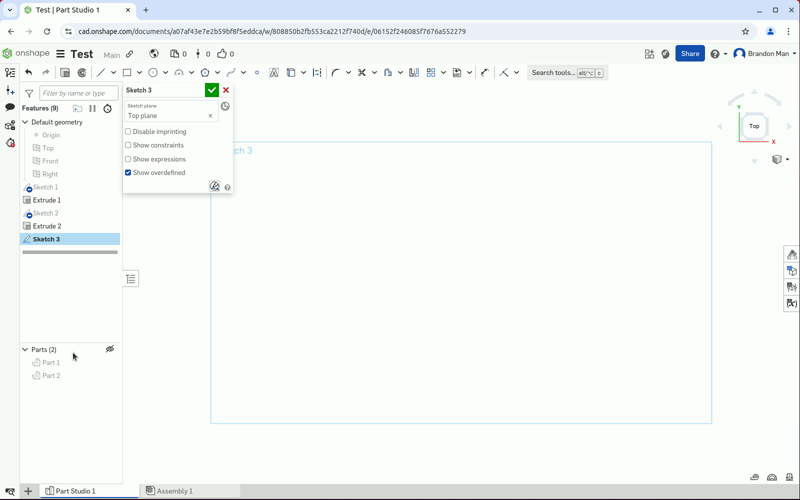
key(a)
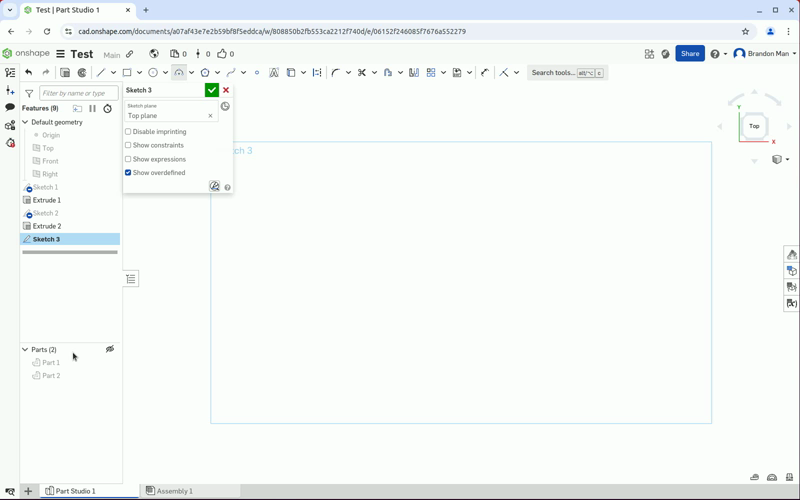
key_down(shift)
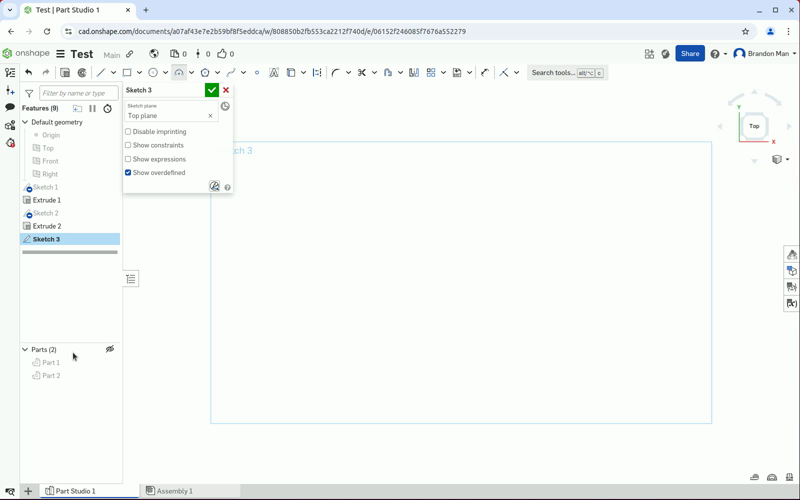
mouse_move(423, 206)
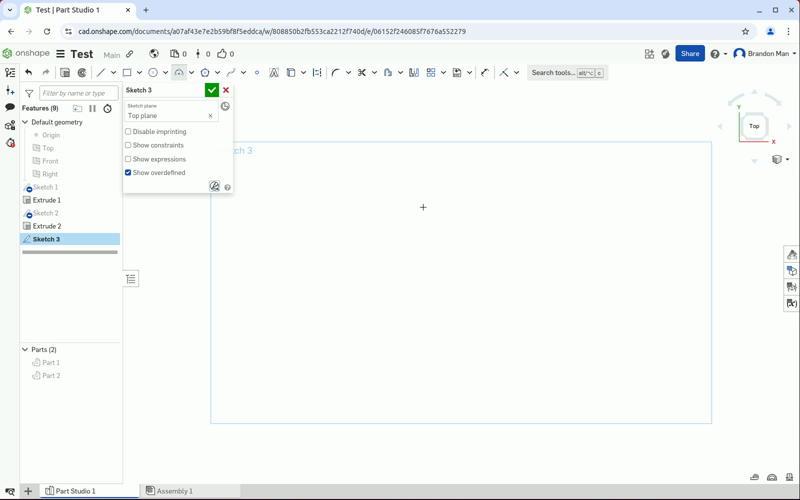
click(423, 206)
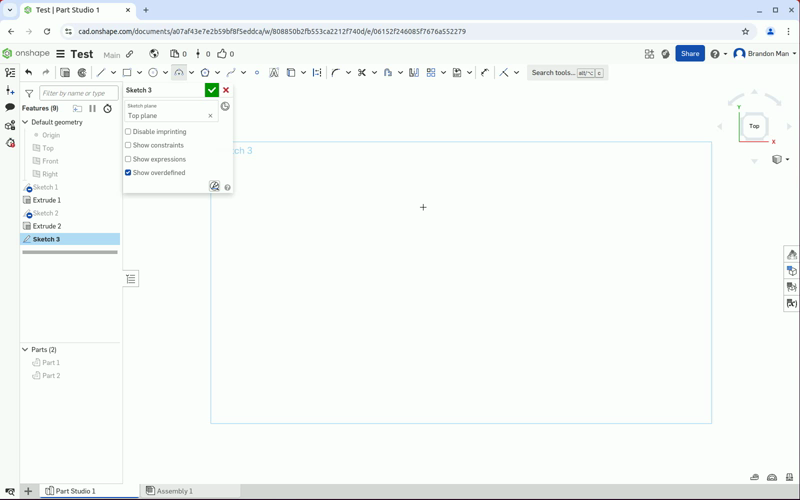
key_up(shift)
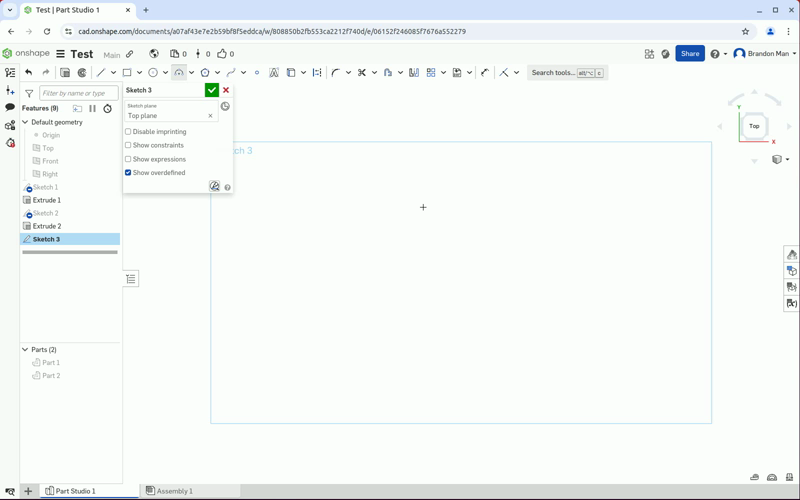
key_down(shift)
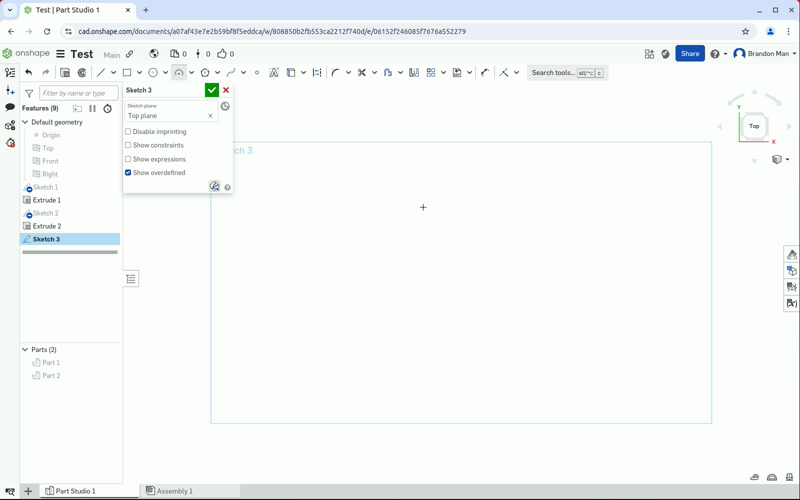
mouse_move(526, 255)
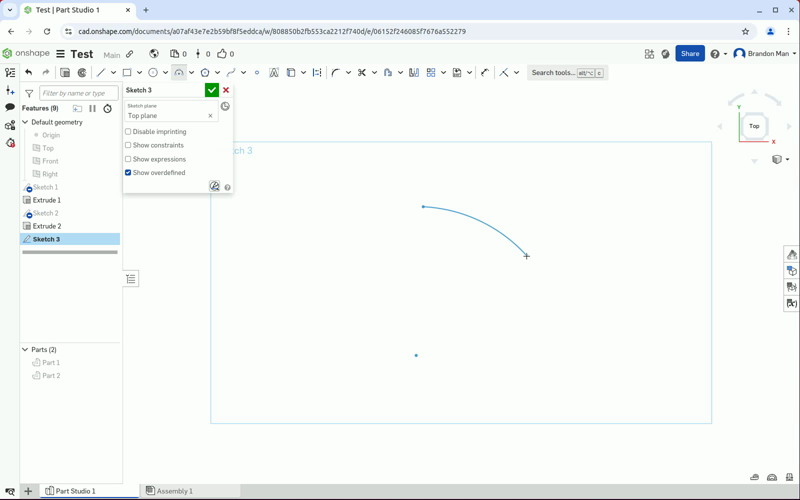
click(526, 255)
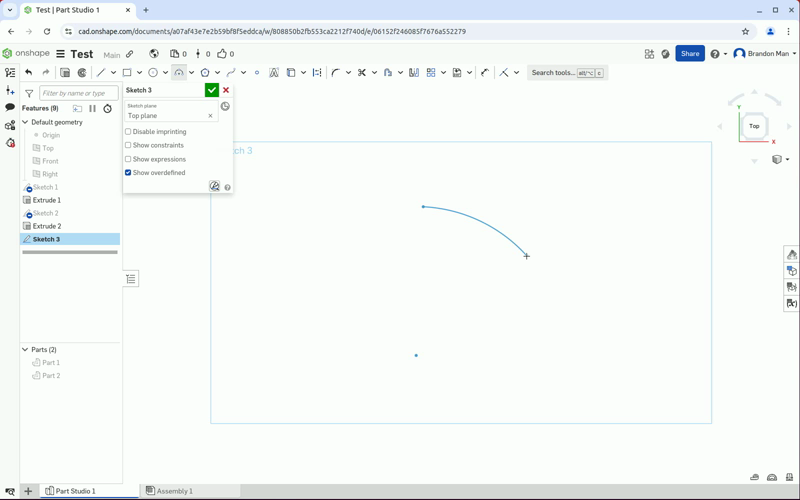
mouse_move(402, 384)
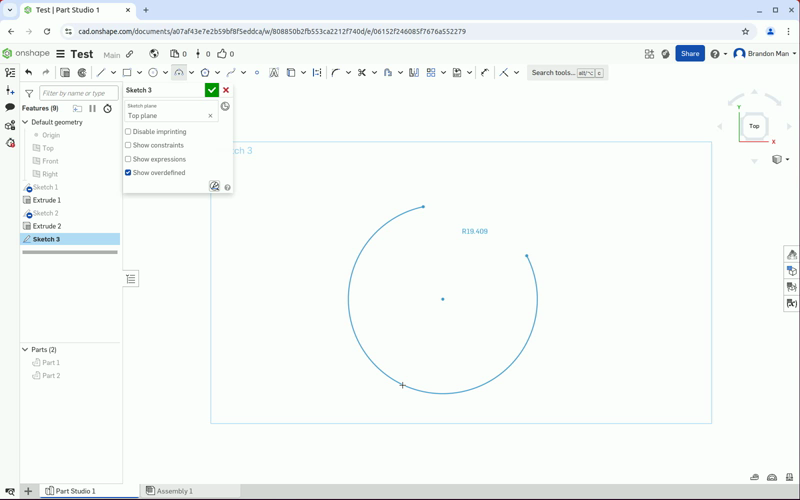
click(402, 384)
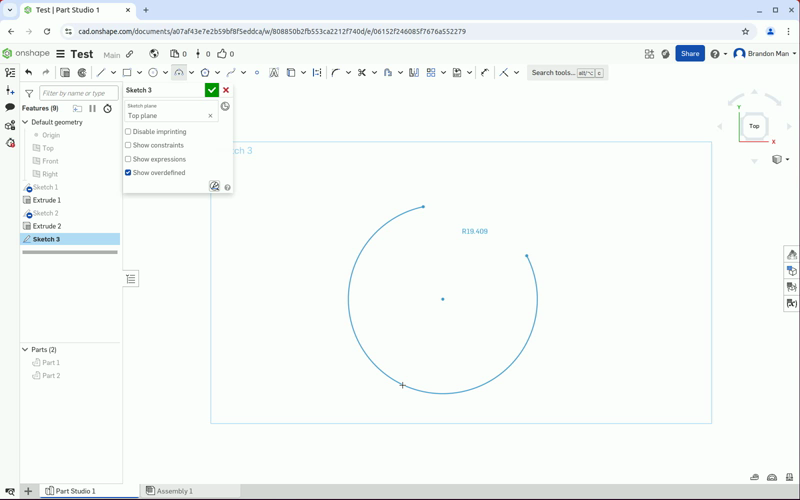
key_up(shift)
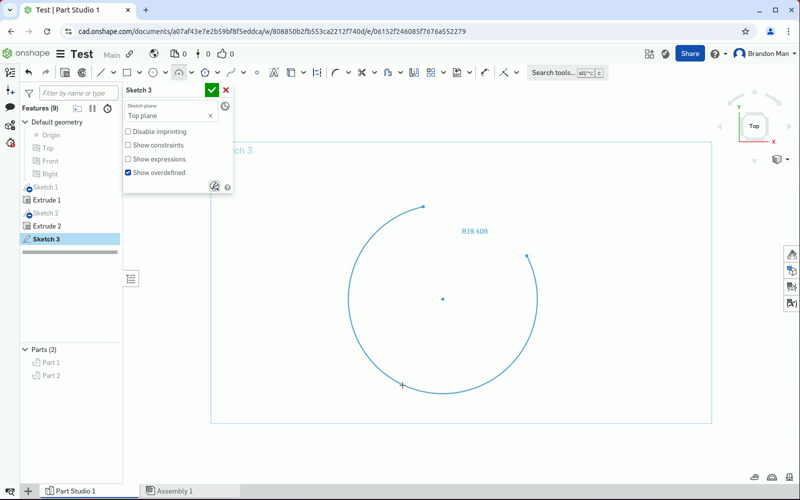
mouse_move(526, 255)
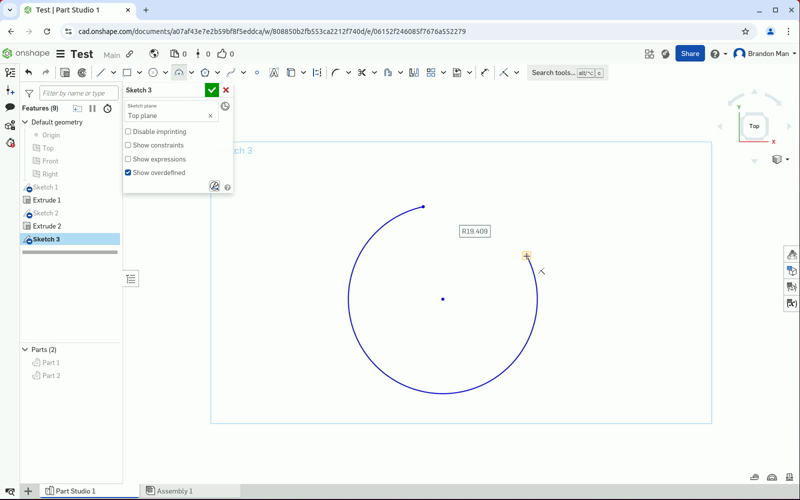
click(526, 255)
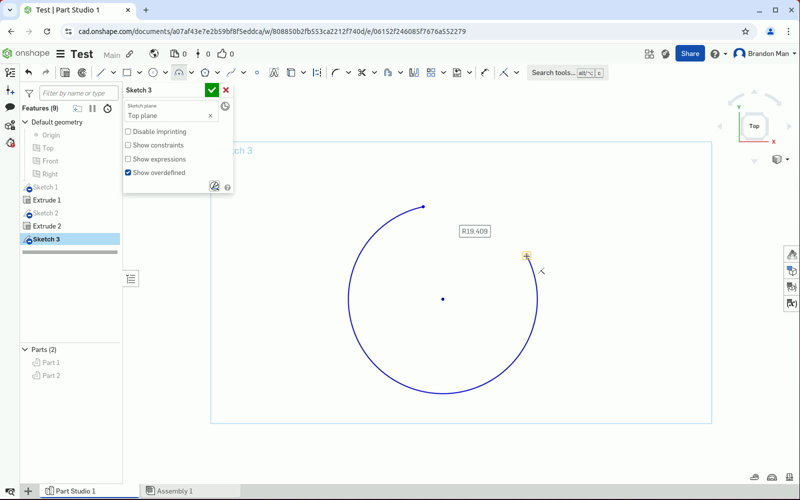
key_down(shift)
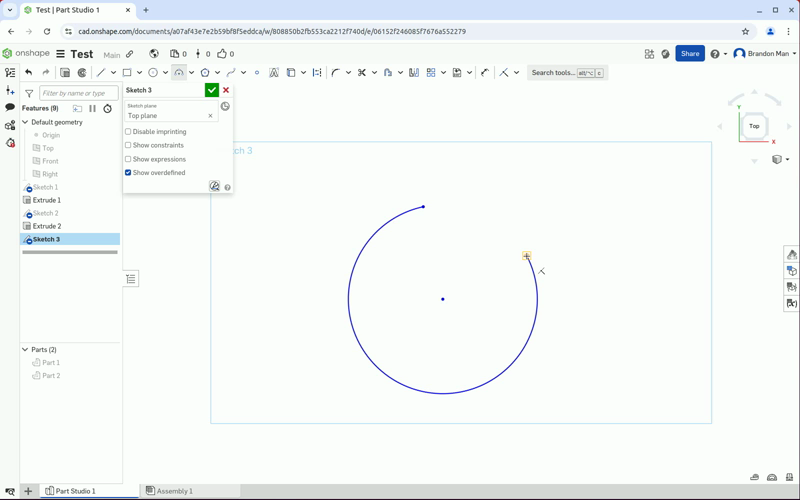
mouse_move(495, 222)
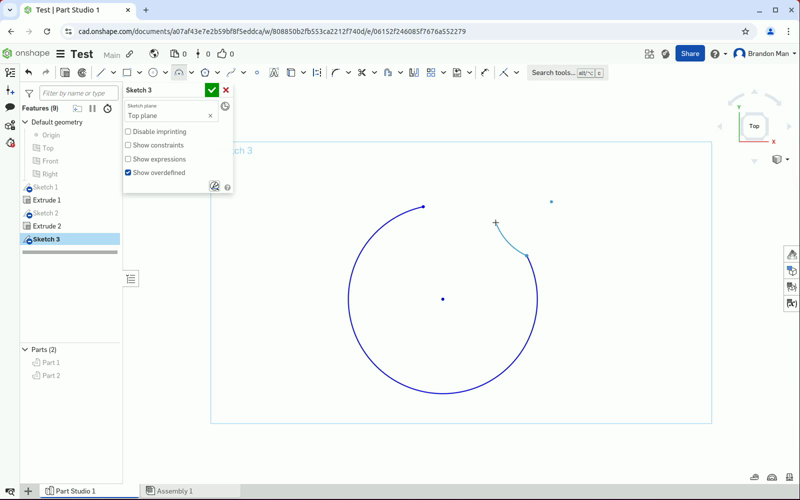
click(495, 222)
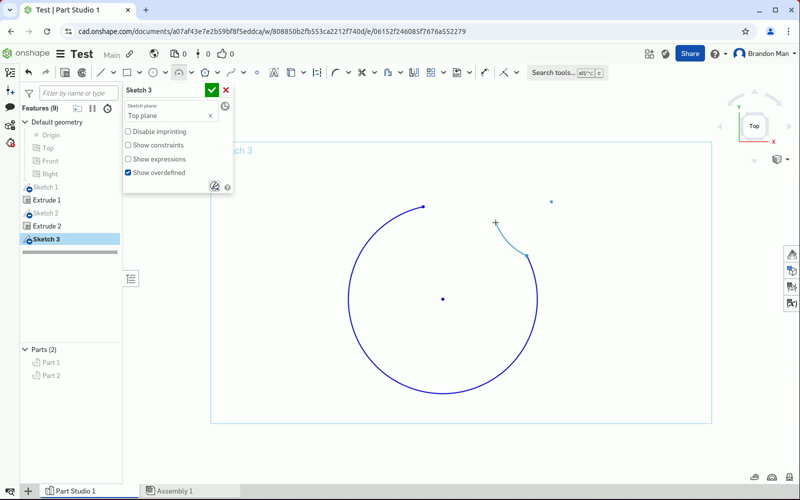
mouse_move(411, 332)
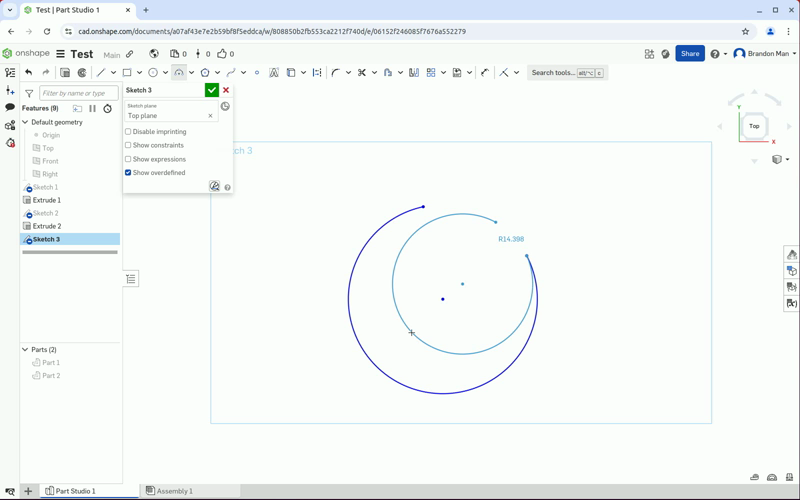
click(411, 332)
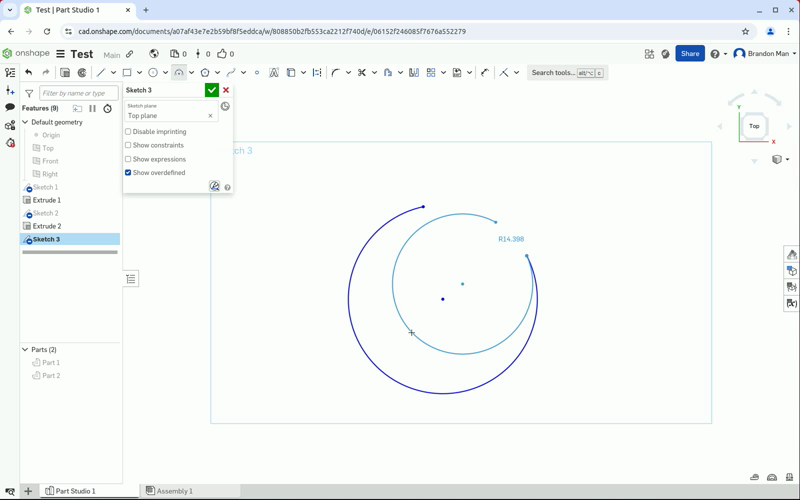
key_up(shift)
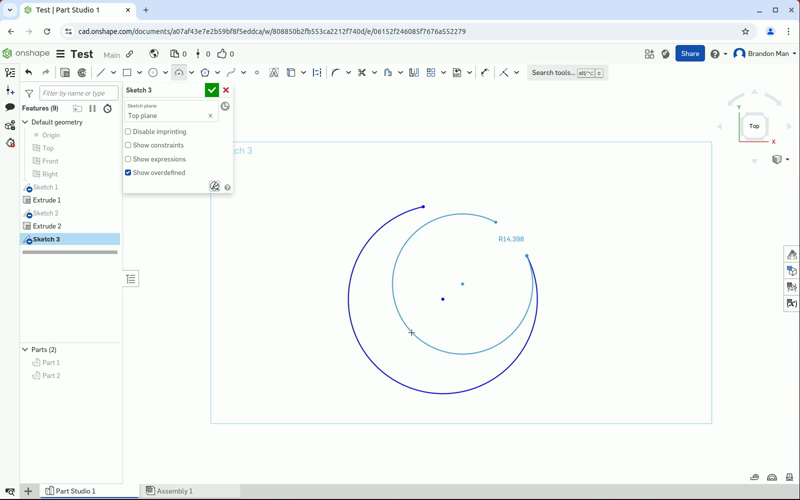
mouse_move(495, 222)
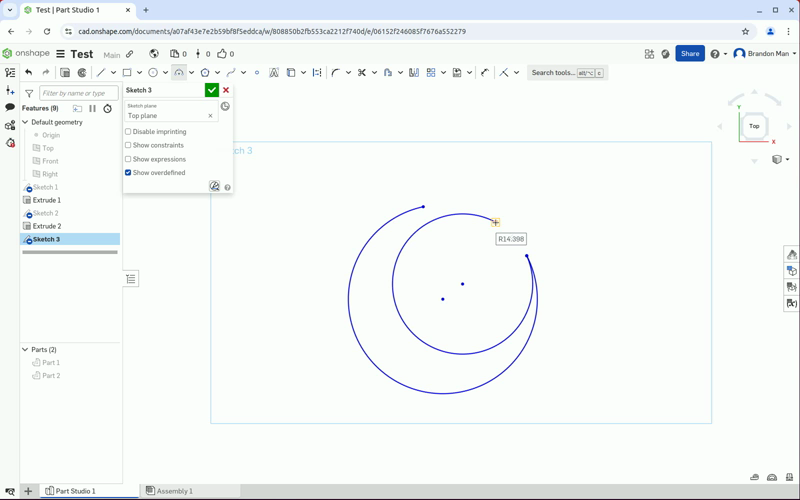
click(495, 222)
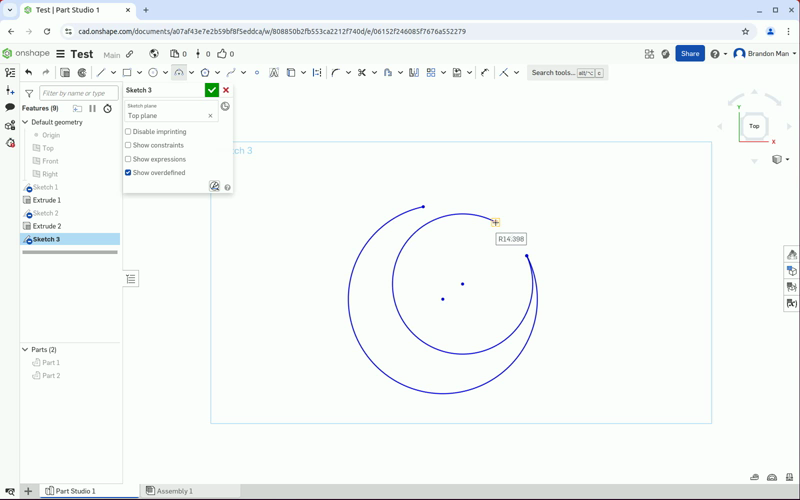
key_down(shift)
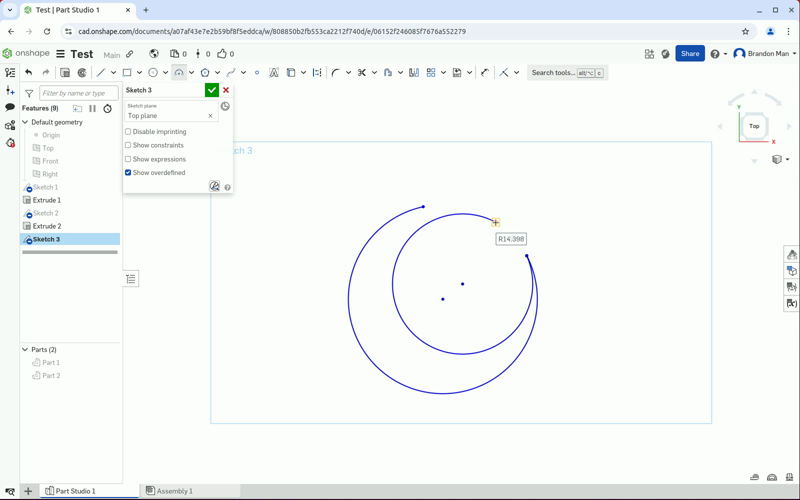
mouse_move(444, 204)
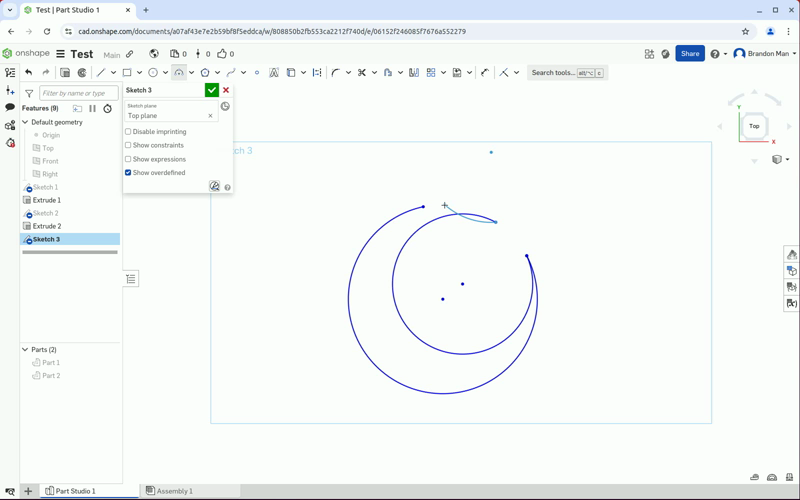
click(444, 204)
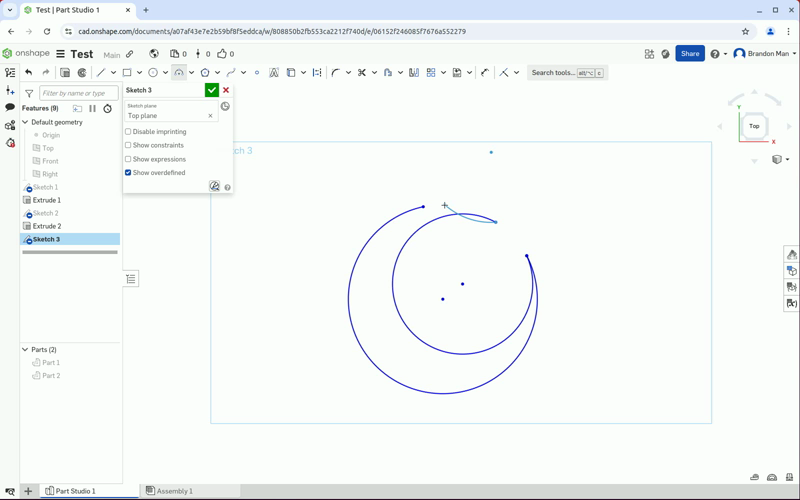
mouse_move(471, 209)
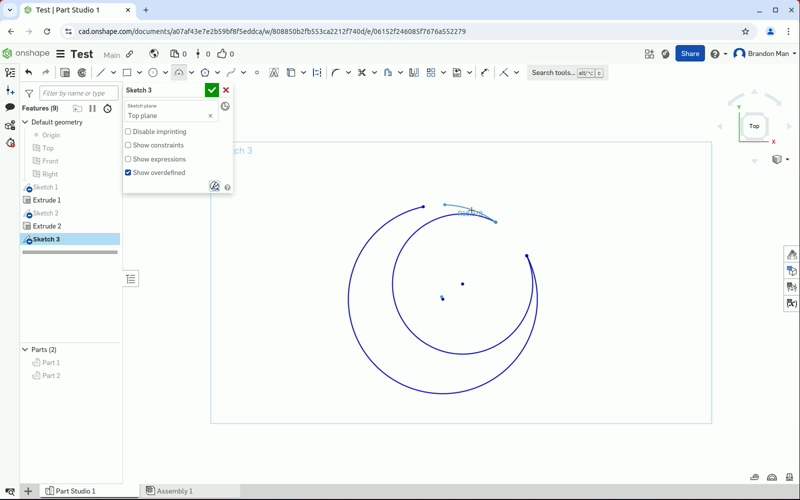
click(471, 209)
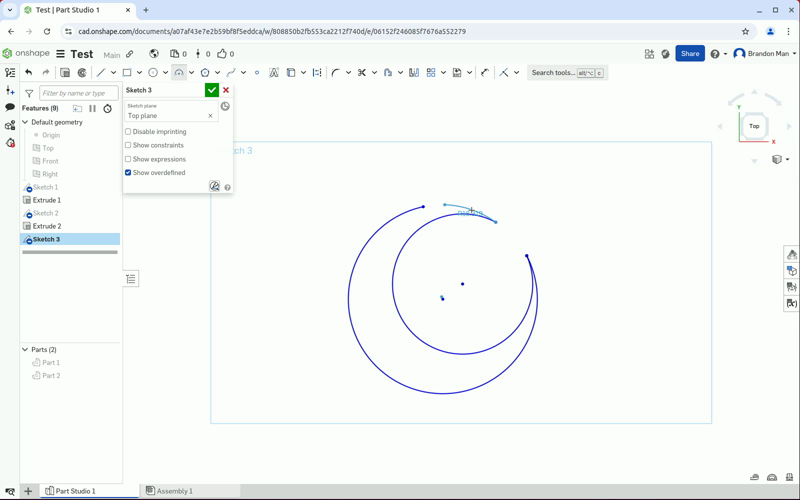
key_up(shift)
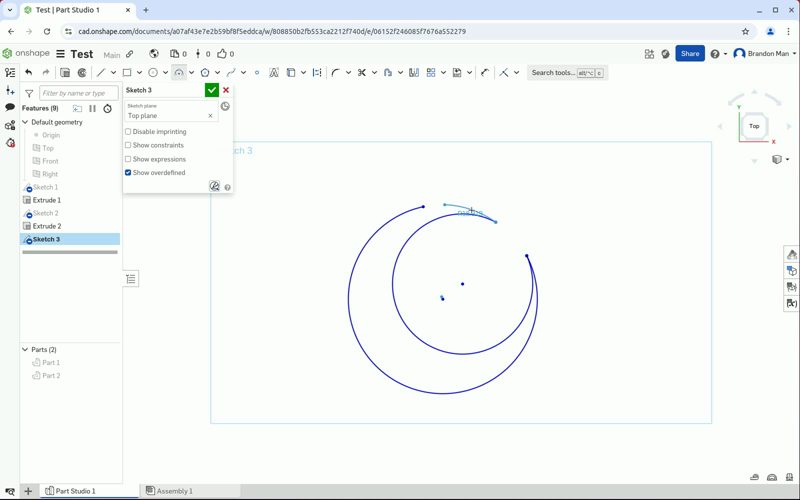
mouse_move(444, 204)
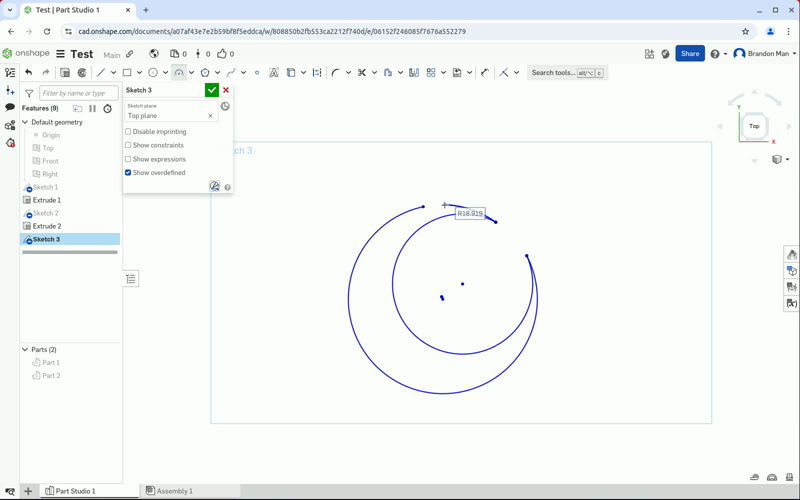
click(444, 204)
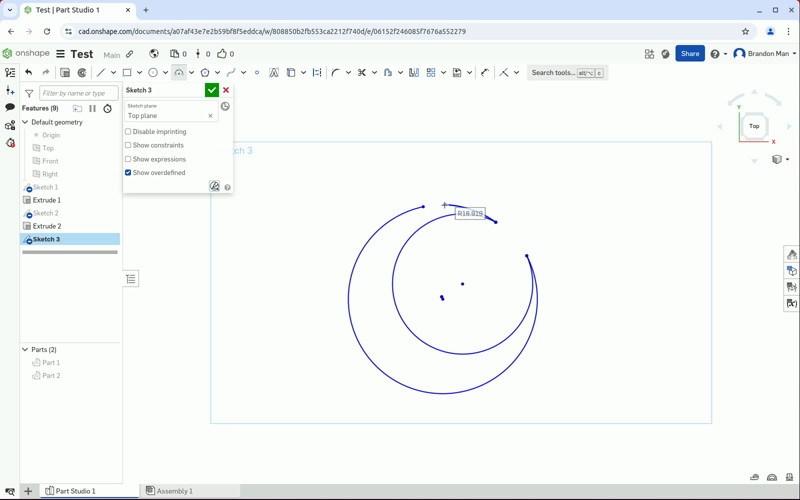
mouse_move(423, 206)
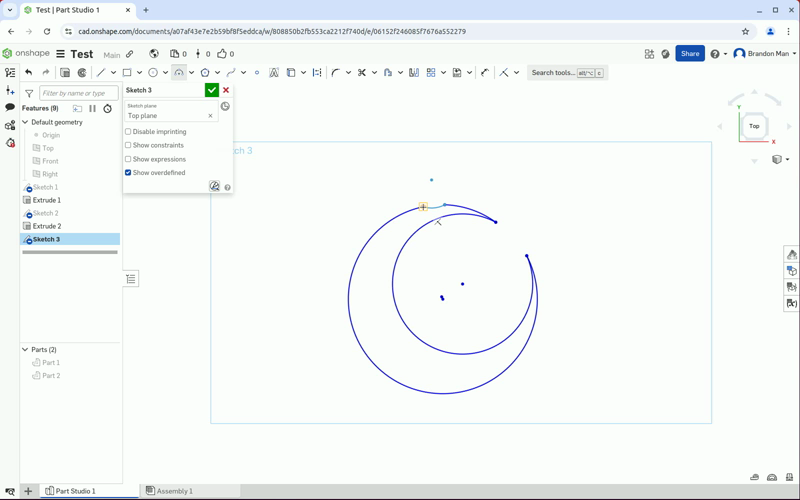
click(423, 206)
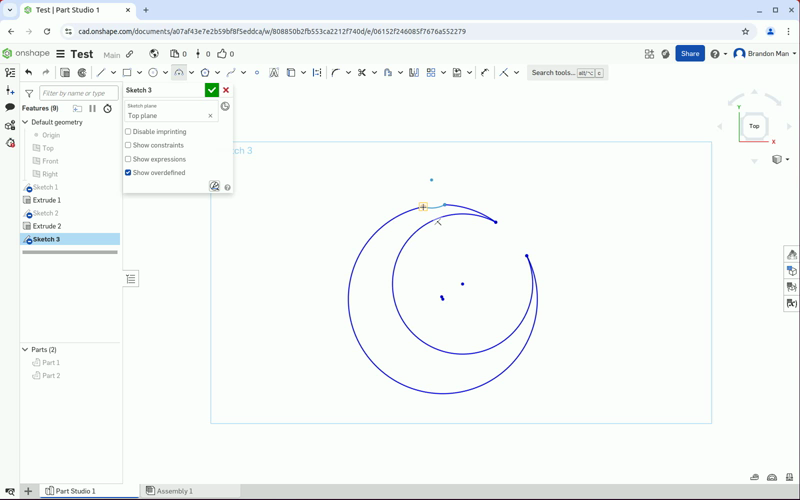
key_down(shift)
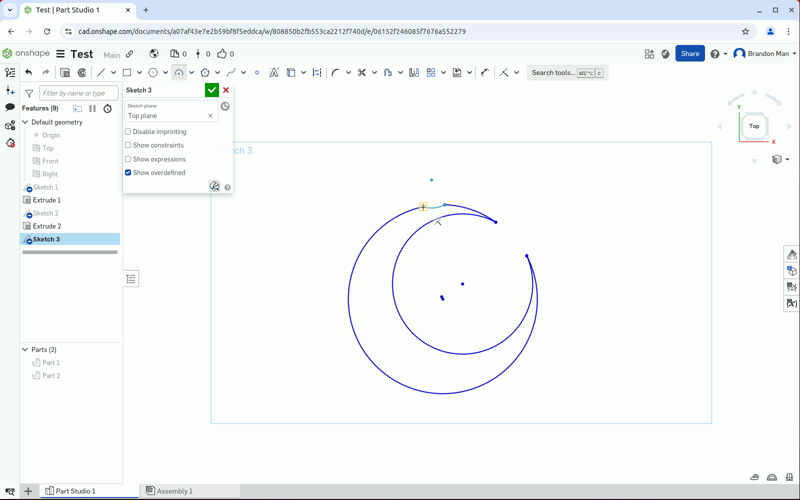
mouse_move(434, 209)
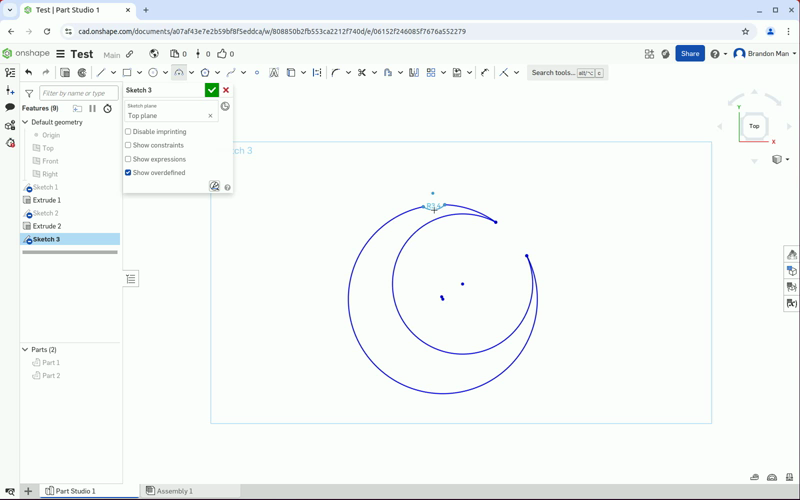
click(434, 209)
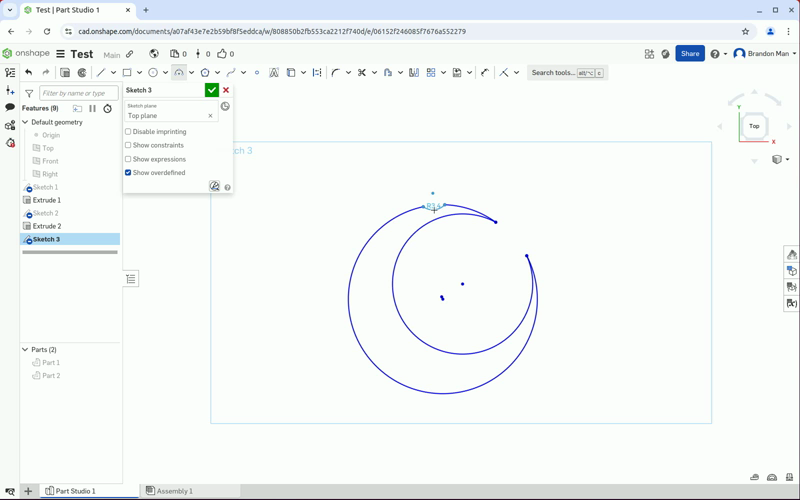
key_up(shift)
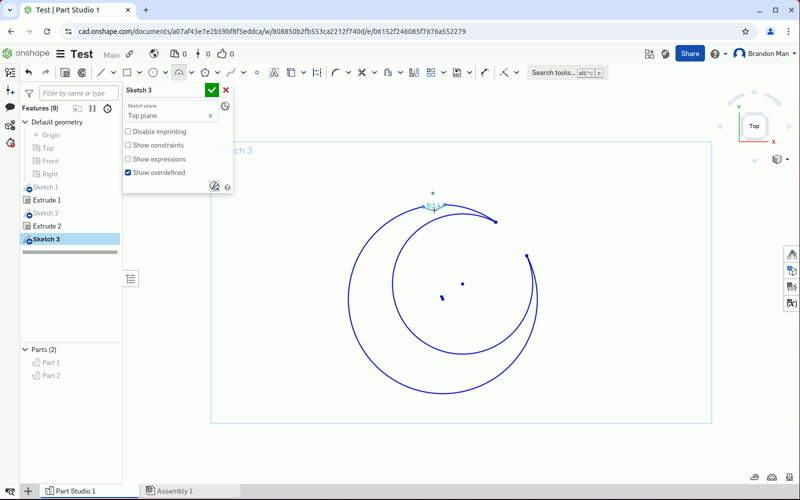
key(esc)
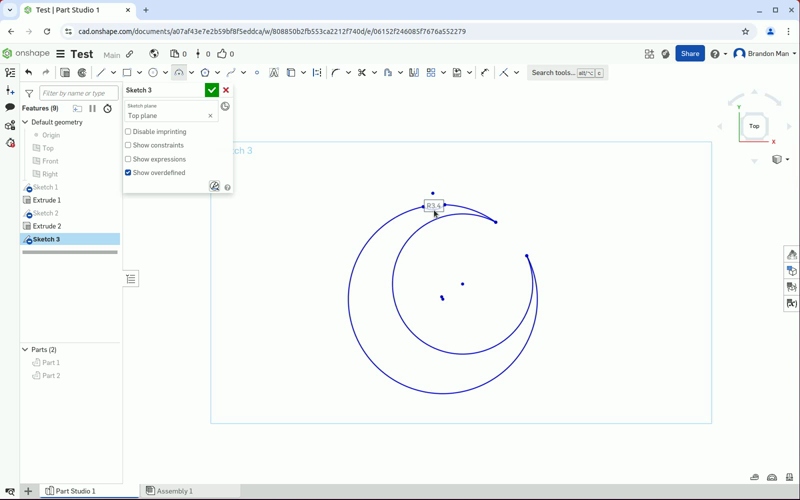
key(a)
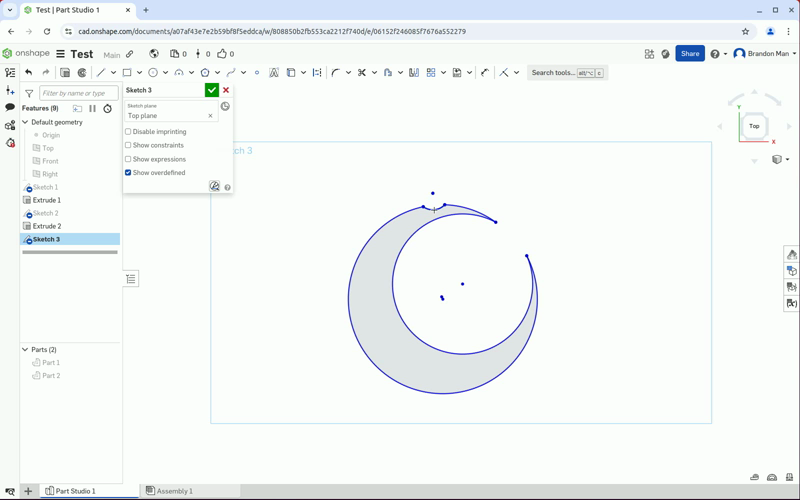
key_down(shift)
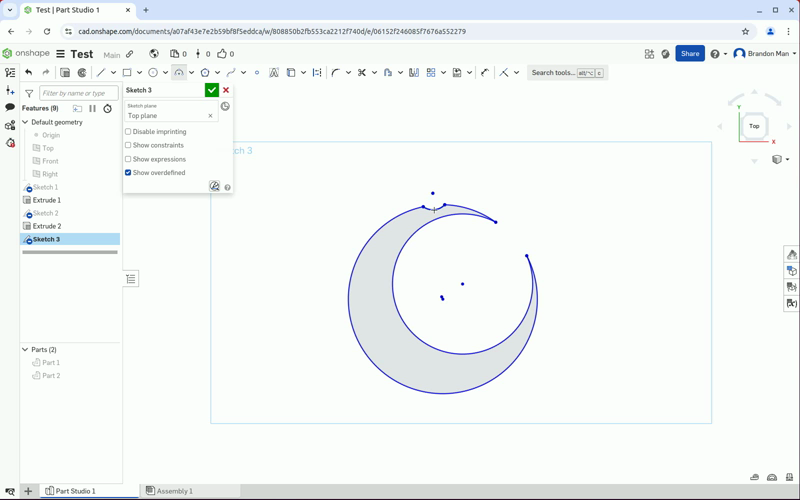
mouse_move(386, 267)
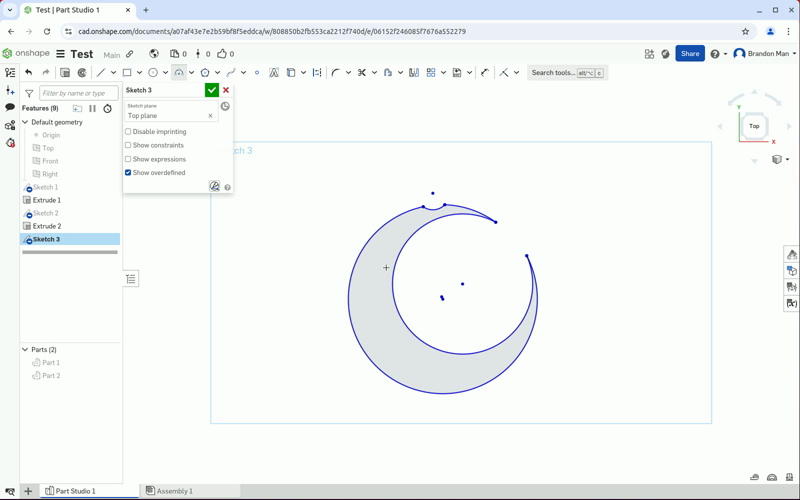
click(386, 267)
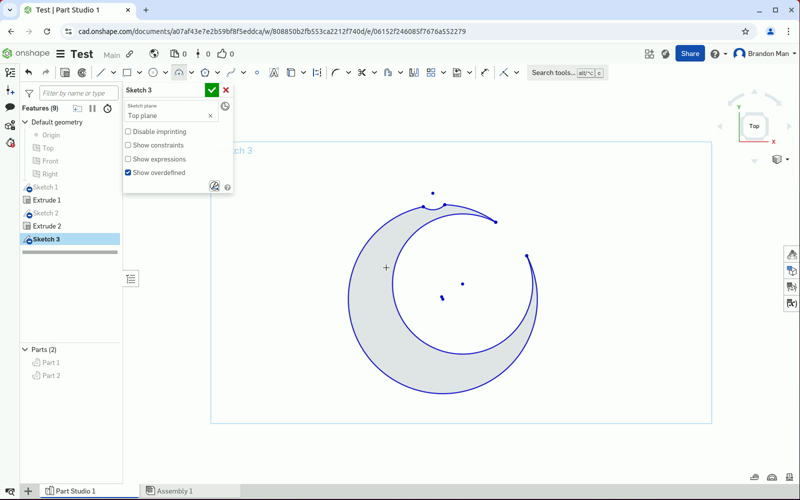
key_up(shift)
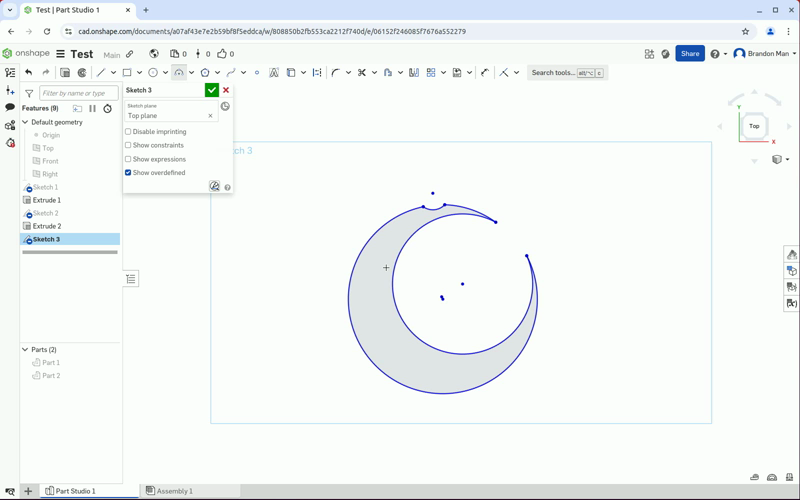
key_down(shift)
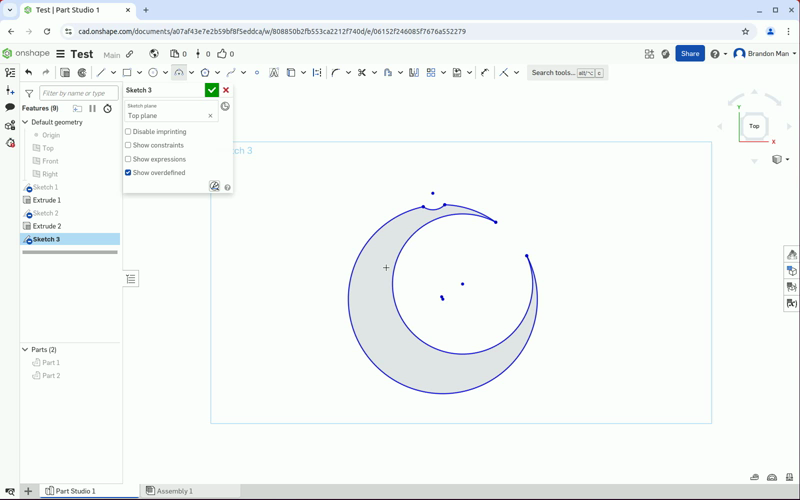
mouse_move(532, 304)
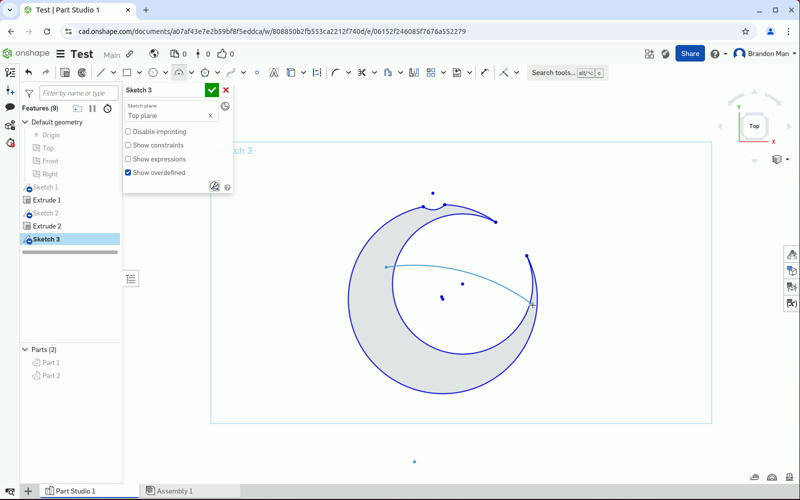
click(532, 304)
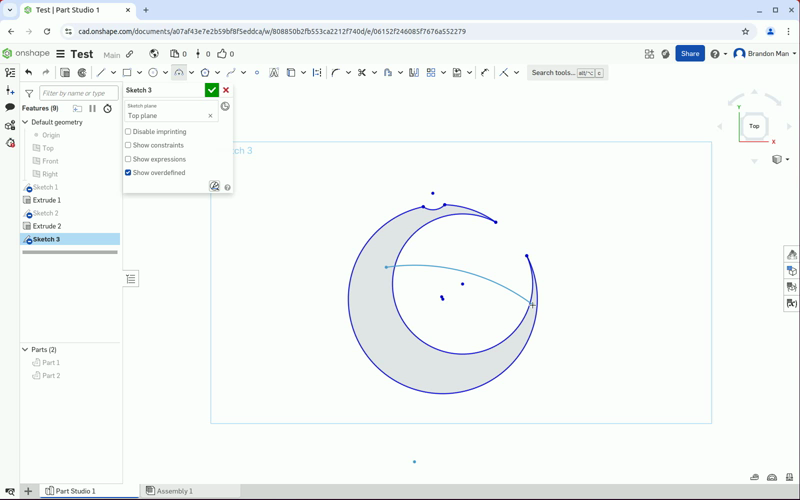
mouse_move(441, 355)
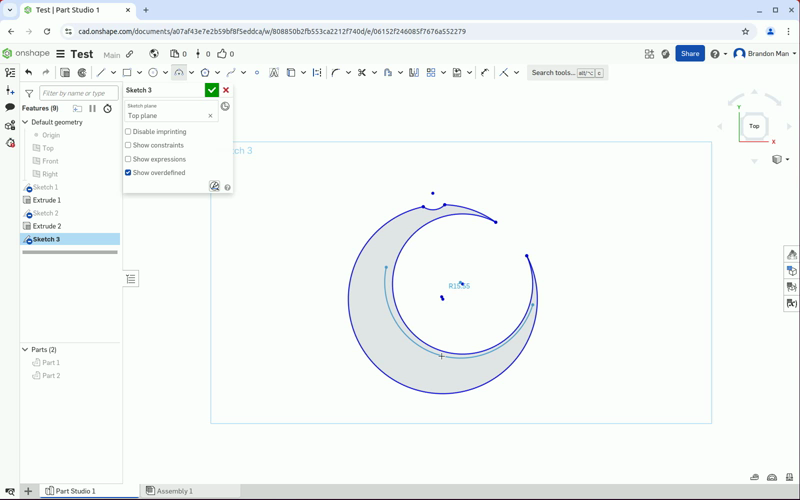
click(441, 355)
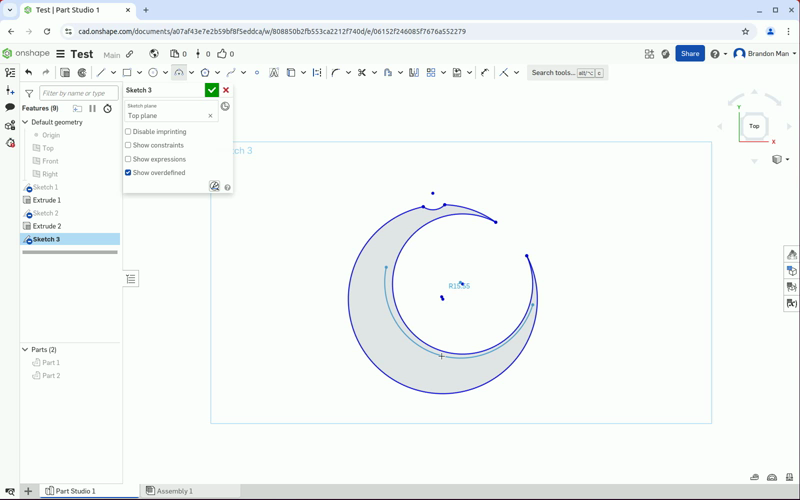
key_up(shift)
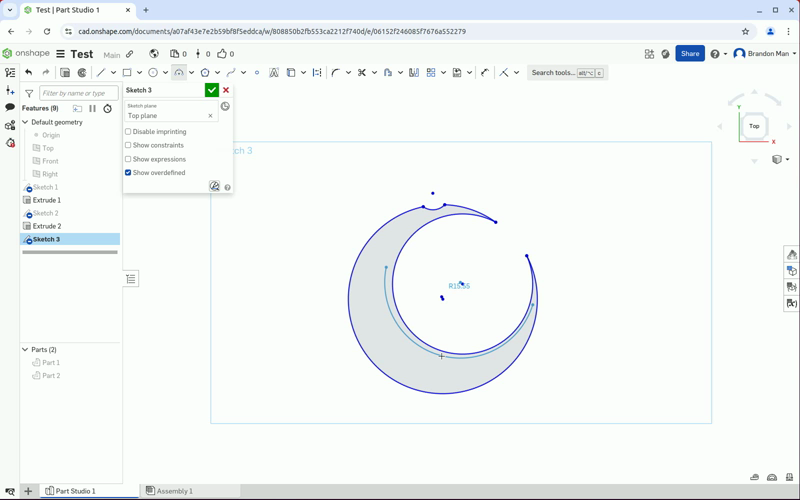
mouse_move(532, 304)
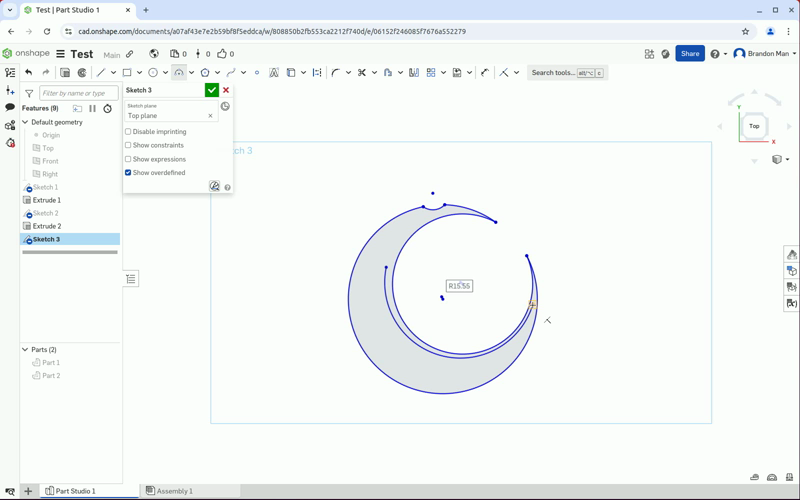
click(532, 304)
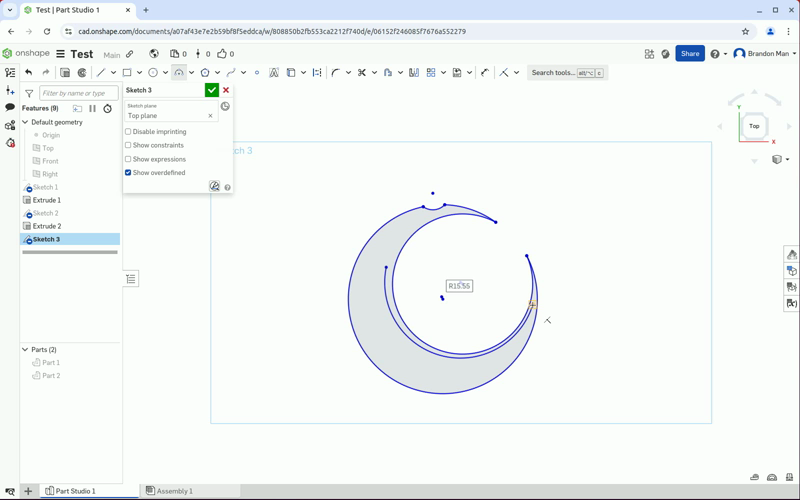
key_down(shift)
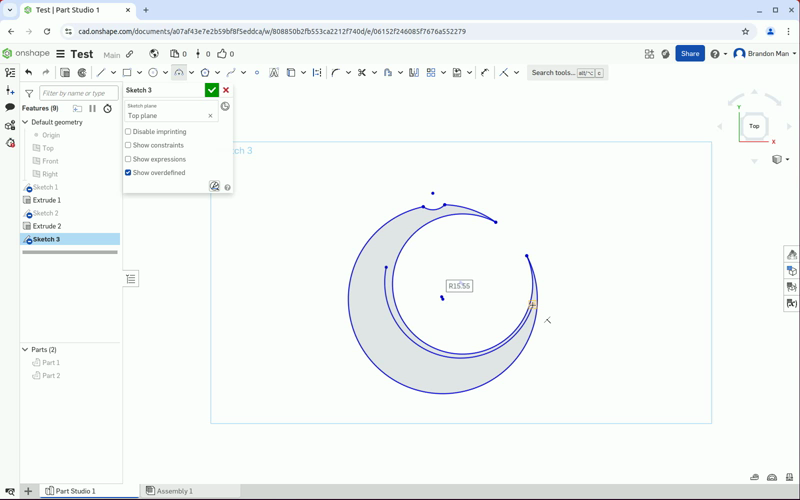
mouse_move(440, 210)
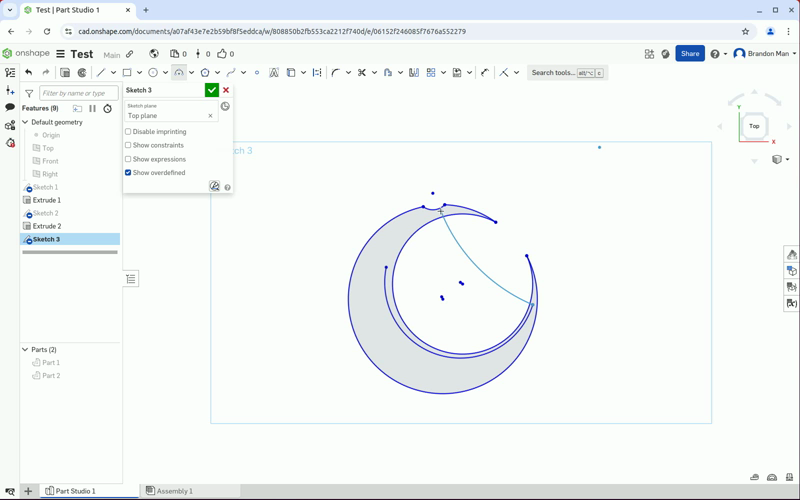
click(440, 210)
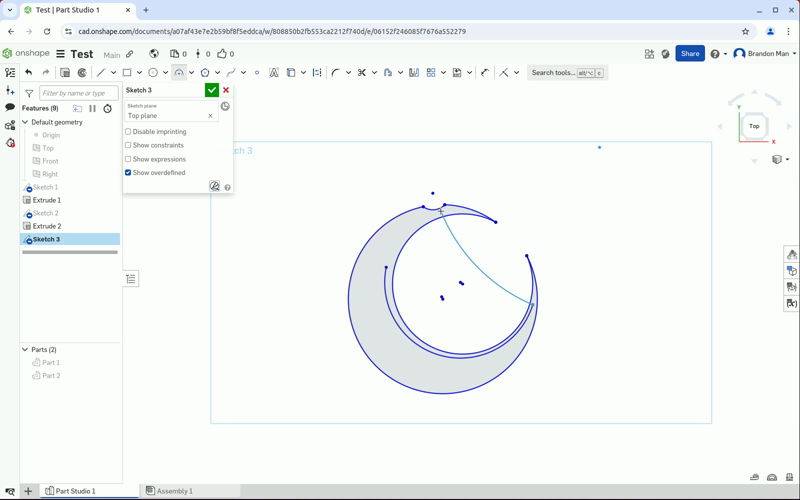
mouse_move(380, 360)
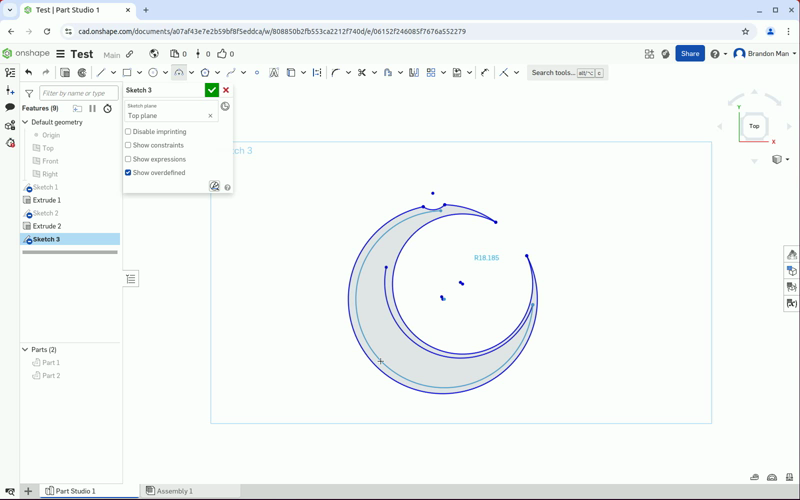
click(380, 360)
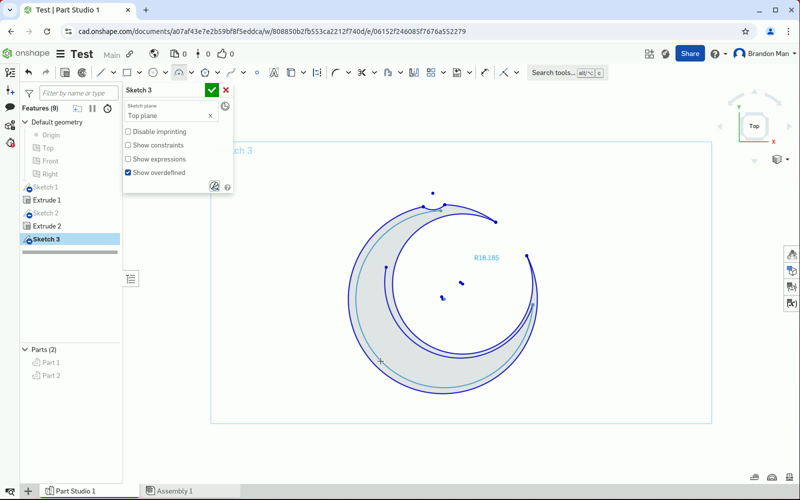
key_up(shift)
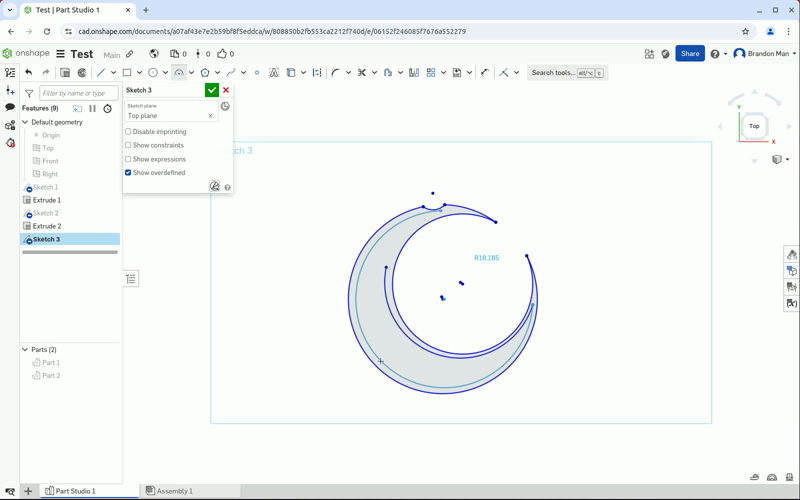
mouse_move(440, 210)
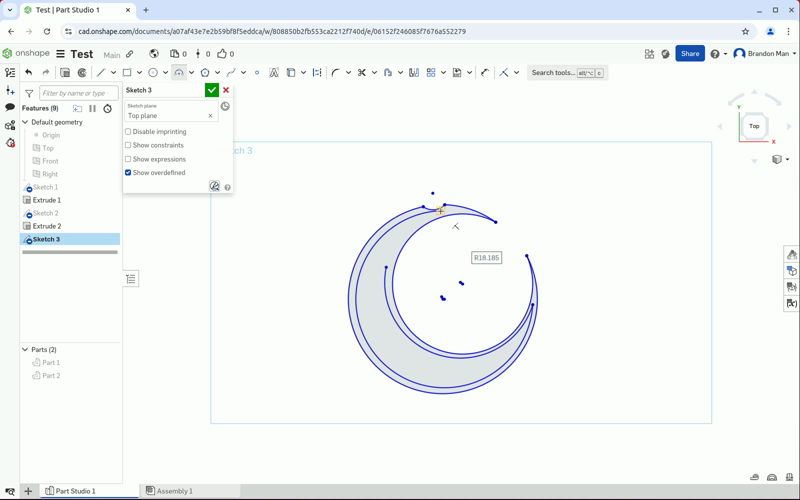
click(440, 210)
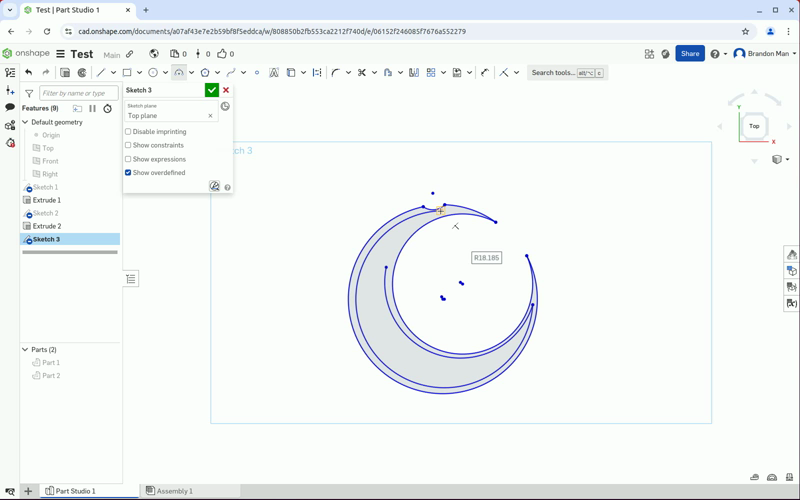
key_down(shift)
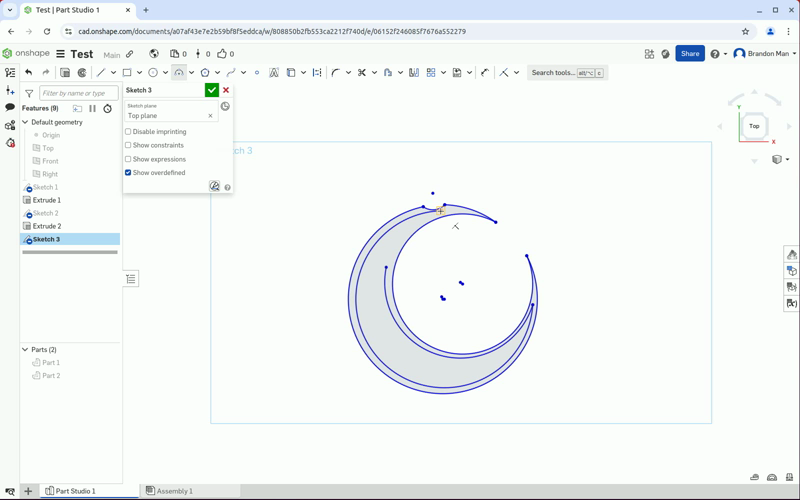
mouse_move(405, 232)
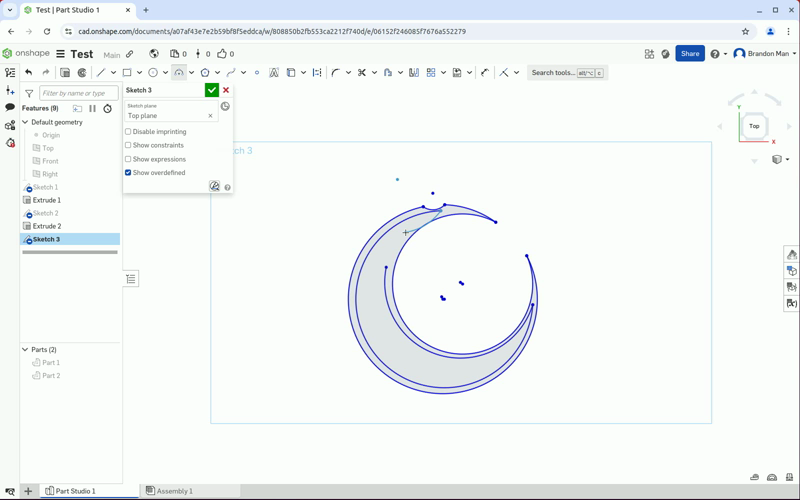
click(405, 232)
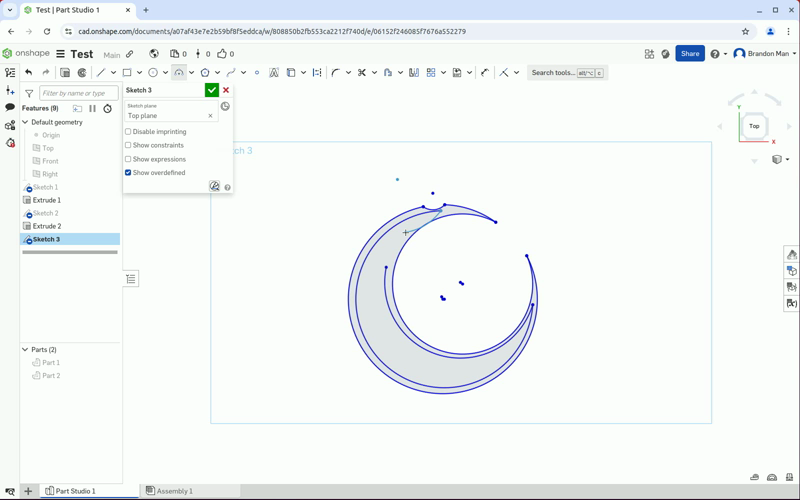
mouse_move(421, 219)
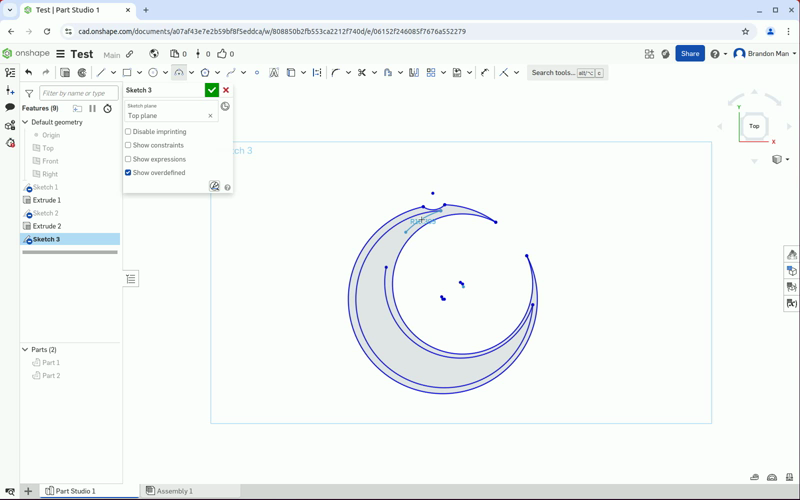
click(421, 219)
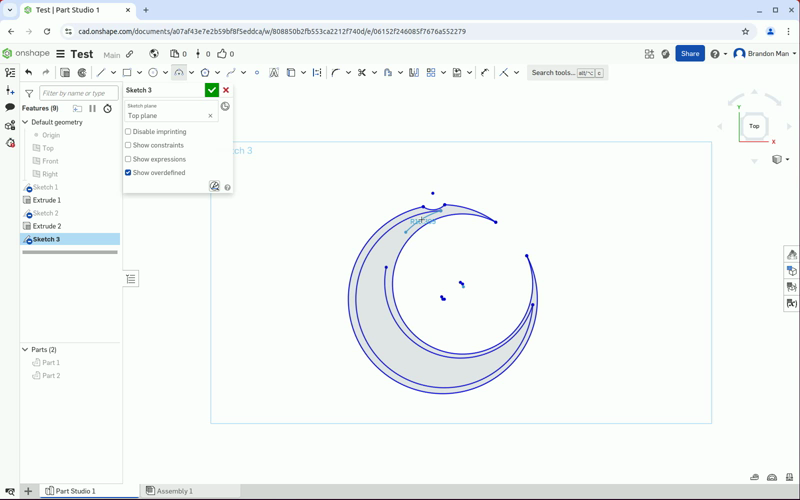
key_up(shift)
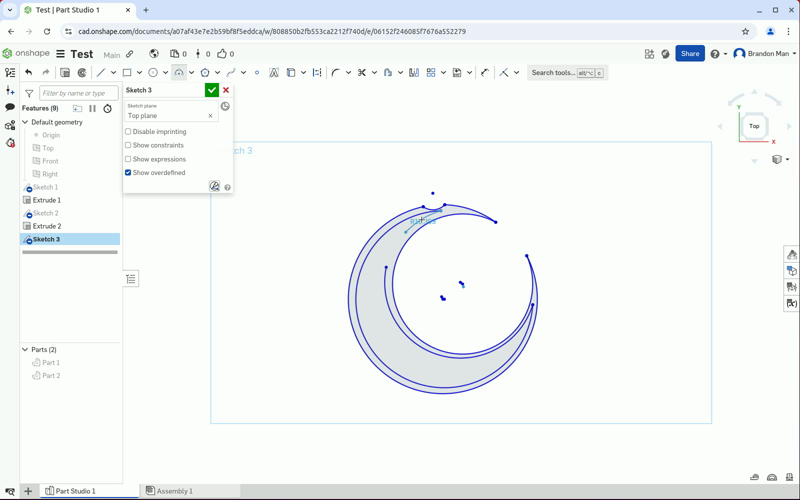
key(esc)
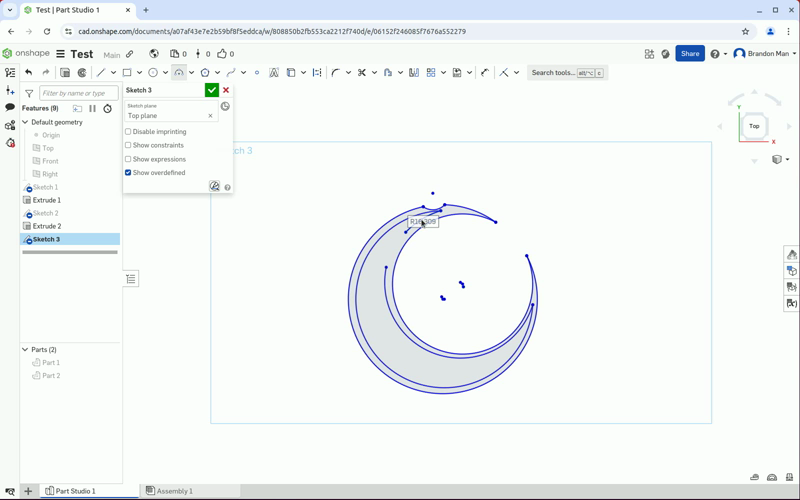
key(l)
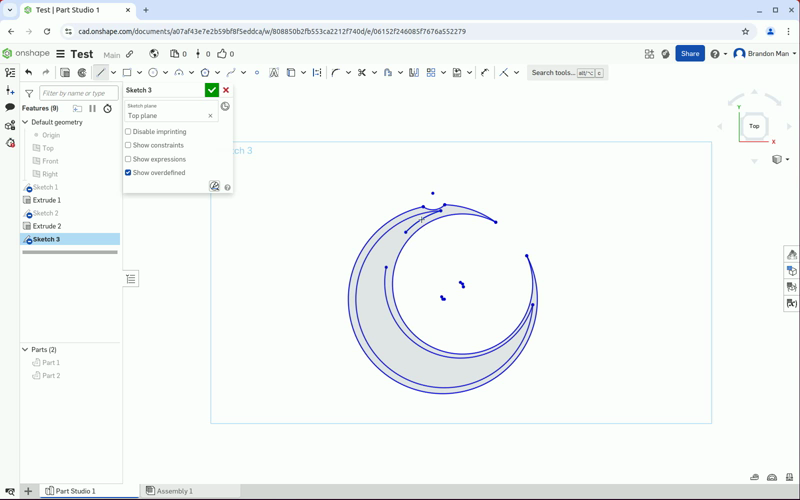
mouse_move(405, 232)
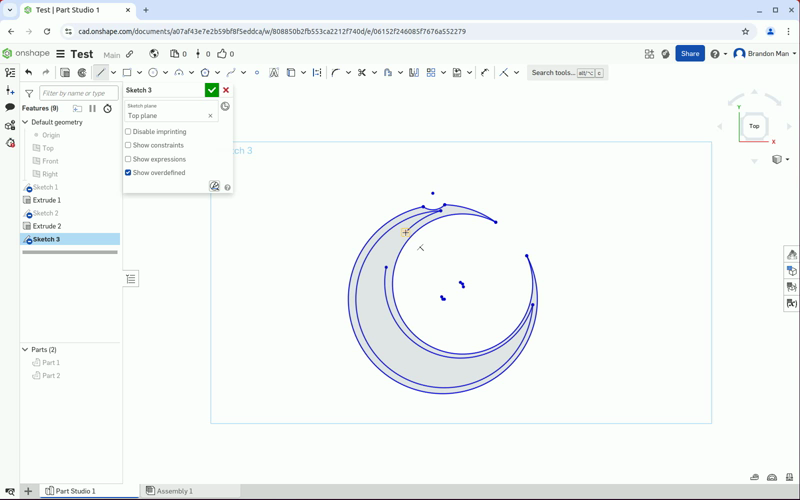
click(405, 232)
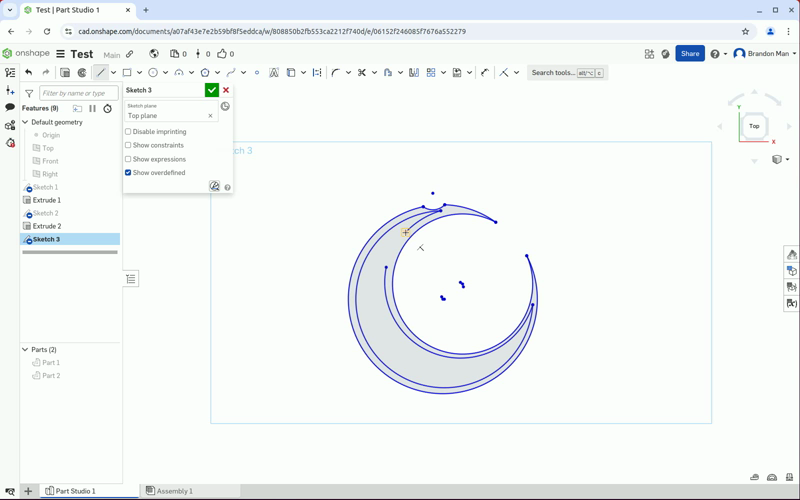
key_down(shift)
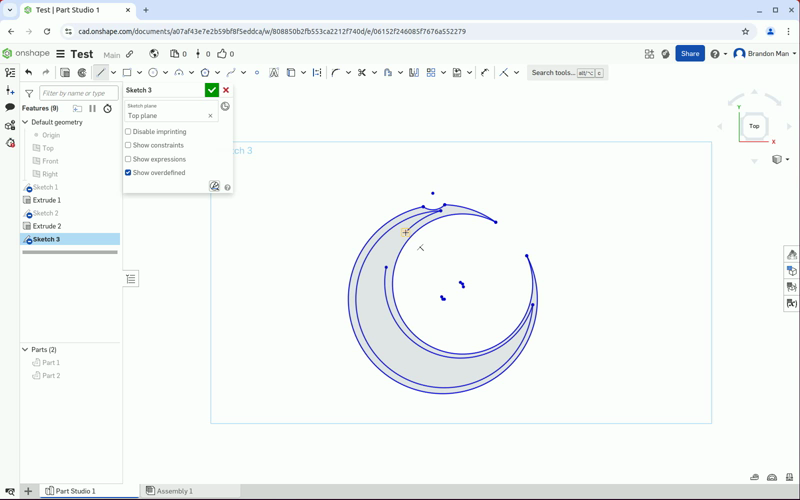
mouse_move(435, 232)
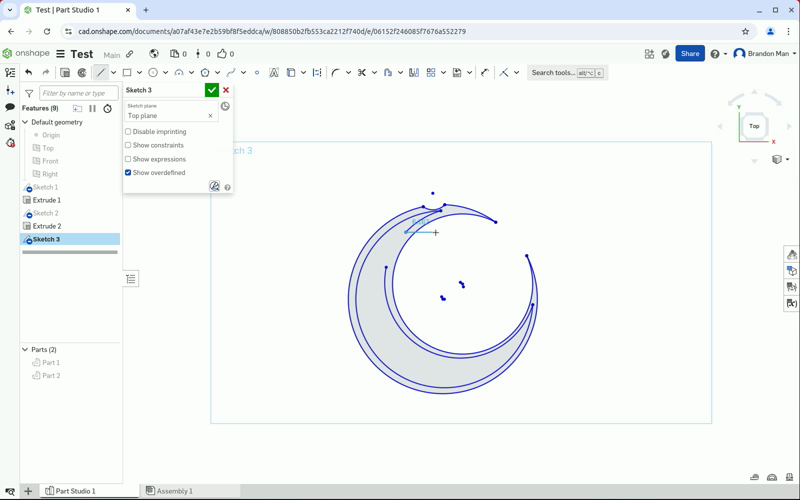
mouse_move(403, 232)
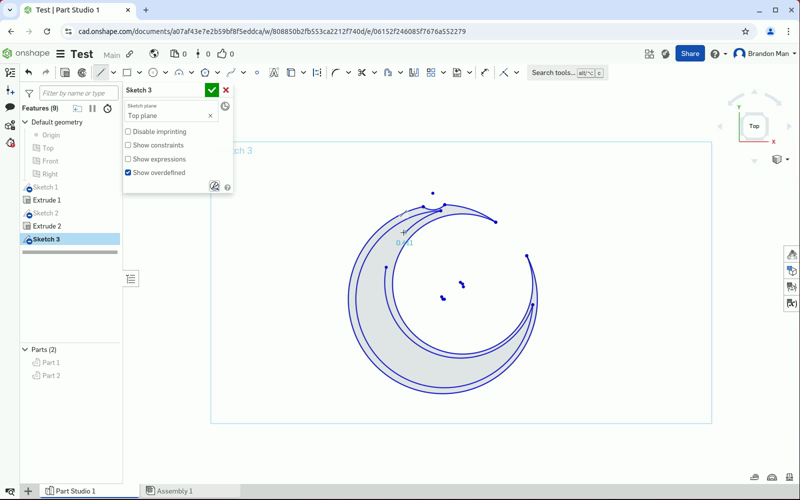
scroll(6)
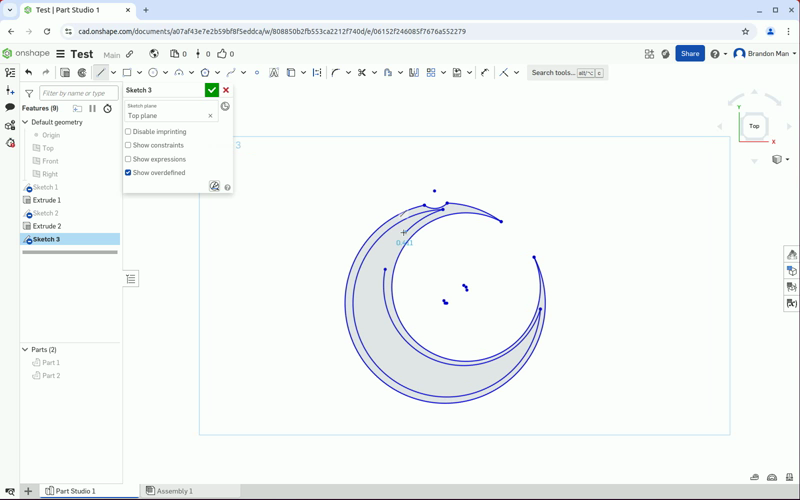
scroll(6)
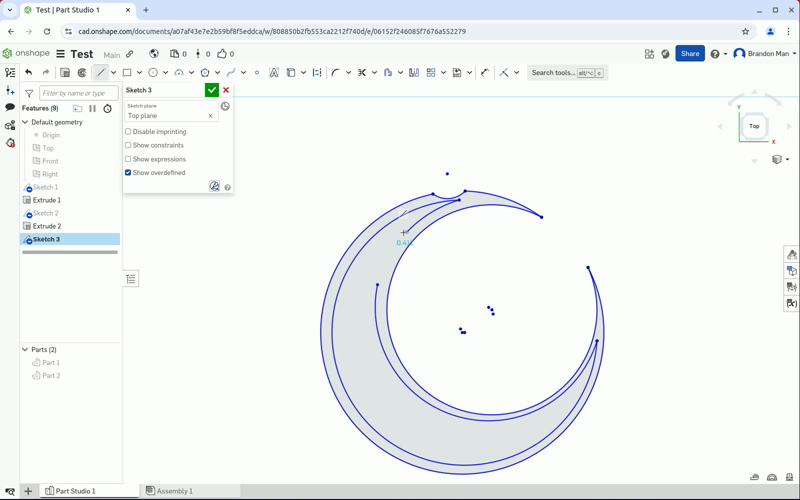
scroll(6)
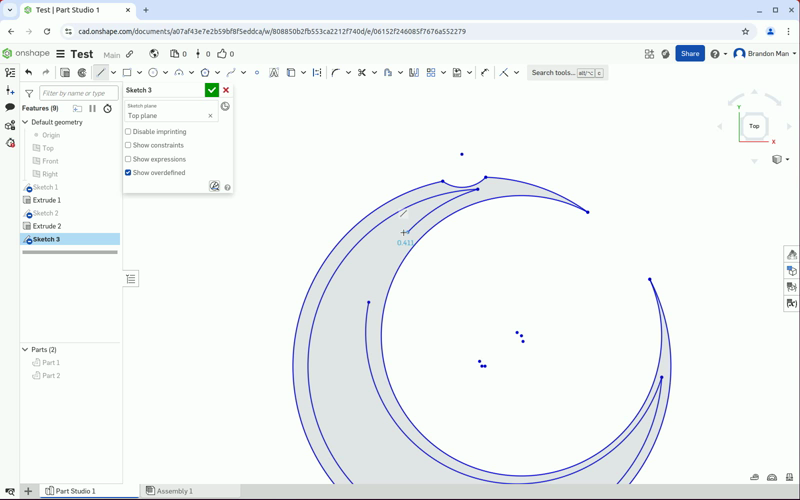
scroll(6)
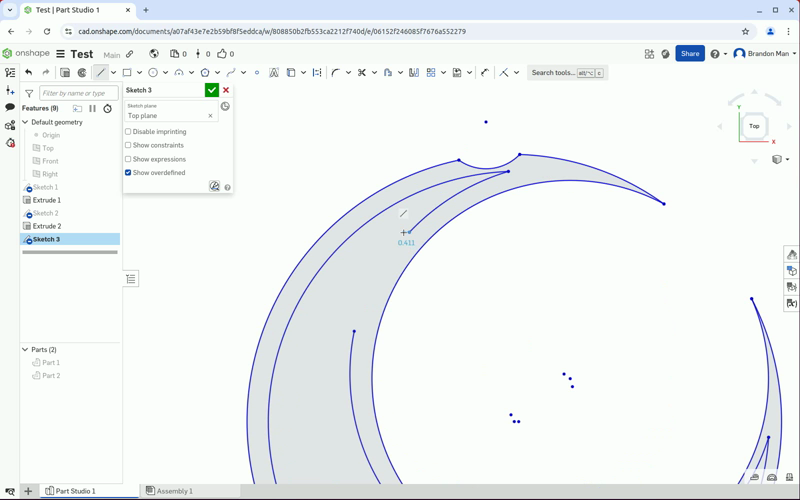
scroll(6)
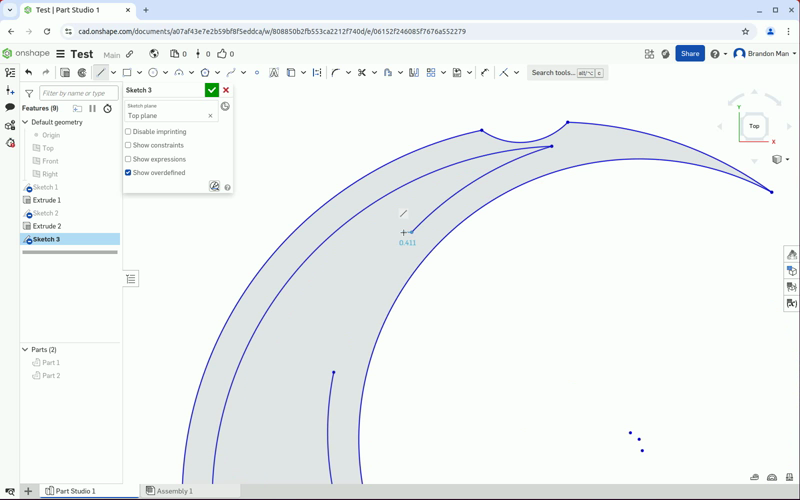
scroll(6)
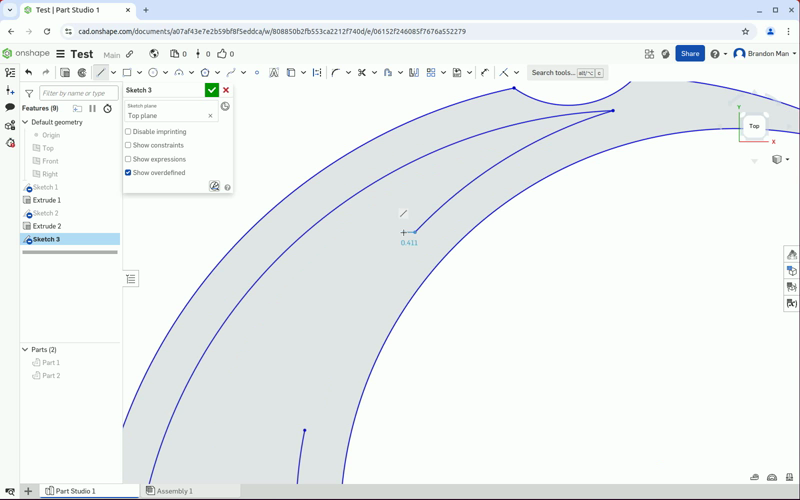
scroll(6)
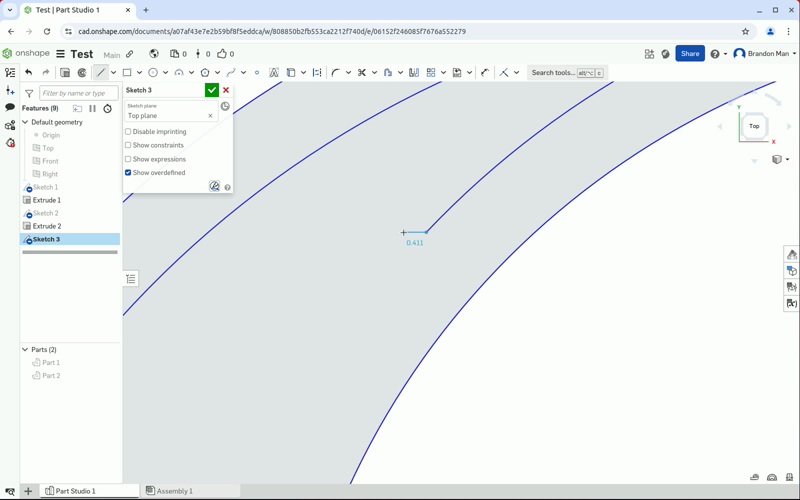
click(403, 232)
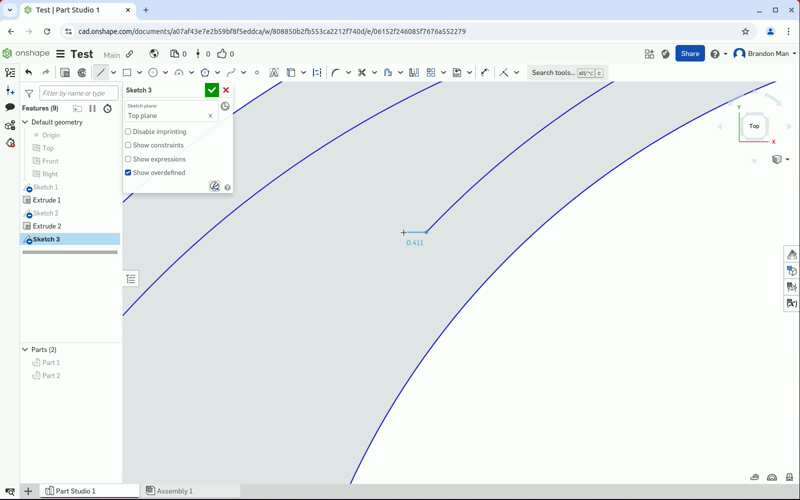
scroll(-6)
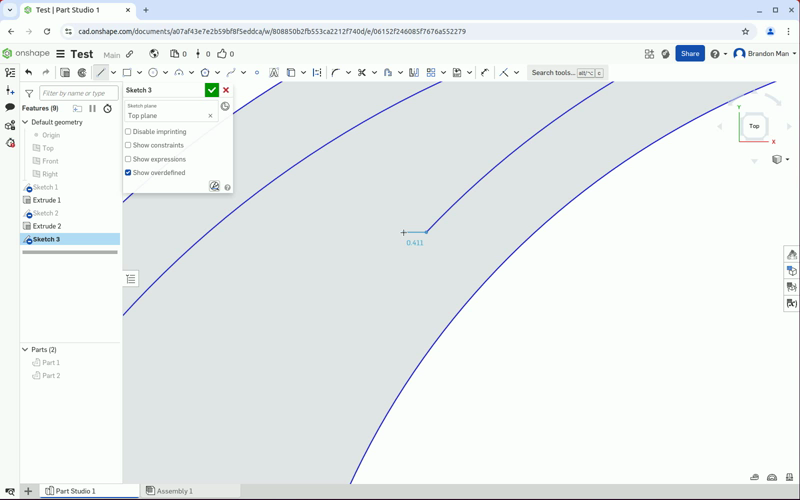
scroll(-6)
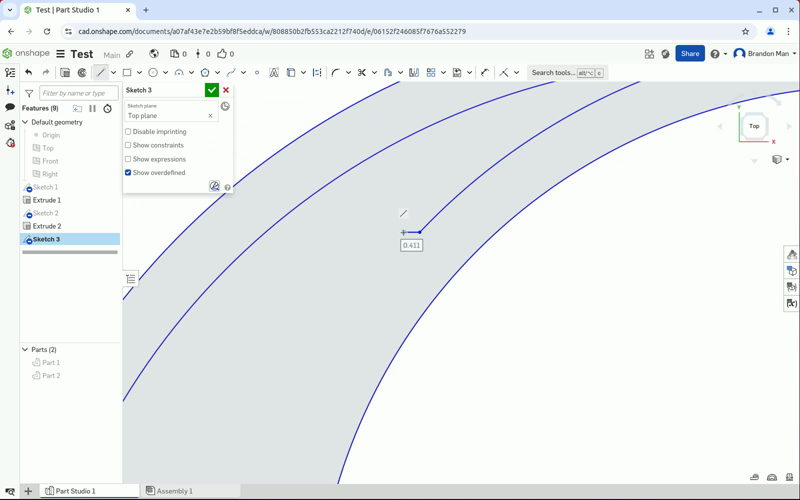
scroll(-6)
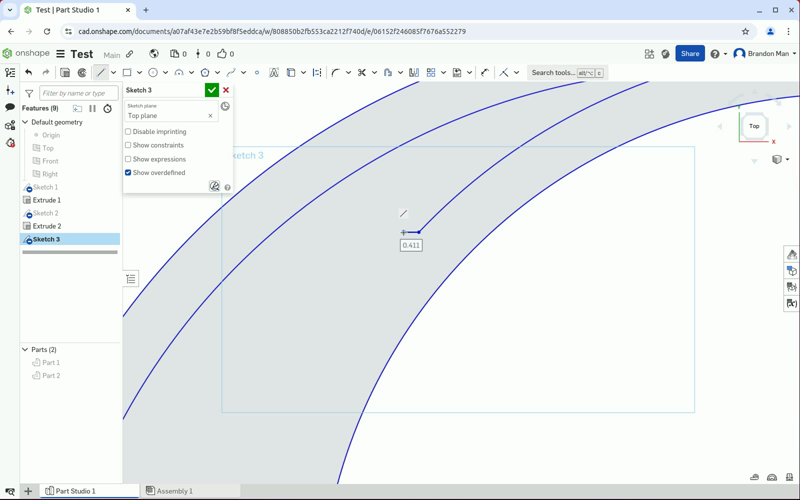
scroll(-6)
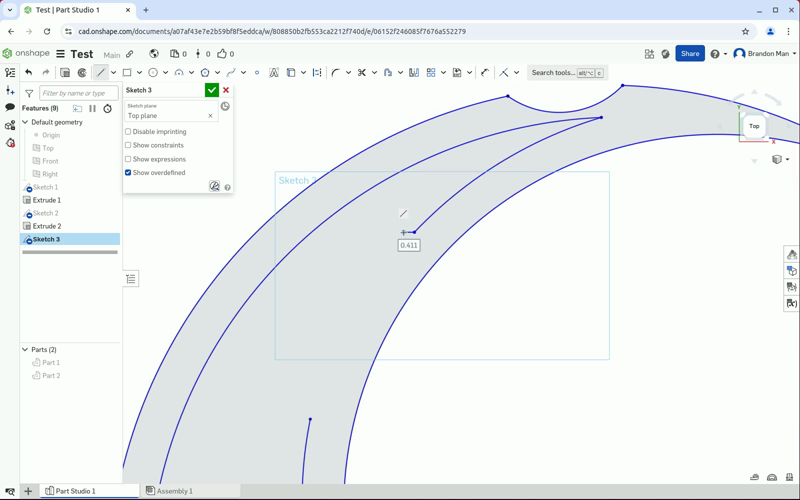
scroll(-6)
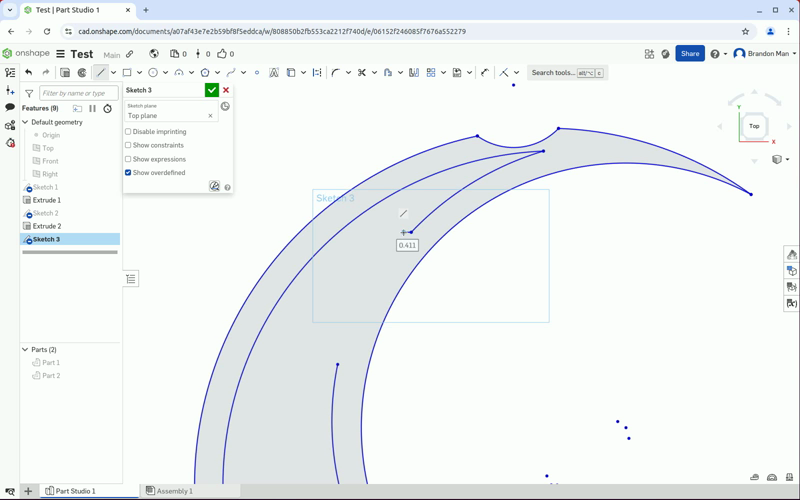
scroll(-6)
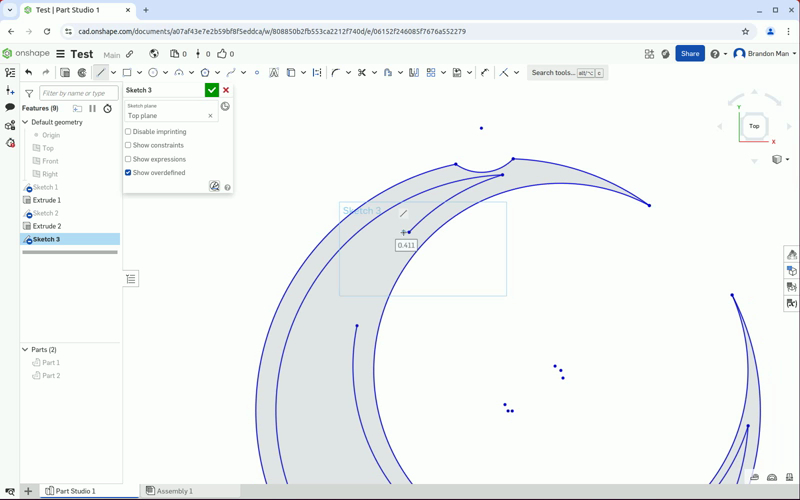
scroll(-6)
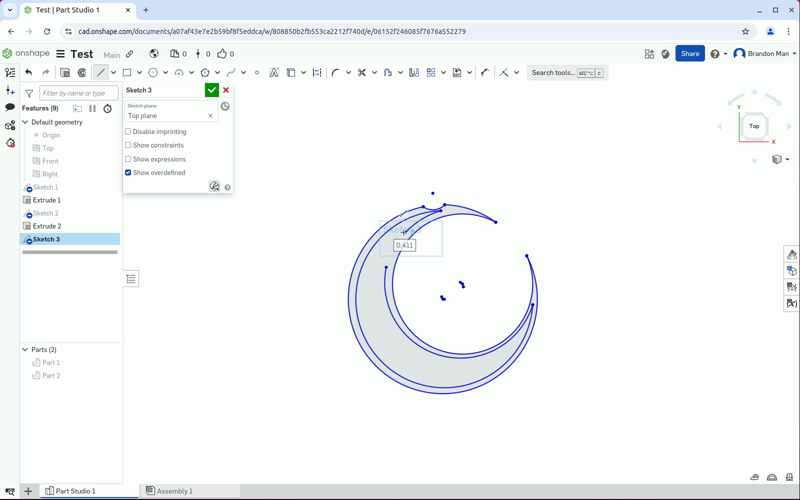
key_up(shift)
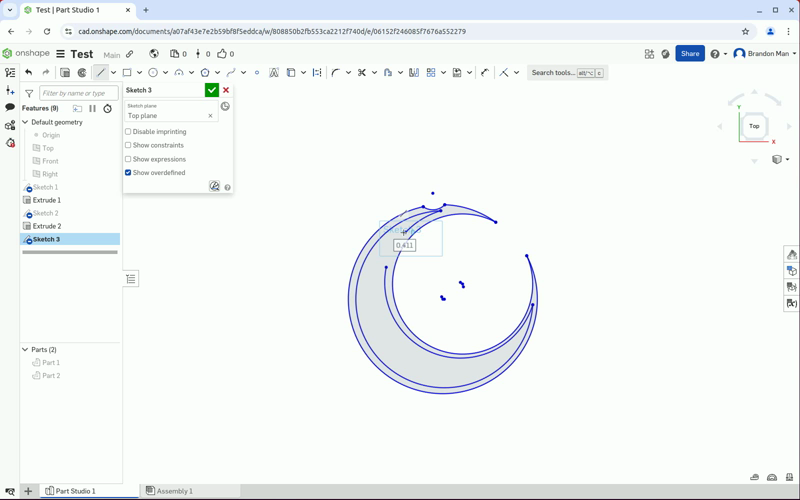
key(esc)
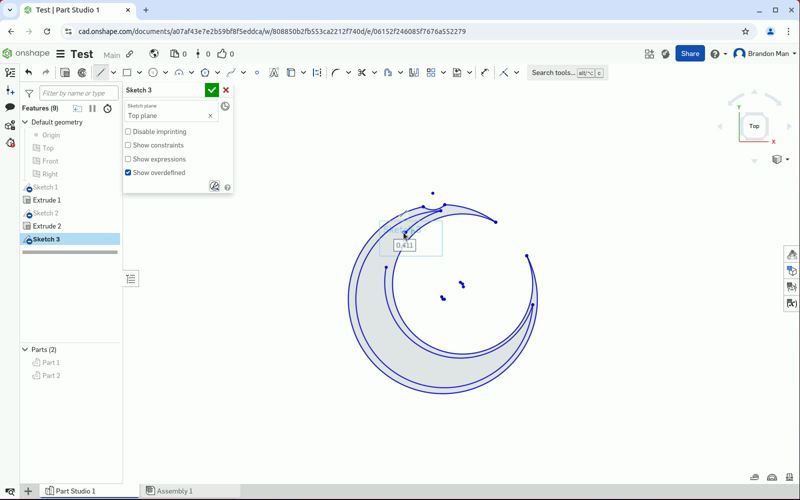
key(a)
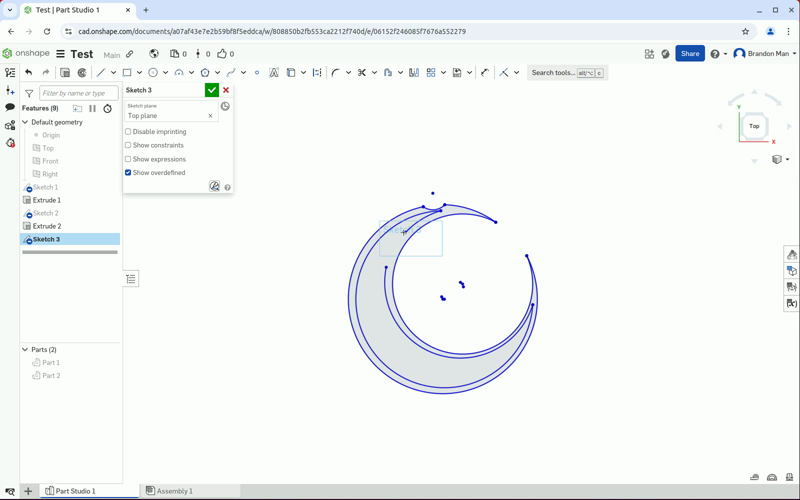
mouse_move(403, 232)
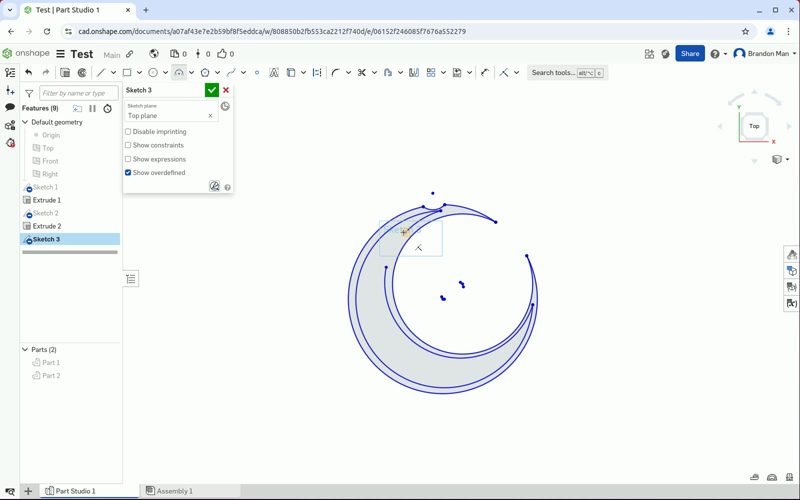
scroll(6)
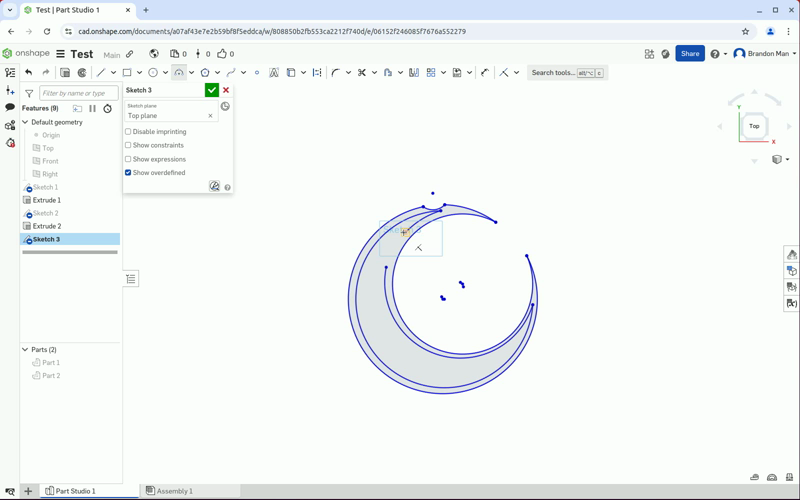
scroll(6)
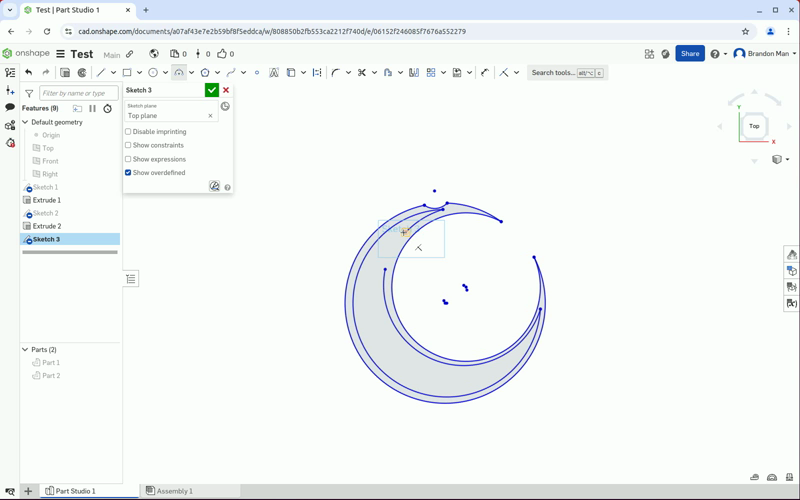
scroll(6)
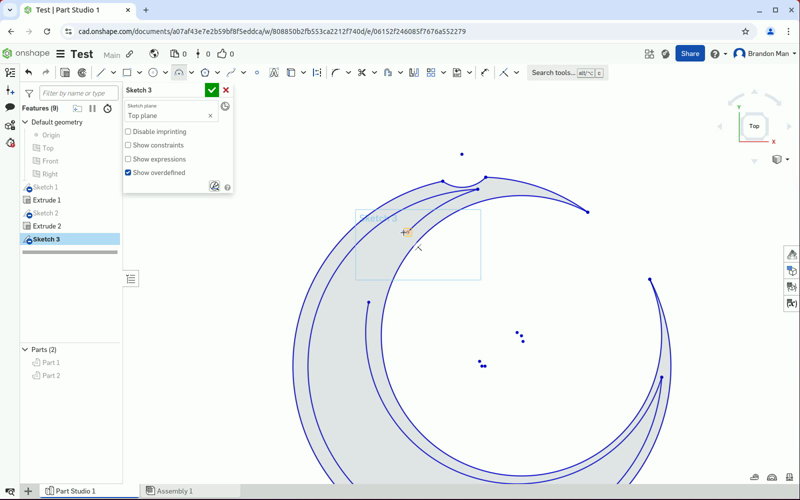
scroll(6)
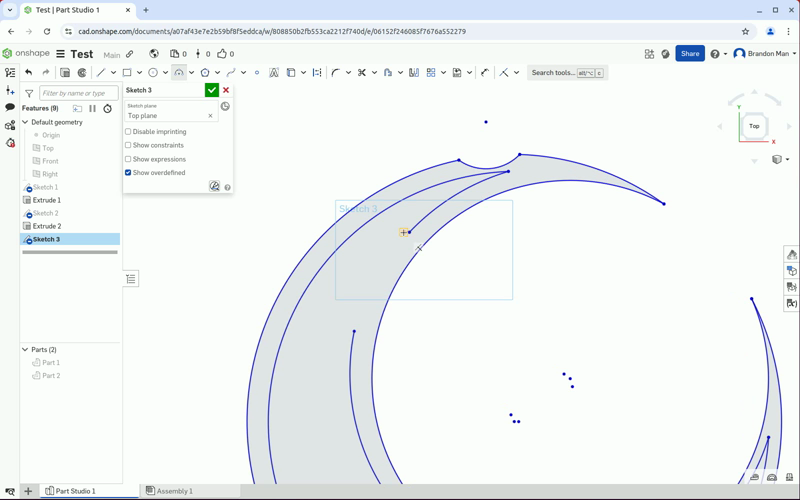
scroll(6)
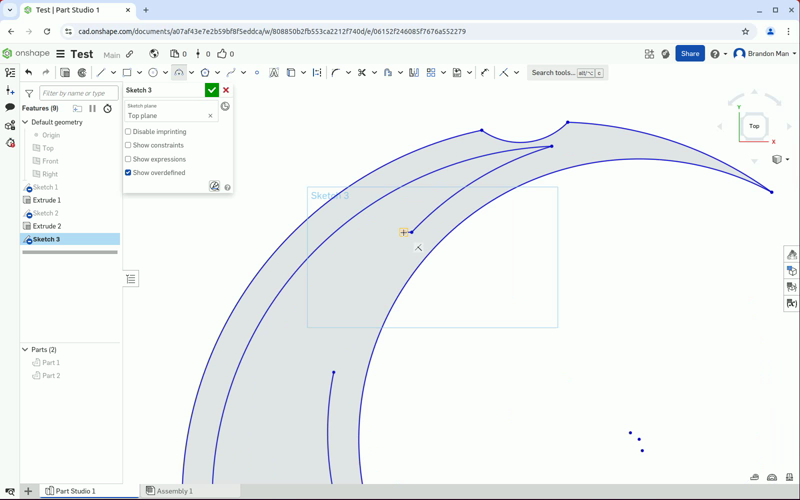
scroll(6)
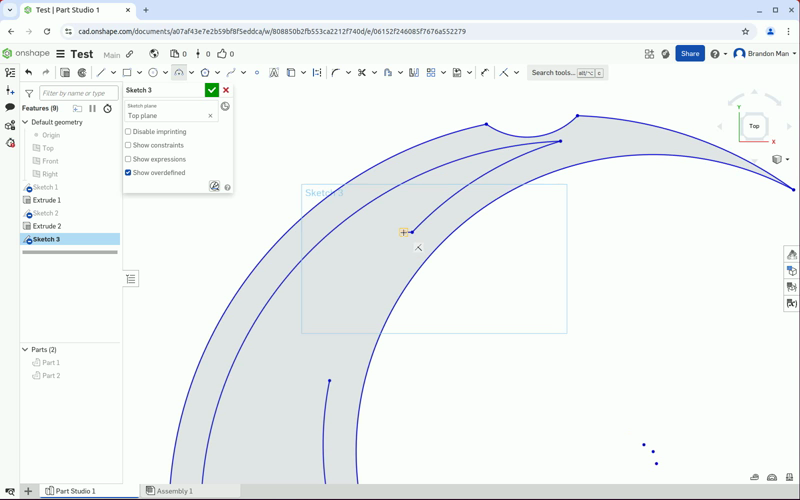
scroll(6)
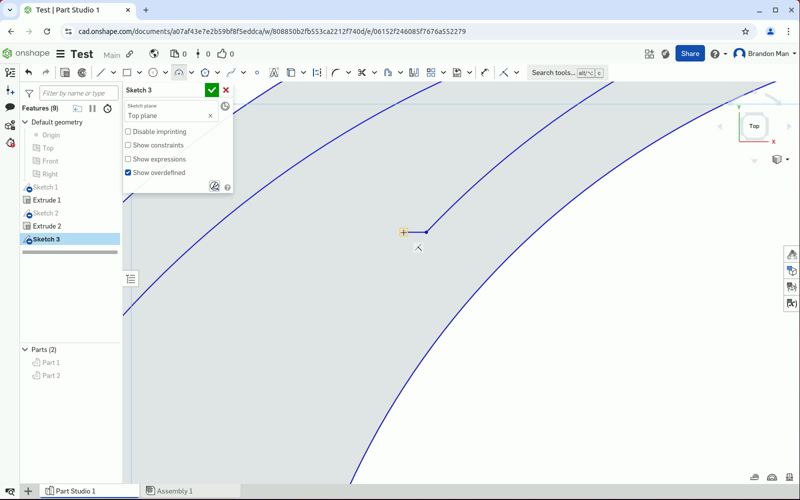
click(403, 232)
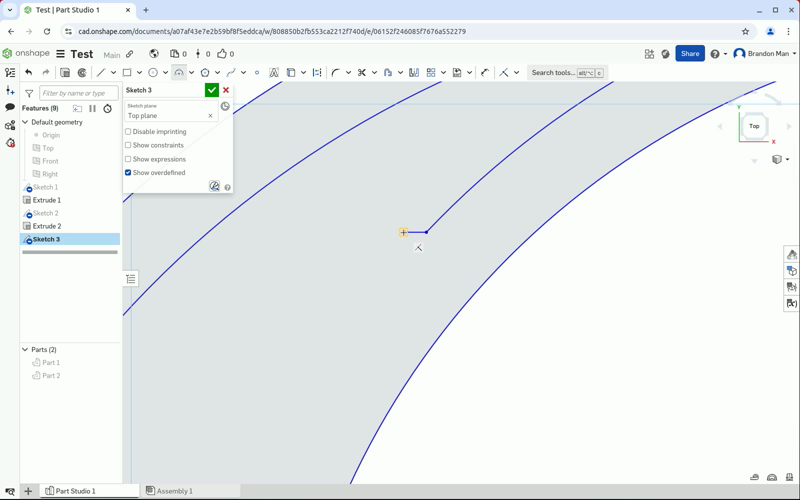
scroll(-6)
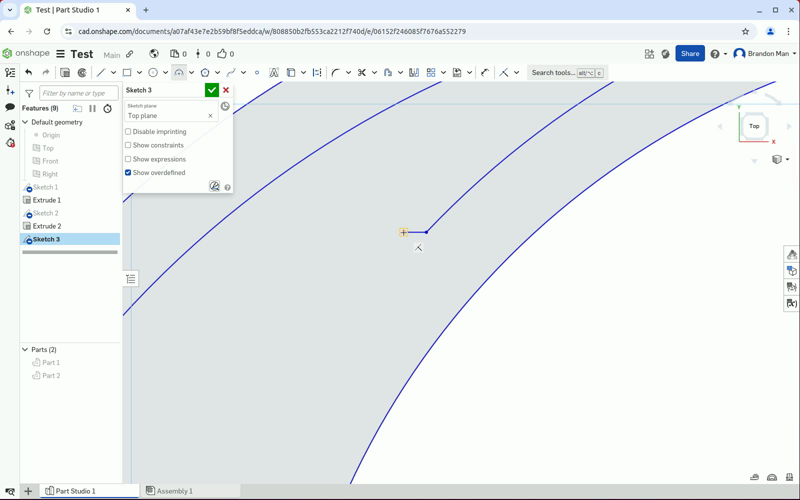
scroll(-6)
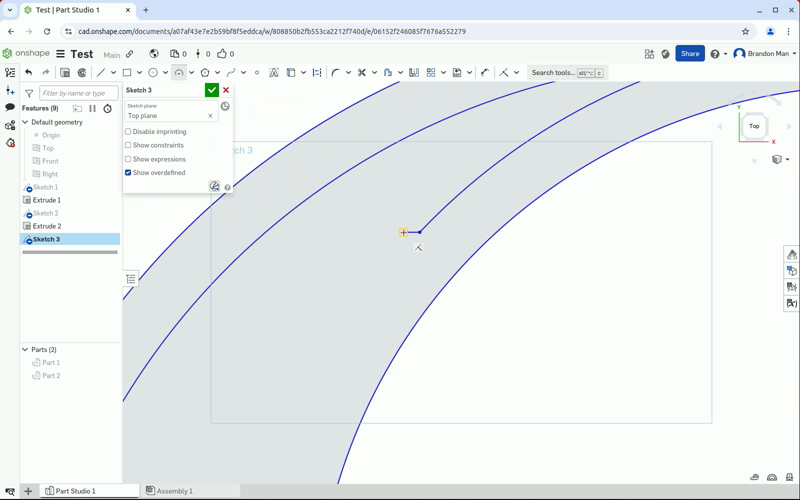
scroll(-6)
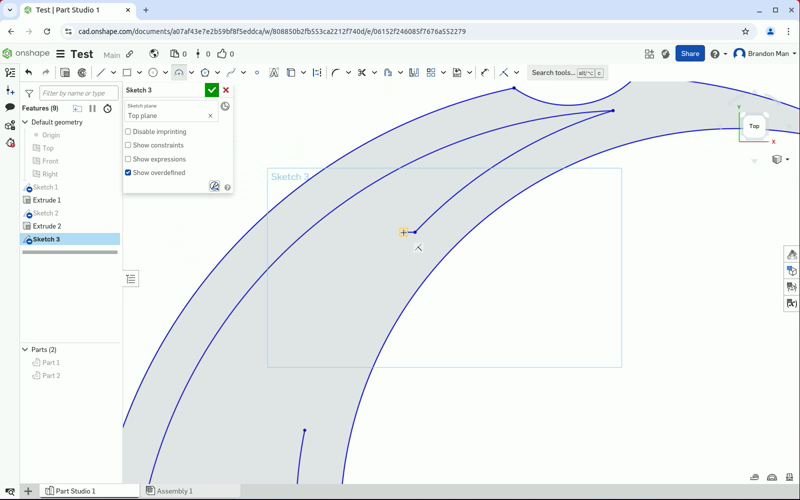
scroll(-6)
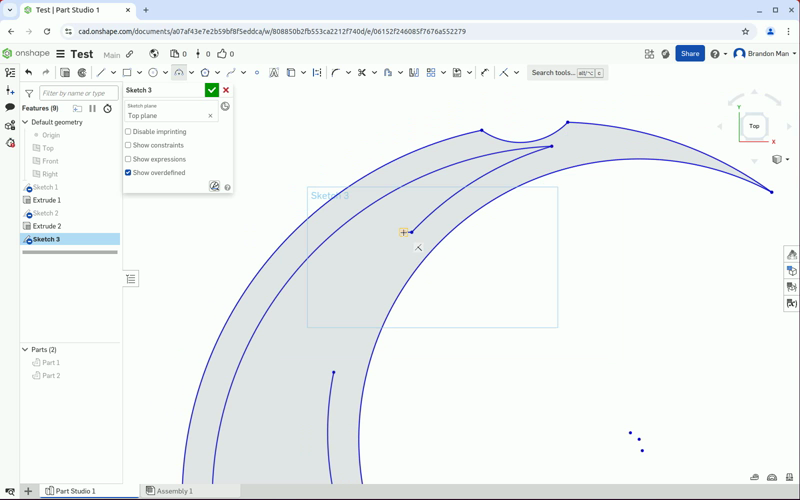
scroll(-6)
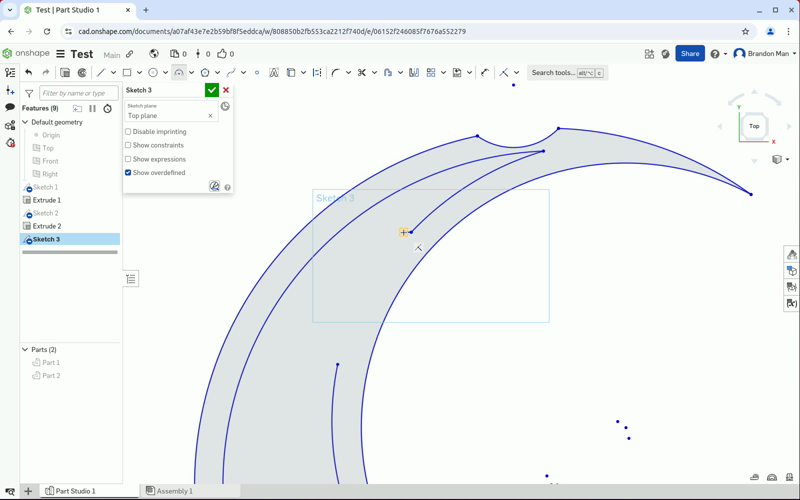
scroll(-6)
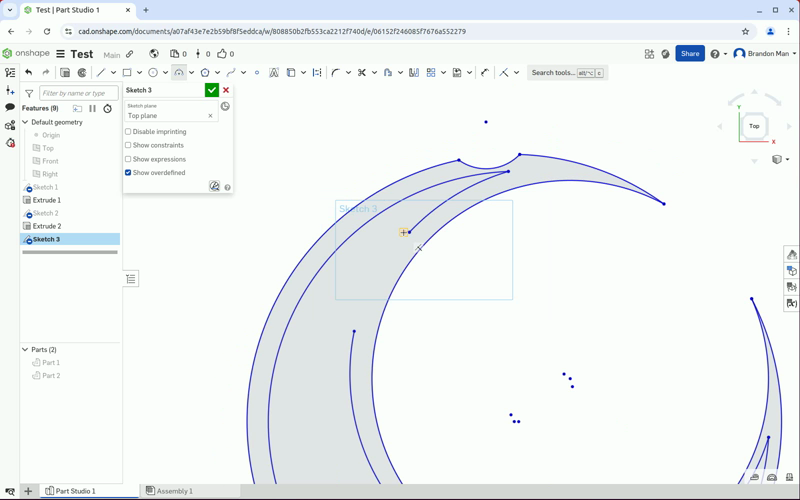
scroll(-6)
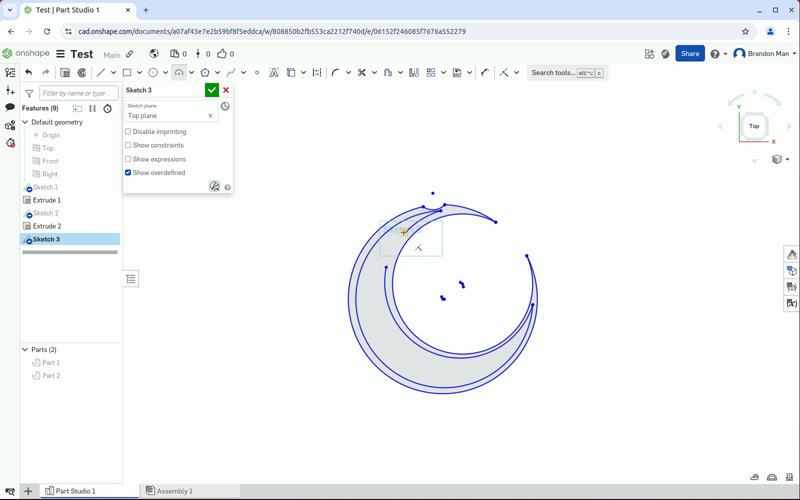
key_down(shift)
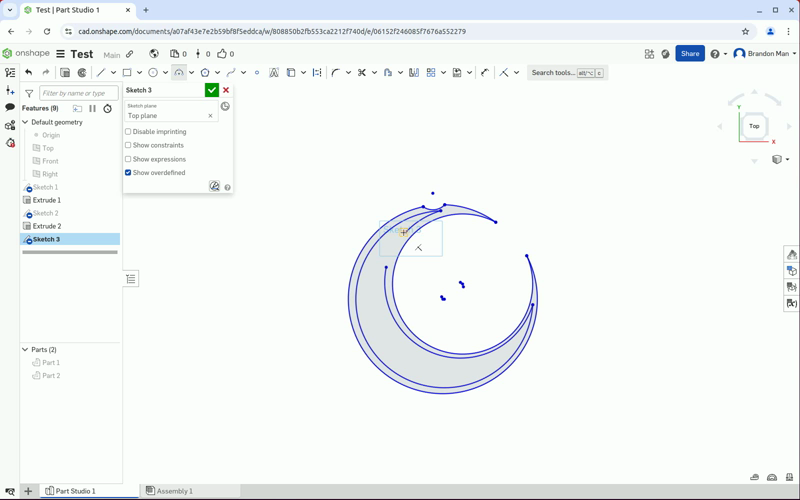
mouse_move(399, 237)
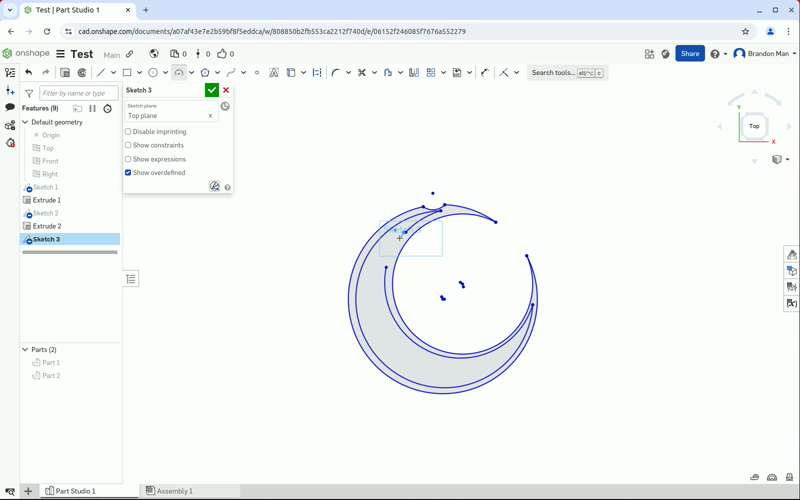
scroll(6)
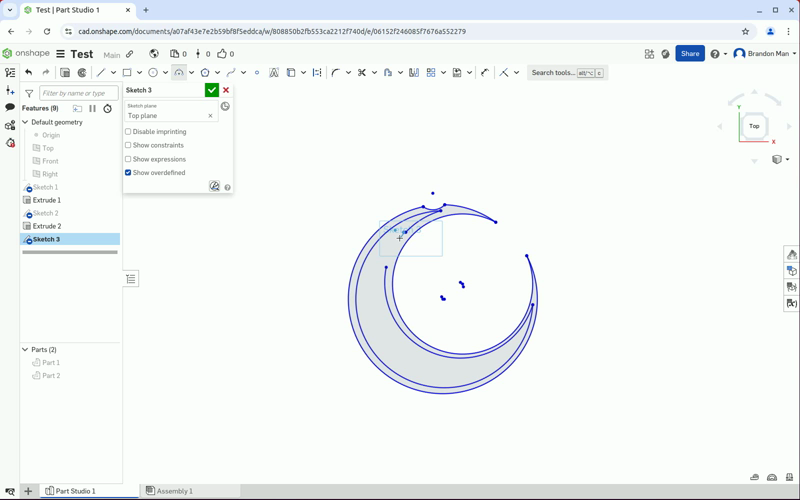
scroll(6)
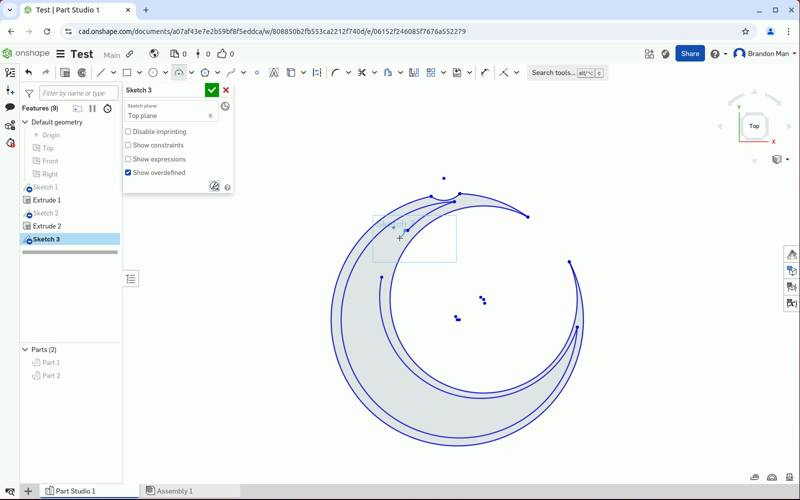
scroll(6)
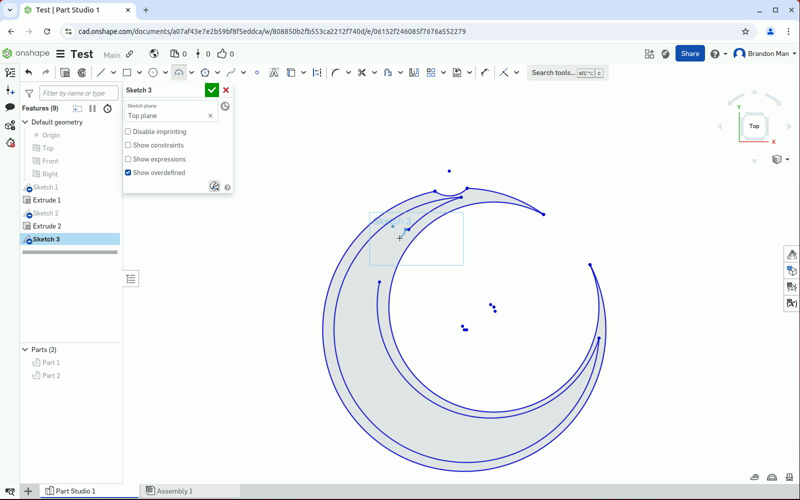
scroll(6)
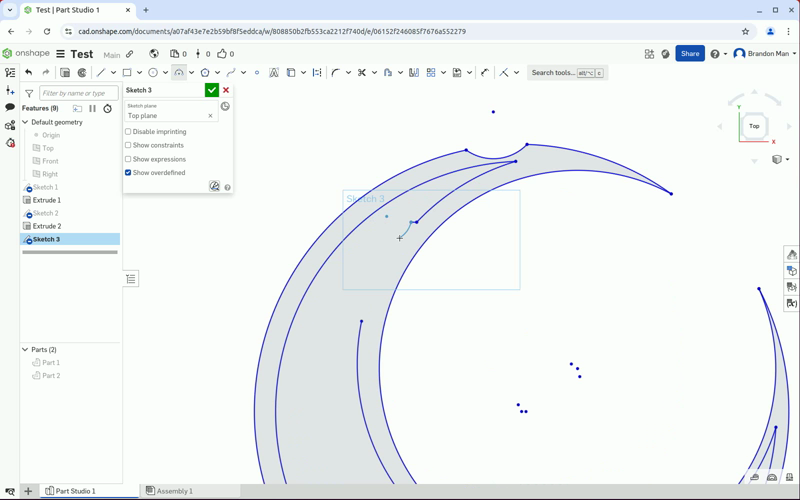
scroll(6)
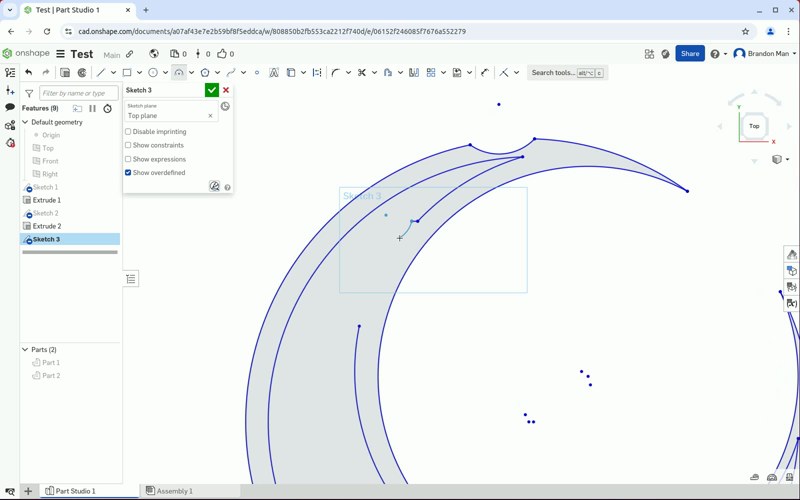
scroll(6)
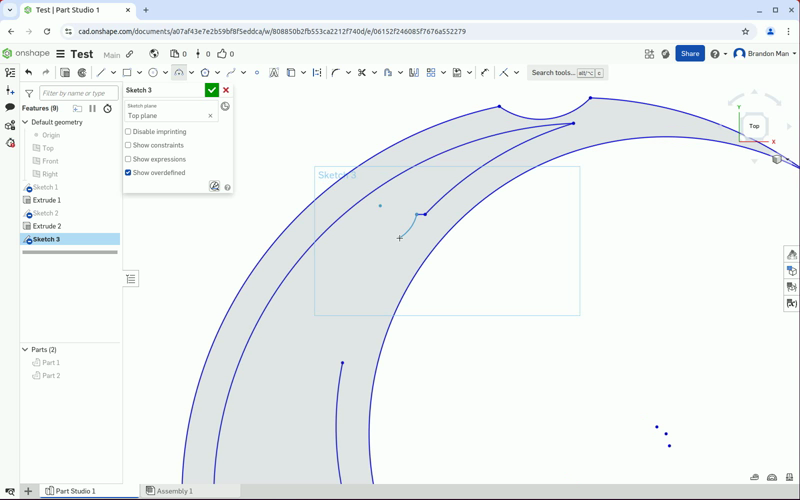
scroll(6)
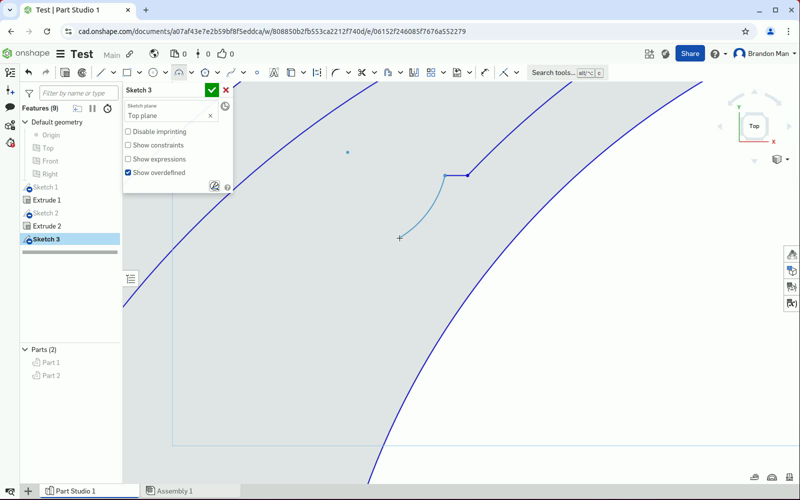
click(399, 237)
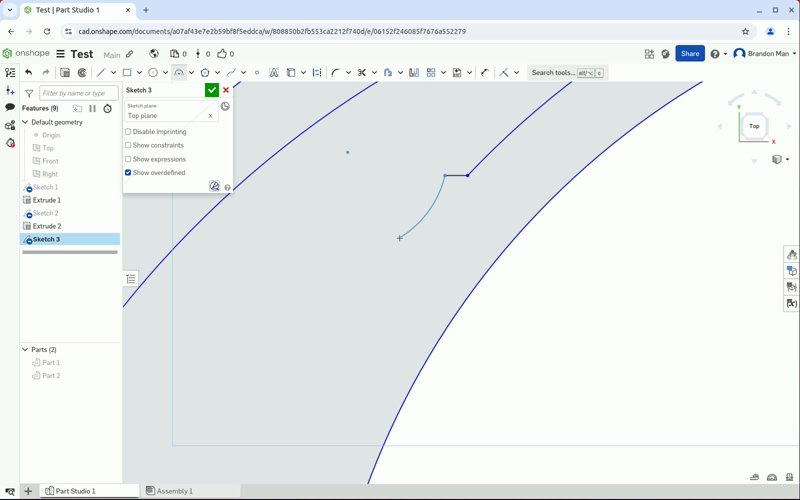
scroll(-6)
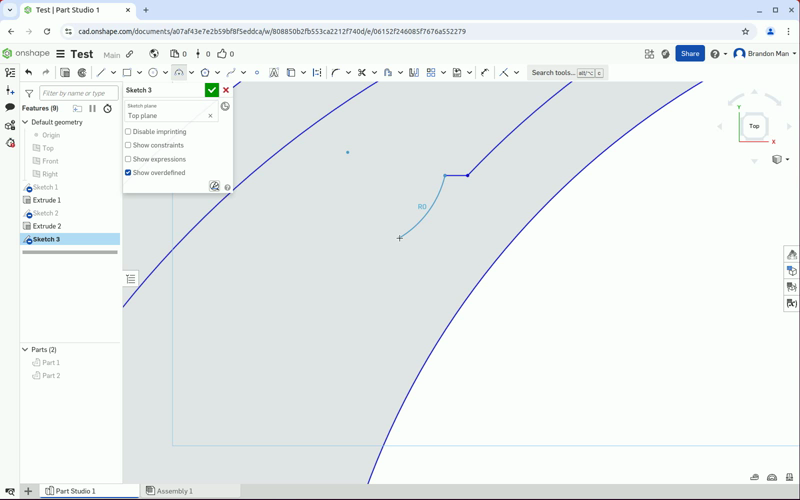
scroll(-6)
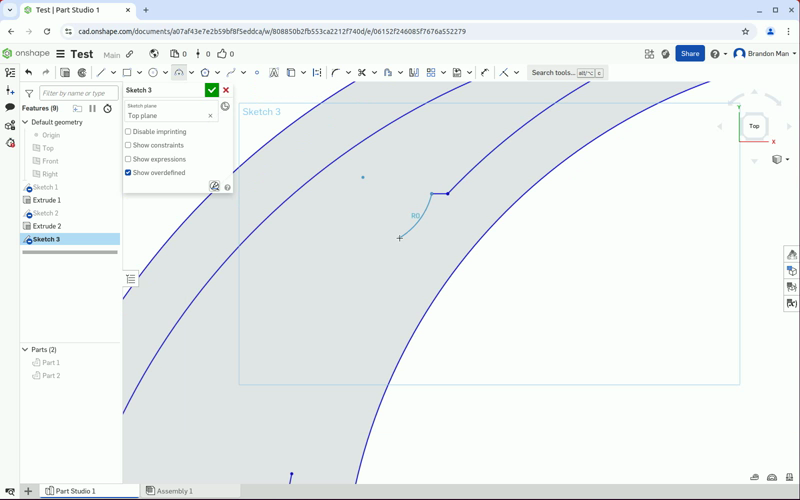
scroll(-6)
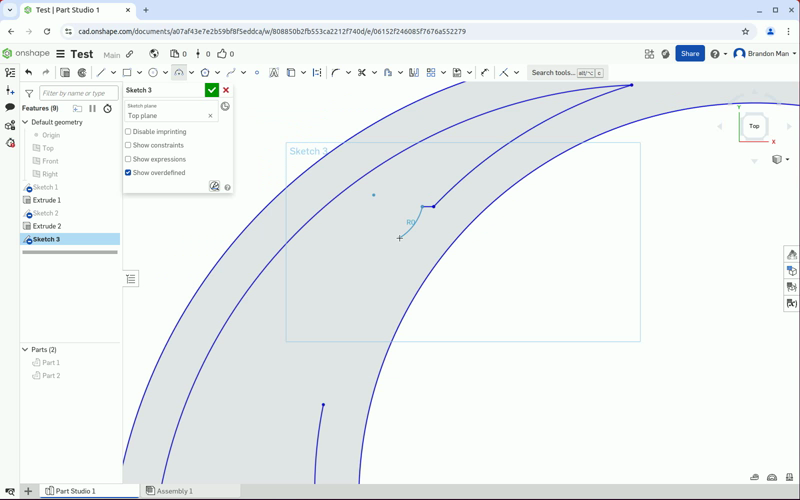
scroll(-6)
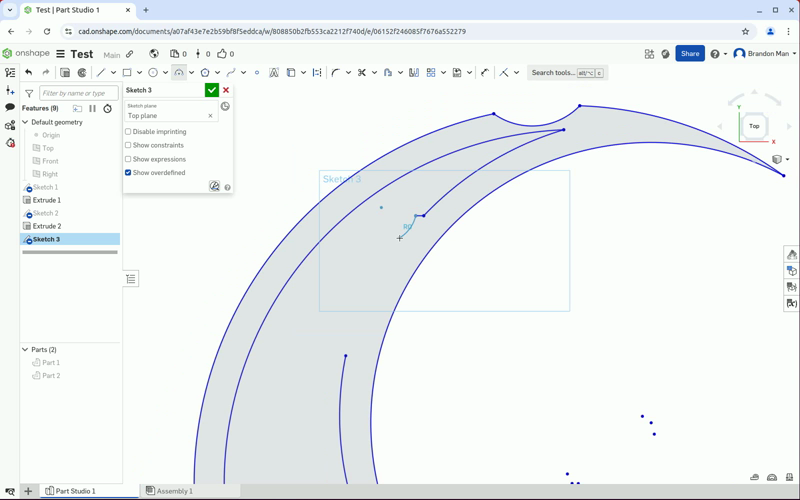
scroll(-6)
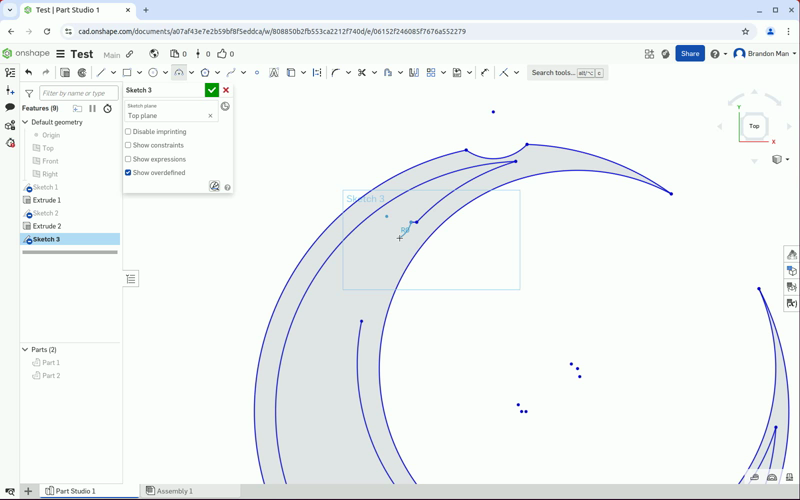
scroll(-6)
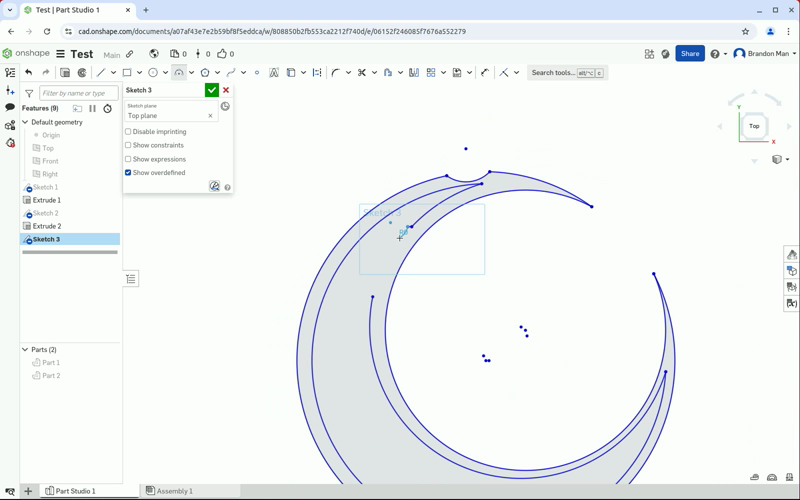
scroll(-6)
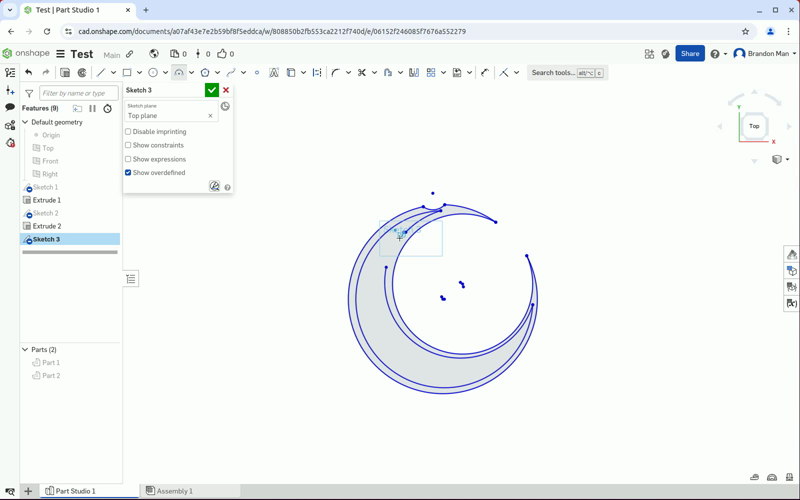
mouse_move(401, 235)
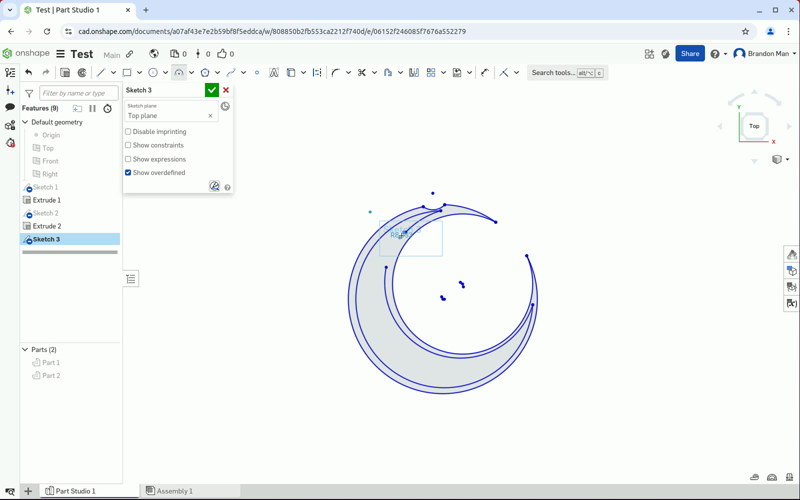
scroll(6)
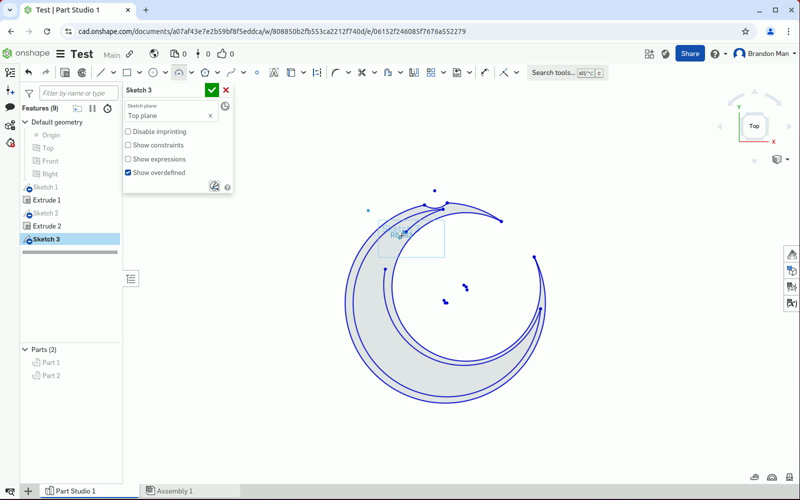
scroll(6)
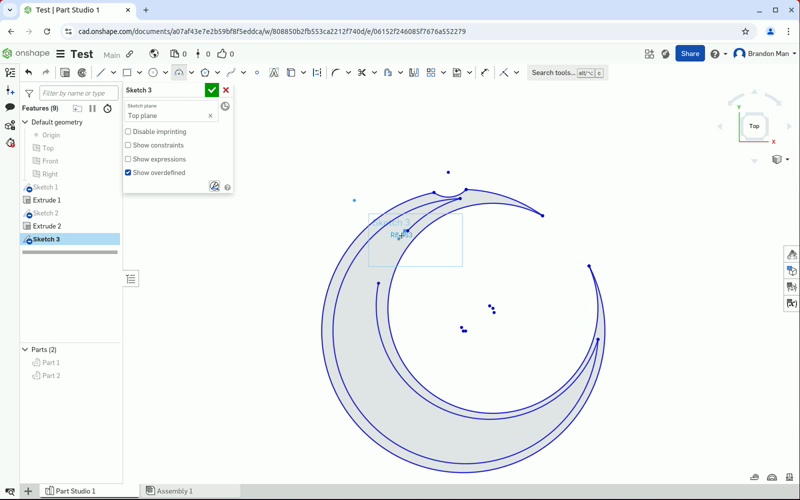
scroll(6)
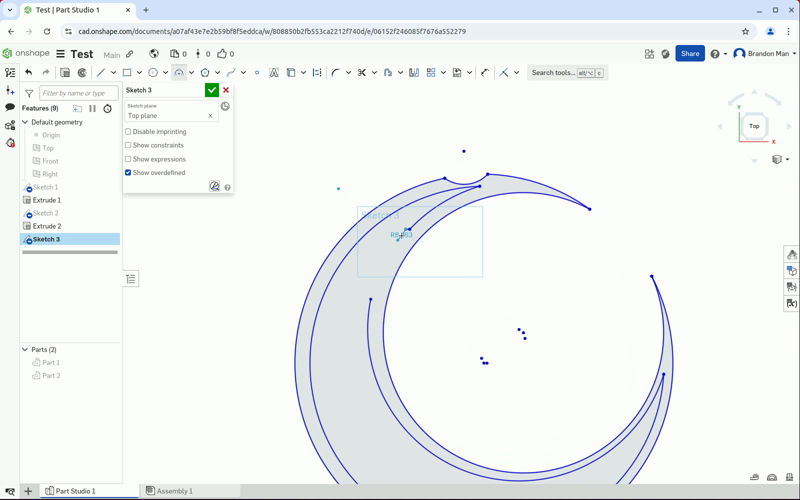
scroll(6)
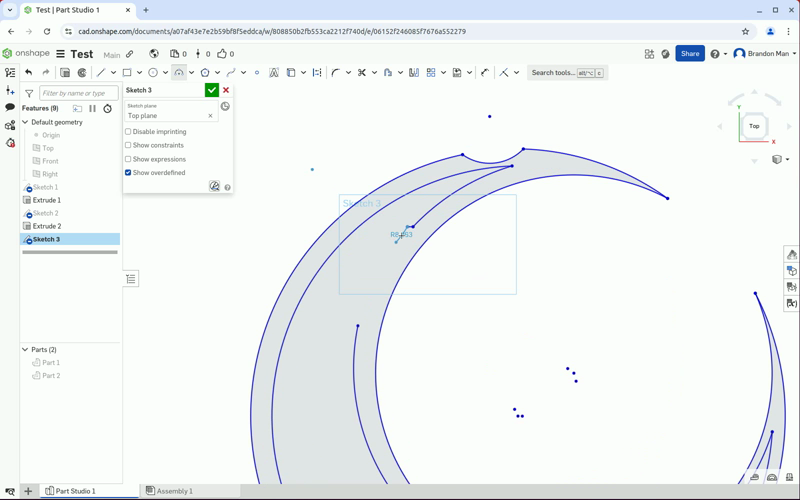
scroll(6)
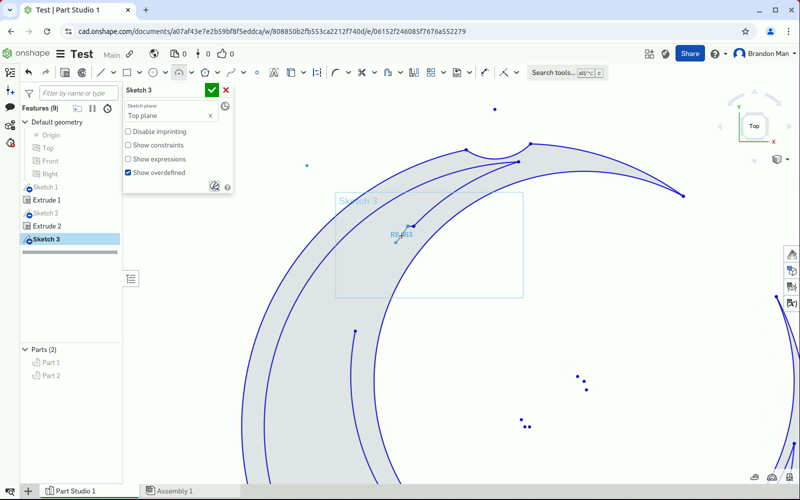
scroll(6)
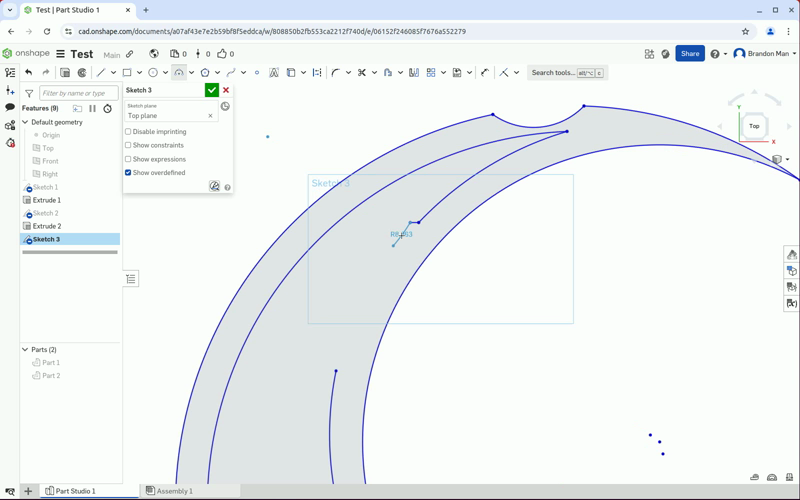
scroll(6)
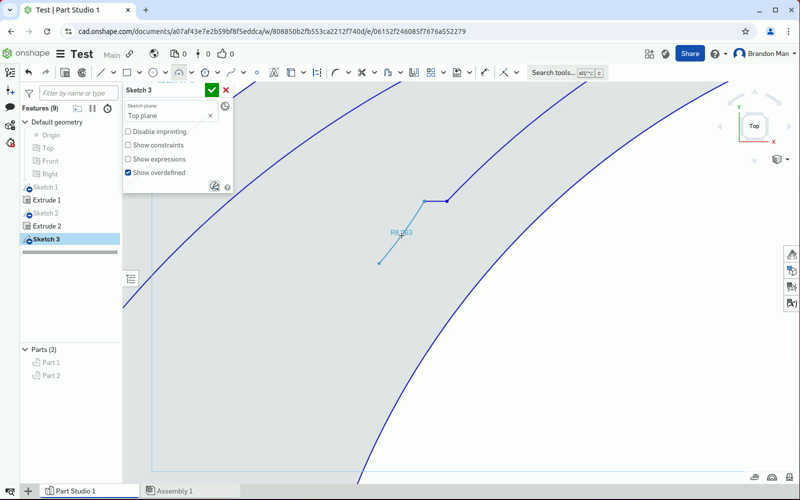
click(401, 235)
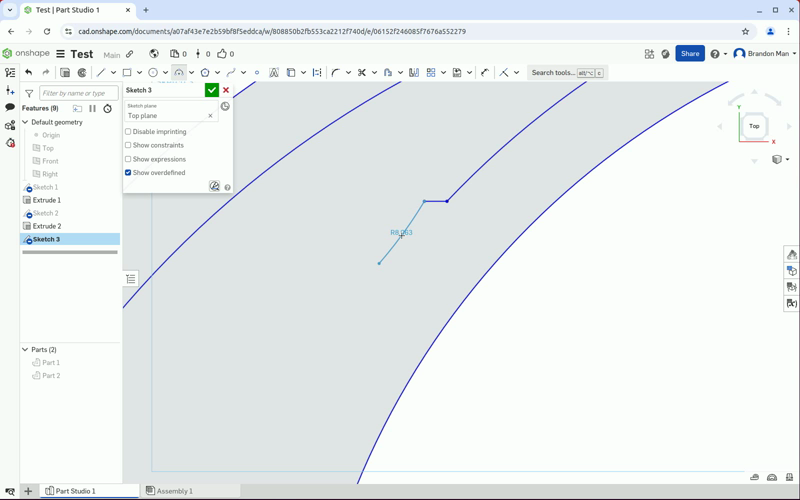
scroll(-6)
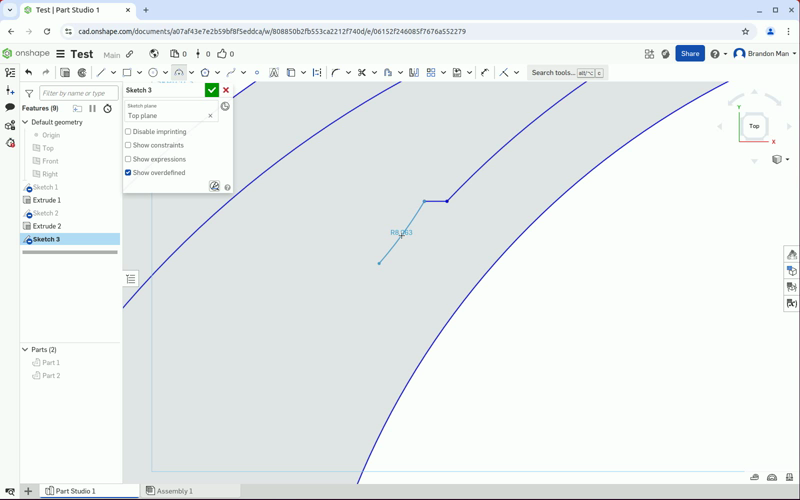
scroll(-6)
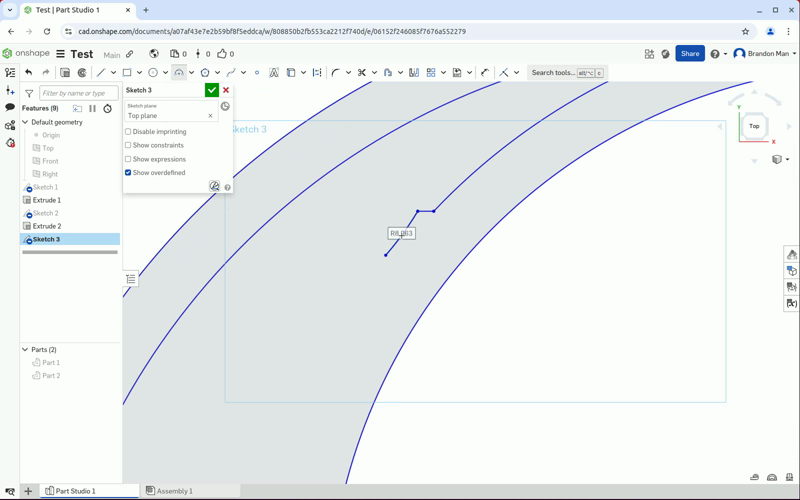
scroll(-6)
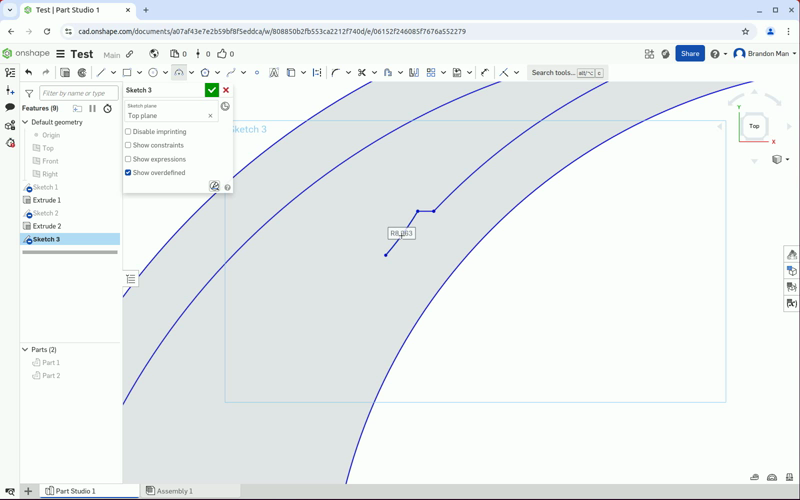
scroll(-6)
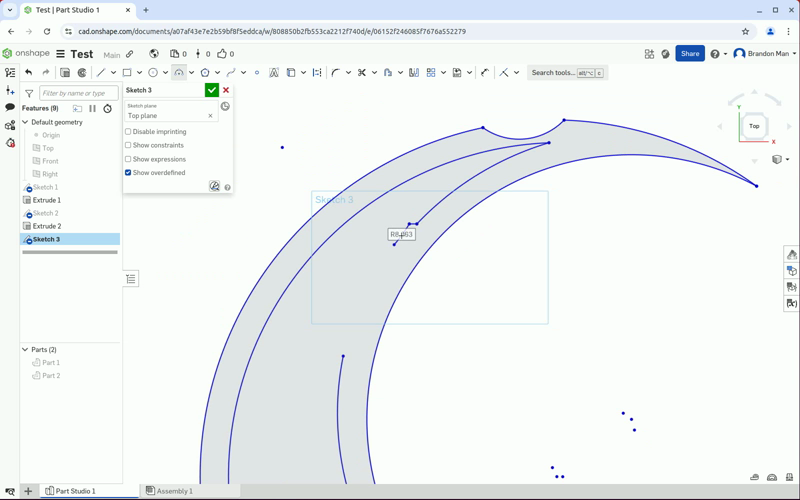
scroll(-6)
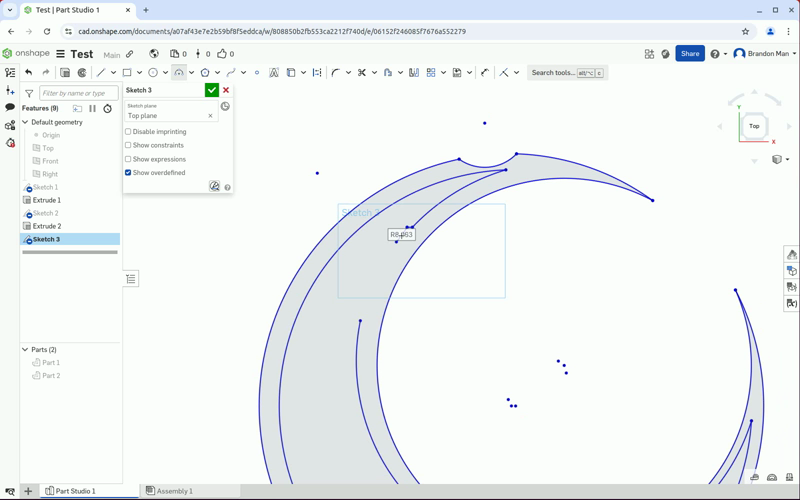
scroll(-6)
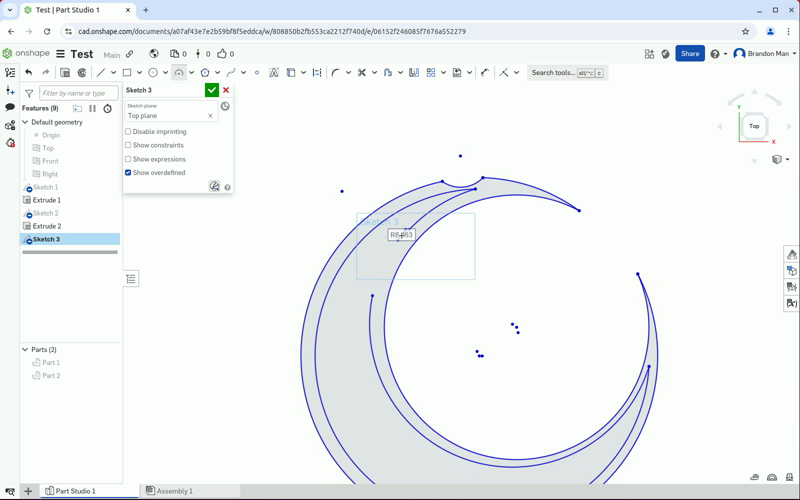
scroll(-6)
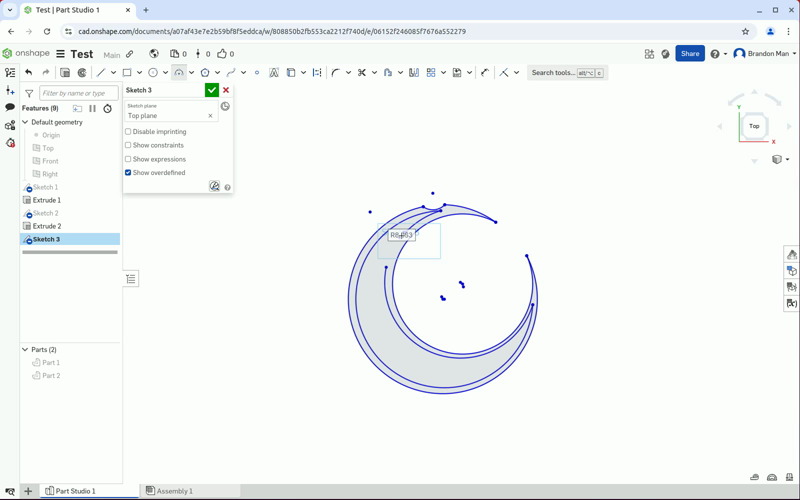
key_up(shift)
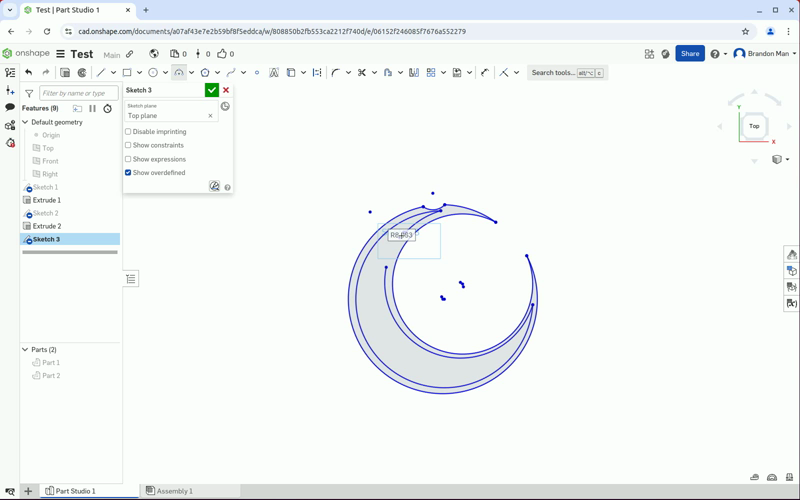
key(esc)
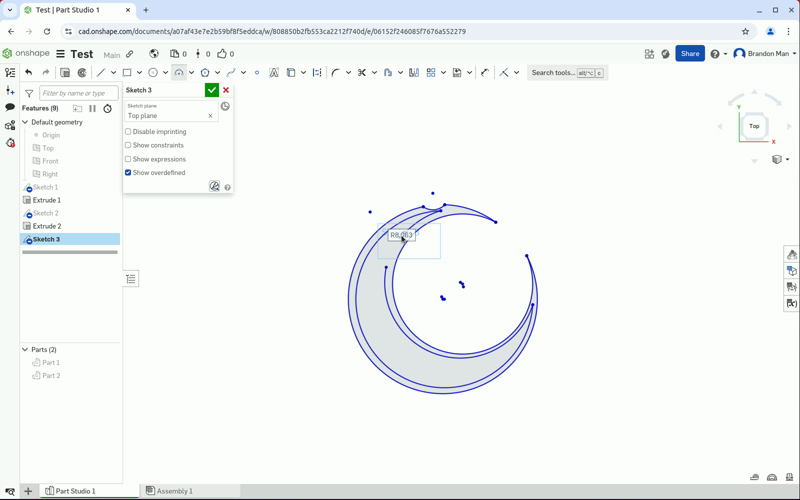
key(l)
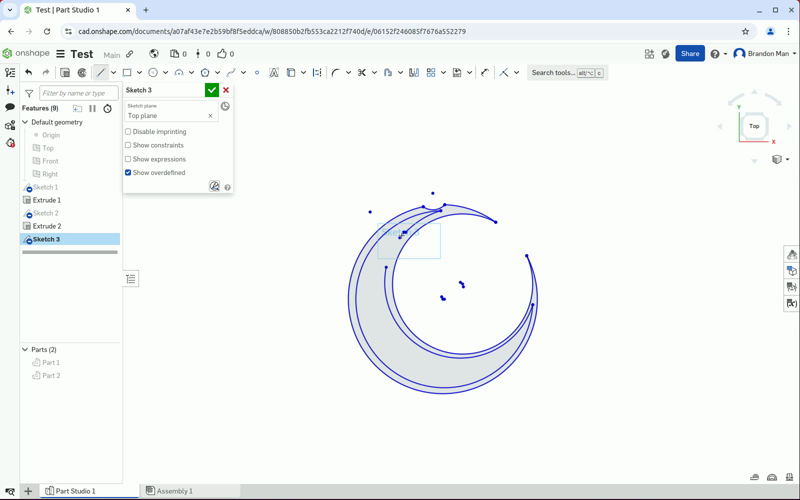
mouse_move(399, 237)
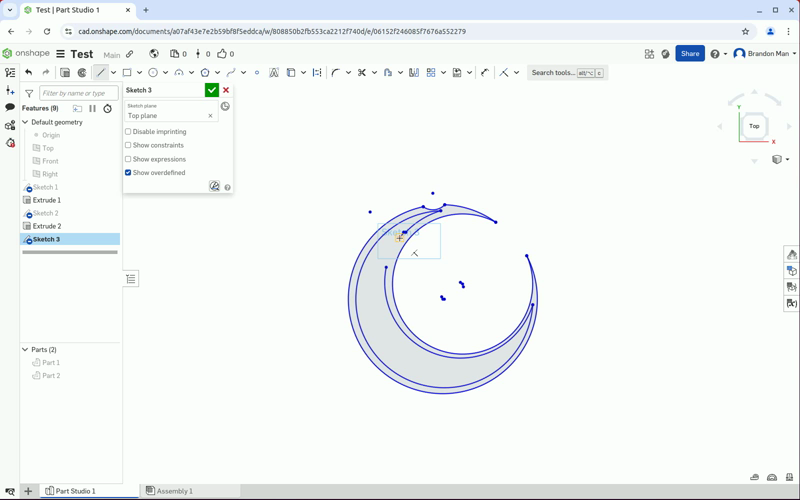
scroll(6)
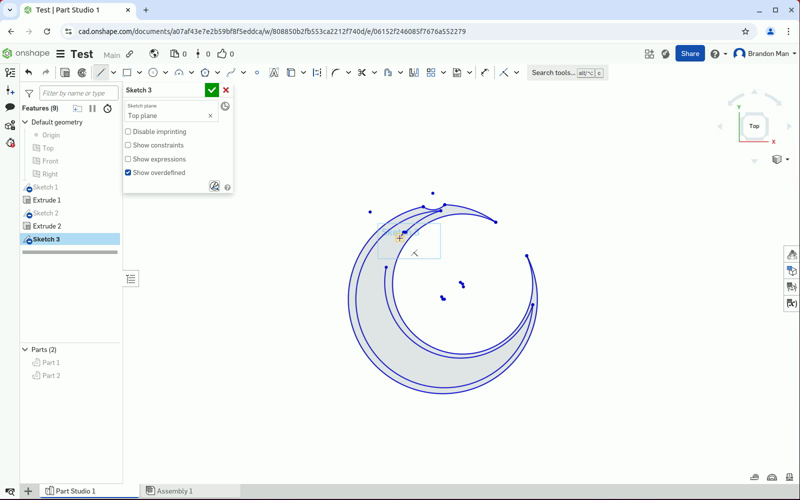
scroll(6)
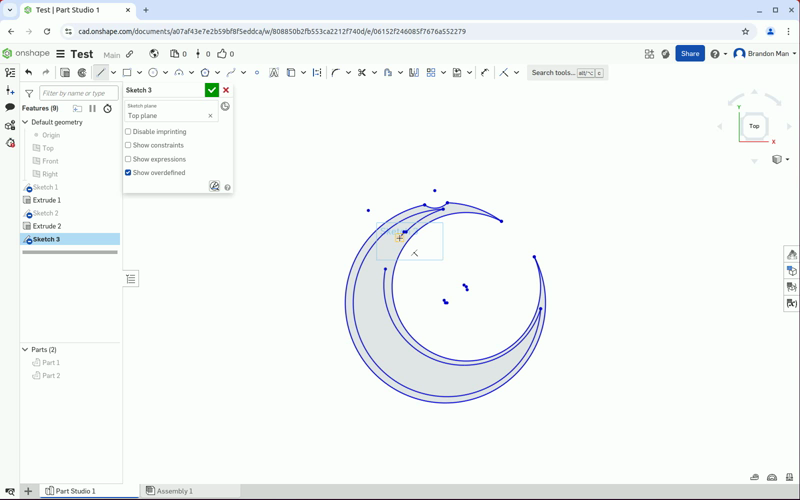
scroll(6)
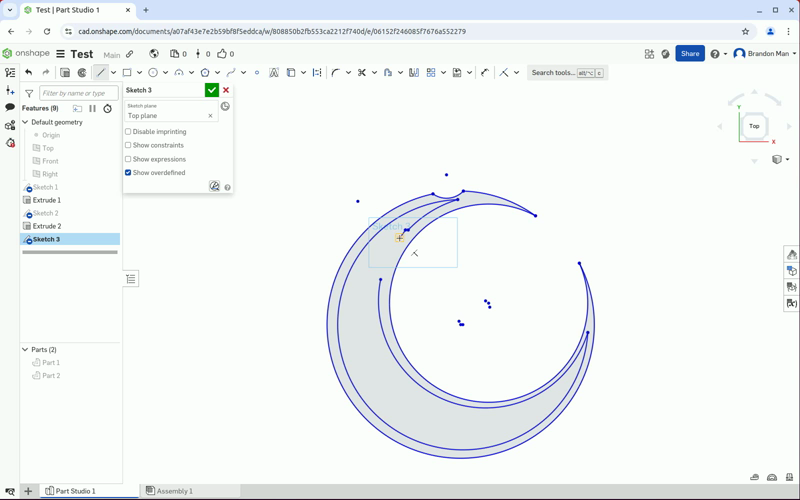
scroll(6)
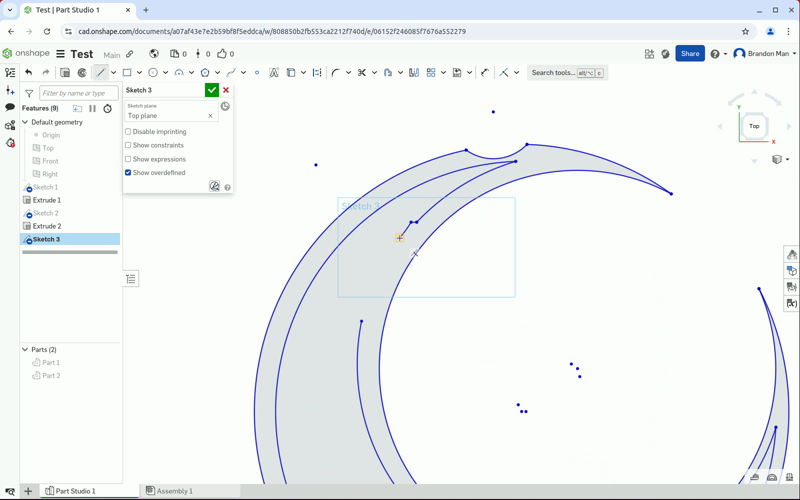
scroll(6)
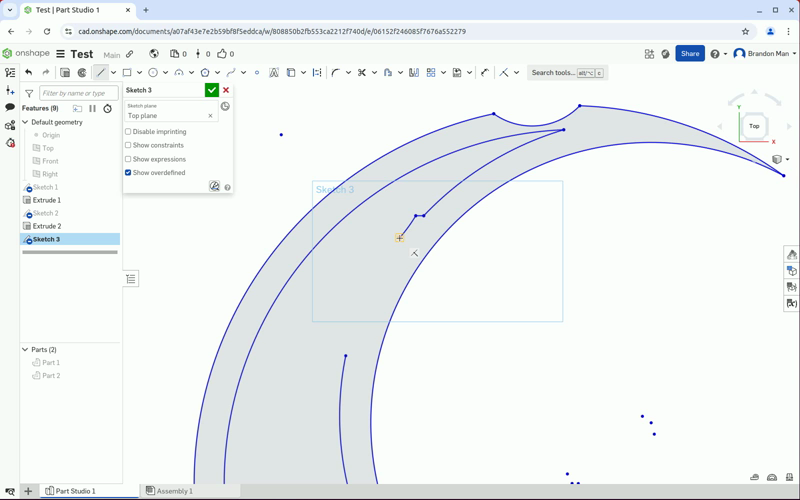
scroll(6)
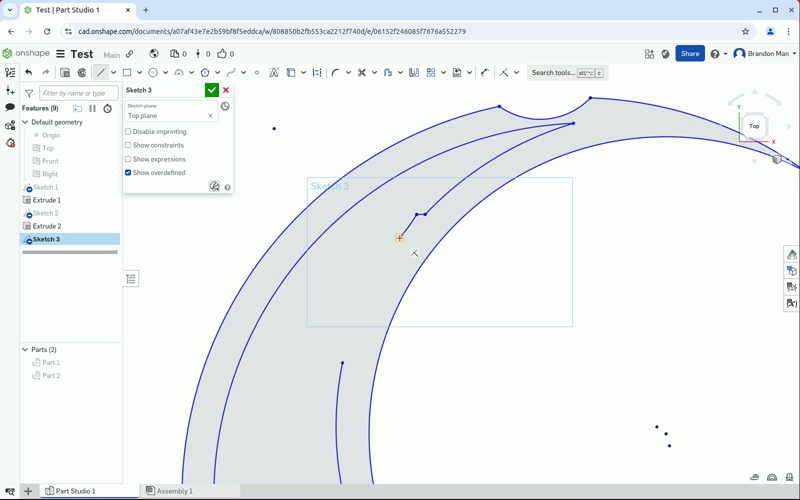
scroll(6)
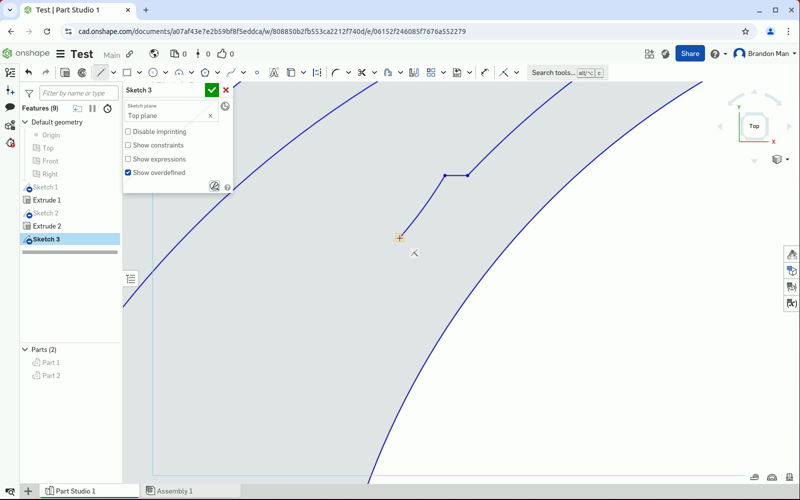
click(399, 237)
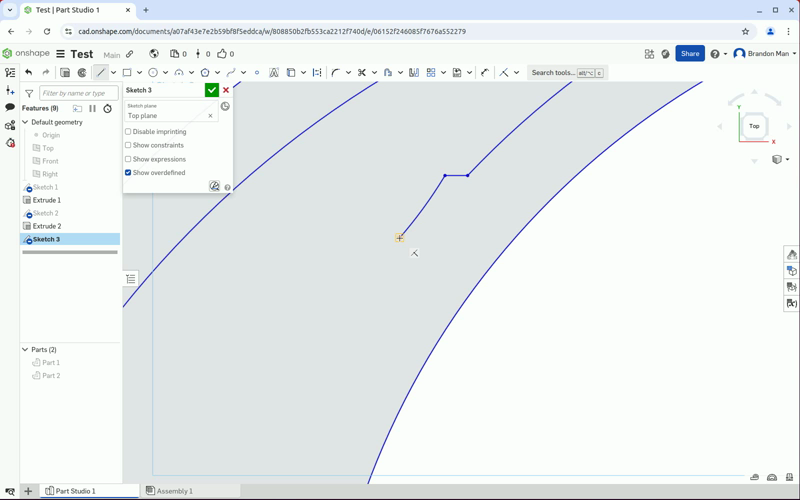
scroll(-6)
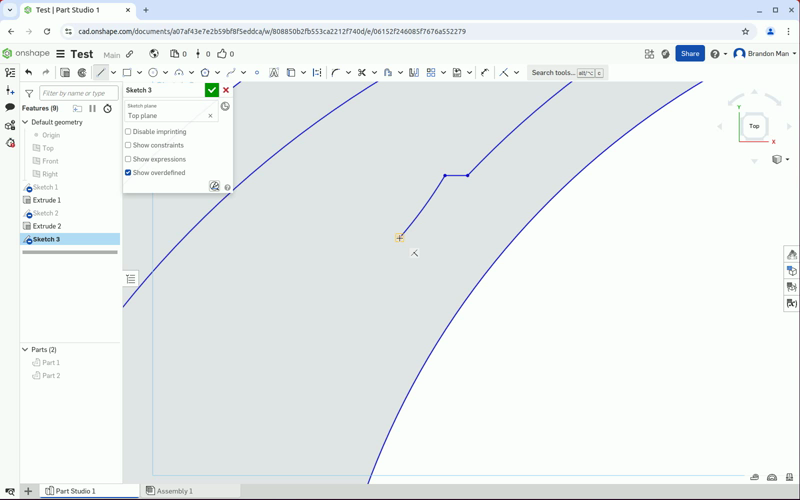
scroll(-6)
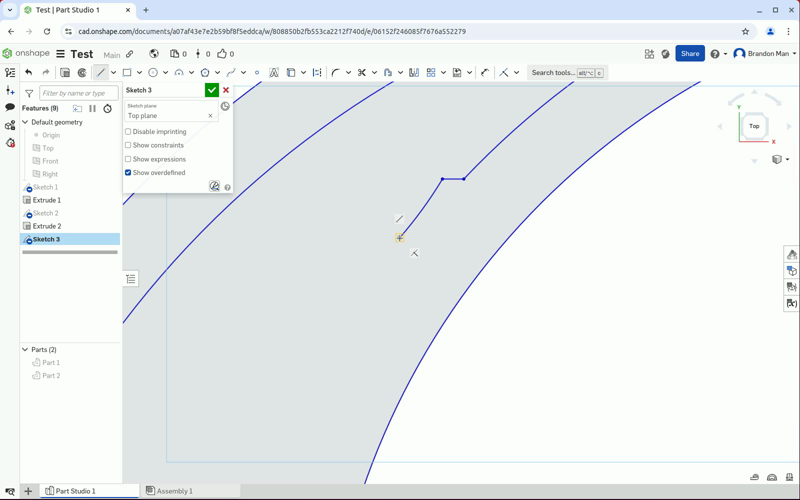
scroll(-6)
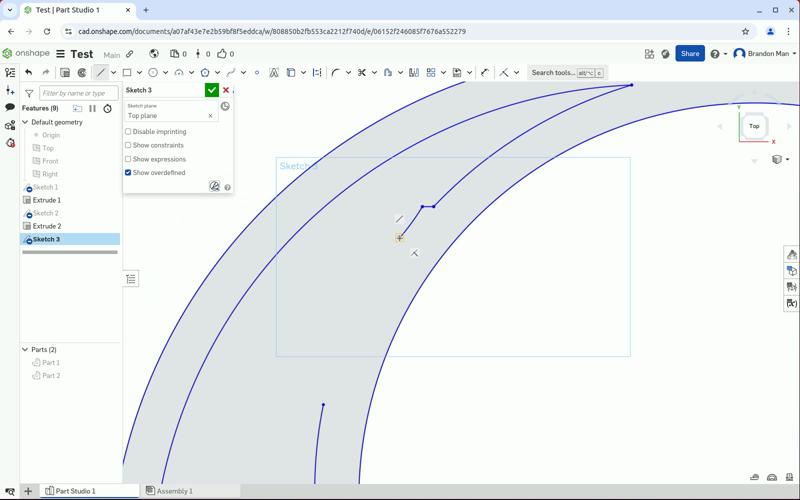
scroll(-6)
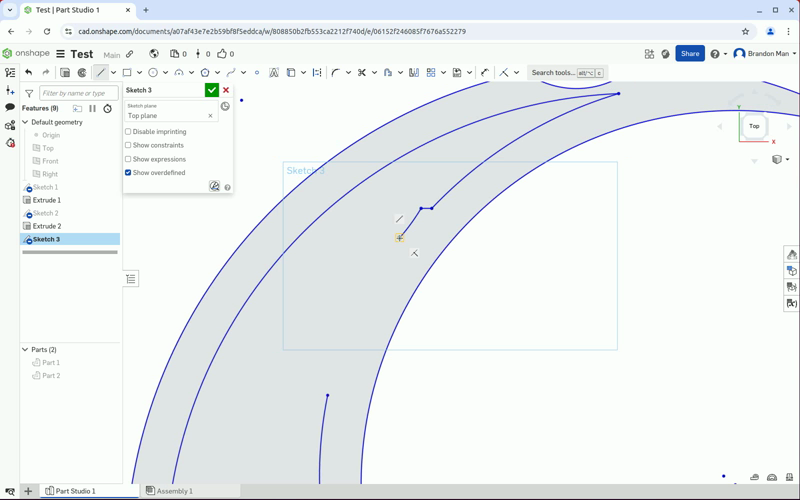
scroll(-6)
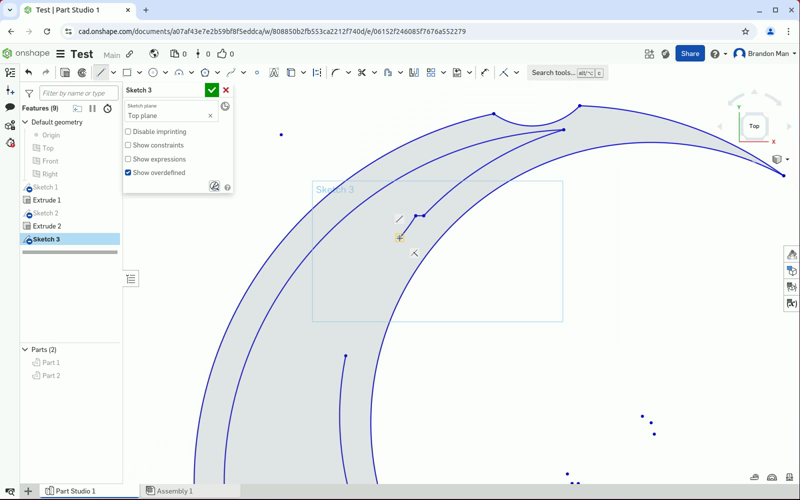
scroll(-6)
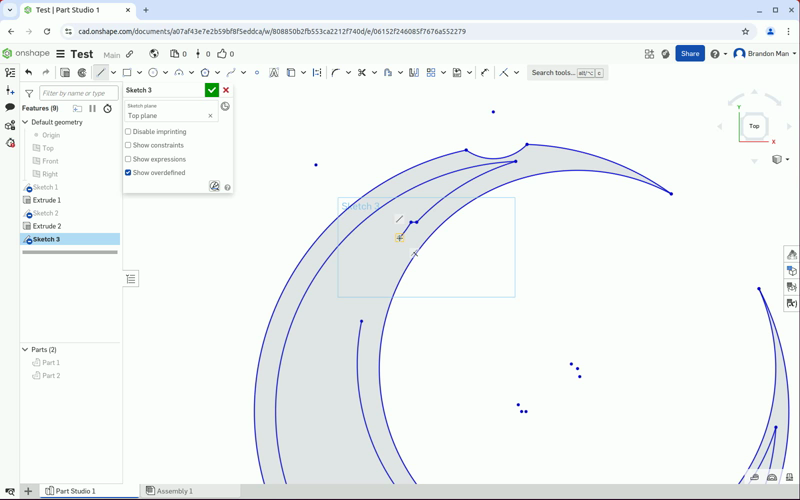
scroll(-6)
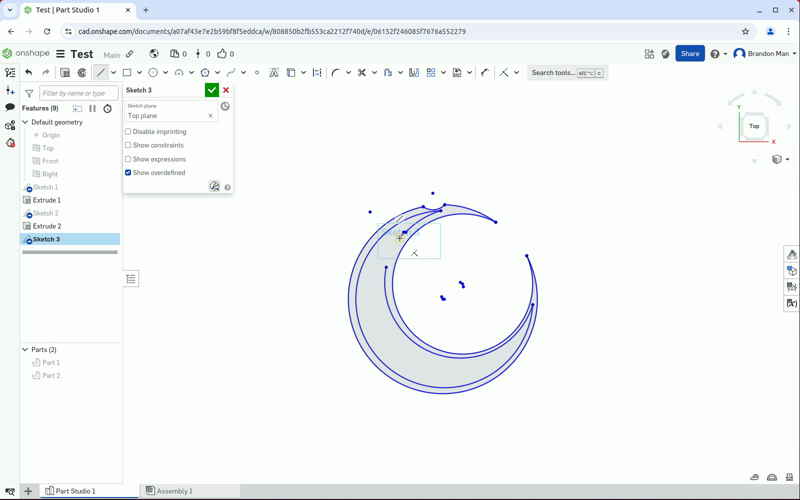
key_down(shift)
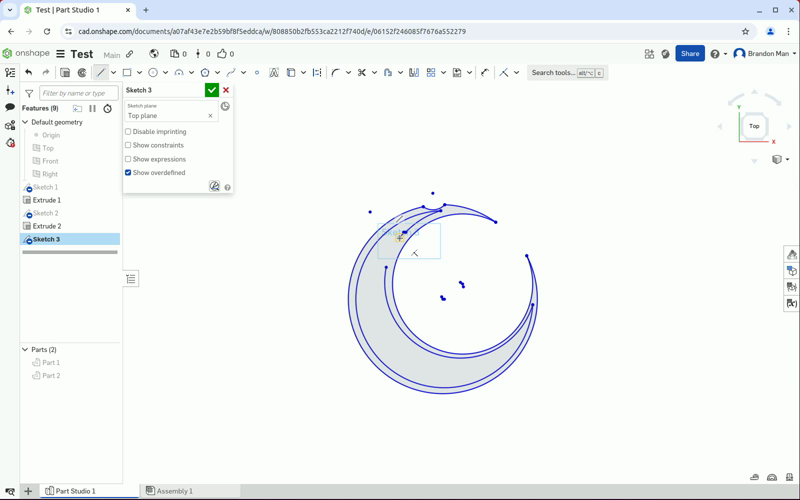
mouse_move(429, 237)
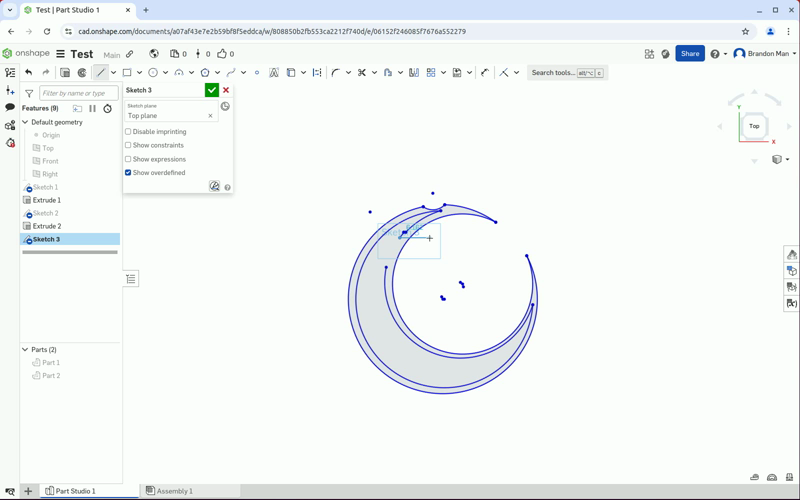
mouse_move(397, 240)
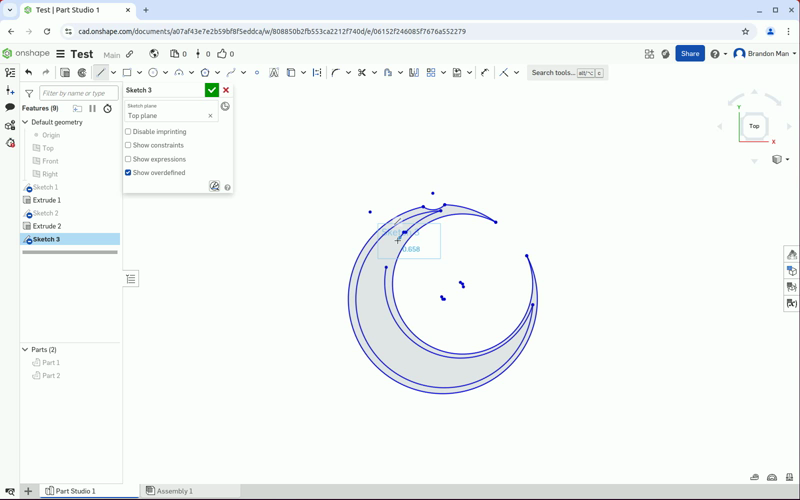
scroll(6)
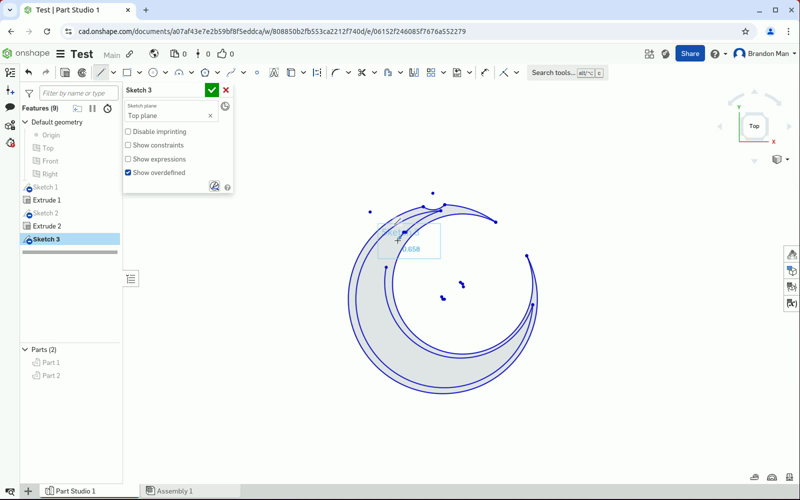
scroll(6)
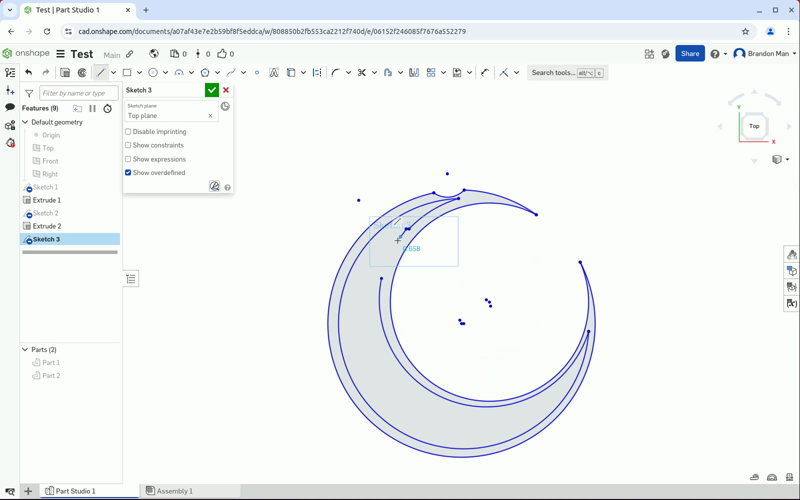
scroll(6)
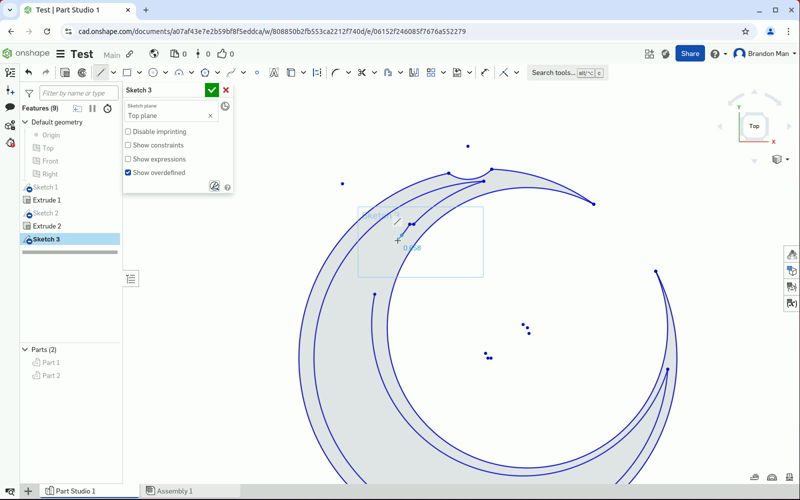
scroll(6)
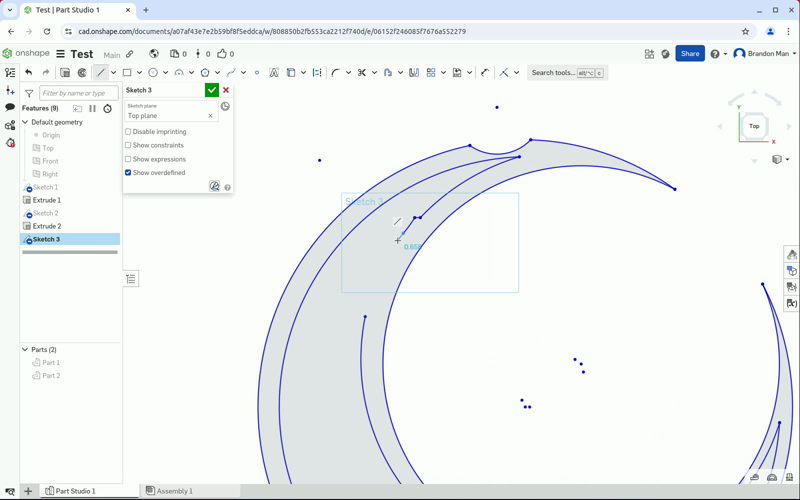
scroll(6)
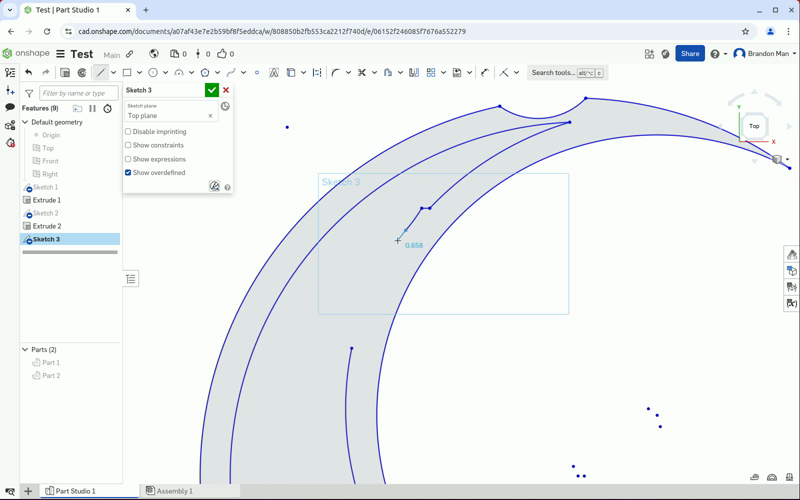
scroll(6)
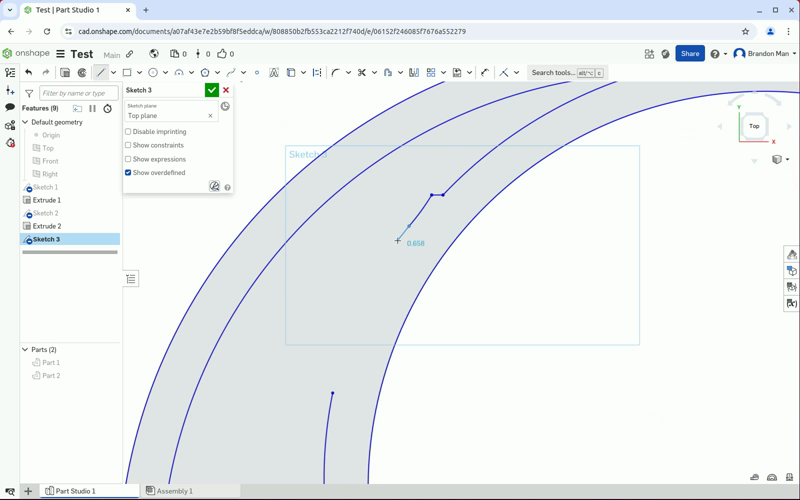
scroll(6)
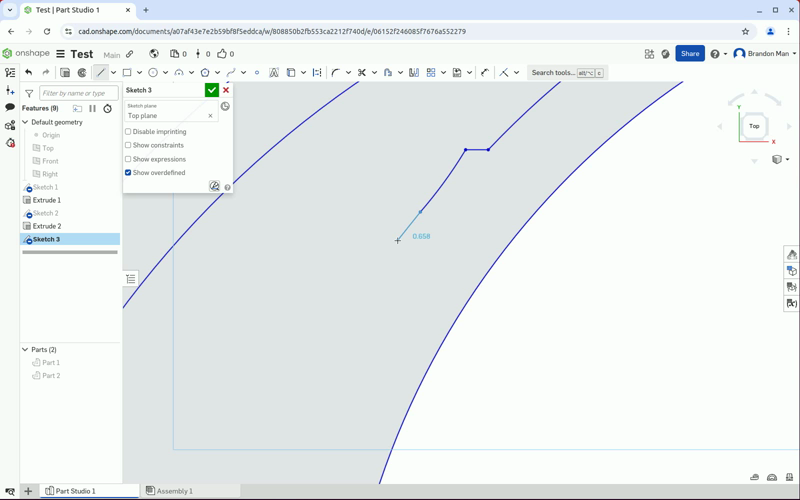
click(397, 240)
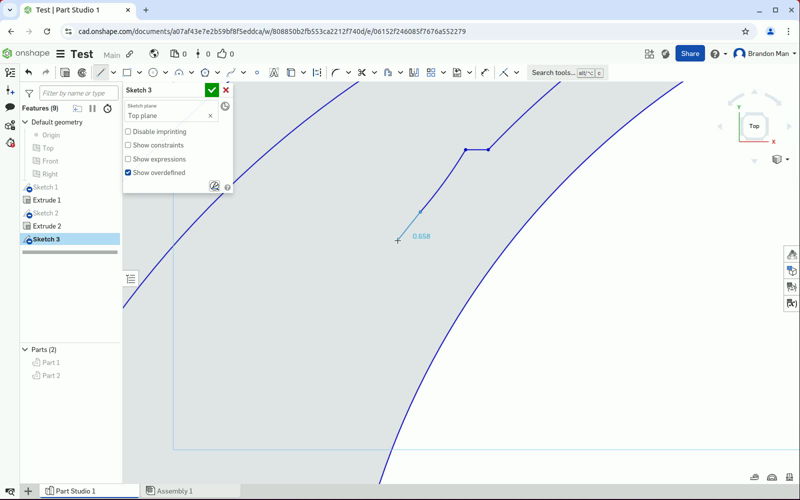
scroll(-6)
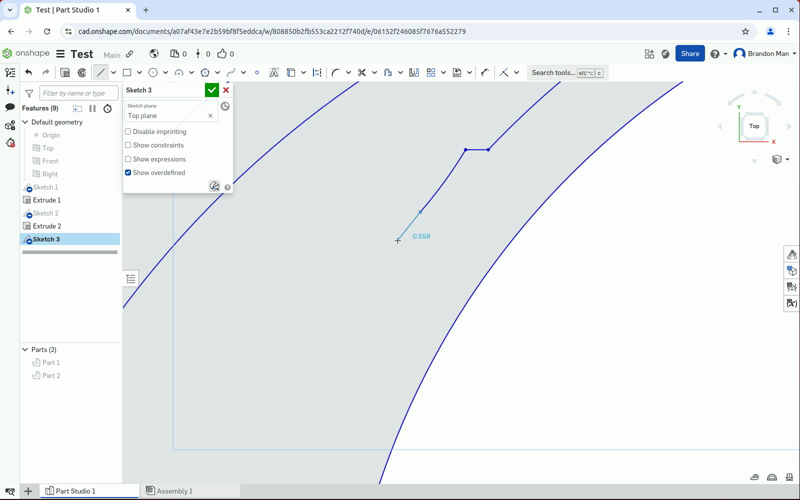
scroll(-6)
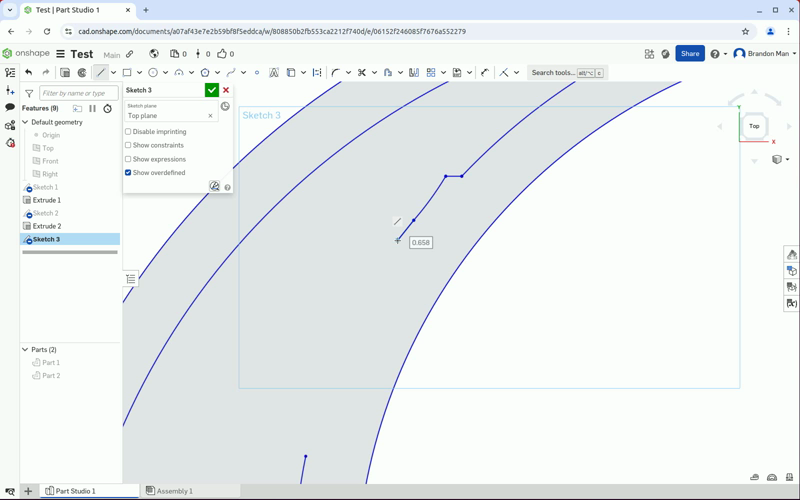
scroll(-6)
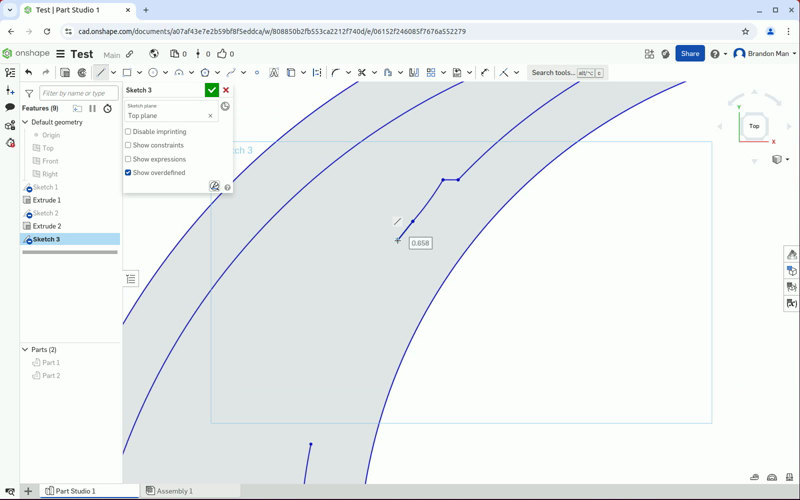
scroll(-6)
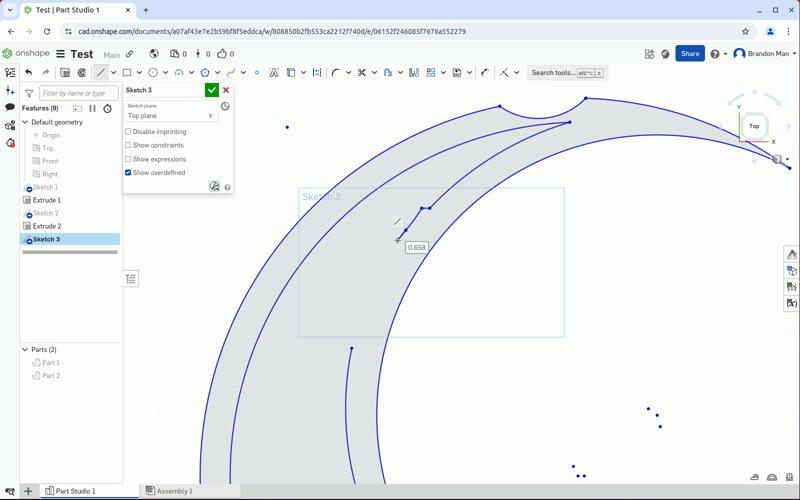
scroll(-6)
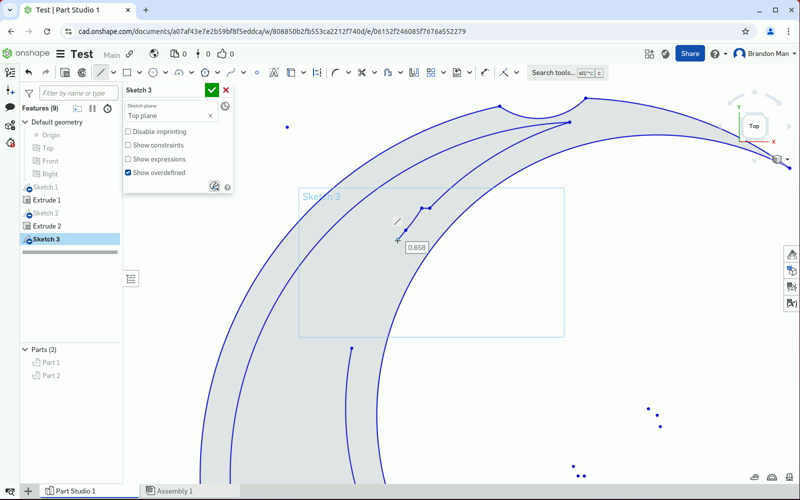
scroll(-6)
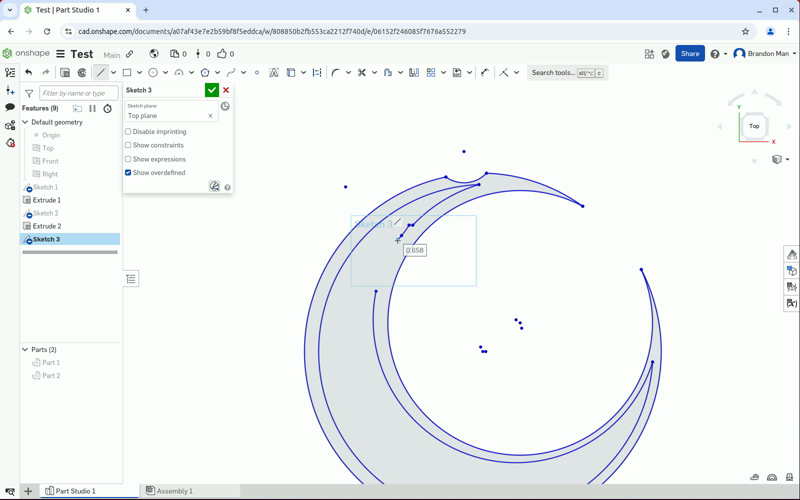
scroll(-6)
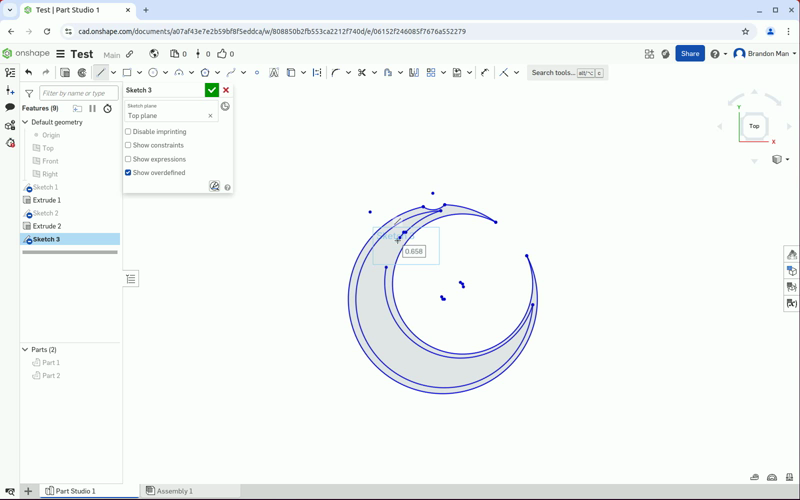
key_up(shift)
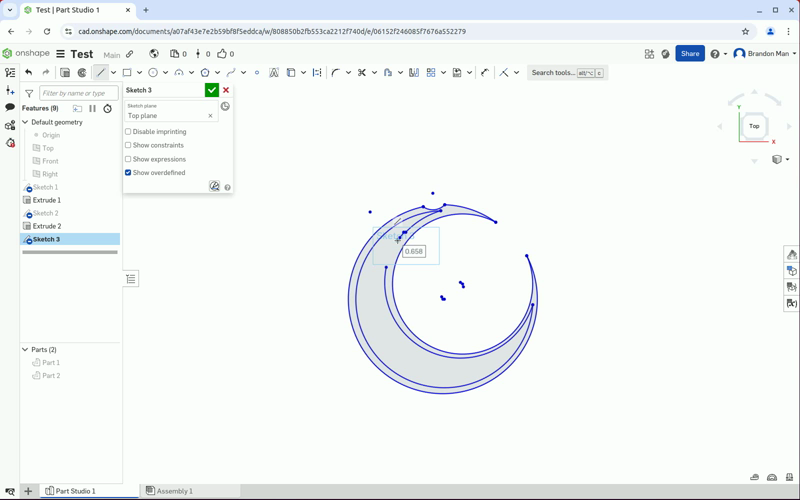
key(esc)
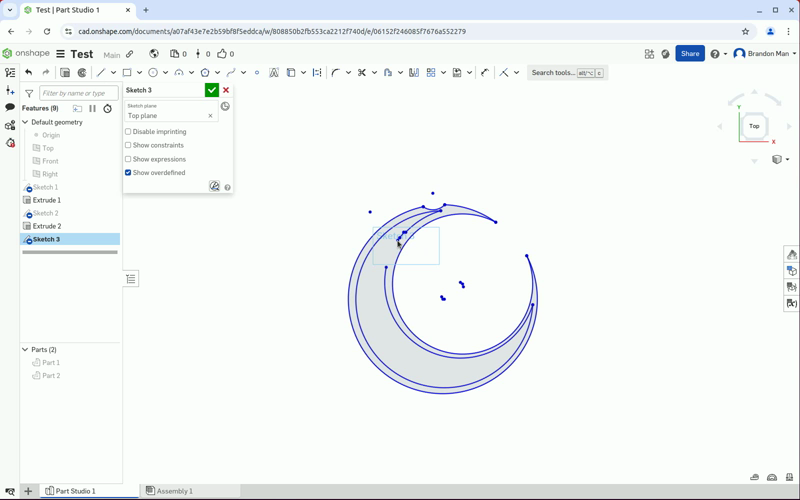
key(a)
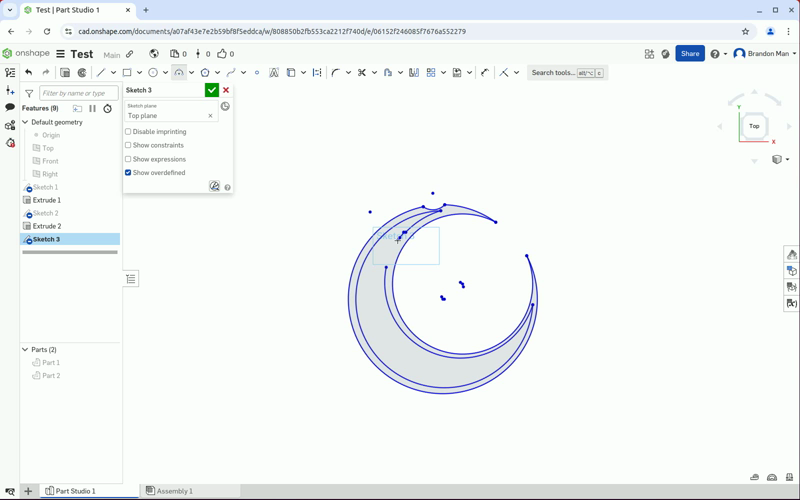
mouse_move(397, 240)
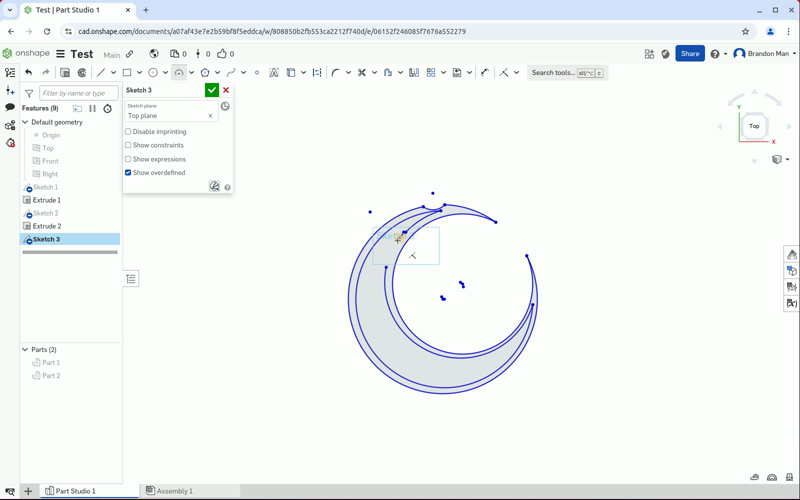
scroll(6)
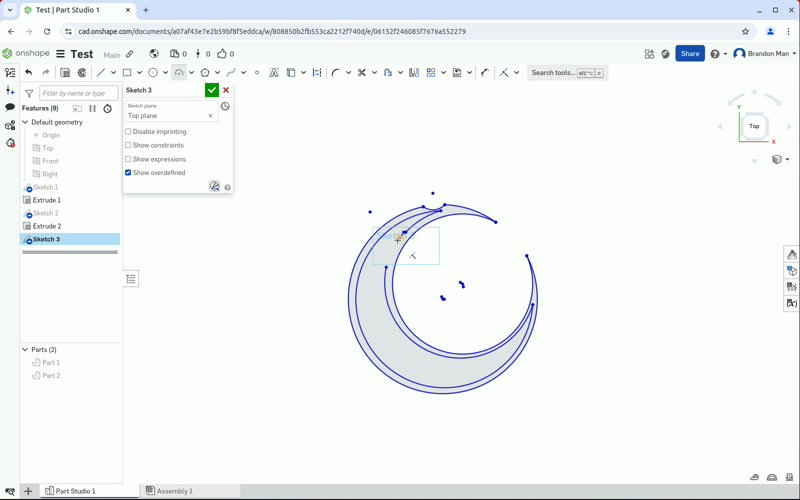
scroll(6)
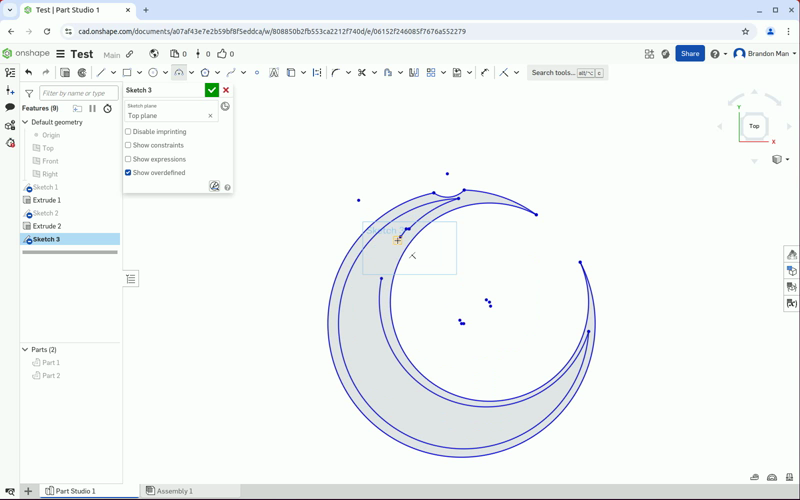
scroll(6)
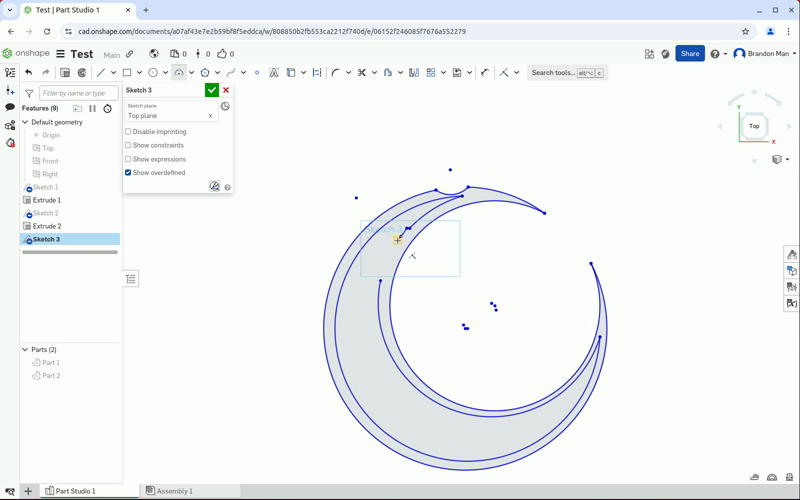
scroll(6)
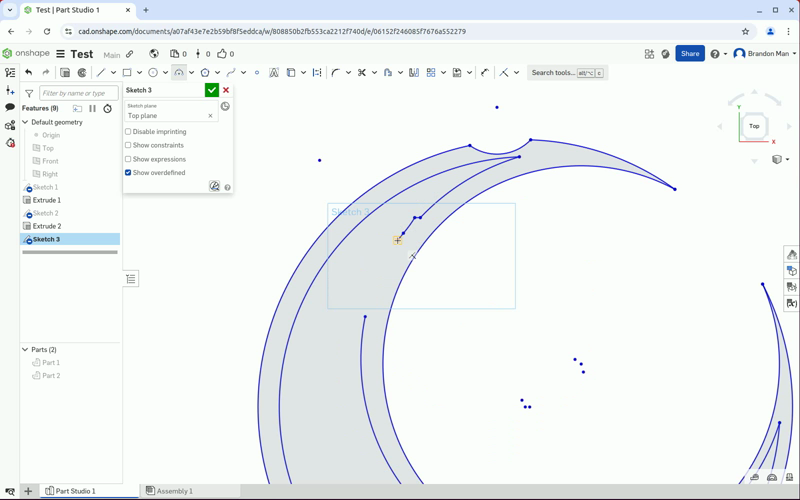
scroll(6)
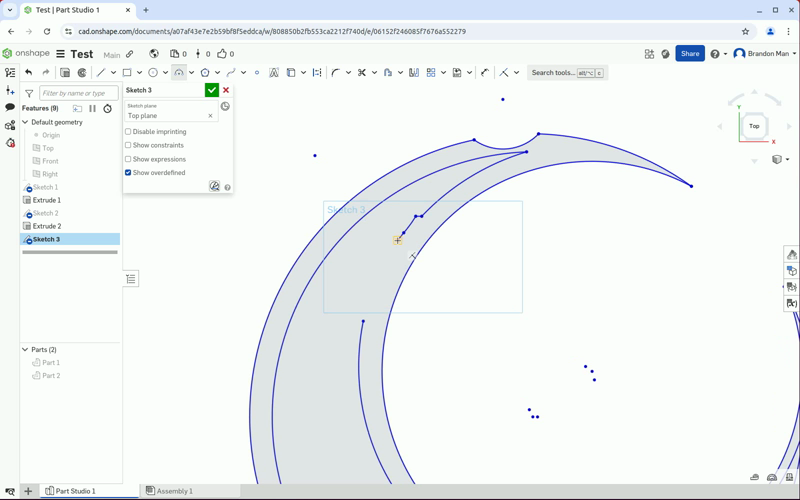
scroll(6)
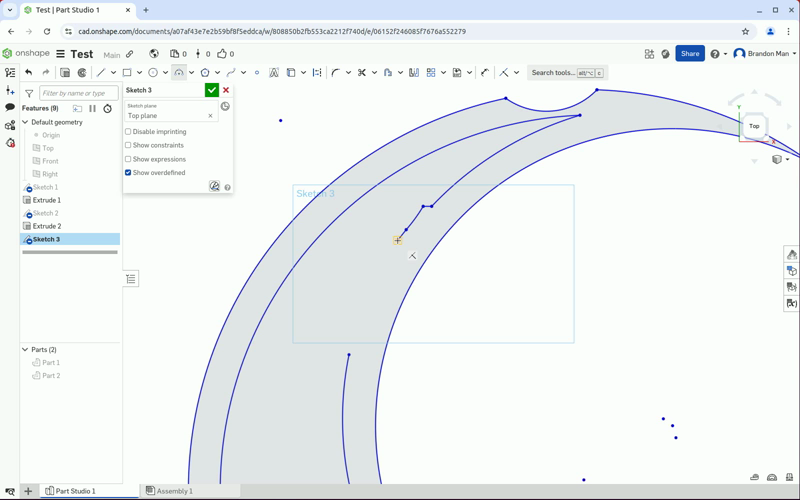
scroll(6)
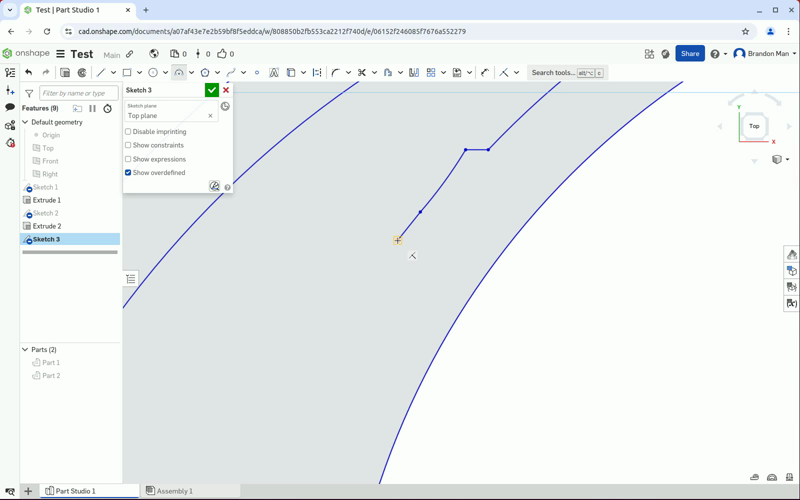
click(397, 240)
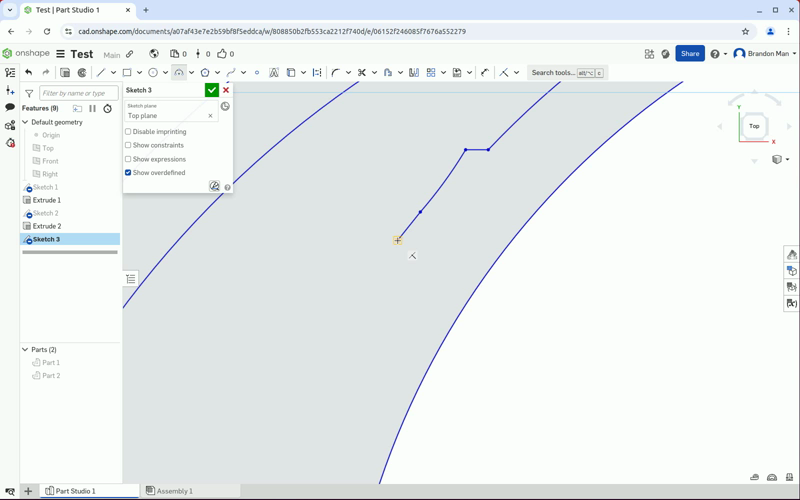
scroll(-6)
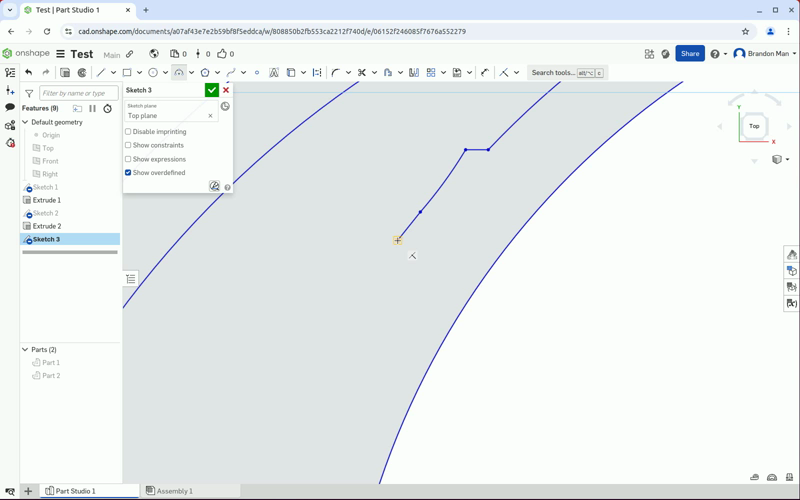
scroll(-6)
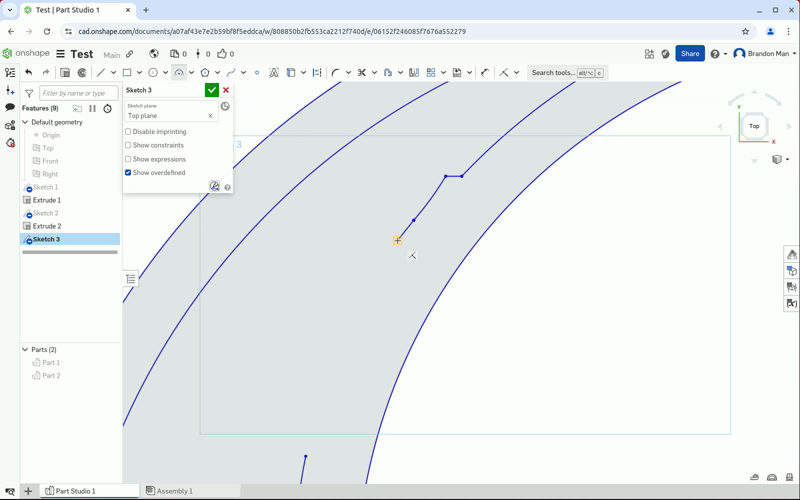
scroll(-6)
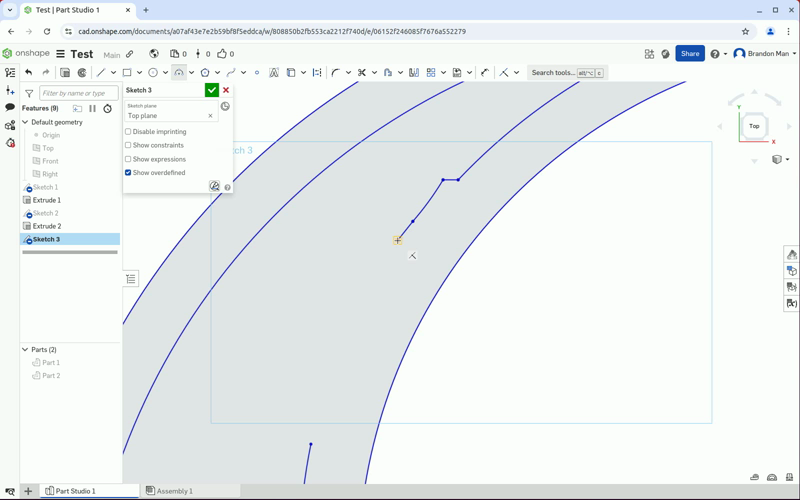
scroll(-6)
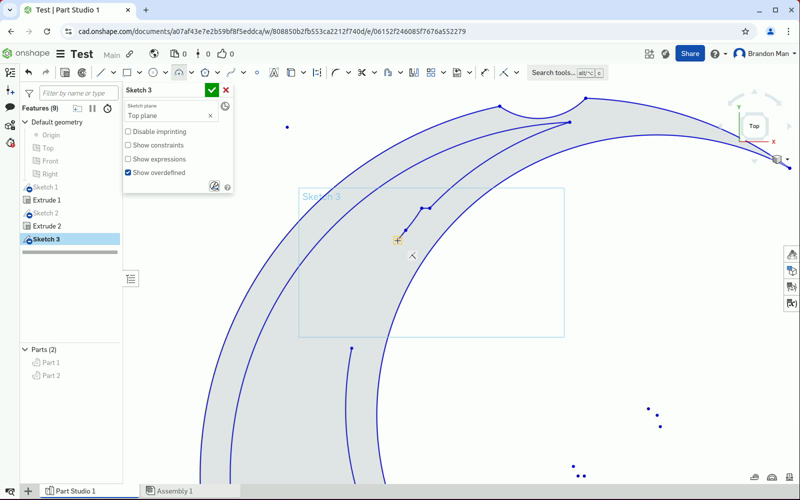
scroll(-6)
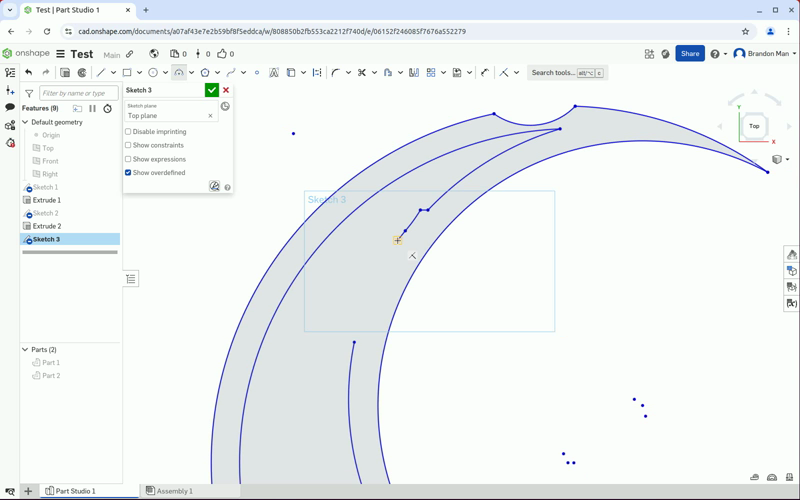
scroll(-6)
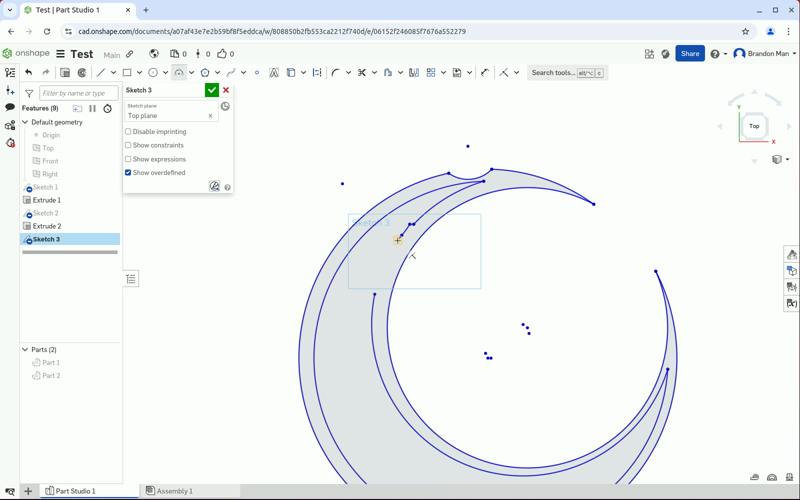
scroll(-6)
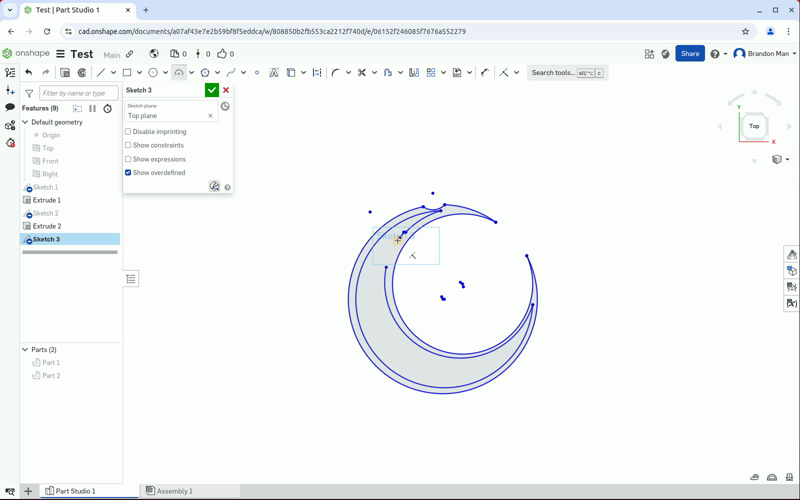
key_down(shift)
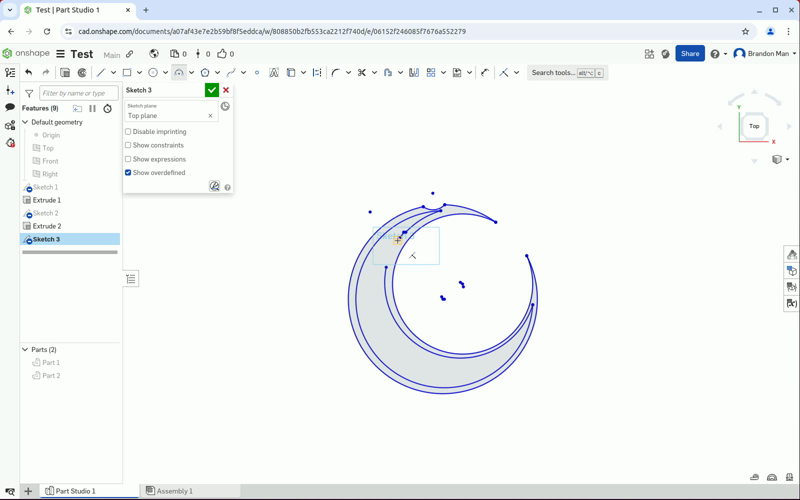
mouse_move(388, 263)
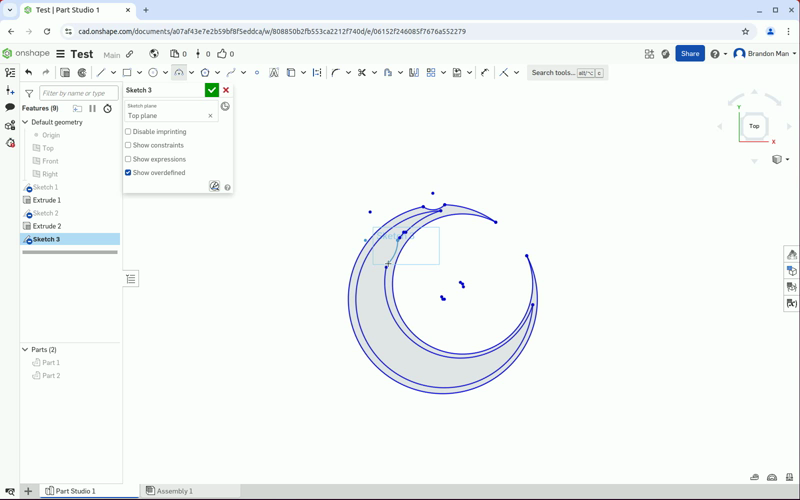
scroll(6)
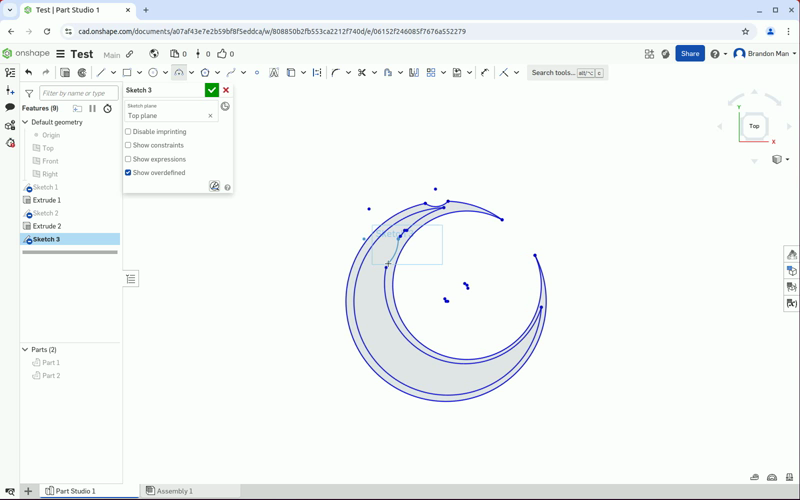
scroll(6)
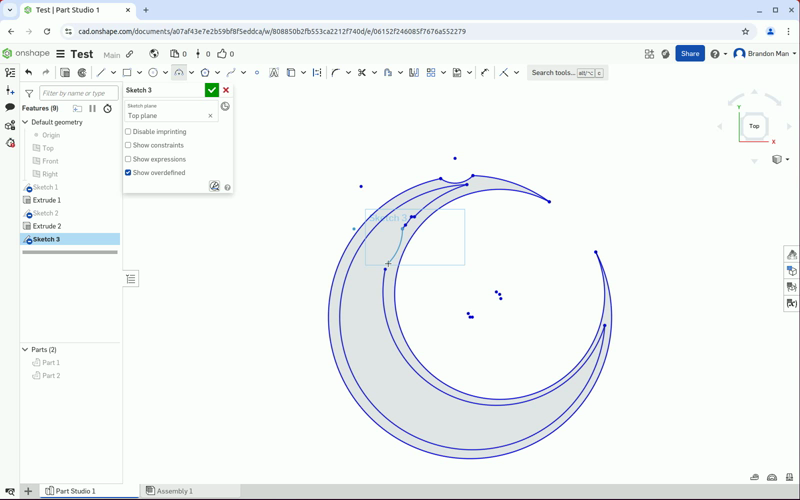
scroll(6)
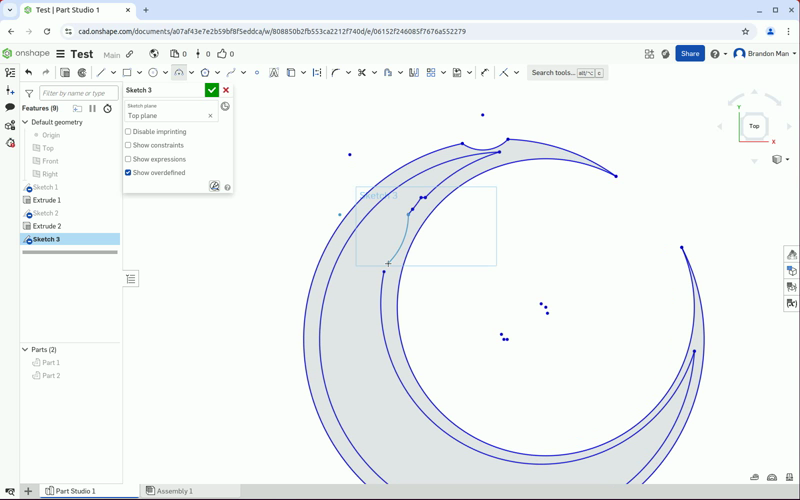
scroll(6)
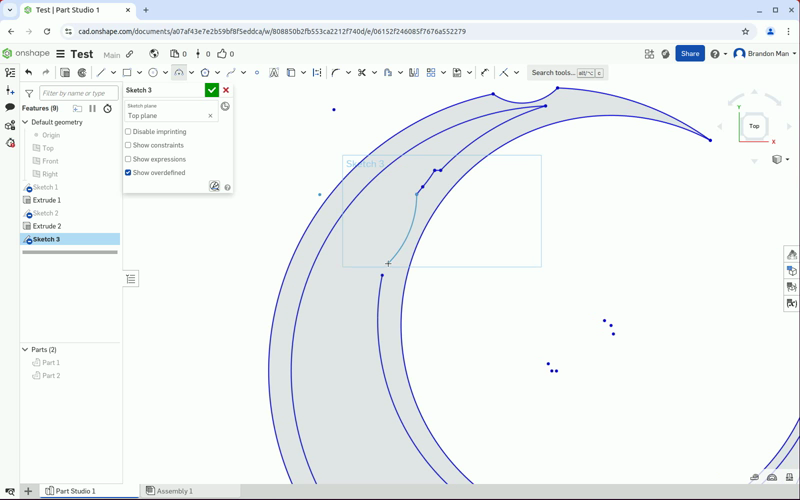
scroll(6)
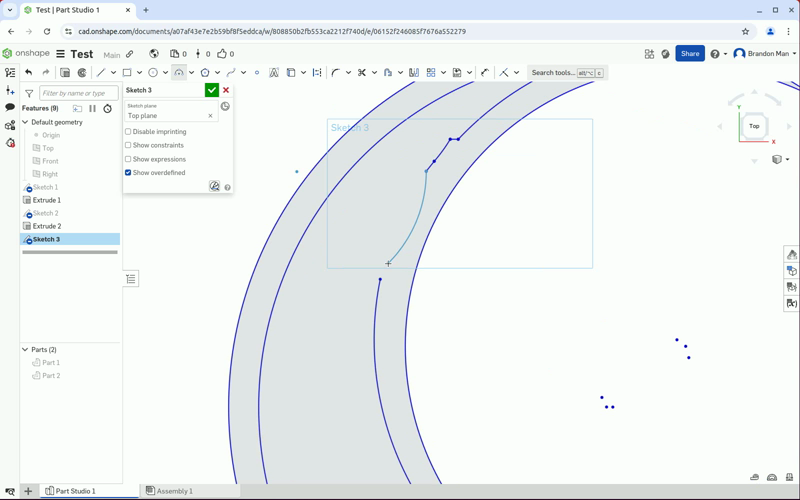
scroll(6)
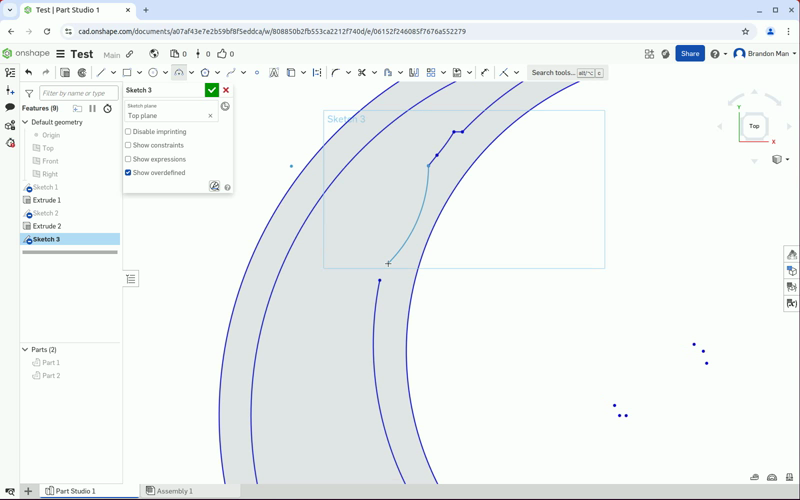
scroll(6)
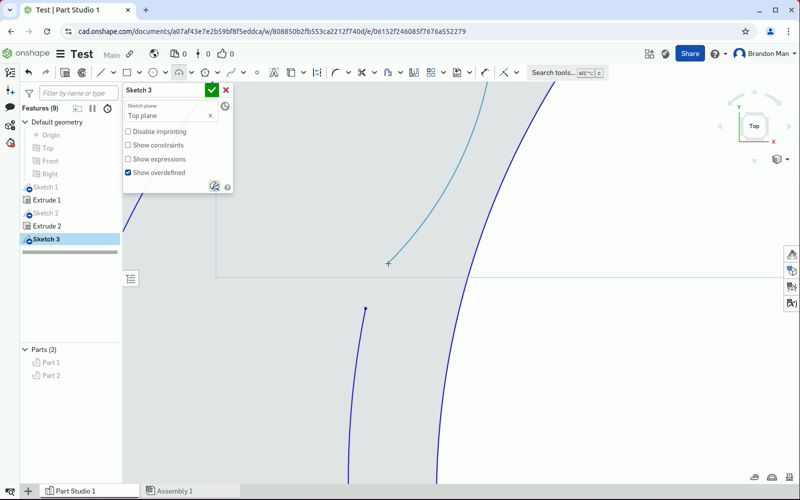
click(388, 263)
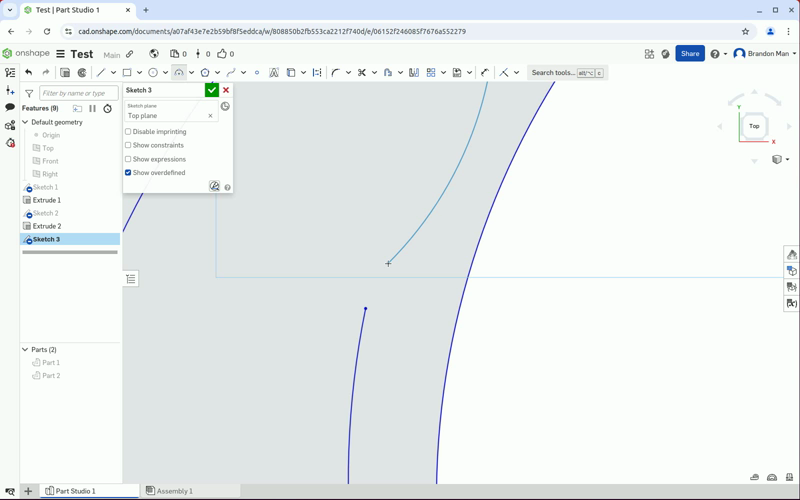
scroll(-6)
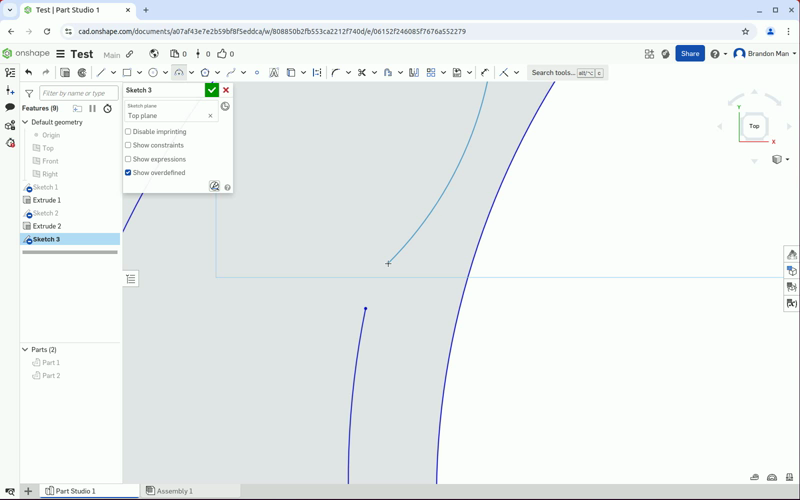
scroll(-6)
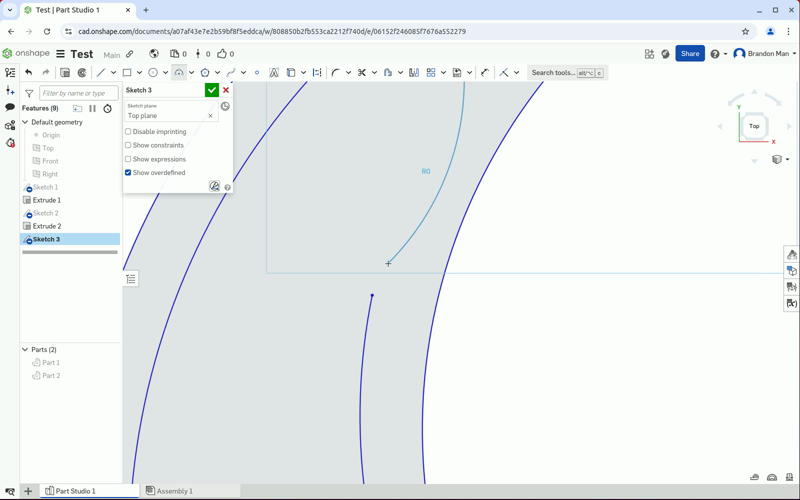
scroll(-6)
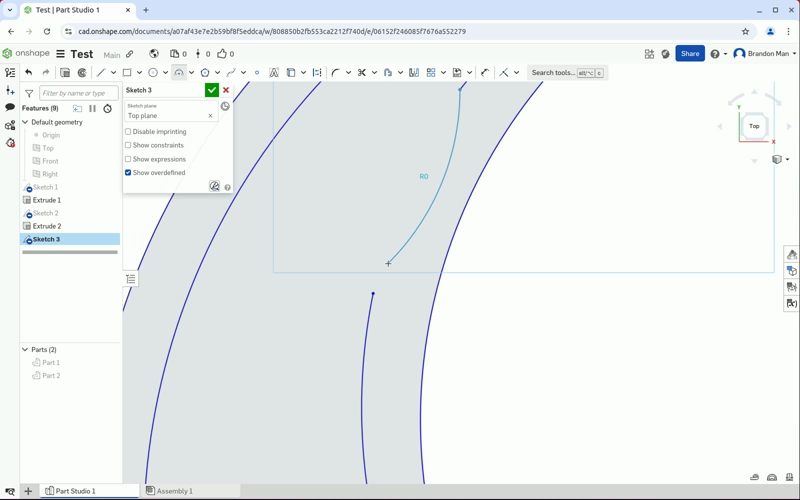
scroll(-6)
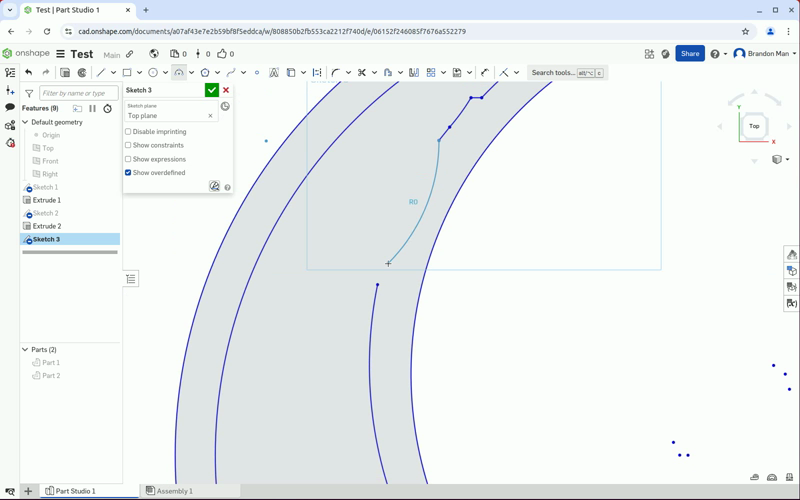
scroll(-6)
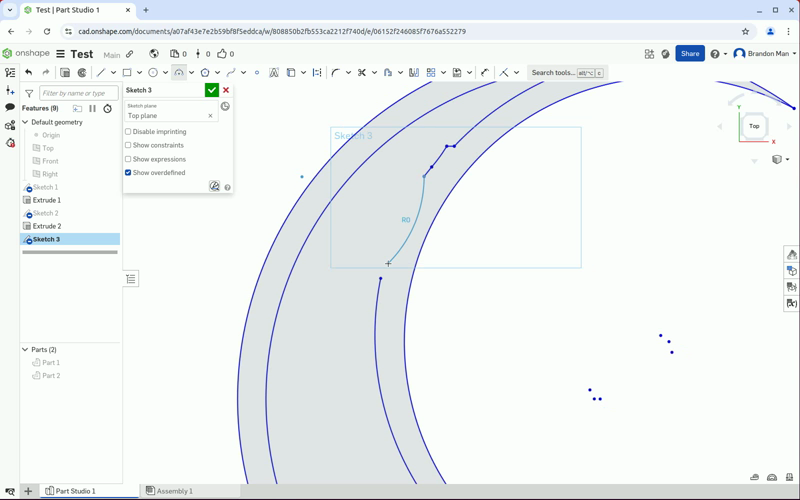
scroll(-6)
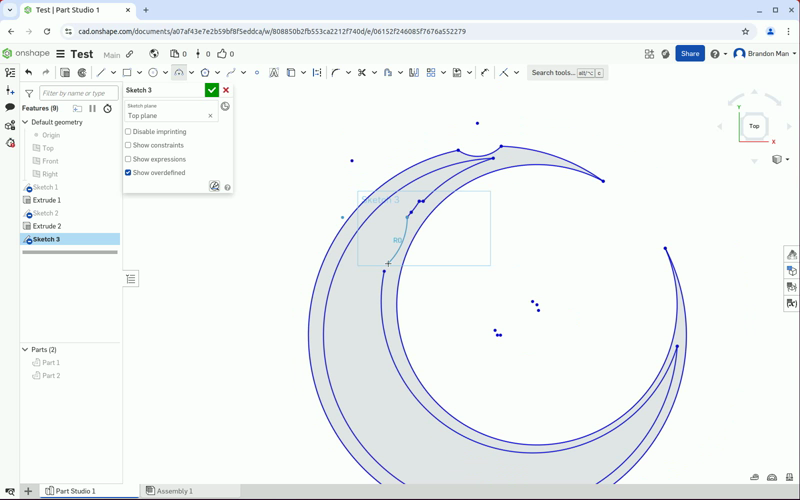
scroll(-6)
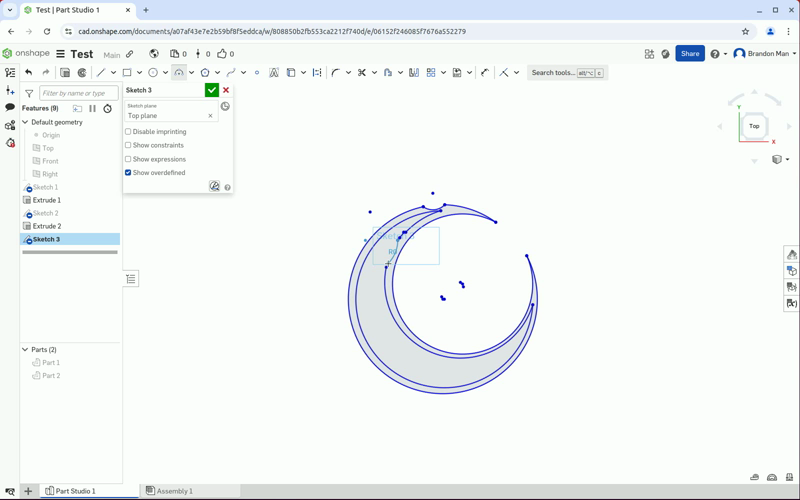
mouse_move(392, 251)
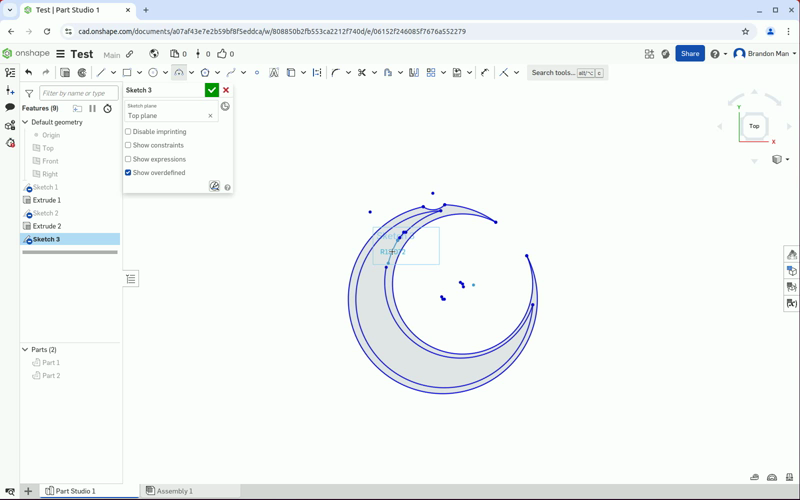
click(392, 251)
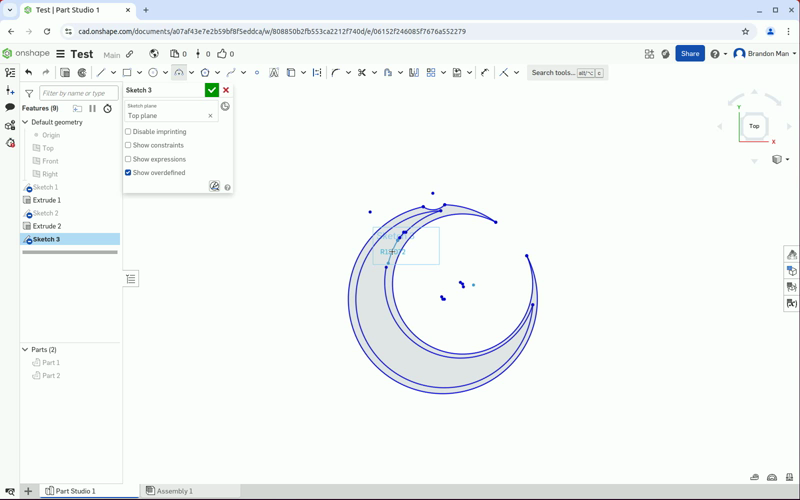
key_up(shift)
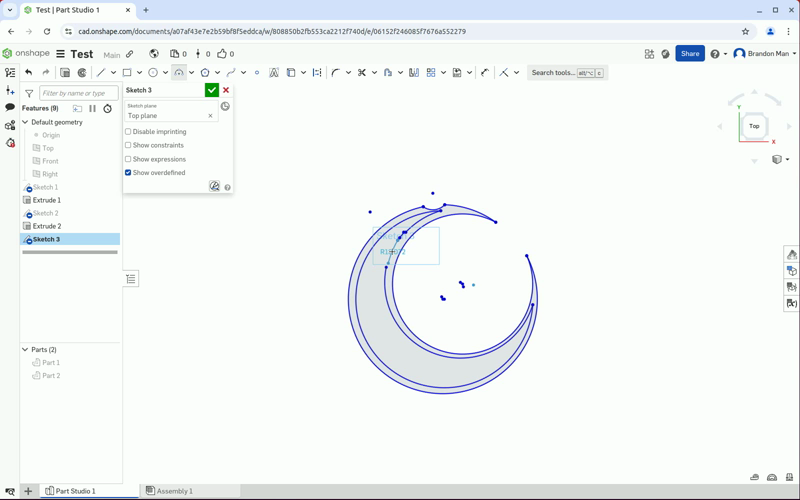
key(esc)
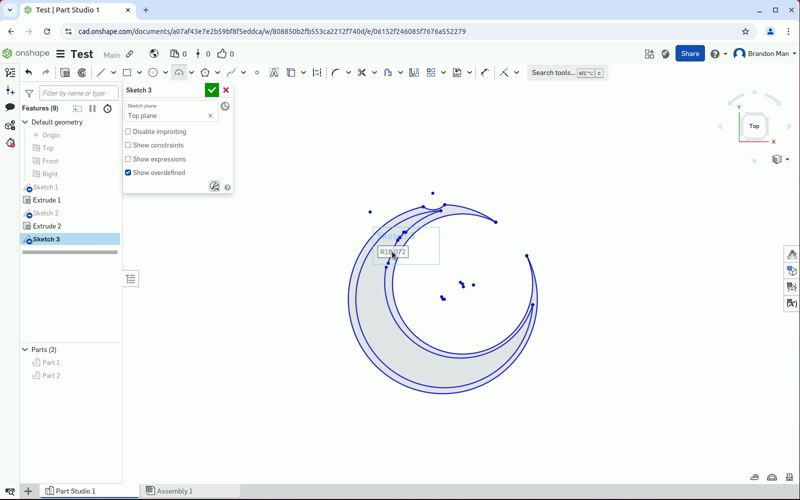
key(l)
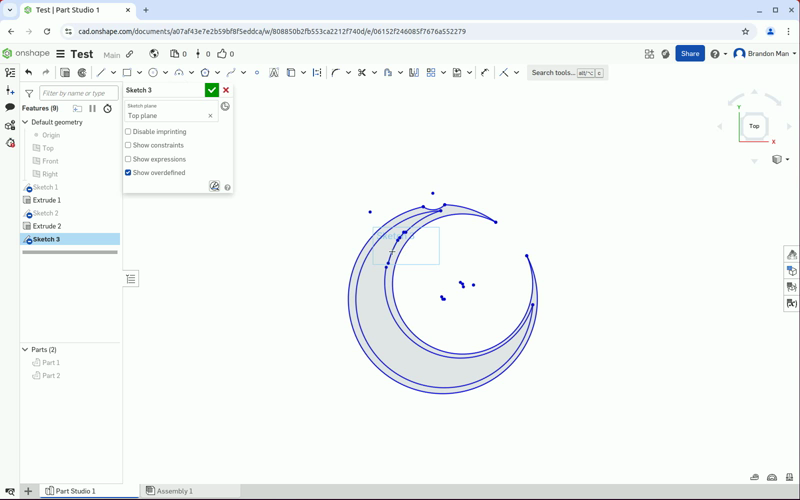
mouse_move(388, 263)
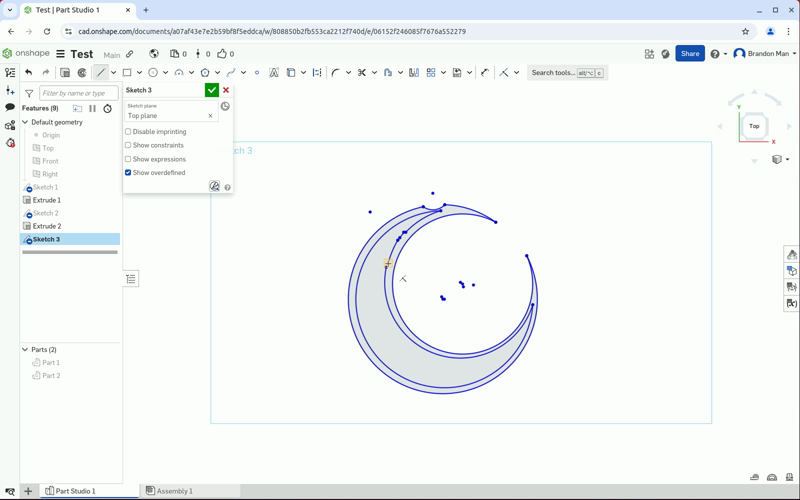
scroll(6)
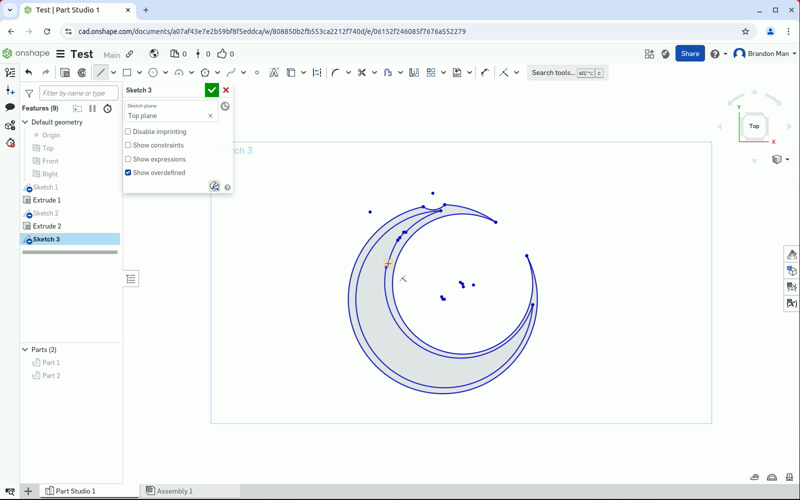
scroll(6)
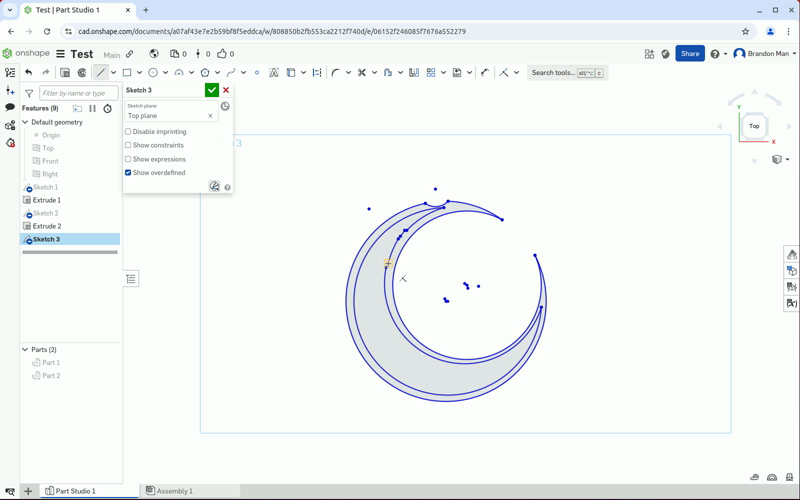
scroll(6)
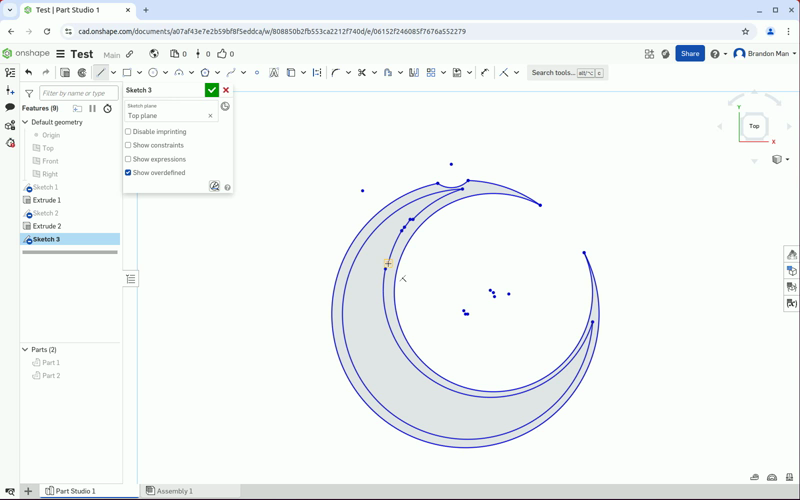
scroll(6)
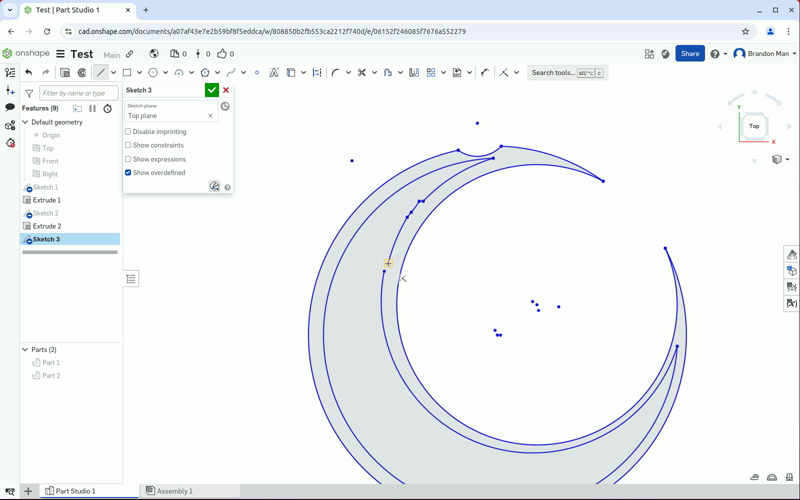
scroll(6)
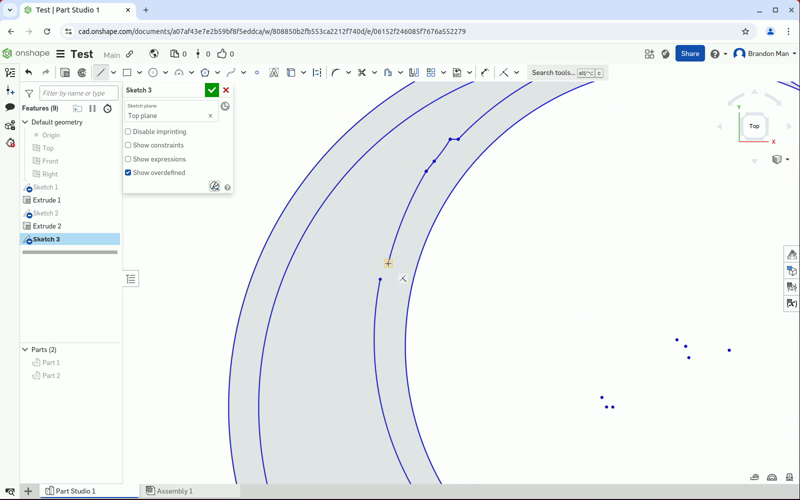
scroll(6)
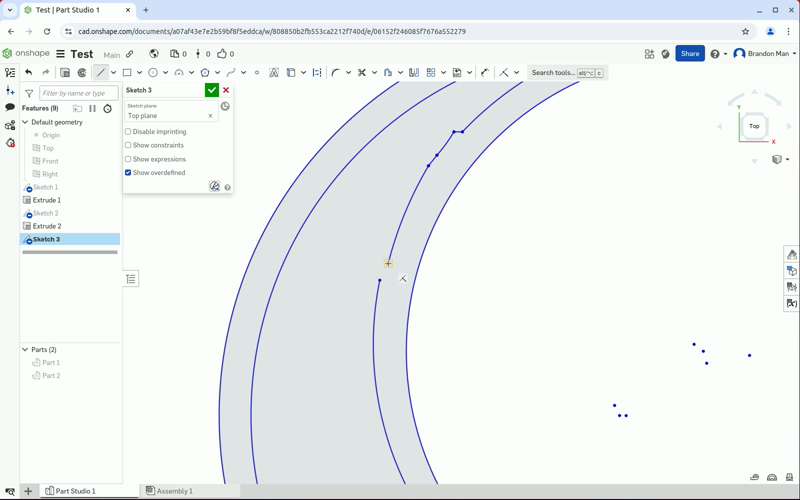
scroll(6)
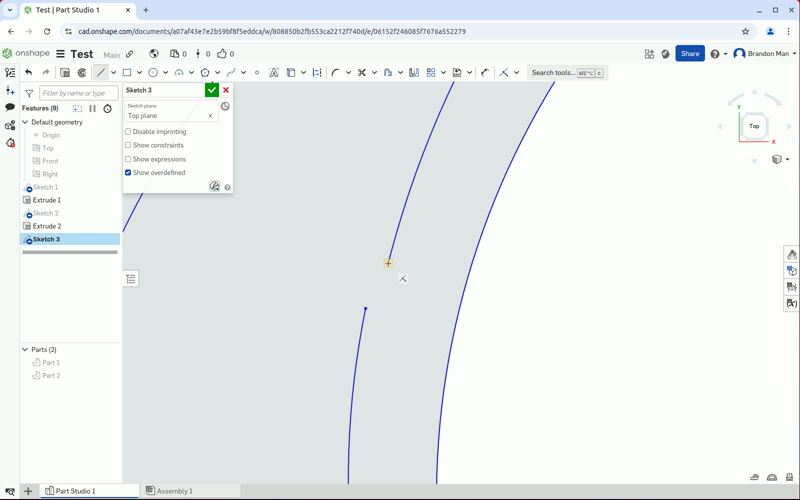
click(388, 263)
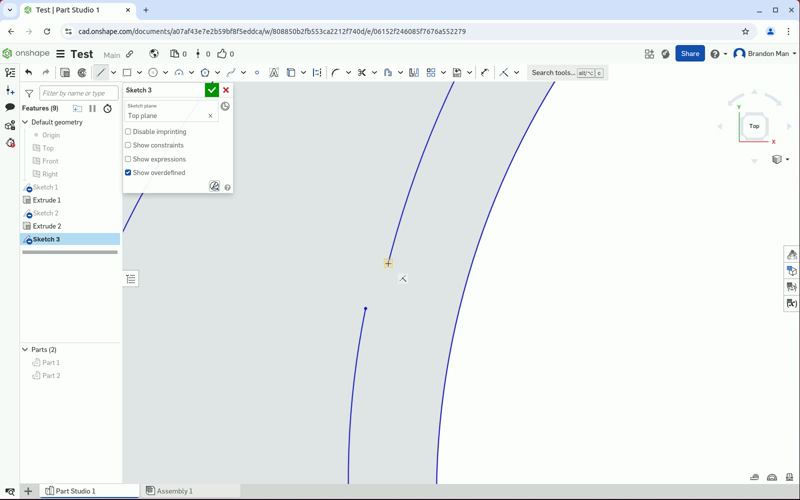
scroll(-6)
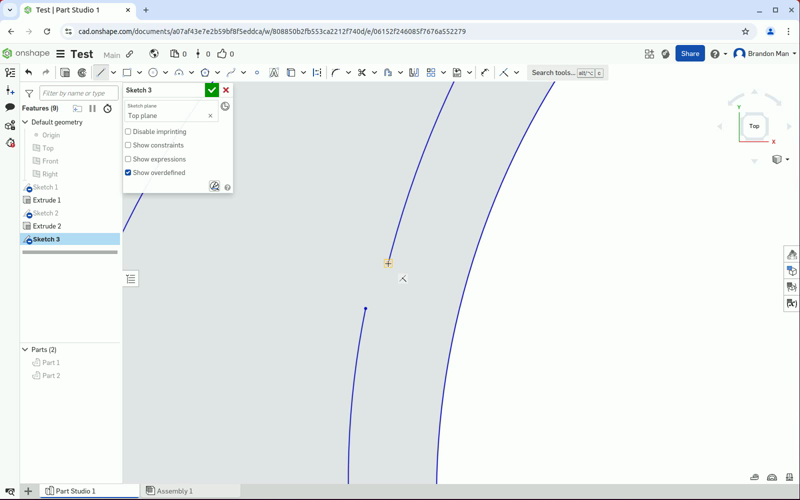
scroll(-6)
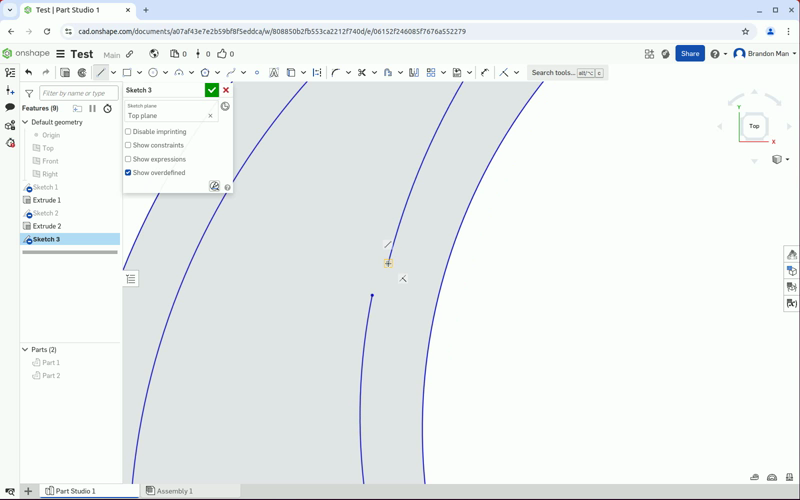
scroll(-6)
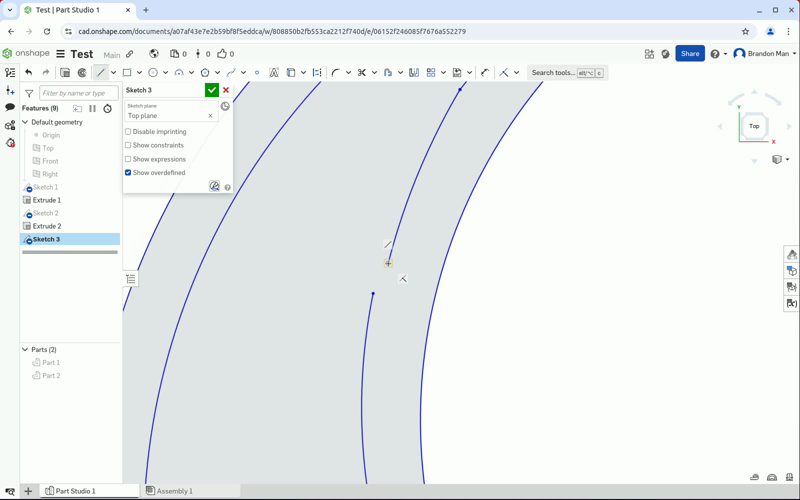
scroll(-6)
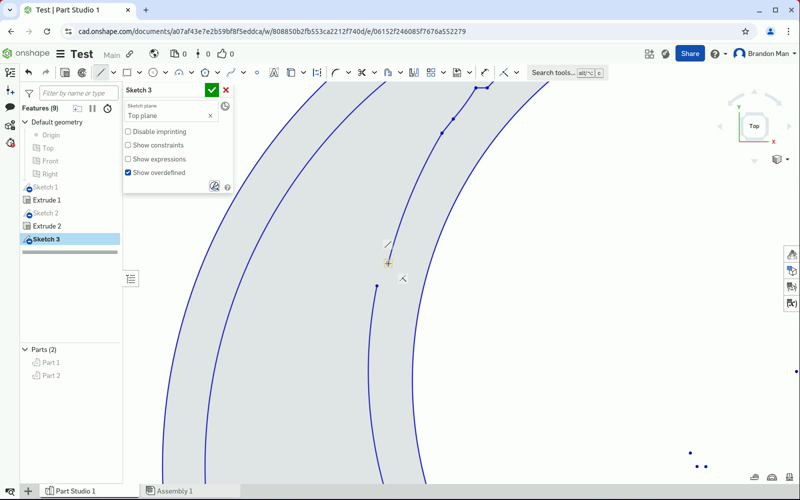
scroll(-6)
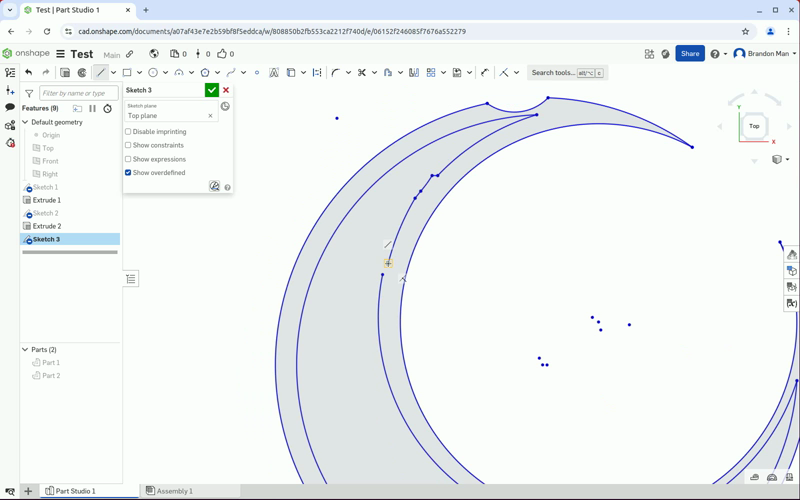
scroll(-6)
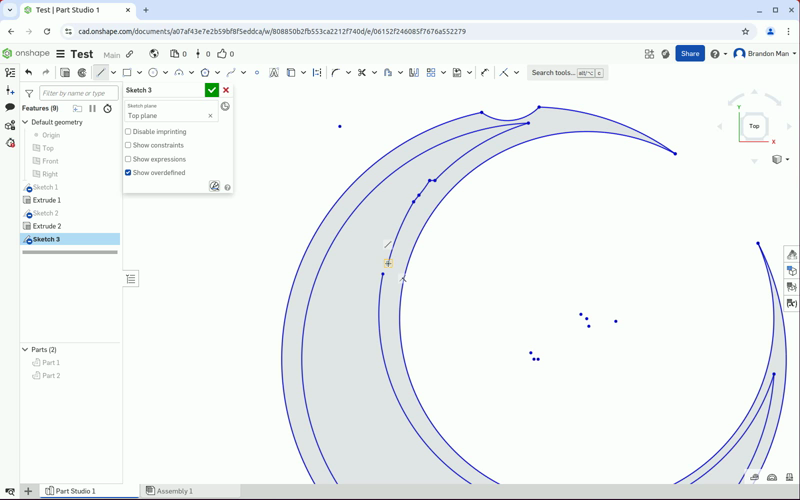
scroll(-6)
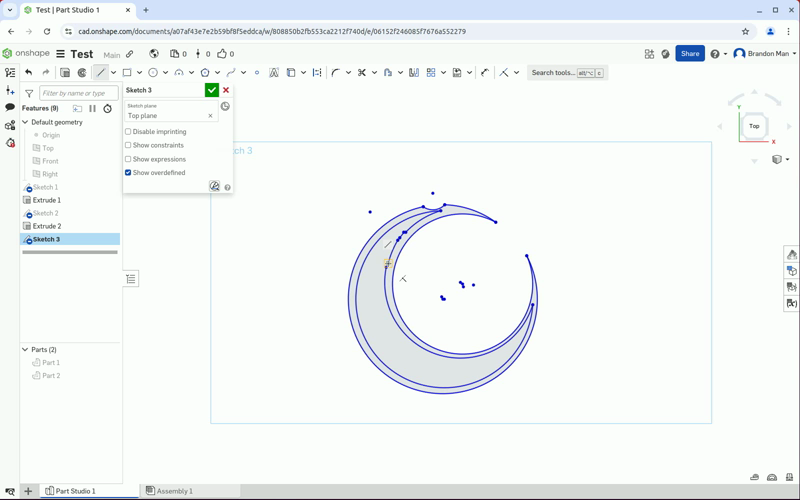
mouse_move(418, 263)
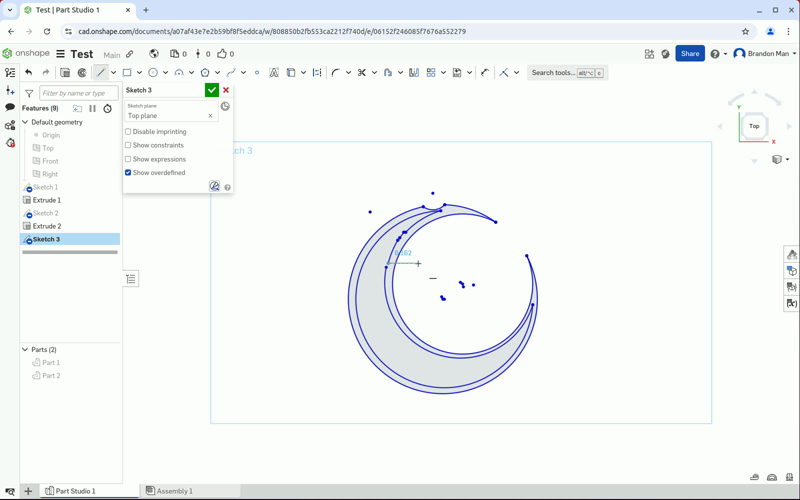
key_down(shift)
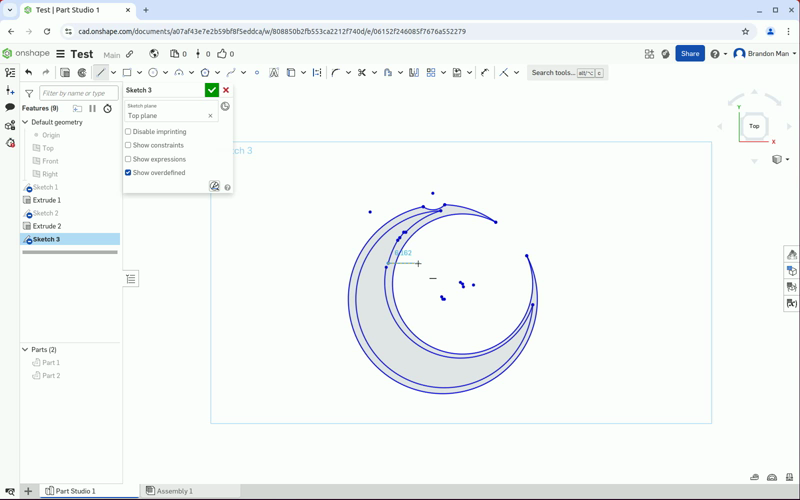
mouse_move(386, 267)
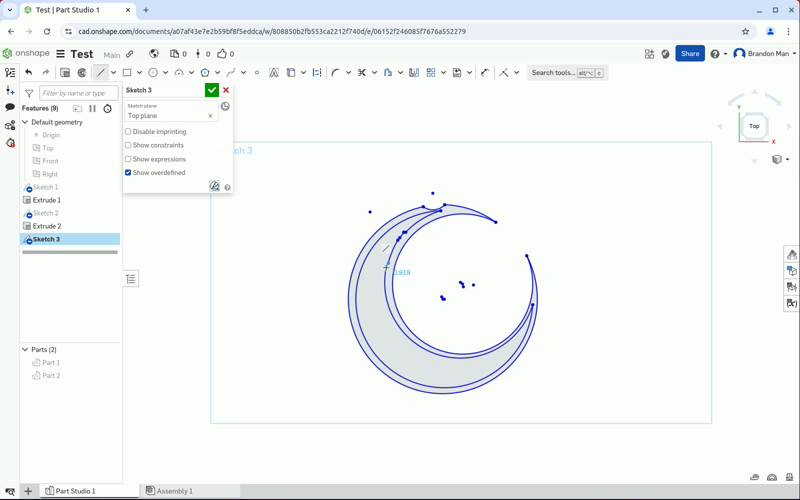
scroll(6)
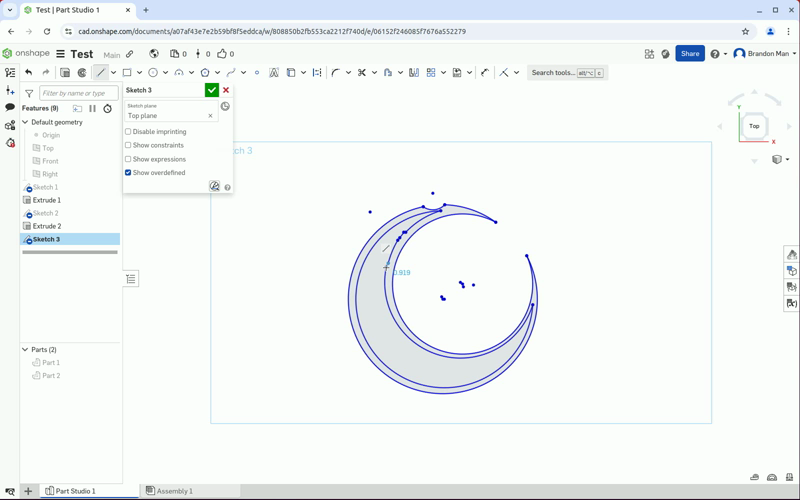
scroll(6)
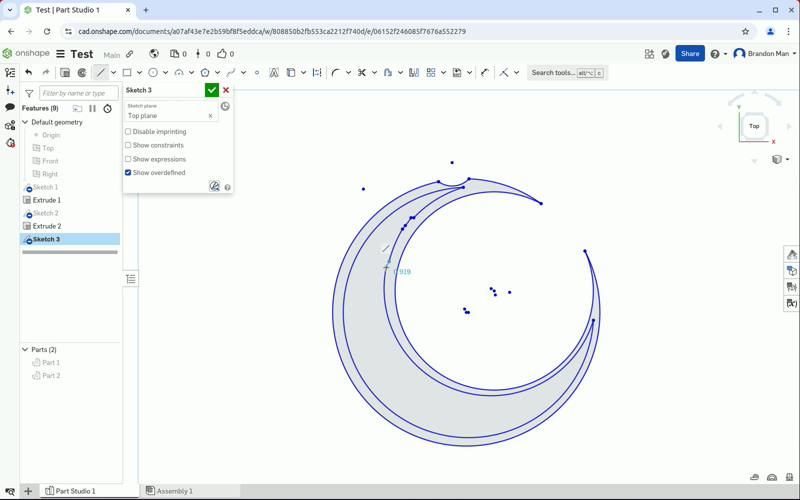
scroll(6)
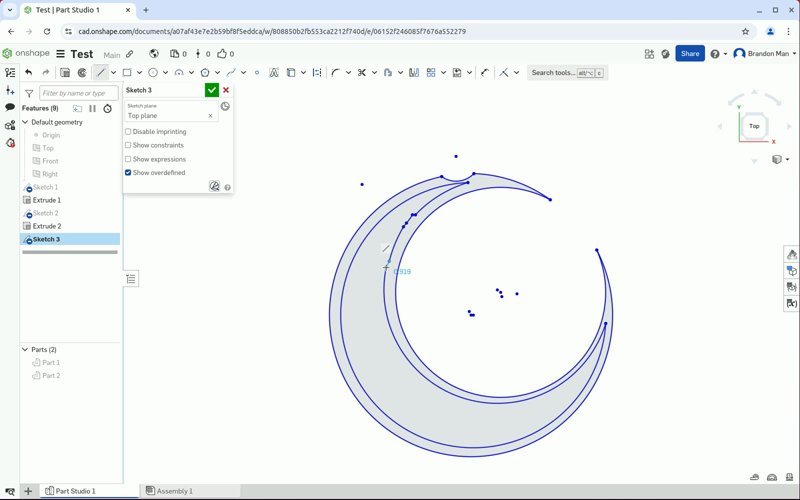
scroll(6)
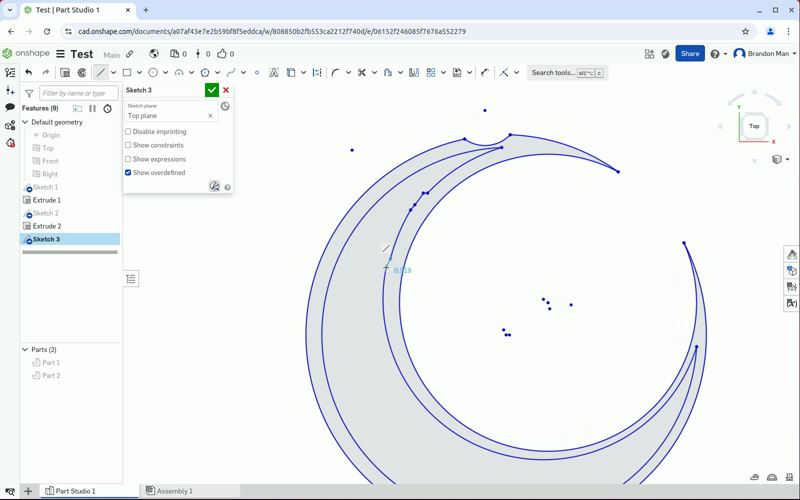
scroll(6)
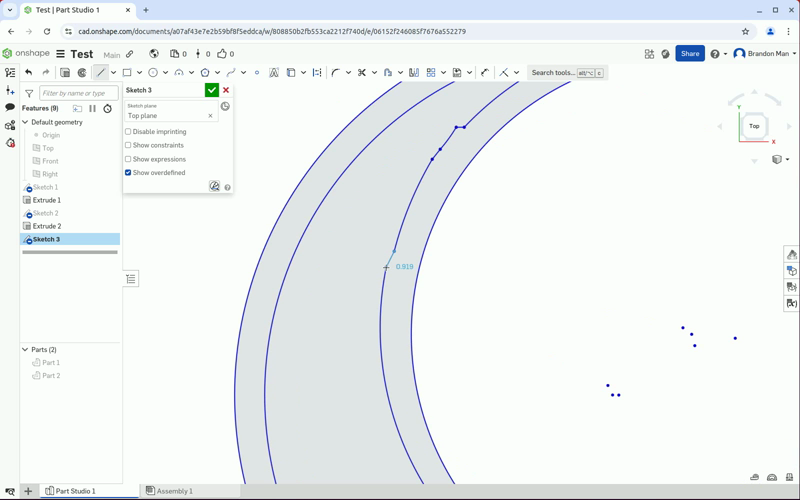
scroll(6)
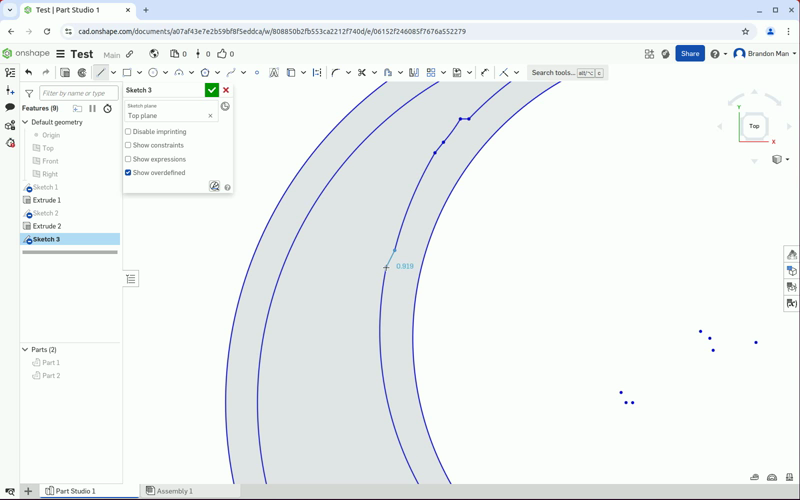
scroll(6)
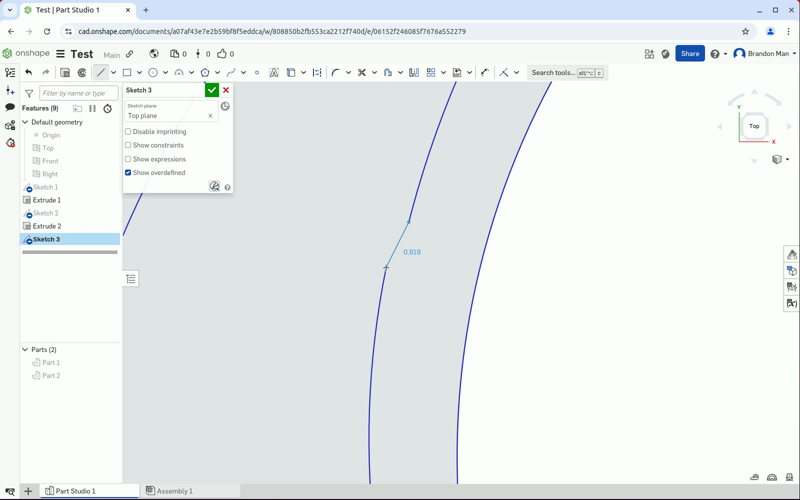
key_up(shift)
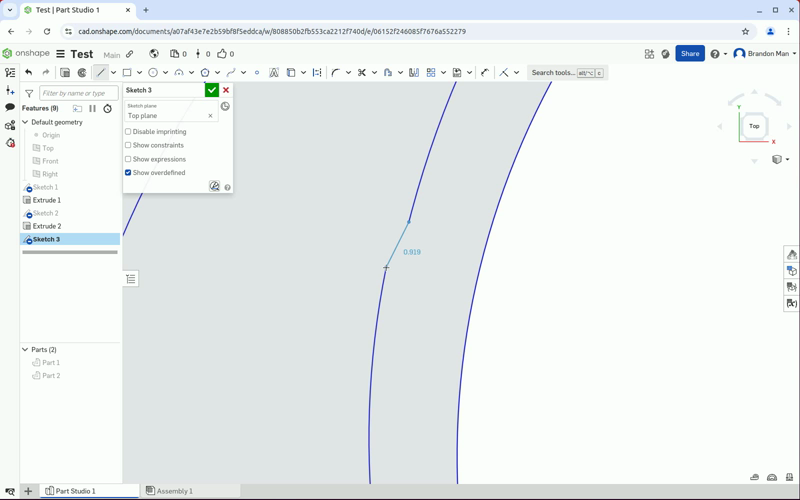
click(386, 267)
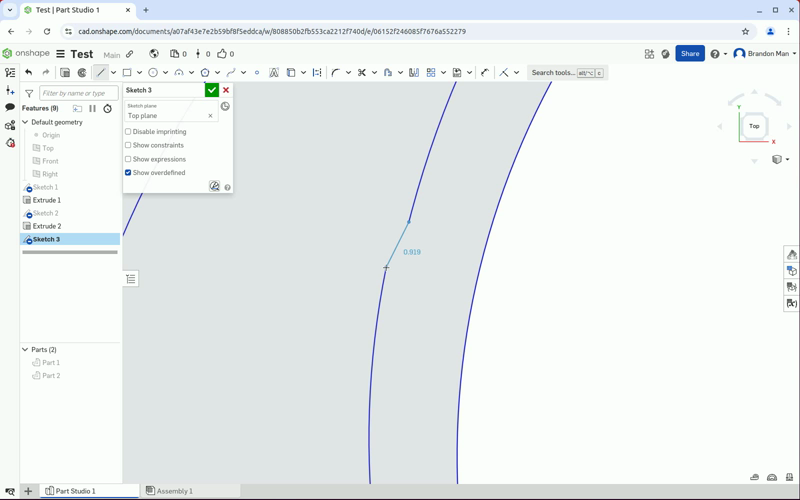
scroll(-6)
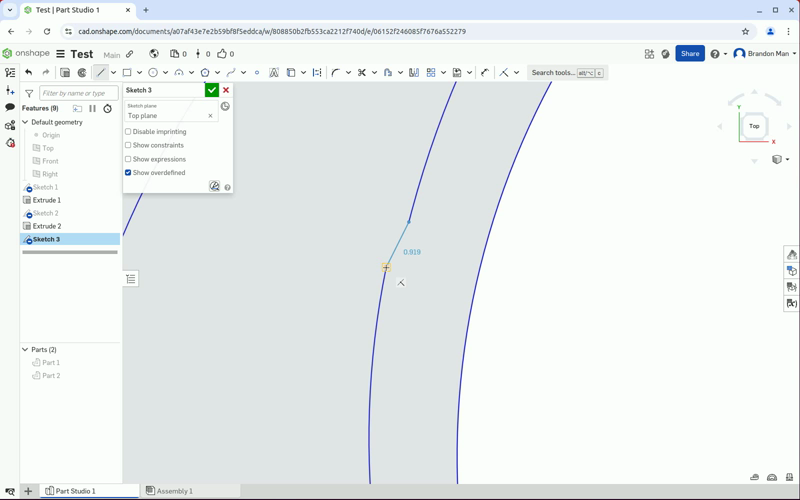
scroll(-6)
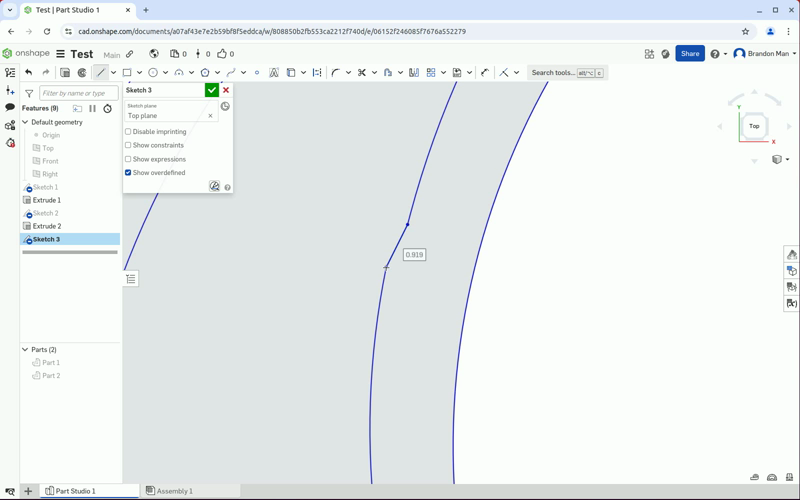
scroll(-6)
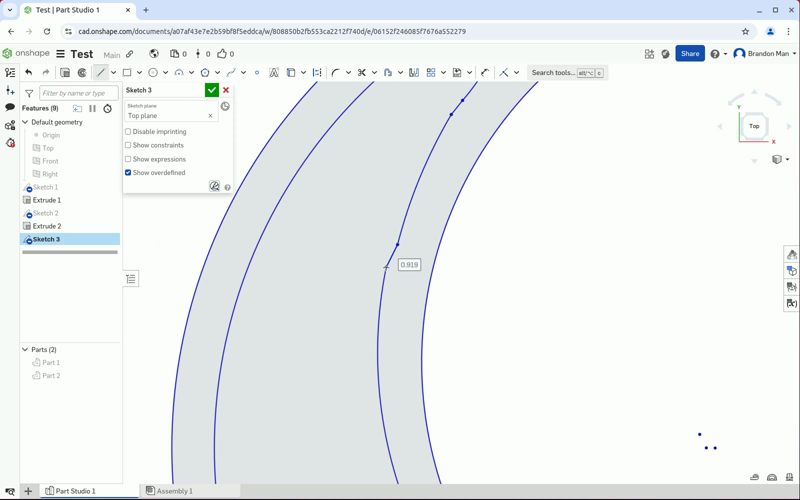
scroll(-6)
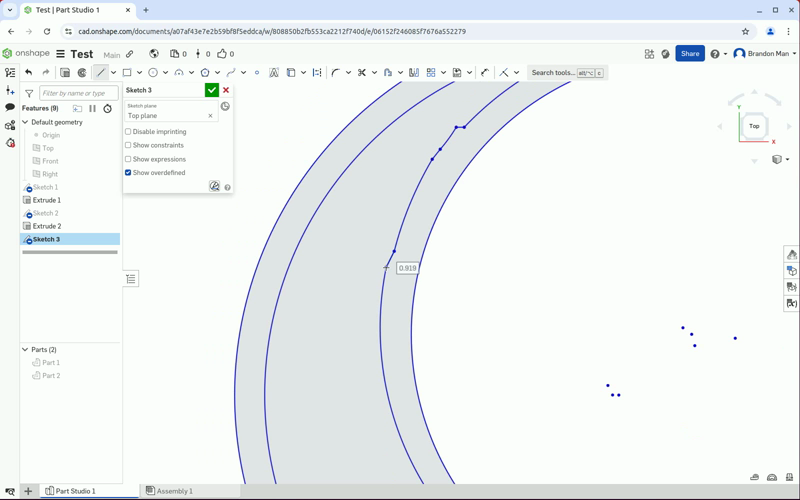
scroll(-6)
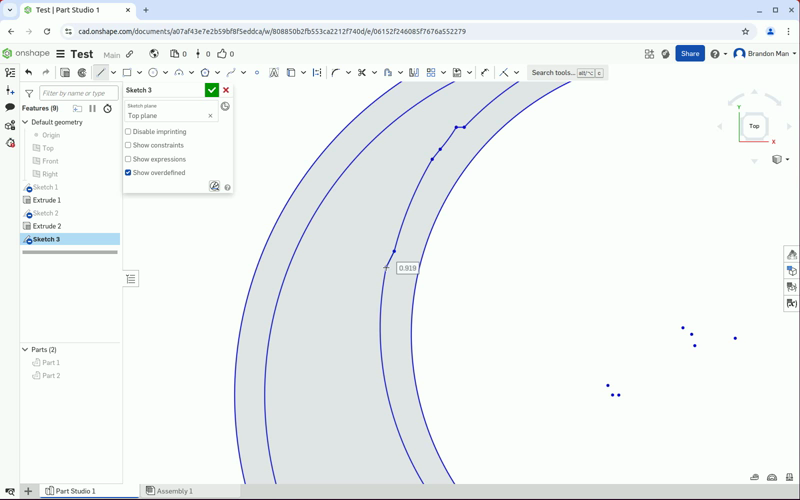
scroll(-6)
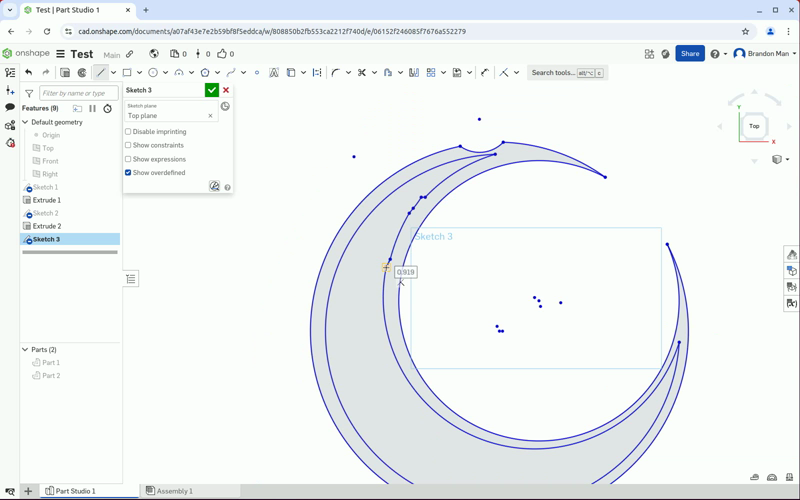
scroll(-6)
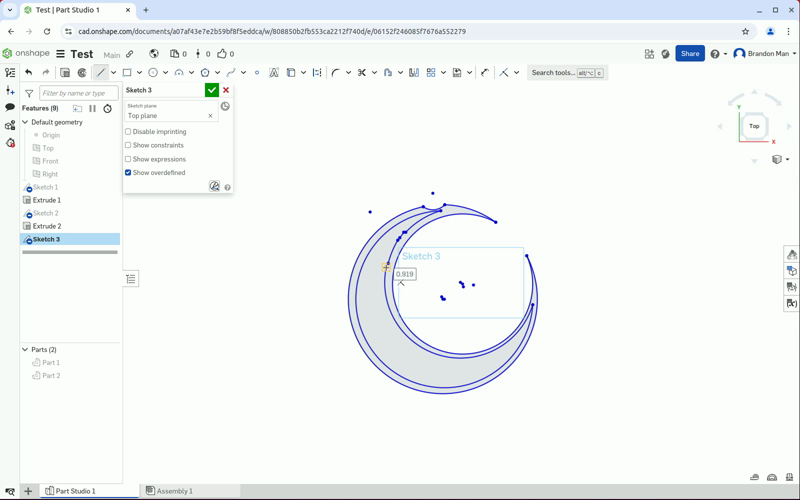
key(esc)
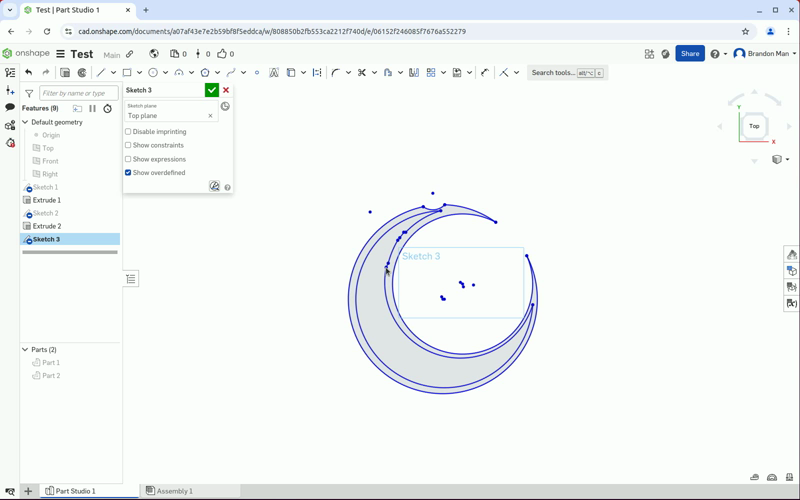
mouse_move(388, 283)
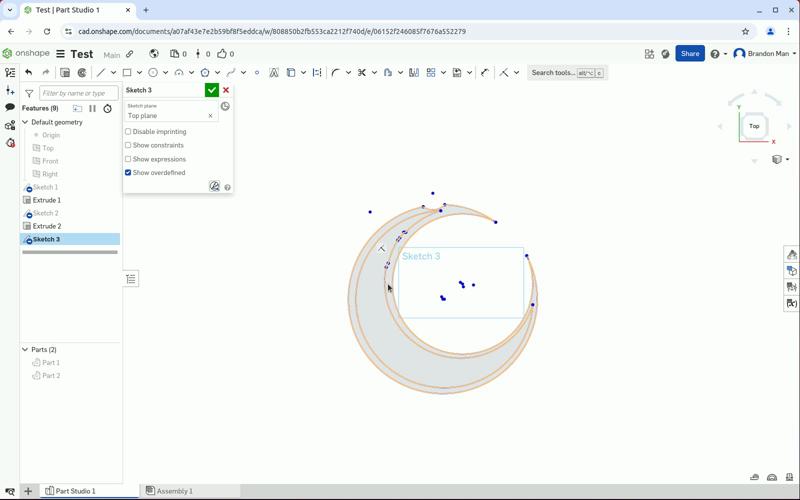
click(388, 283)
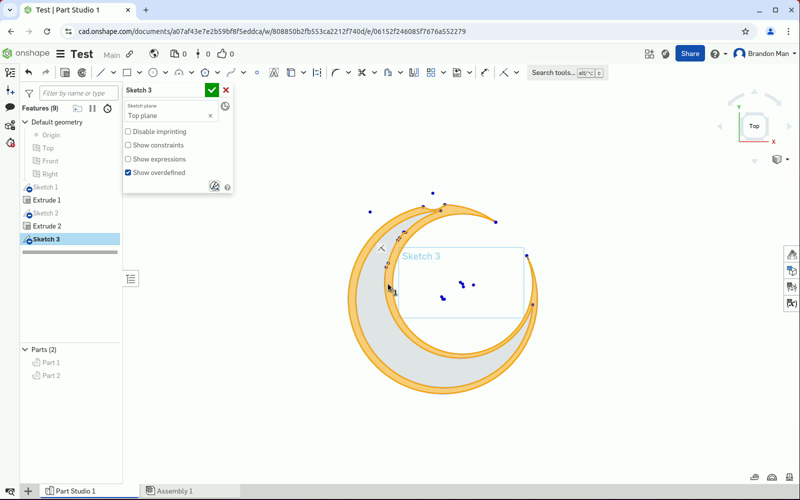
mouse_move(73, 352)
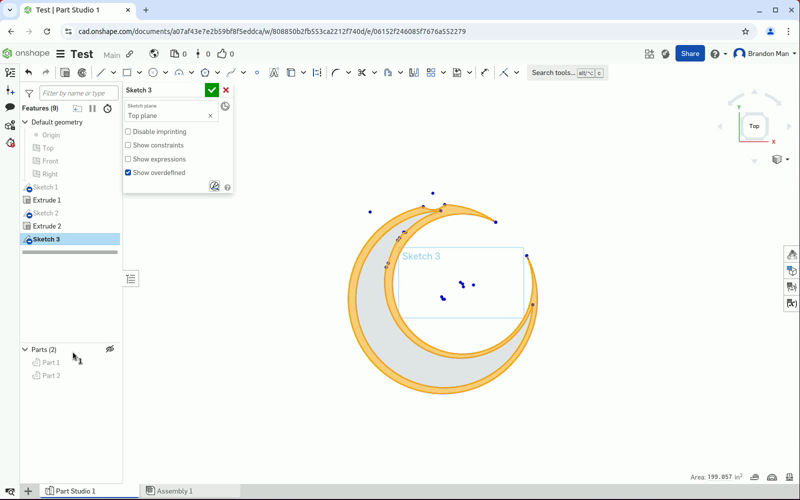
key(shift+y)
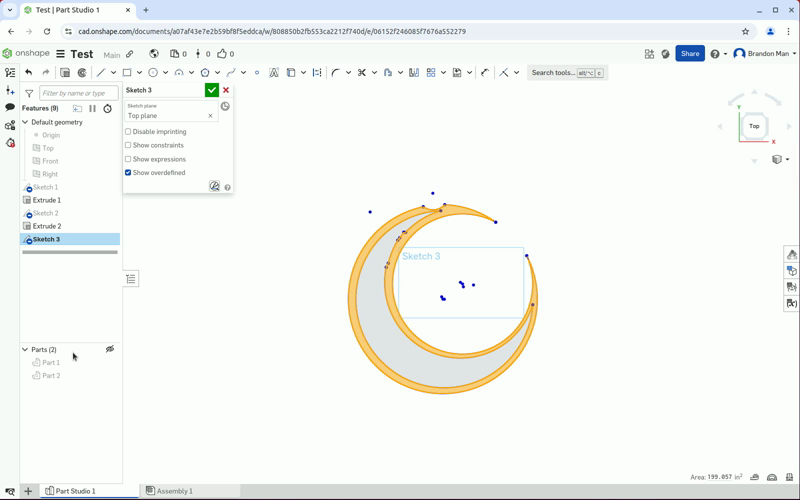
key(shift+e)
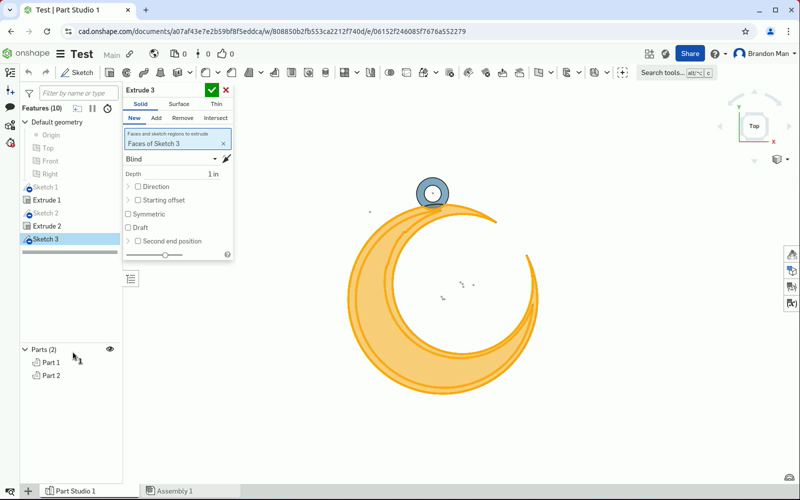
mouse_move(143, 106)
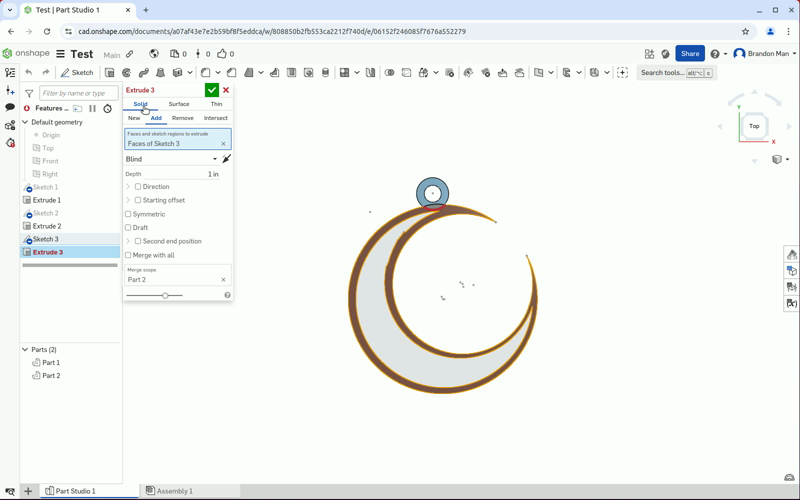
click(143, 106)
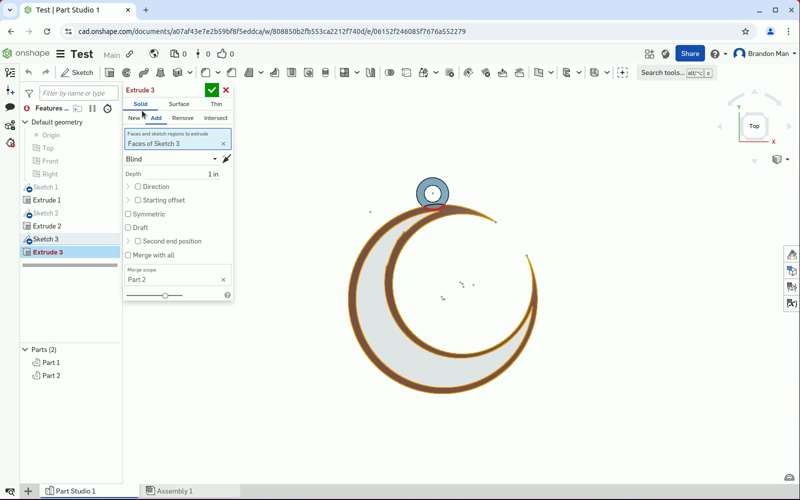
mouse_move(137, 120)
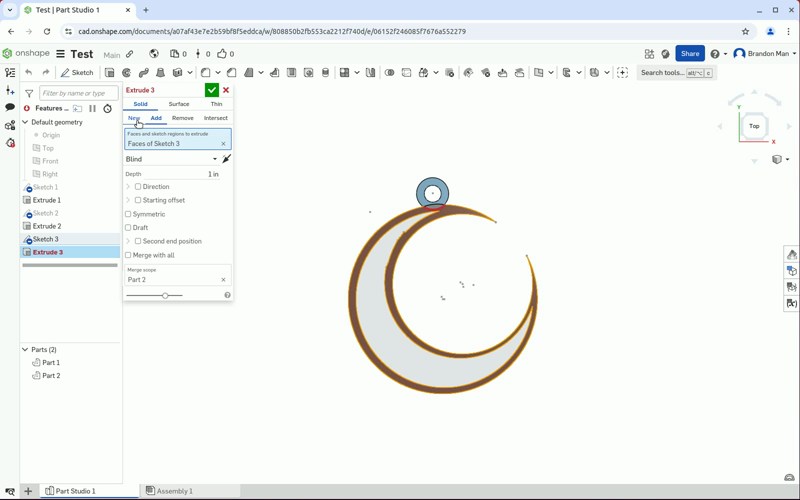
click(137, 120)
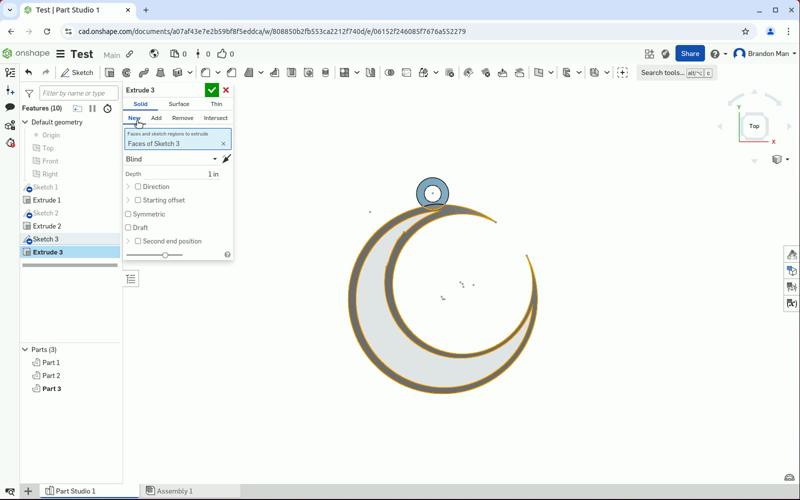
key(tab, 4)
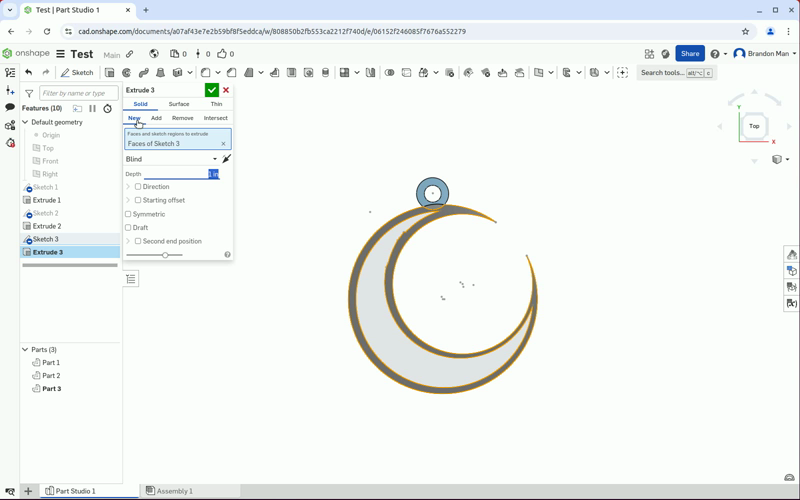
text(2.166)
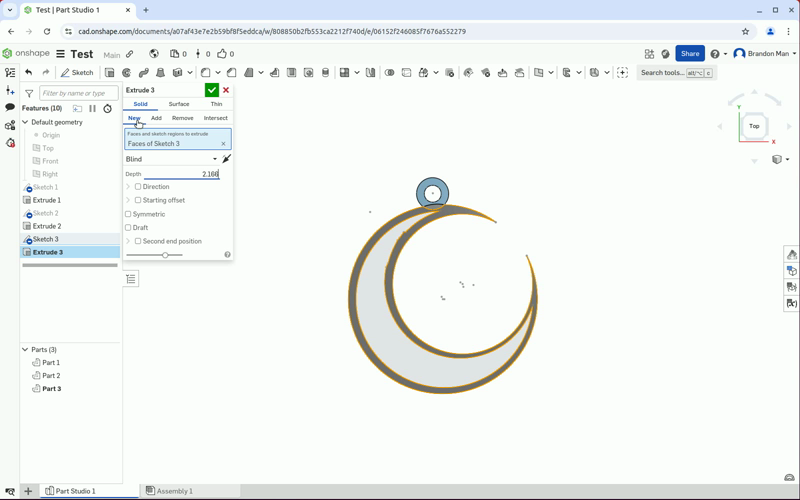
key(enter)
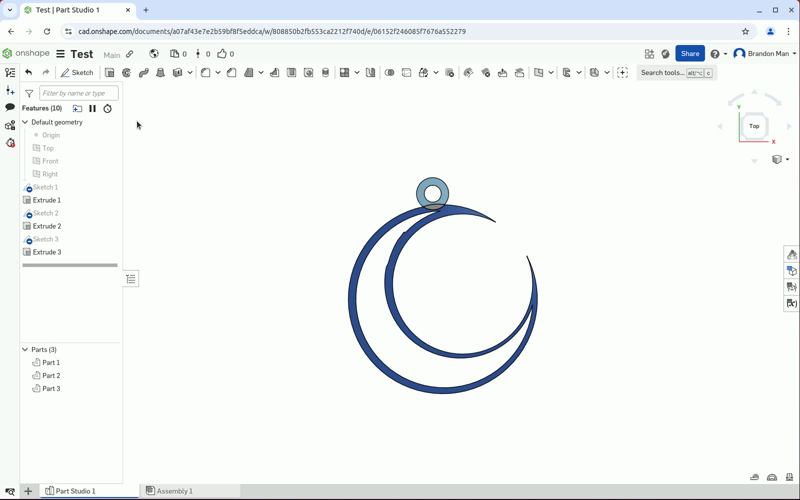
key(shift+h)
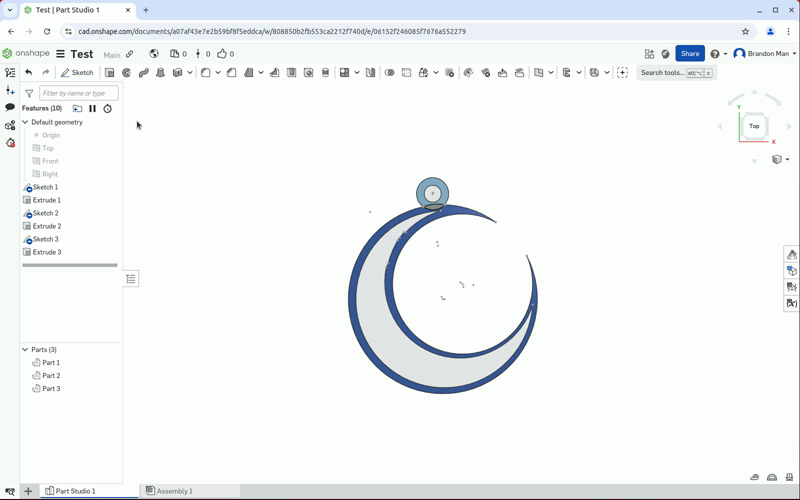
key(shift+h)
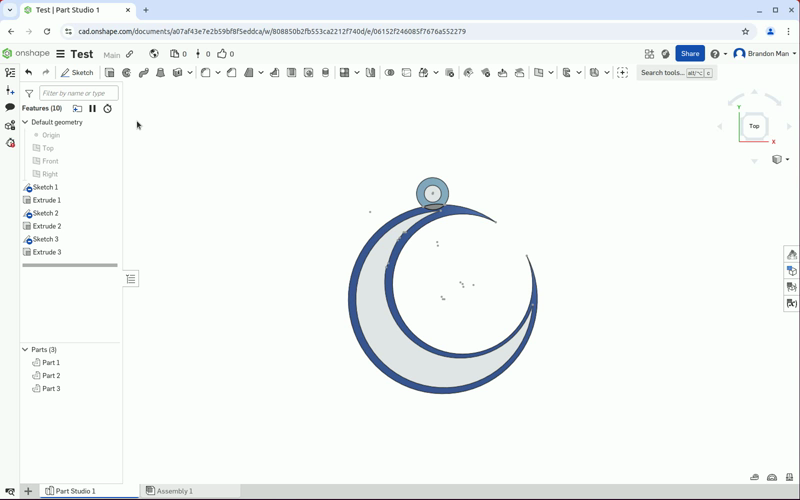
key(shift+7)
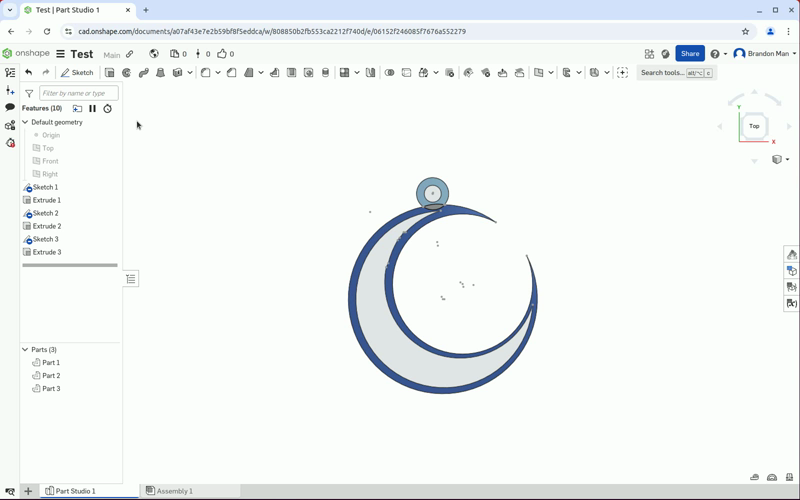
key(up, 3)
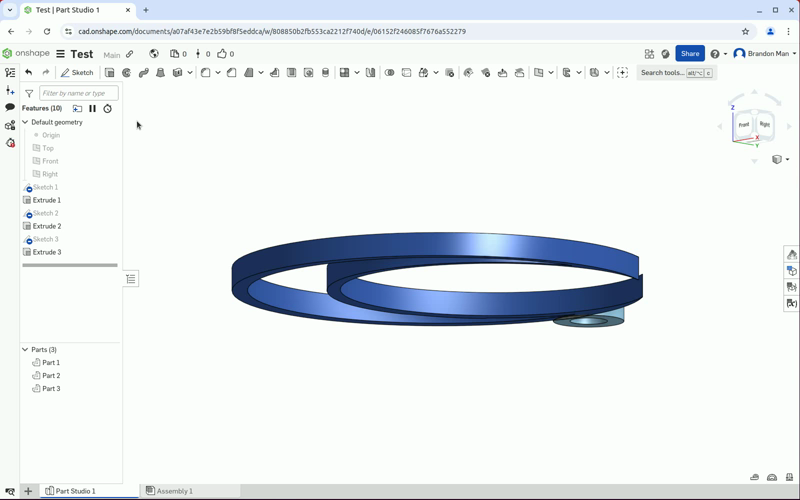
key(left, 3)
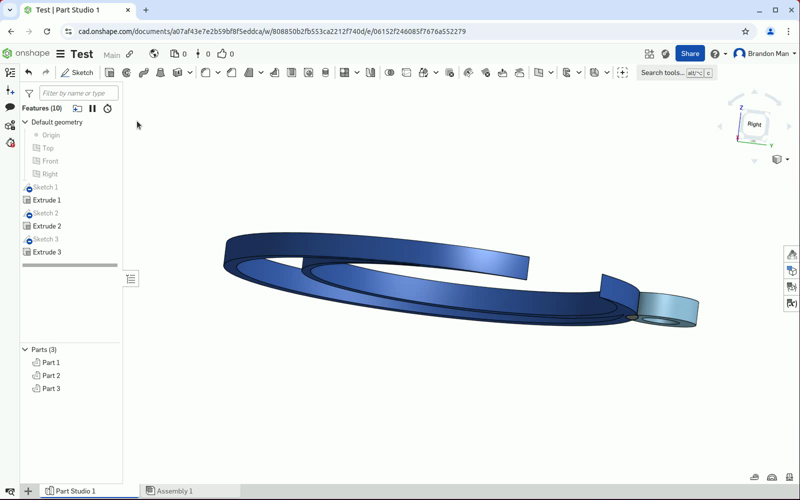
key(right, 3)
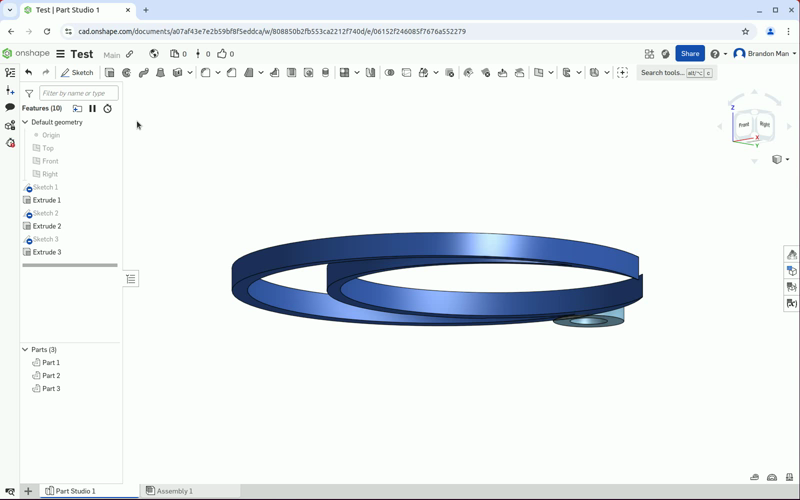
key(down, 3)
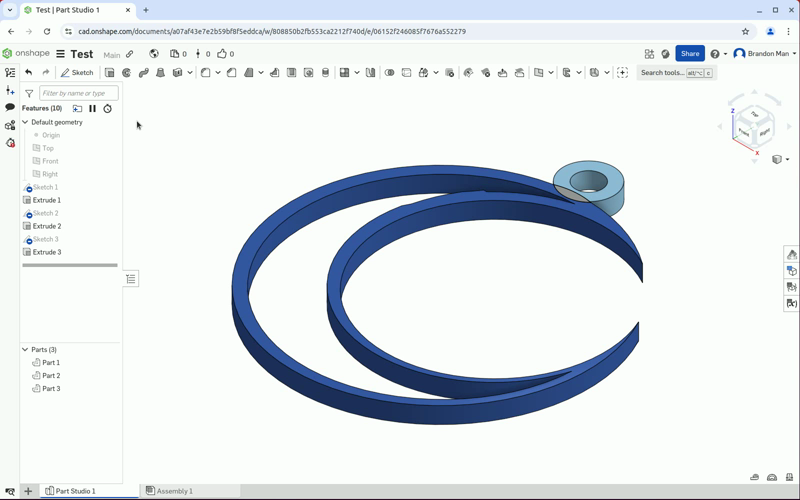
mouse_move(73, 189)
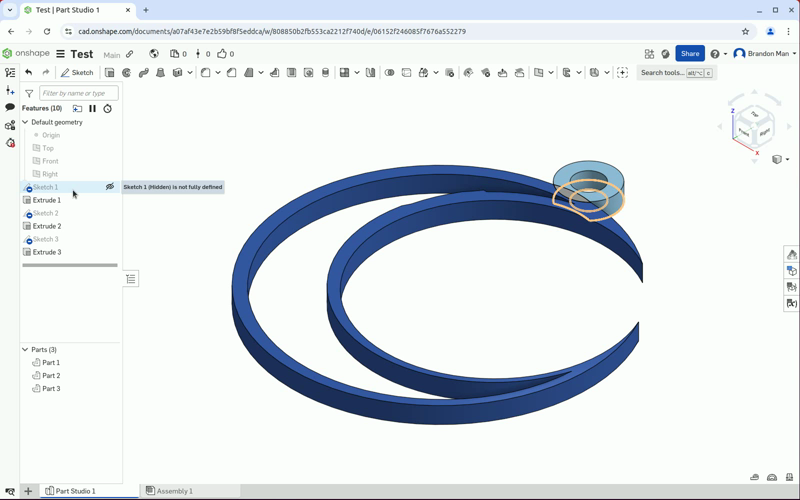
click(73, 189)